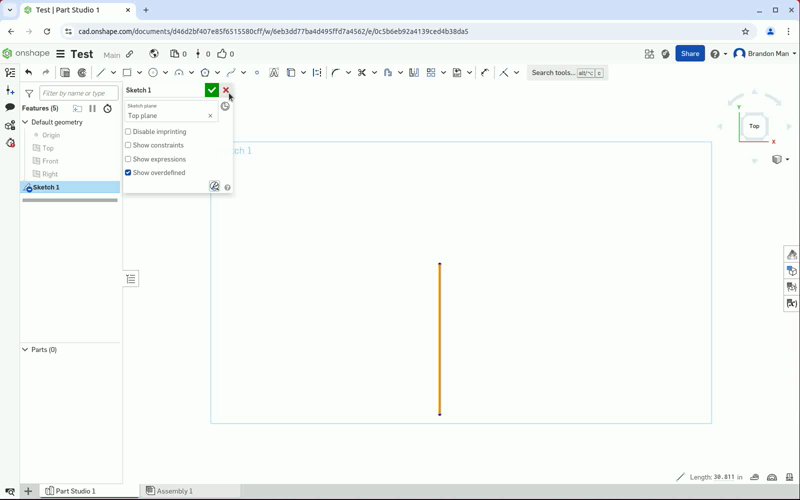
key(shift+h)
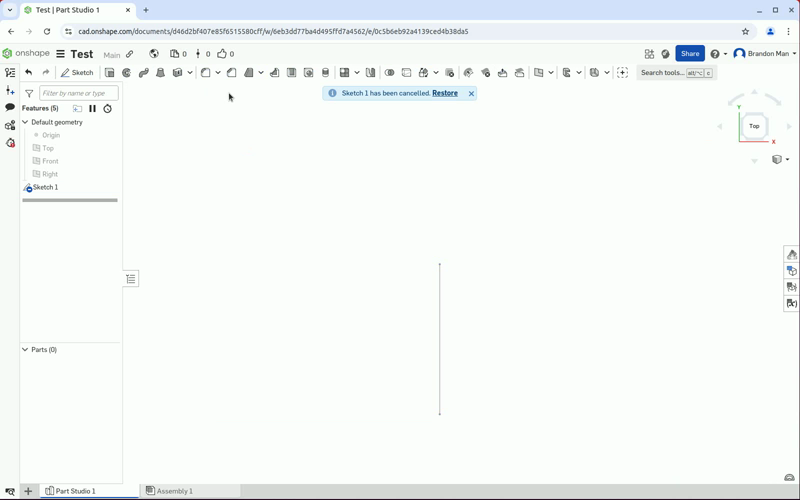
key(shift+s)
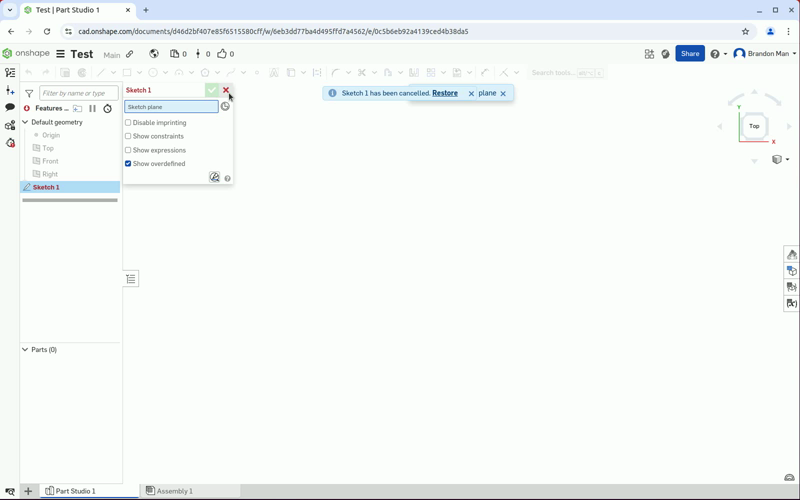
mouse_move(73, 150)
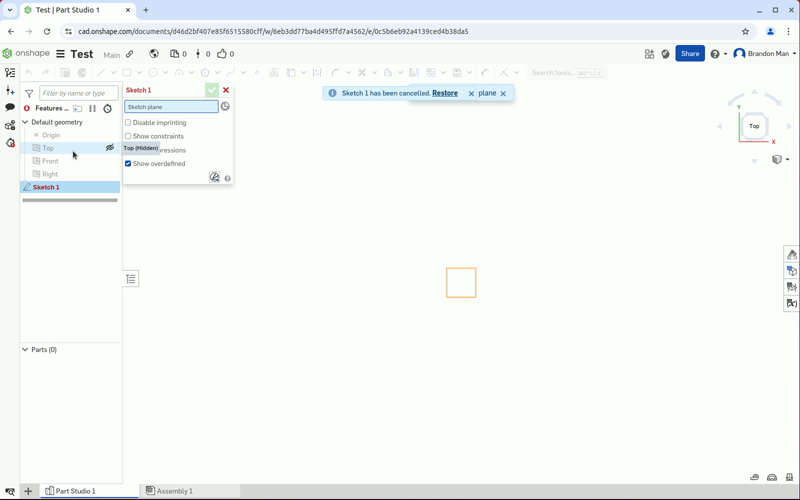
click(73, 150)
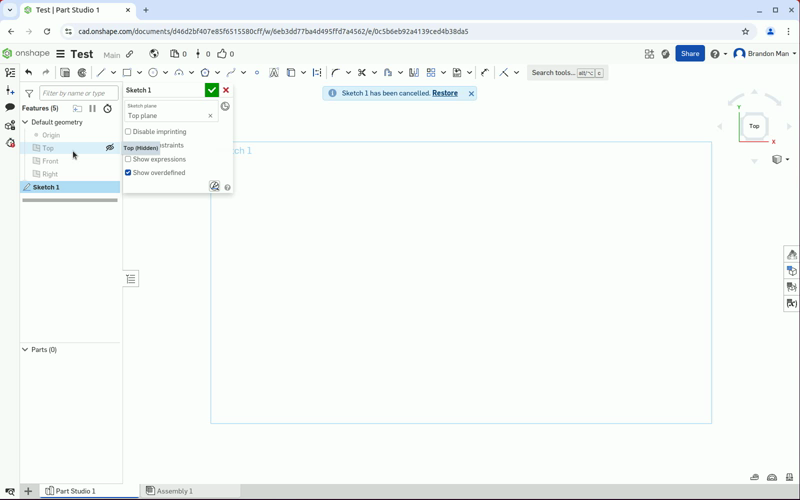
mouse_move(73, 352)
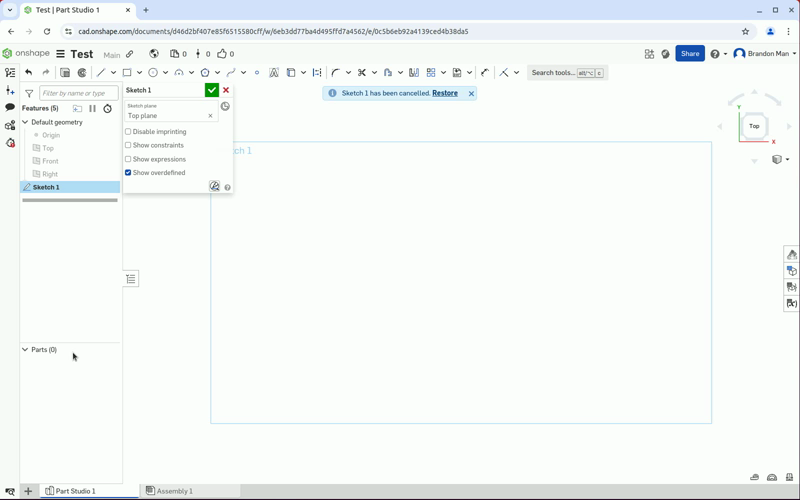
key(y)
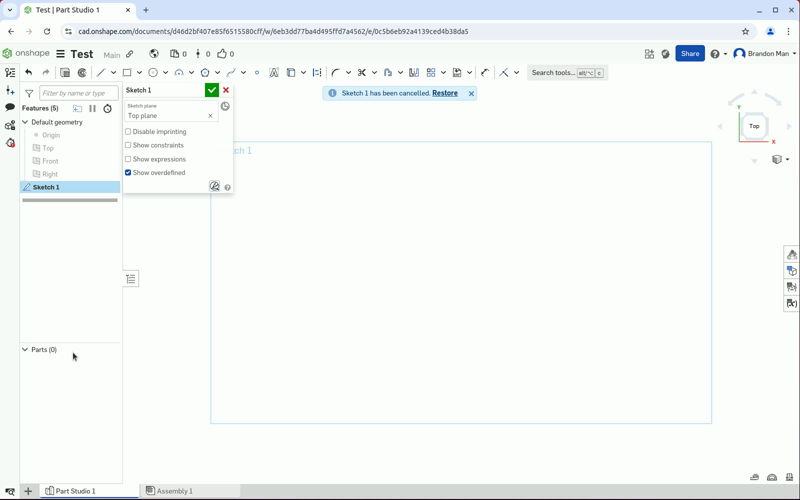
key(l)
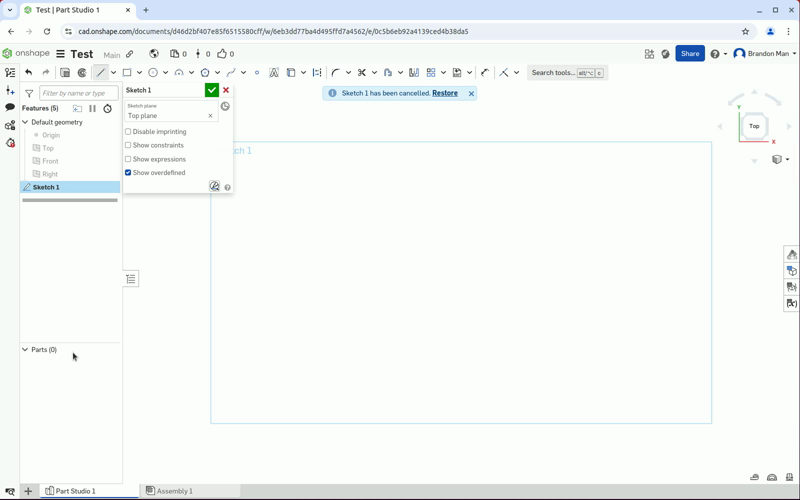
key_down(shift)
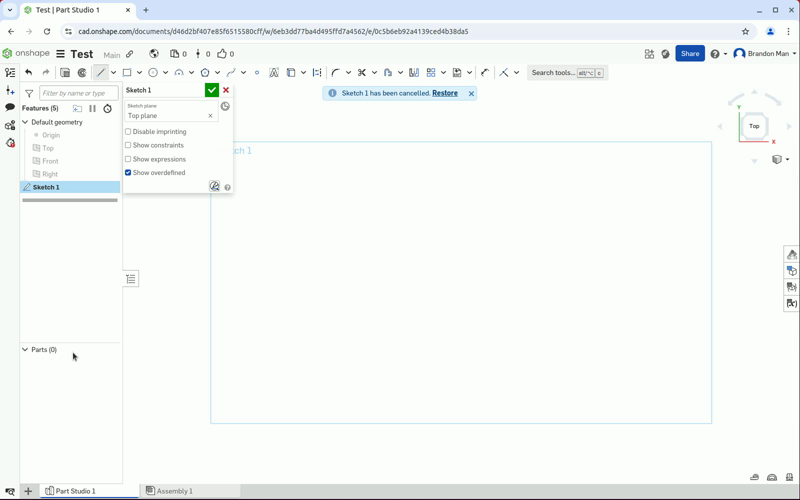
mouse_move(348, 395)
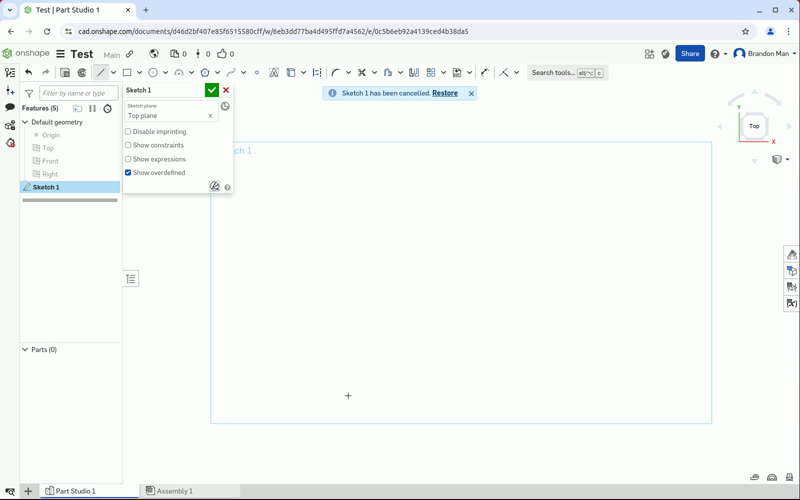
click(348, 395)
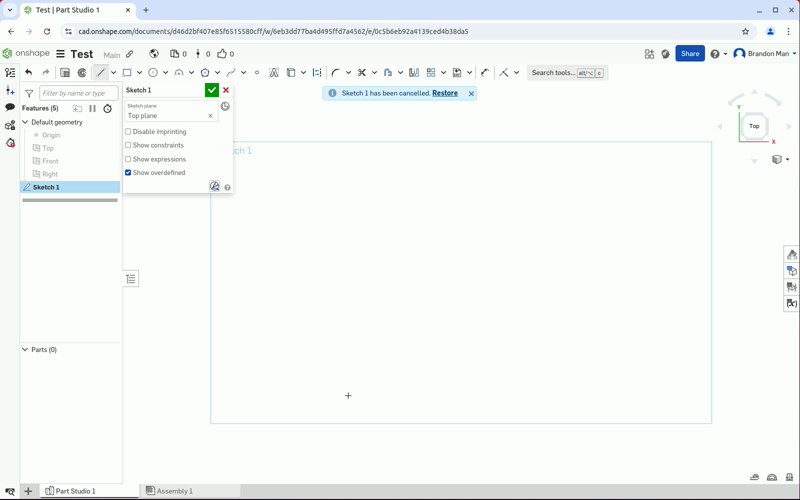
key_up(shift)
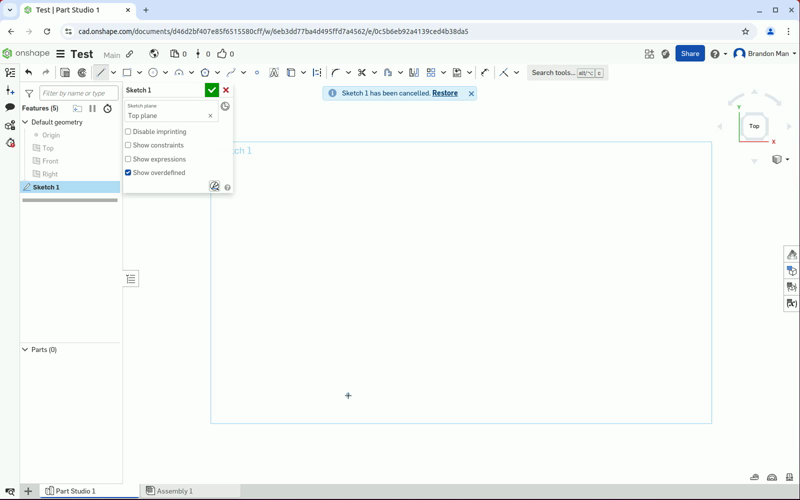
key_down(shift)
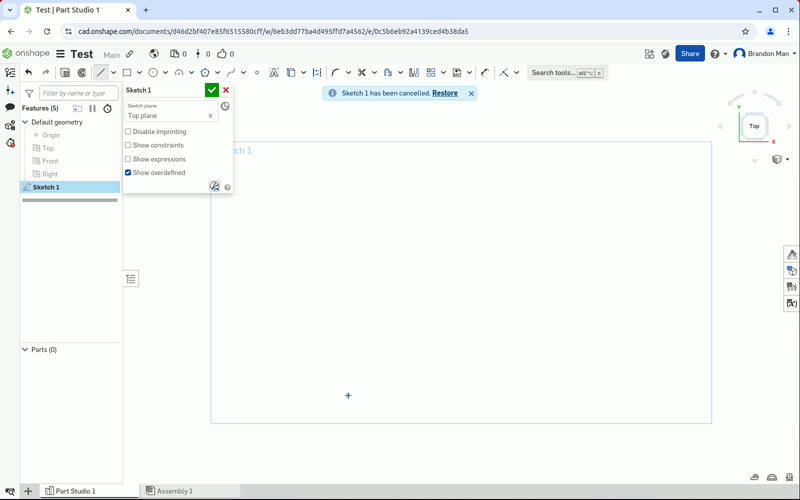
mouse_move(572, 395)
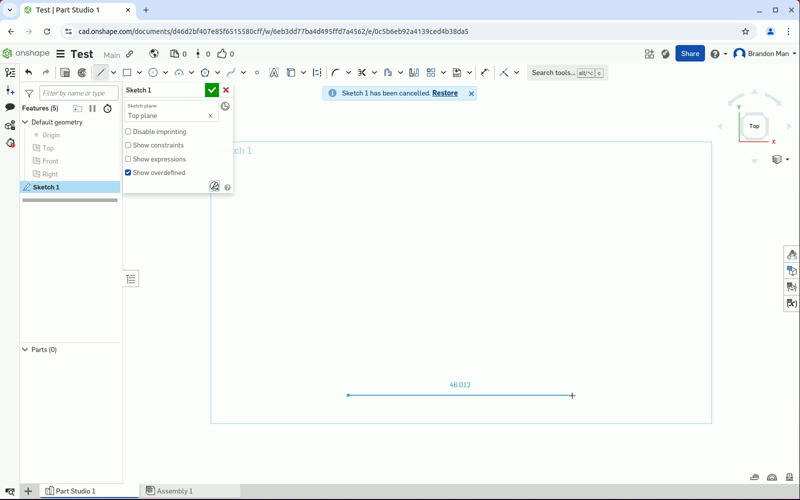
click(572, 395)
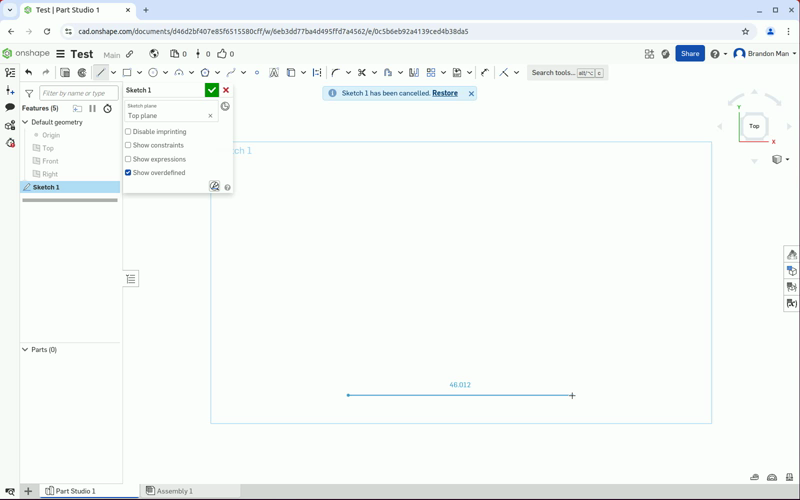
key_up(shift)
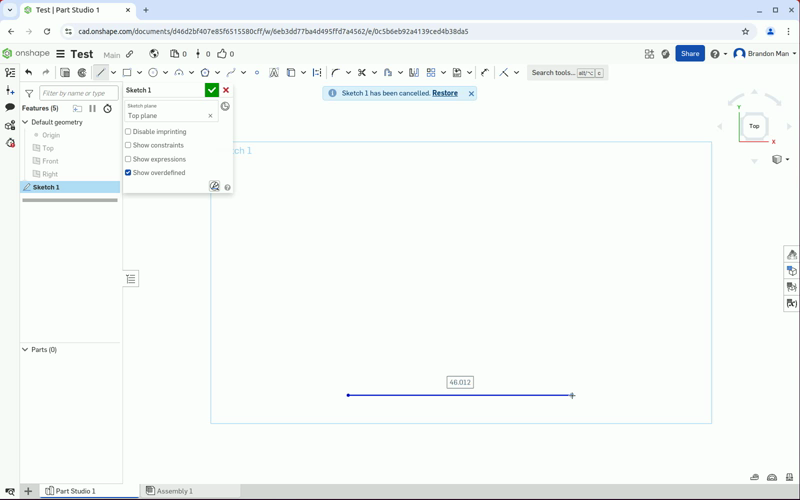
key_down(shift)
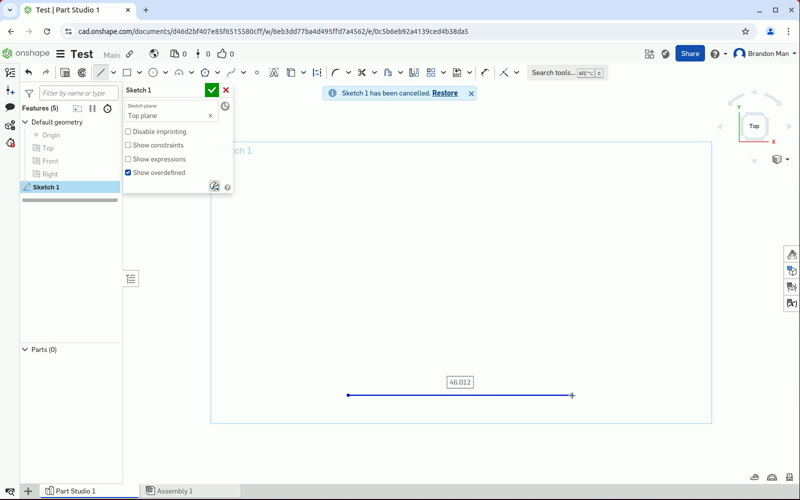
mouse_move(572, 282)
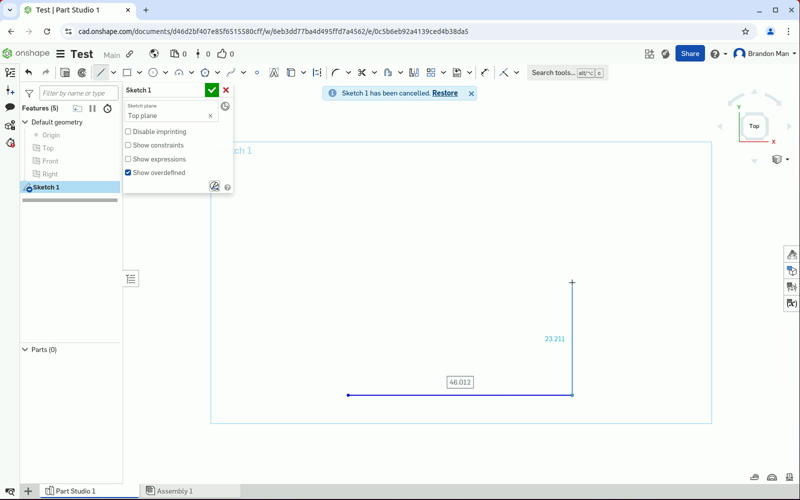
click(572, 282)
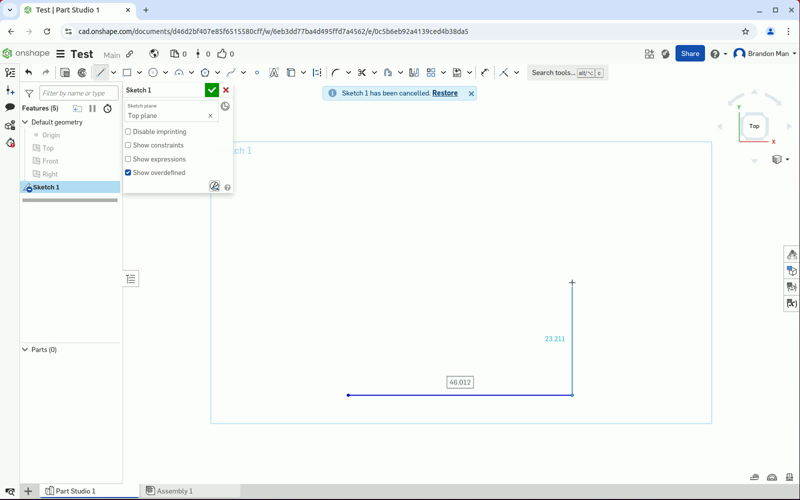
key_up(shift)
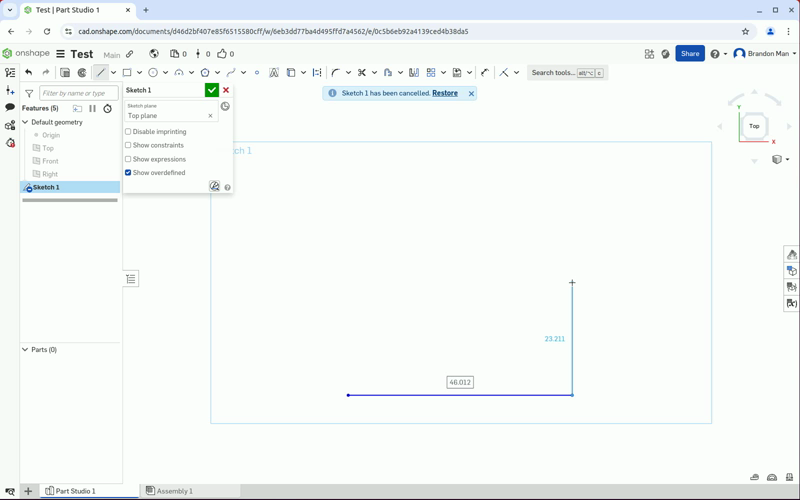
key_down(shift)
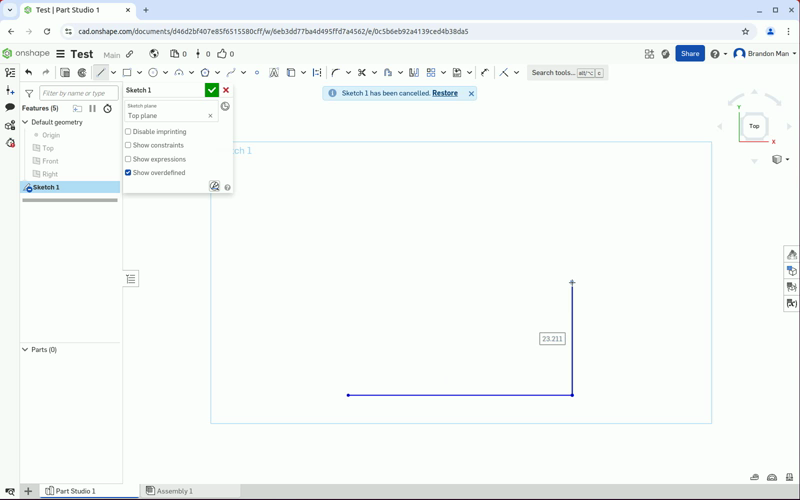
mouse_move(348, 282)
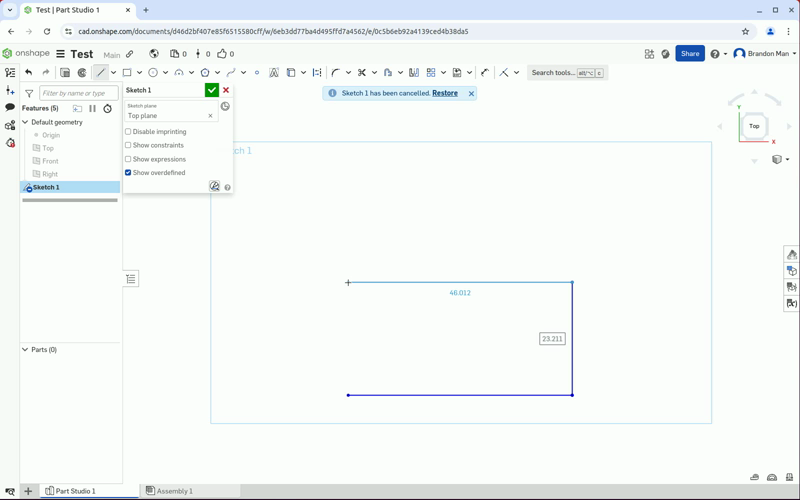
click(348, 282)
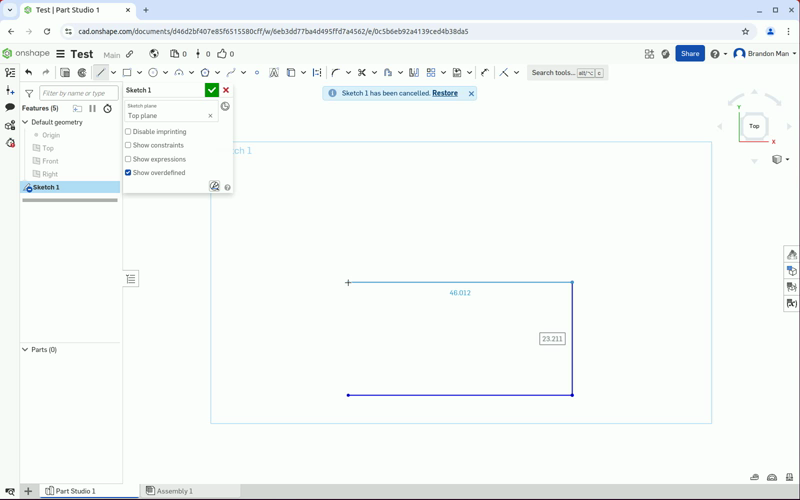
key_up(shift)
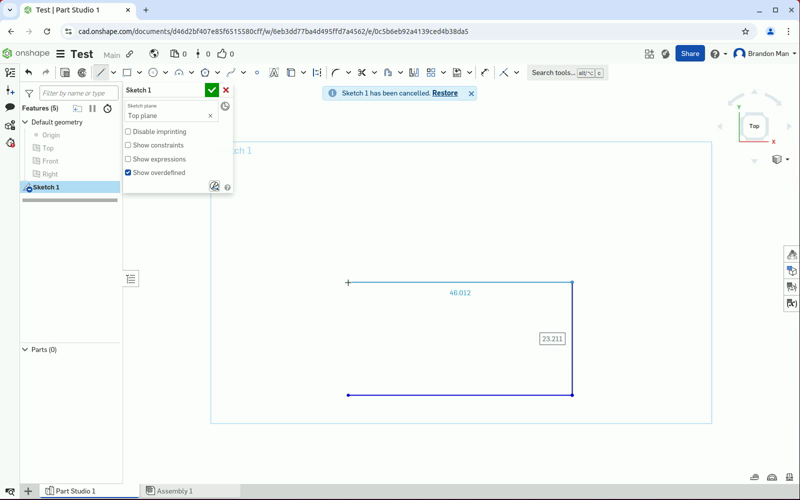
key_down(shift)
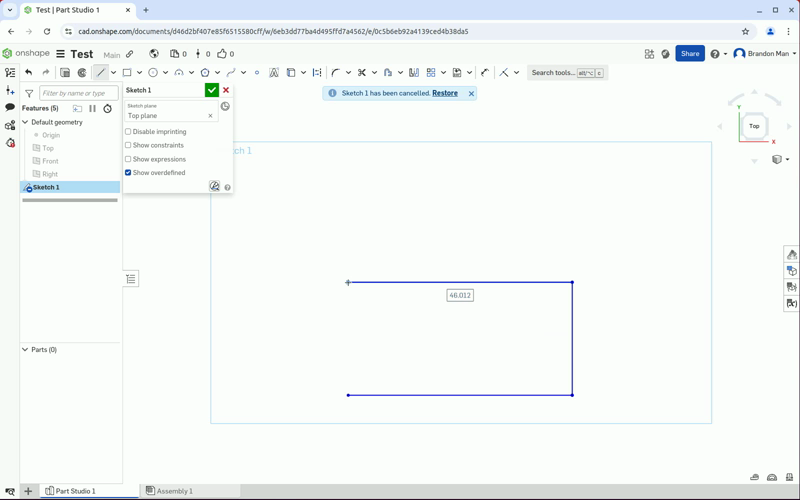
mouse_move(348, 395)
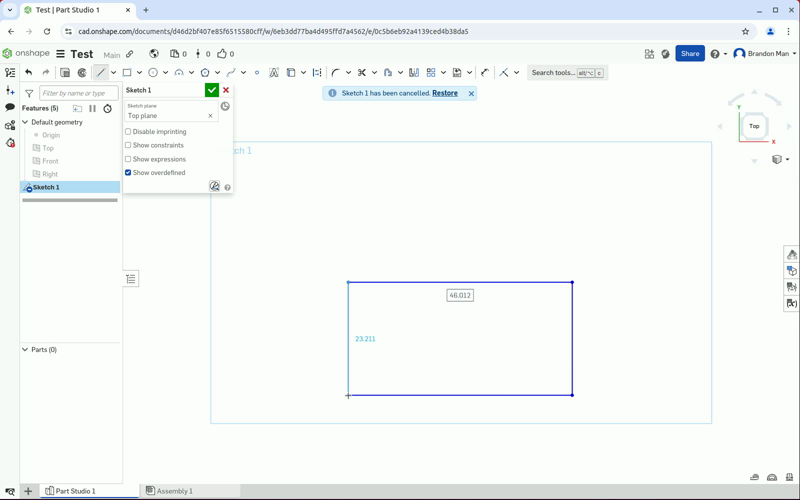
key_up(shift)
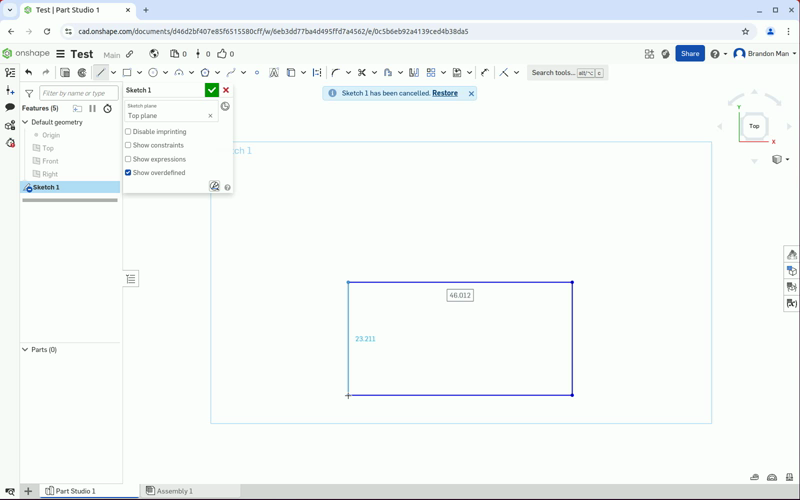
click(348, 395)
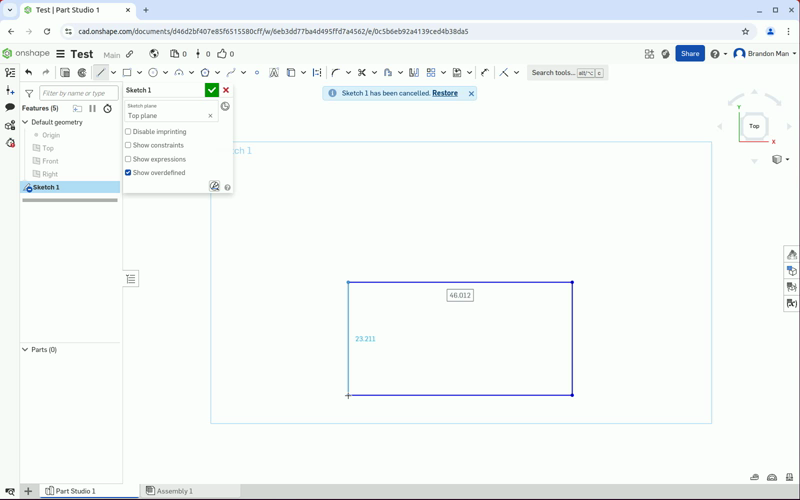
key(esc)
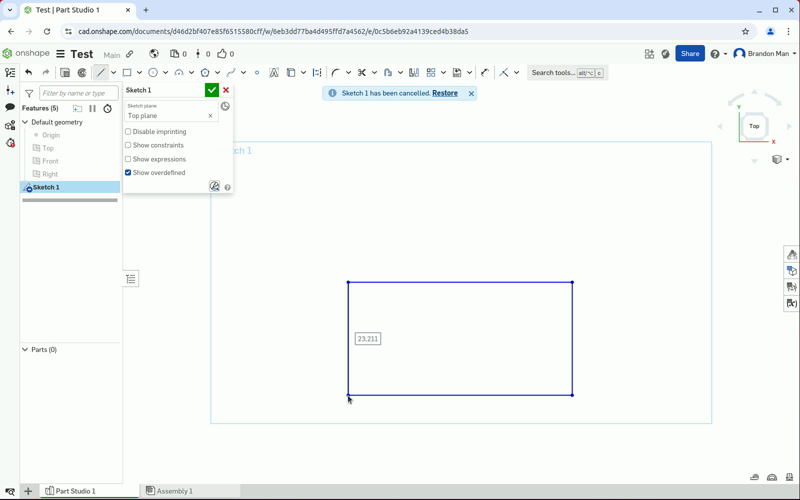
mouse_move(472, 346)
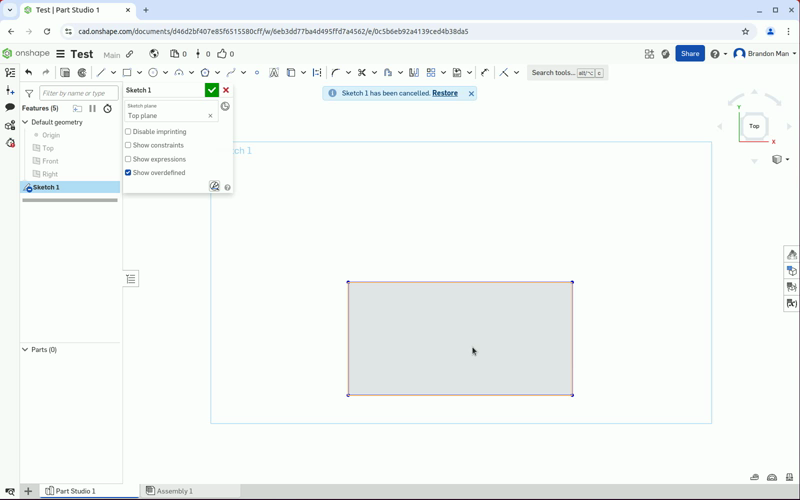
click(472, 346)
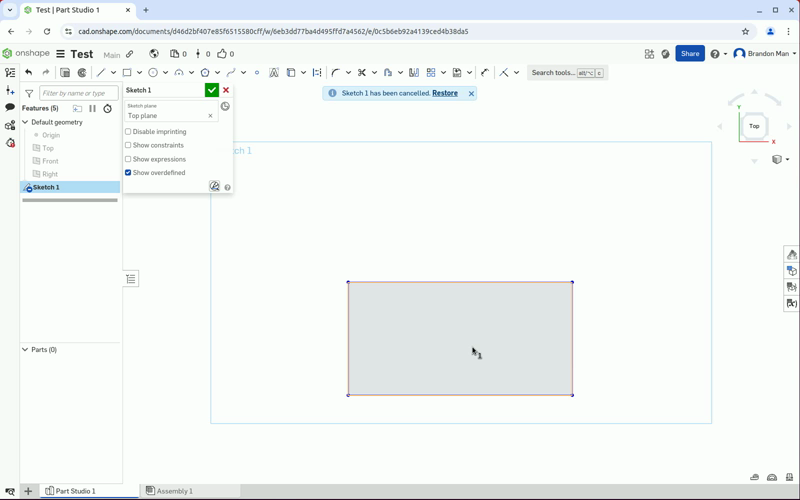
mouse_move(73, 352)
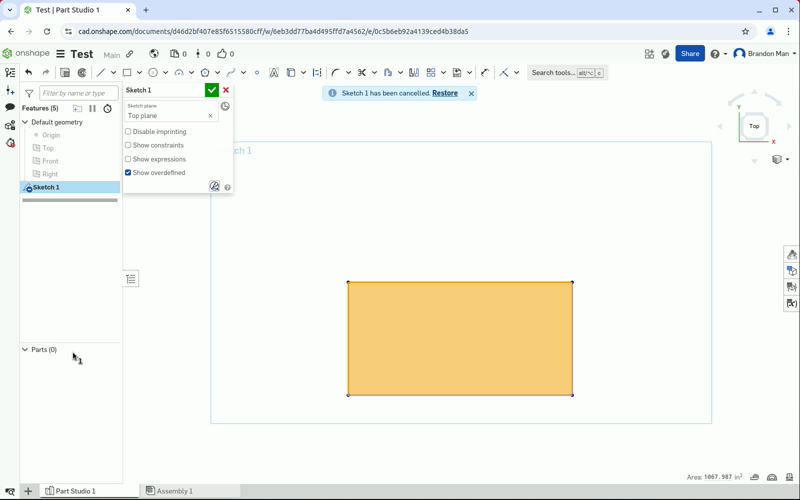
key(shift+y)
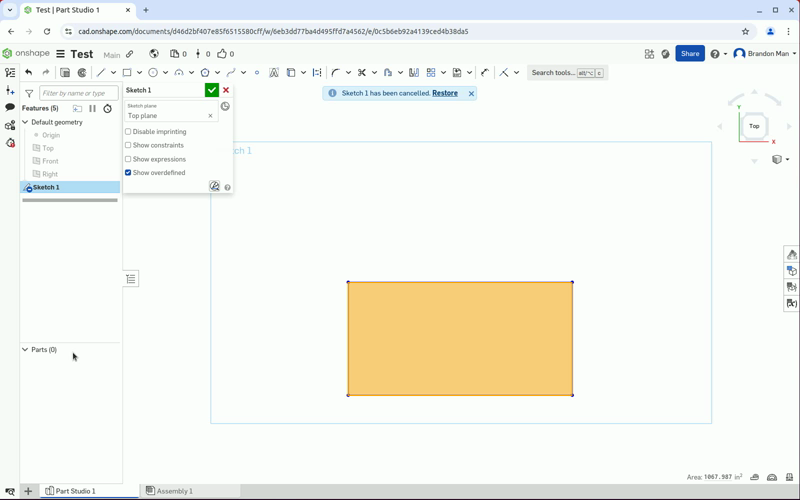
key(shift+e)
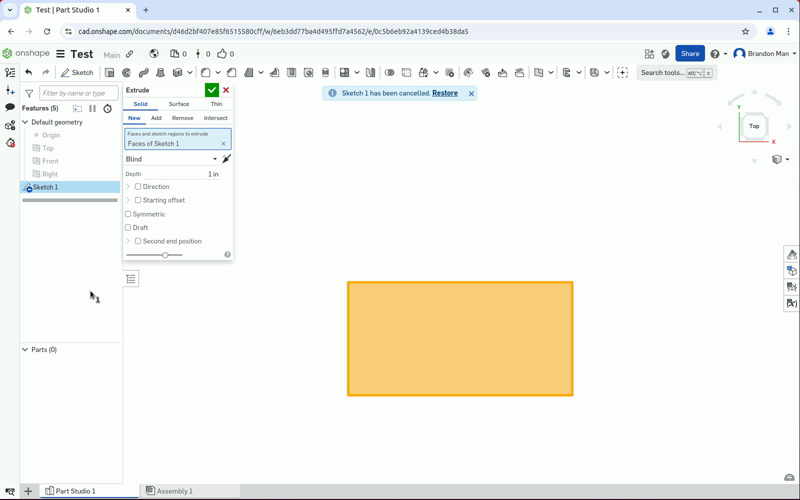
mouse_move(143, 106)
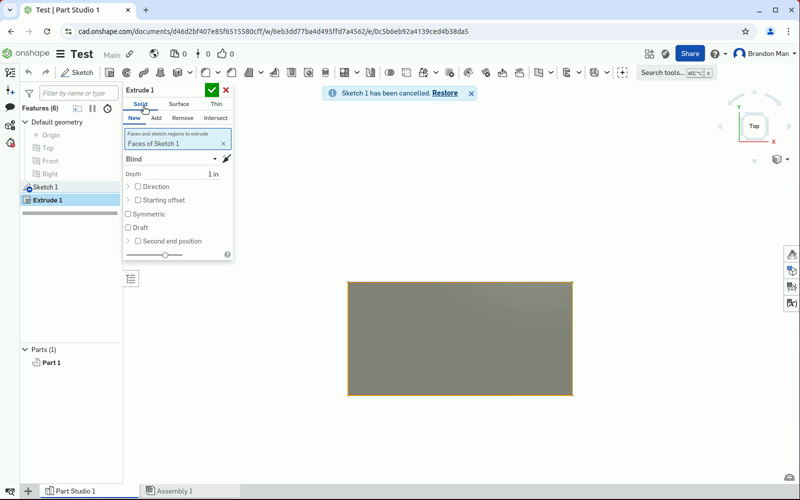
click(143, 106)
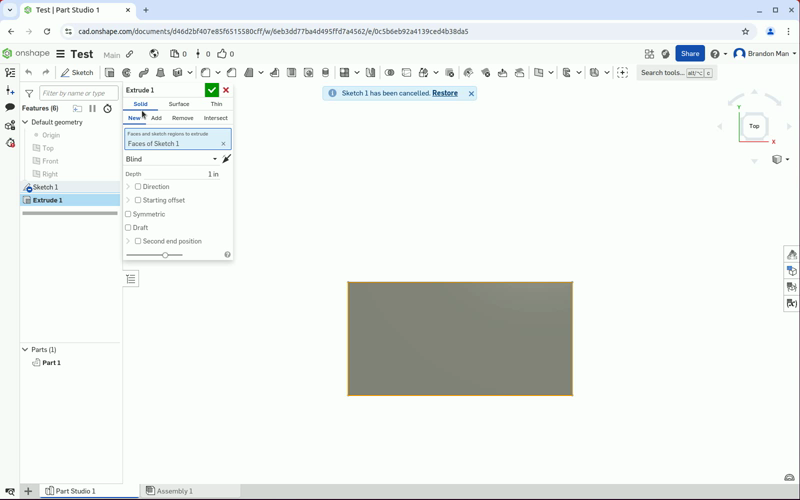
mouse_move(137, 120)
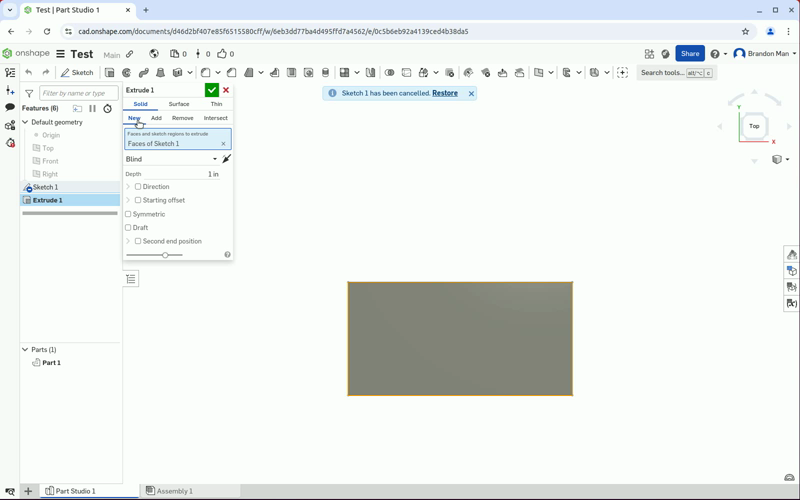
click(137, 120)
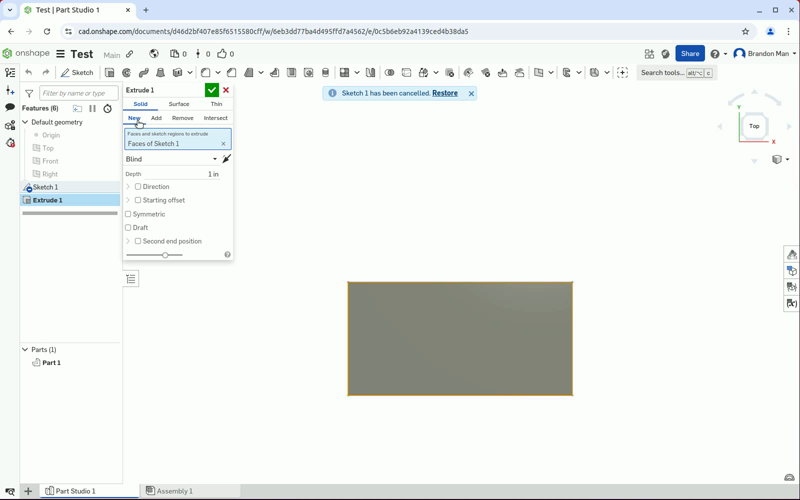
key(tab, 4)
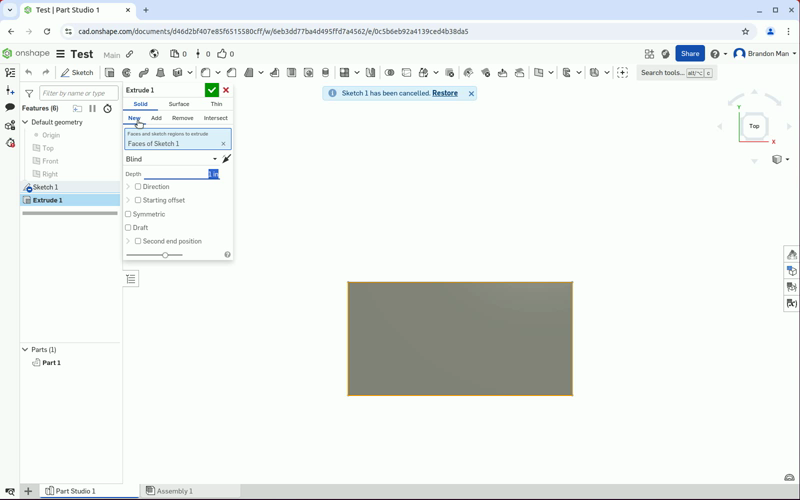
text(1.685)
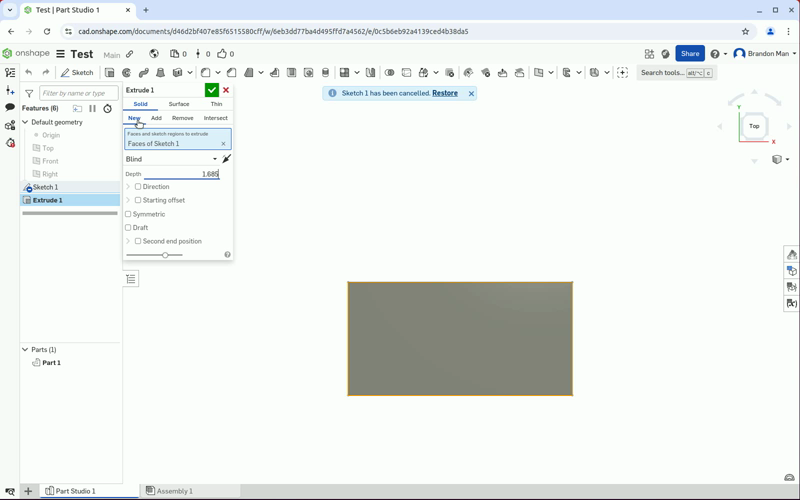
key(enter)
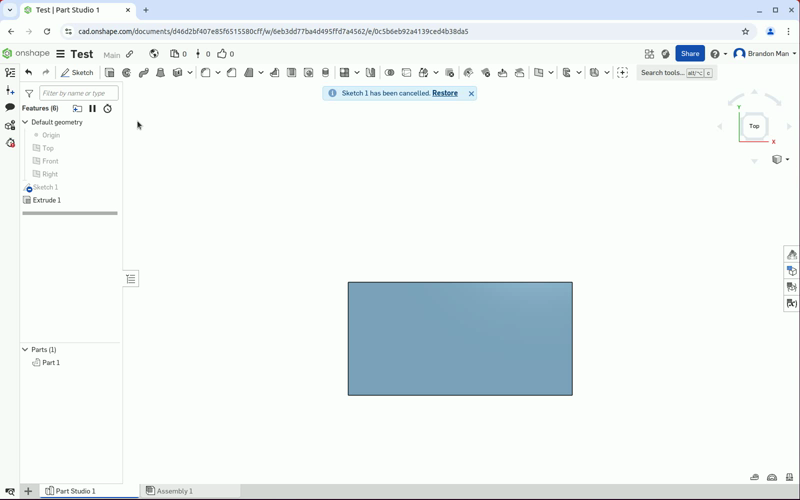
key(shift+h)
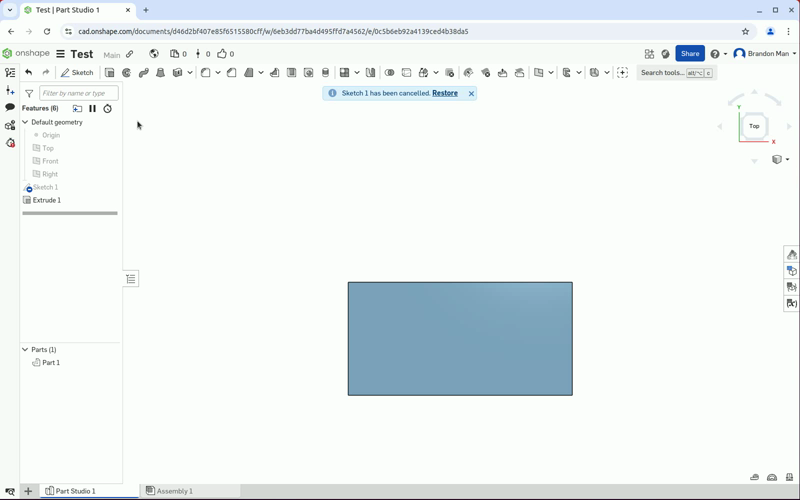
key(shift+h)
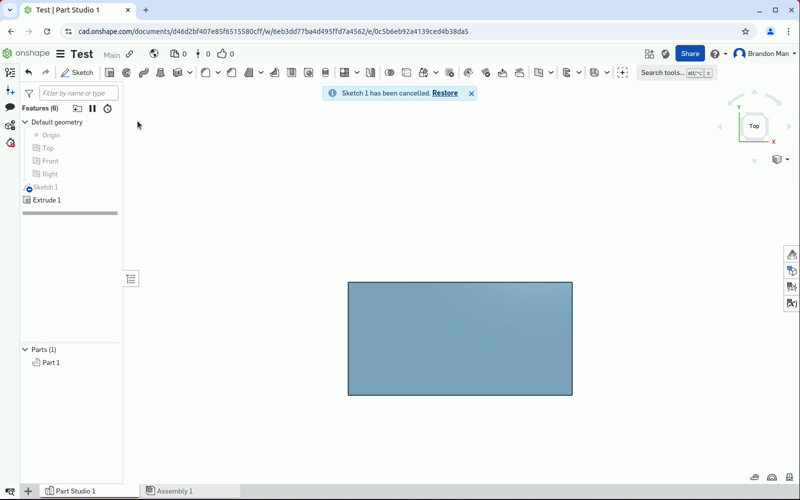
mouse_move(73, 189)
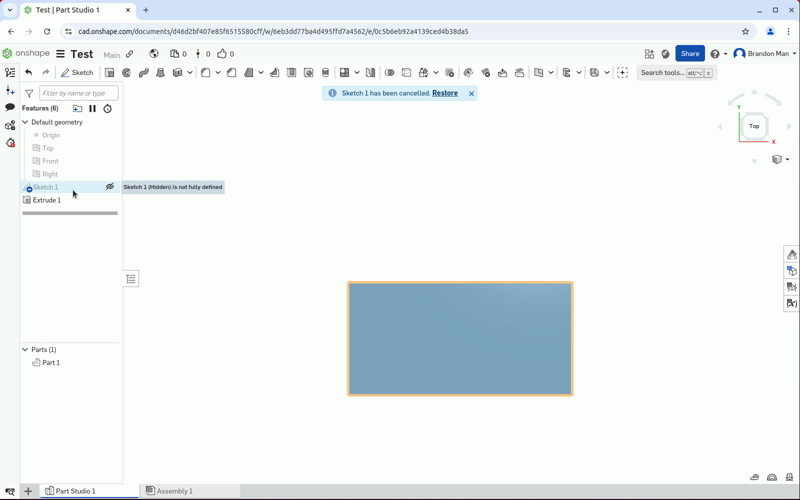
click(73, 189)
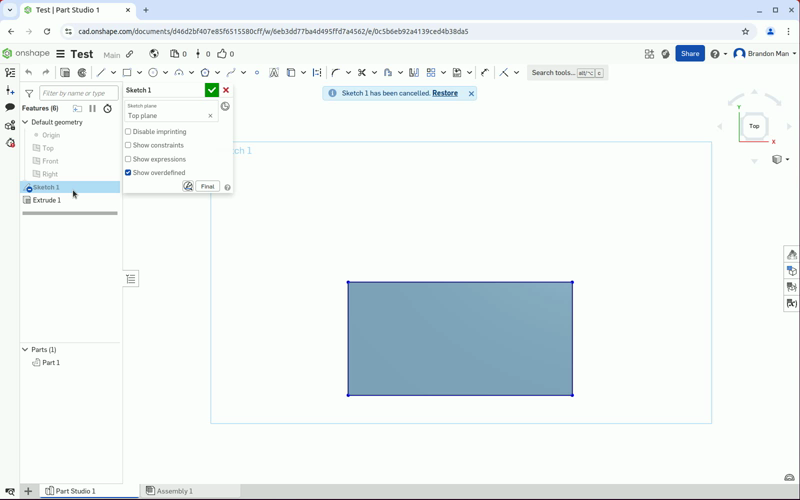
mouse_move(229, 92)
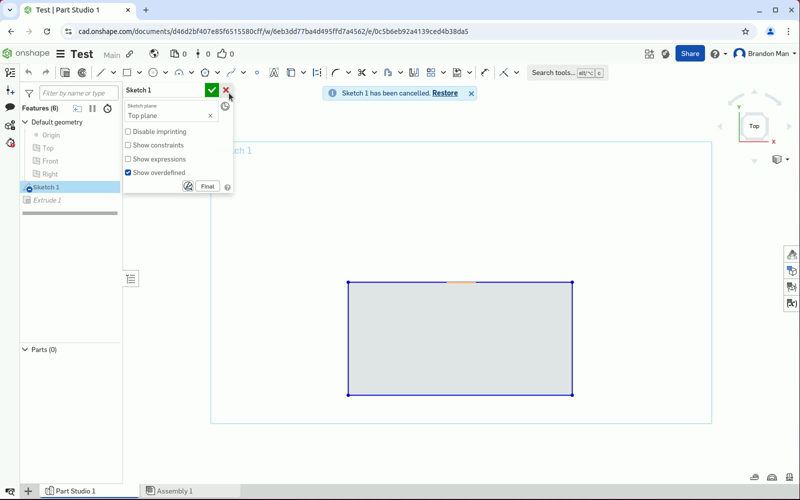
click(229, 92)
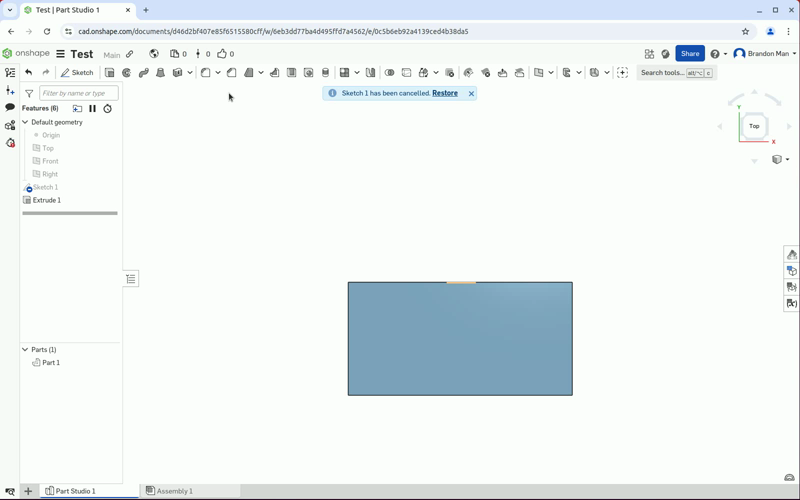
mouse_move(541, 75)
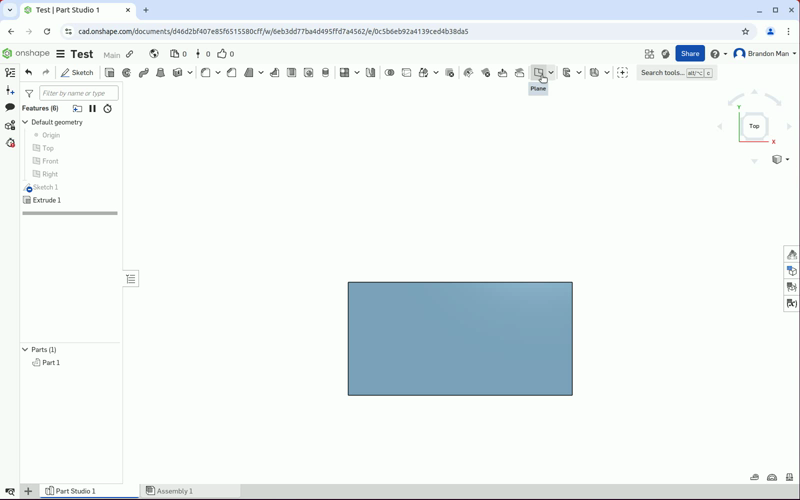
click(541, 75)
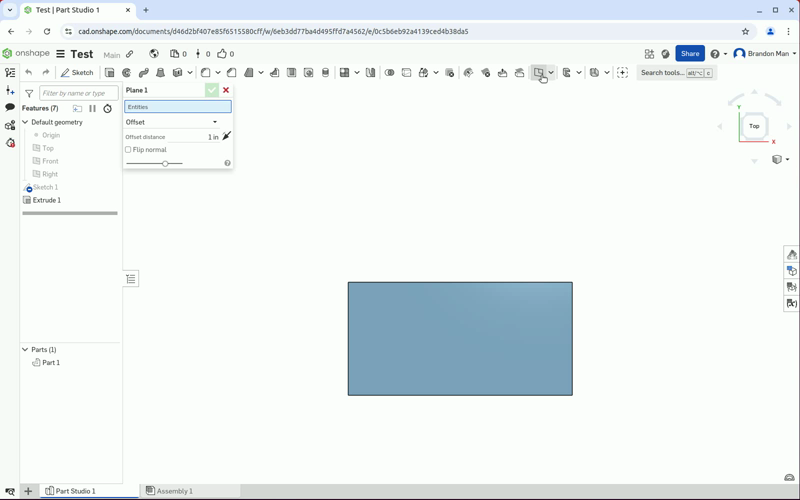
mouse_move(73, 150)
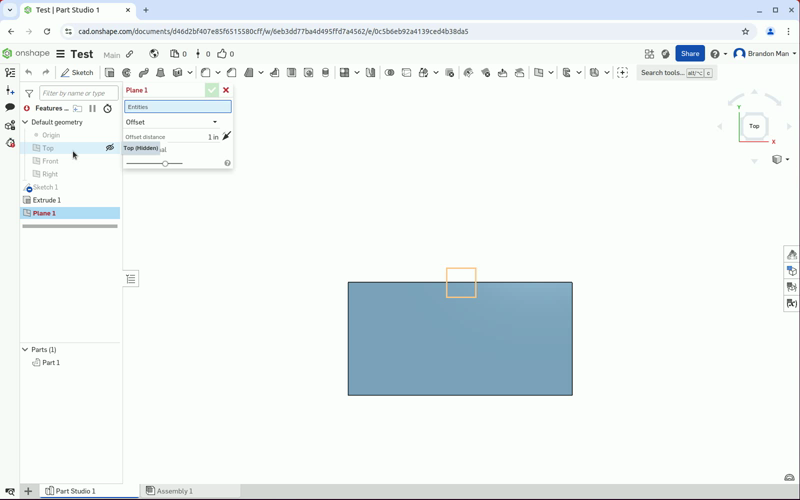
click(73, 150)
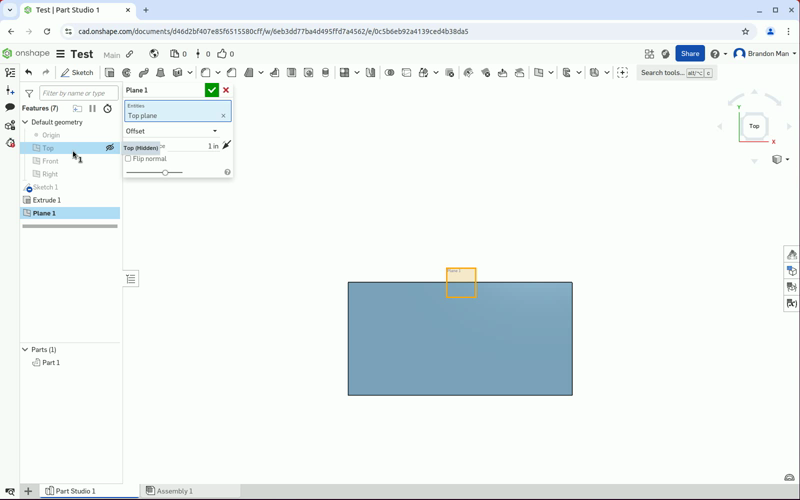
key(tab, 2)
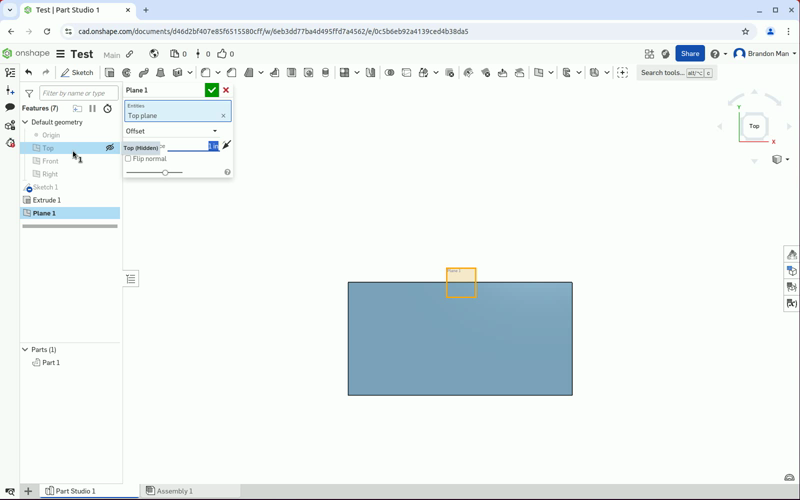
text(1.695)
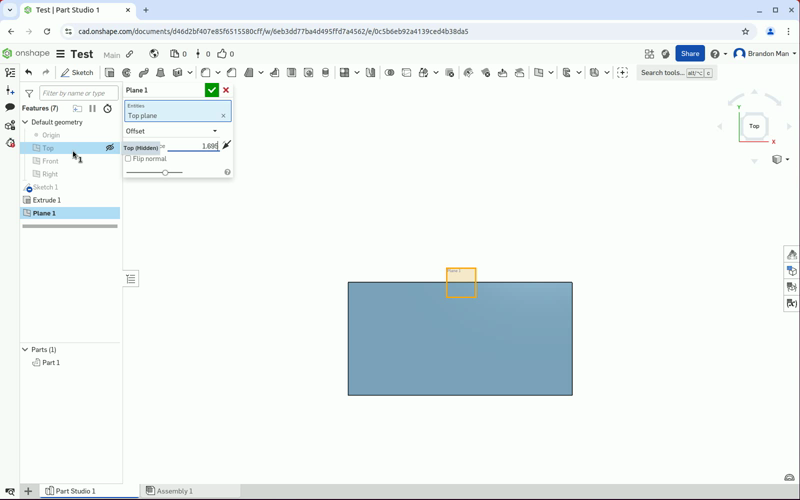
key(enter, 2)
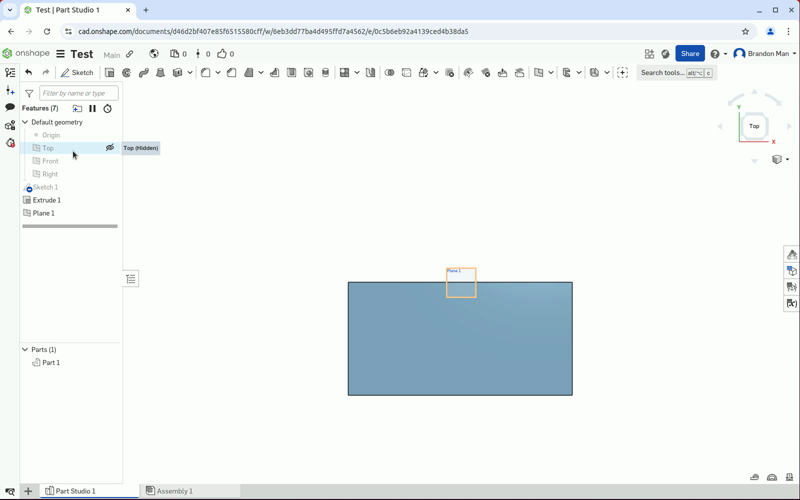
key(shift+s)
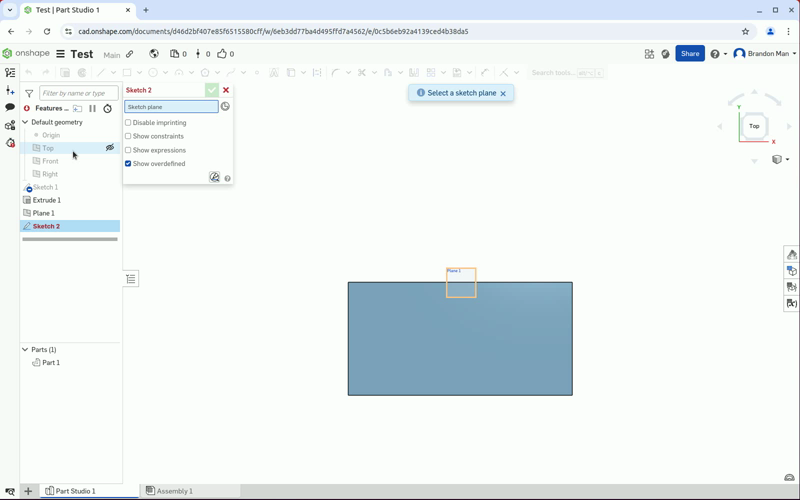
mouse_move(73, 215)
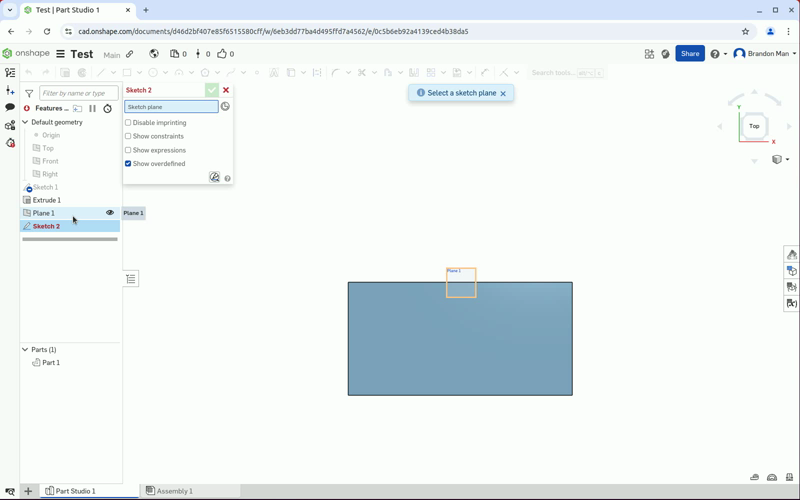
click(73, 215)
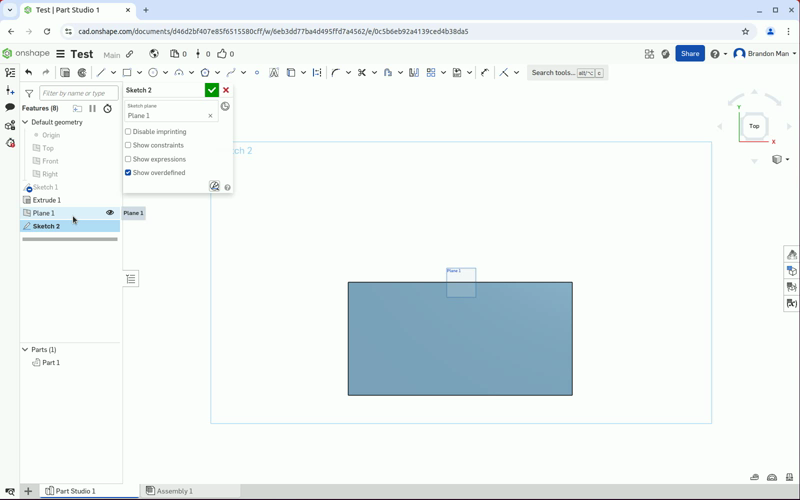
mouse_move(73, 352)
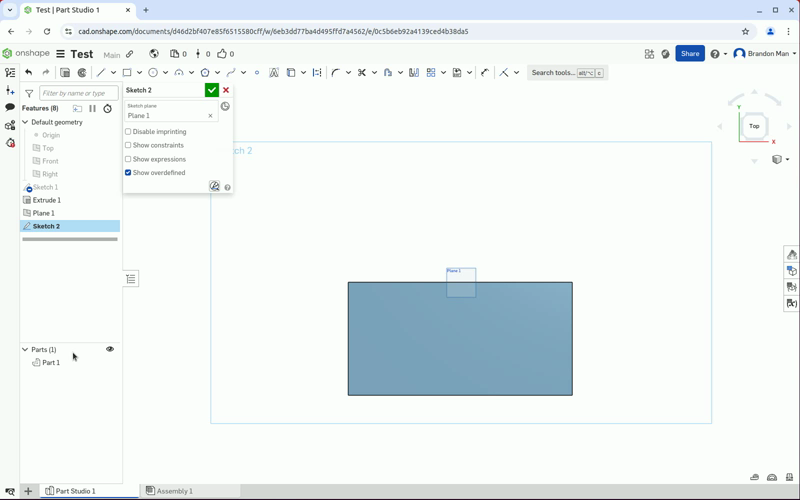
key(y)
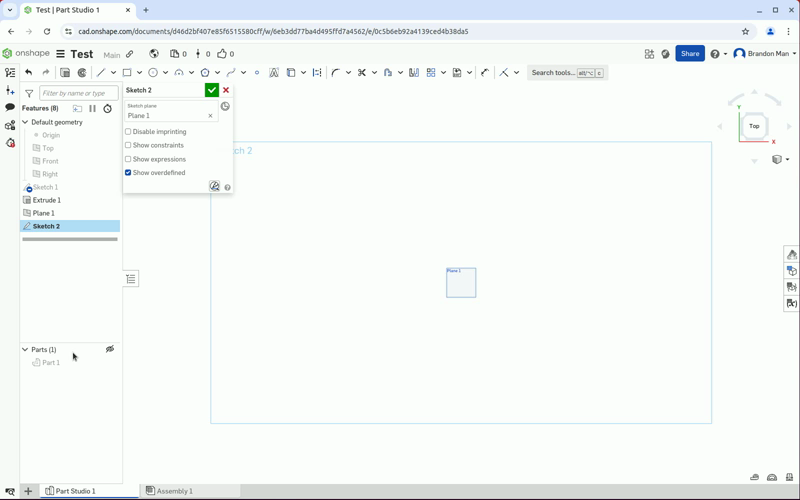
key(l)
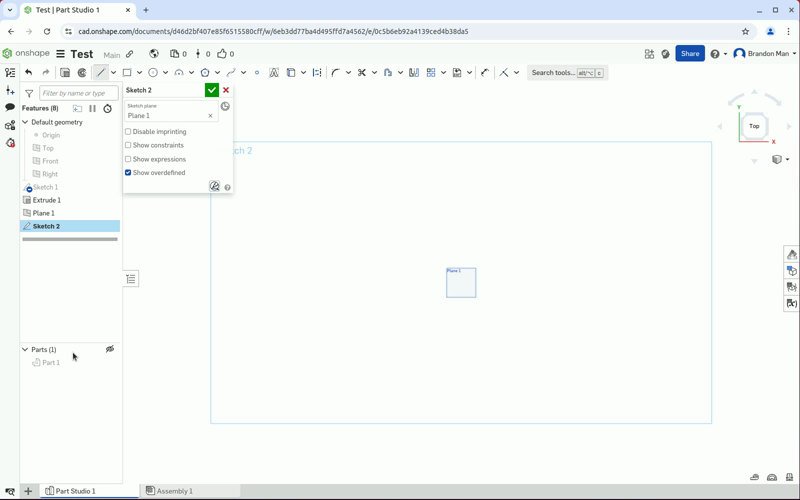
key_down(shift)
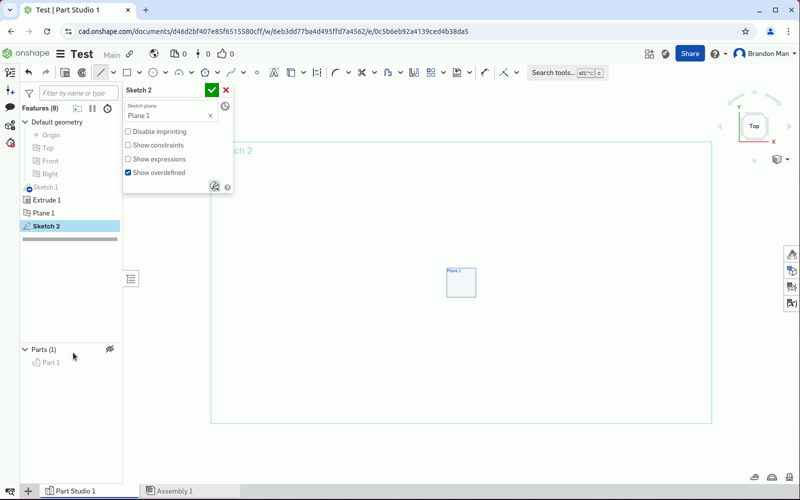
mouse_move(363, 282)
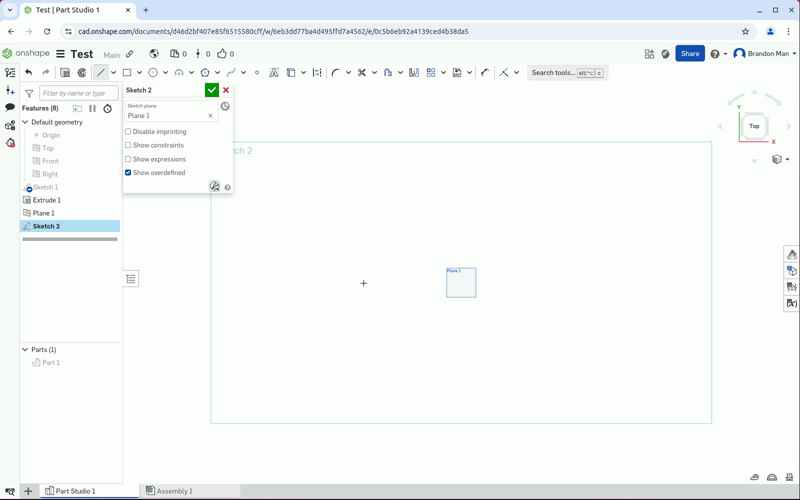
click(363, 282)
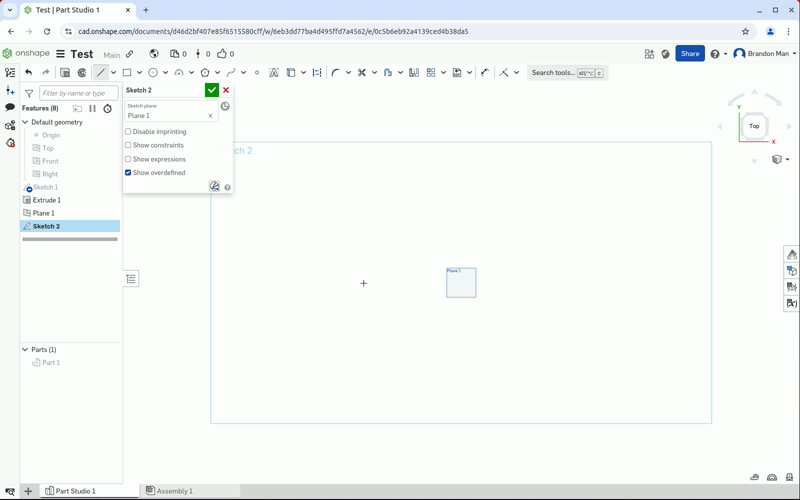
key_up(shift)
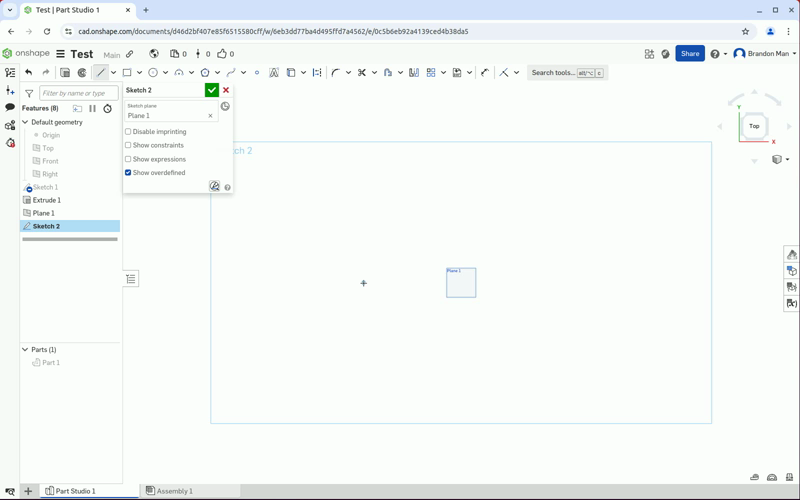
key_down(shift)
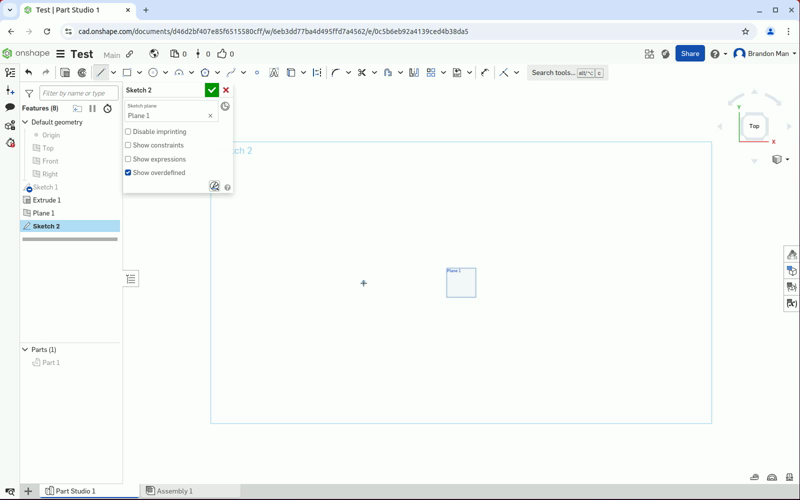
mouse_move(393, 282)
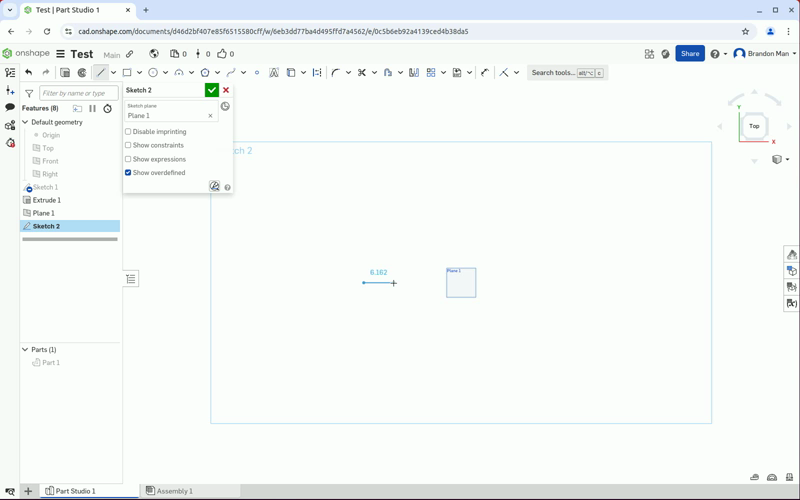
mouse_move(369, 282)
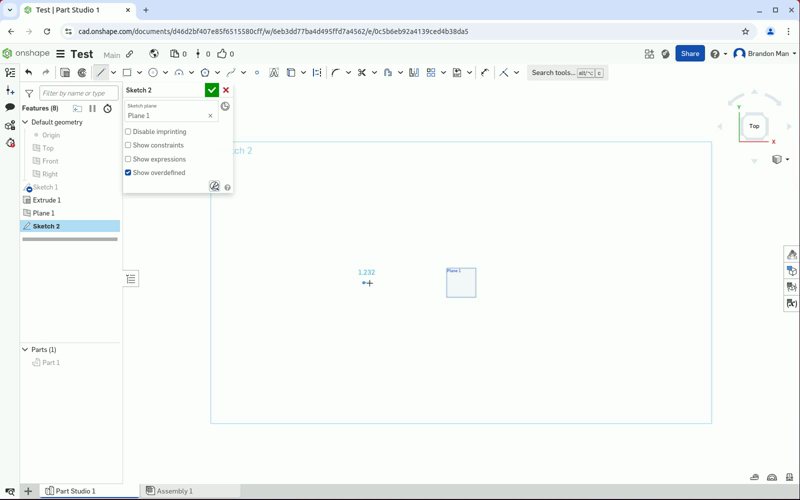
scroll(6)
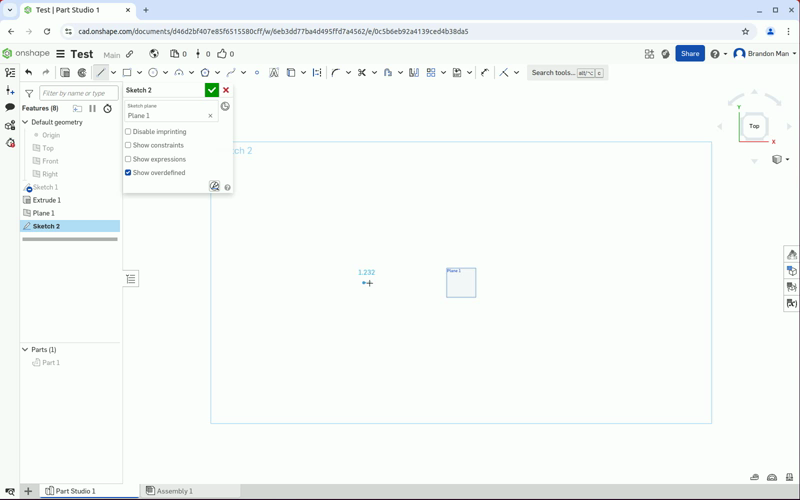
scroll(6)
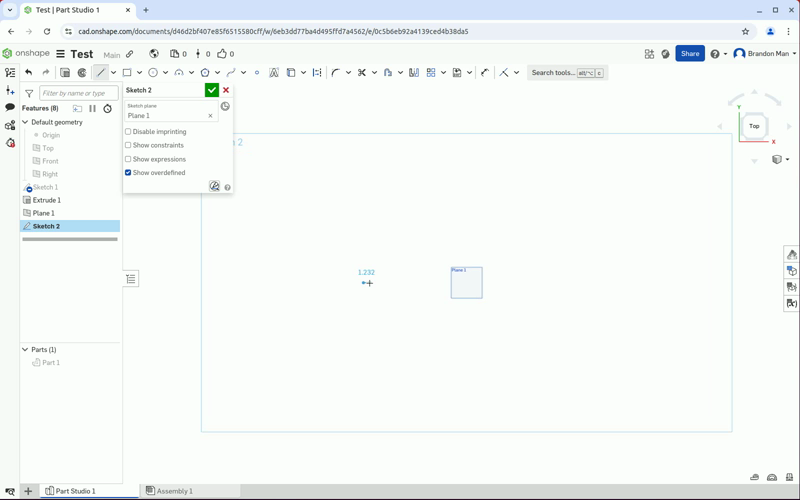
scroll(6)
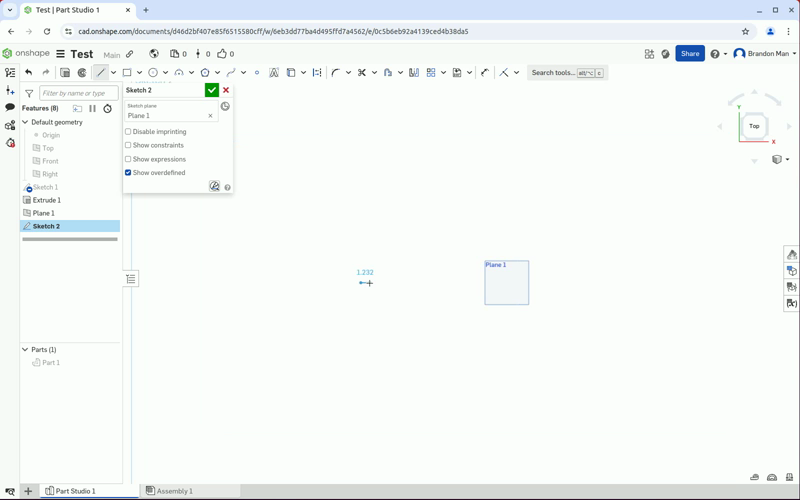
scroll(6)
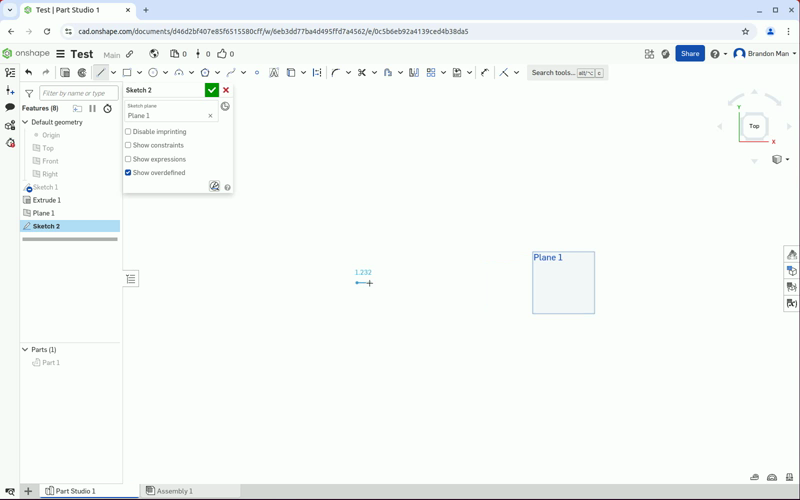
scroll(6)
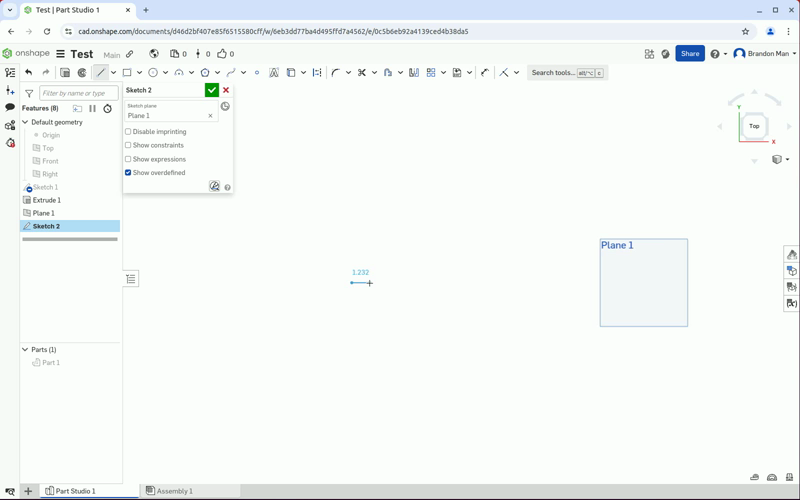
scroll(6)
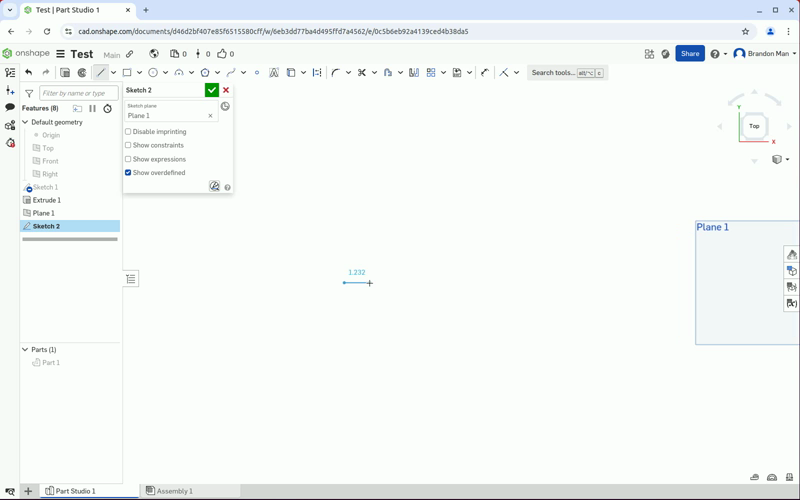
scroll(6)
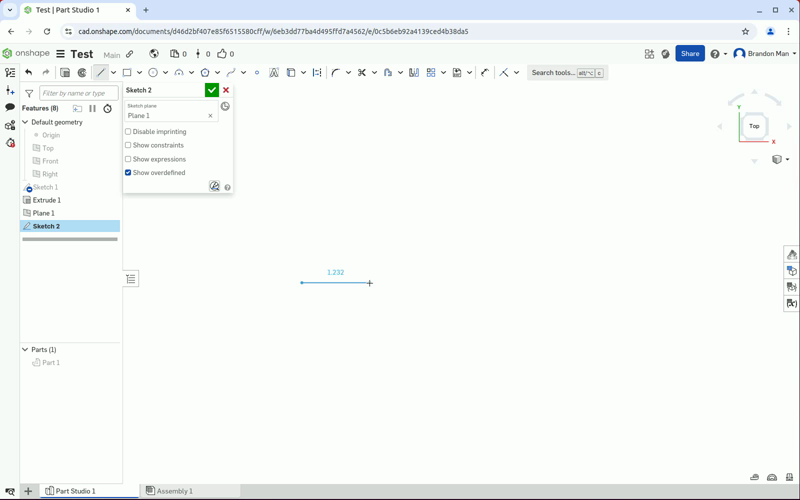
click(369, 282)
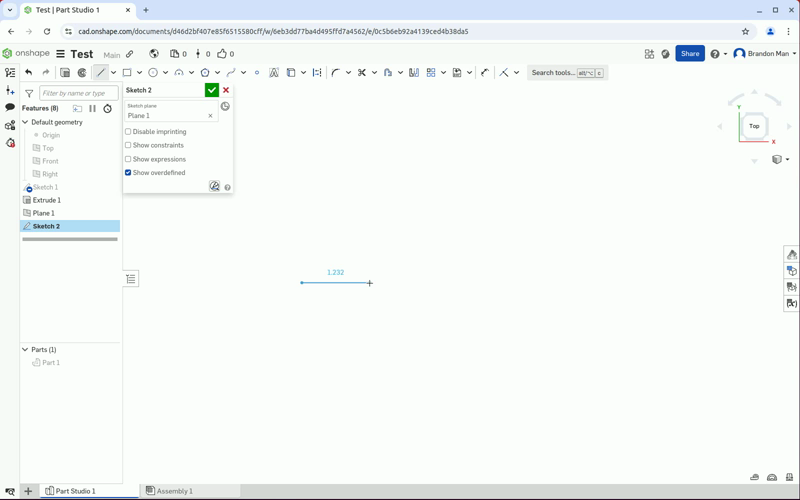
scroll(-6)
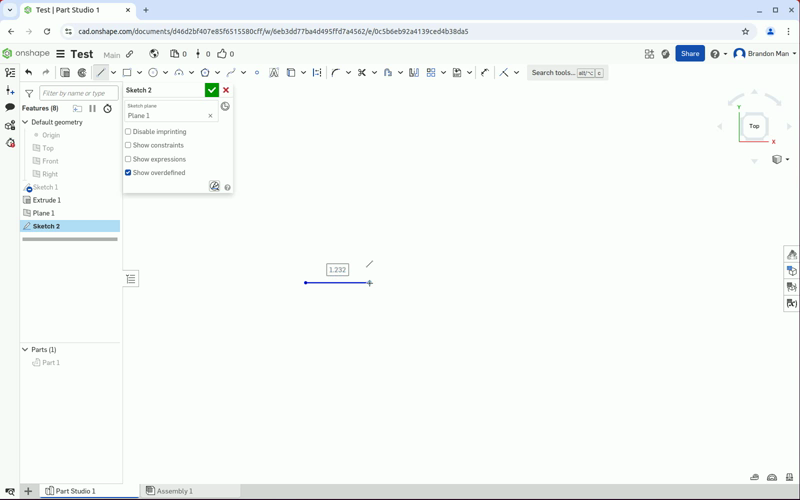
scroll(-6)
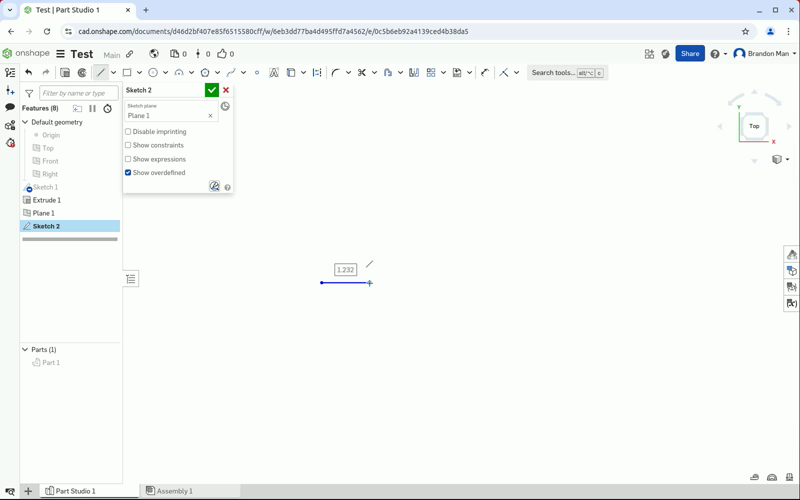
scroll(-6)
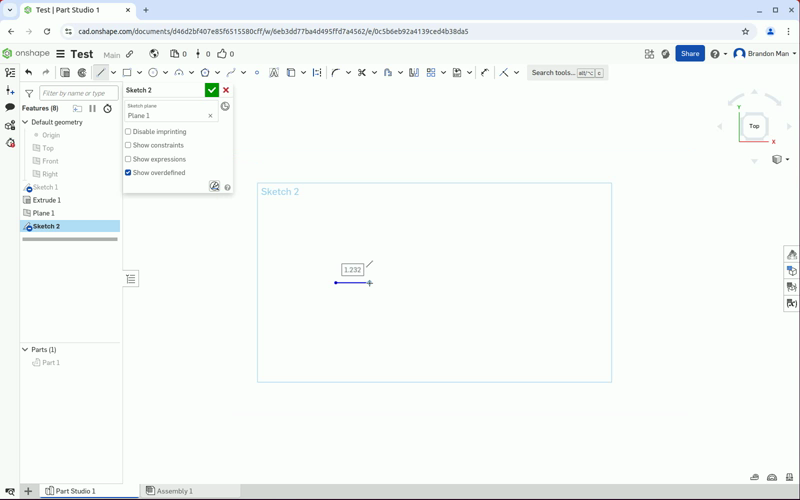
scroll(-6)
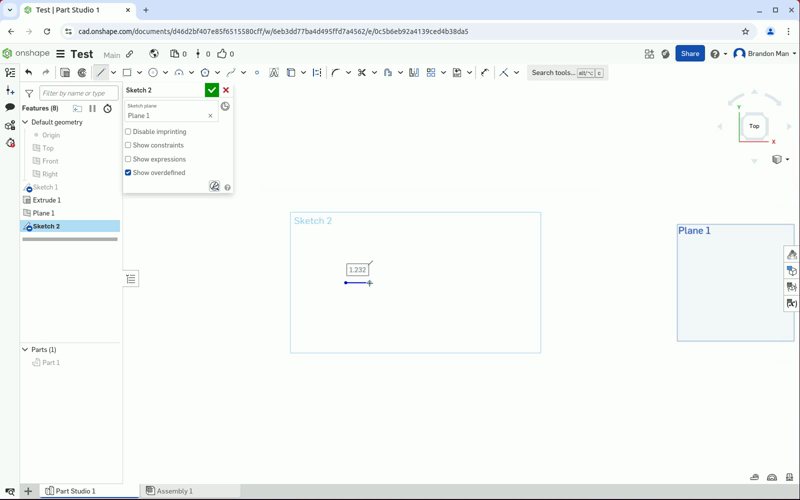
scroll(-6)
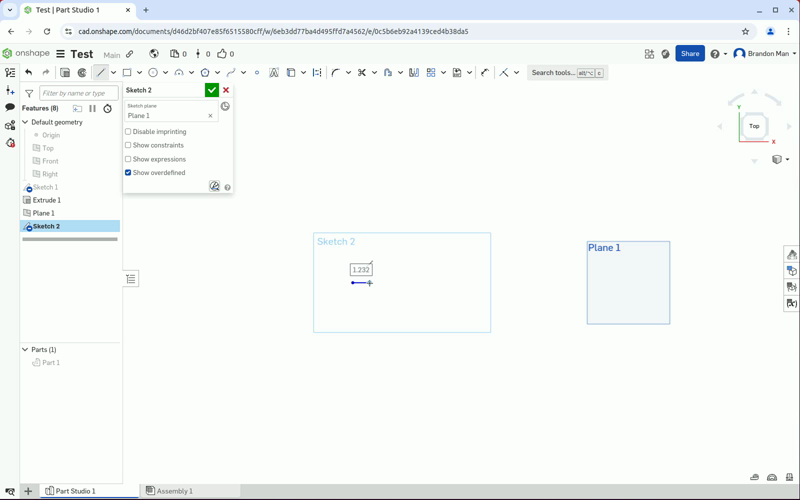
scroll(-6)
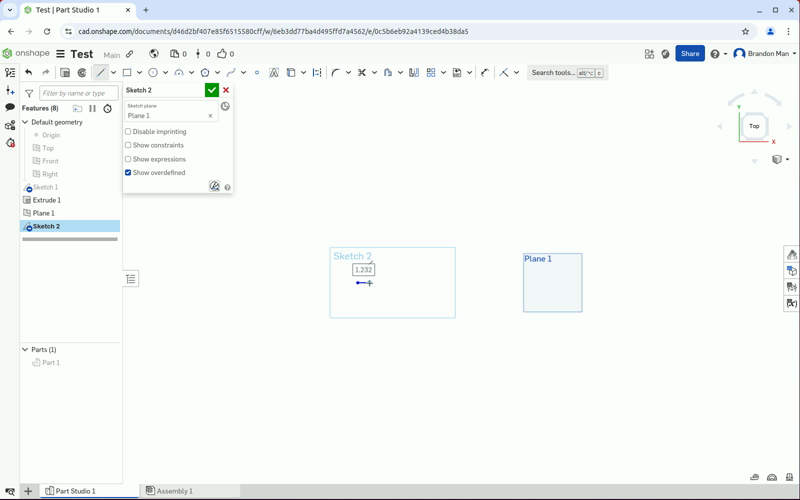
scroll(-6)
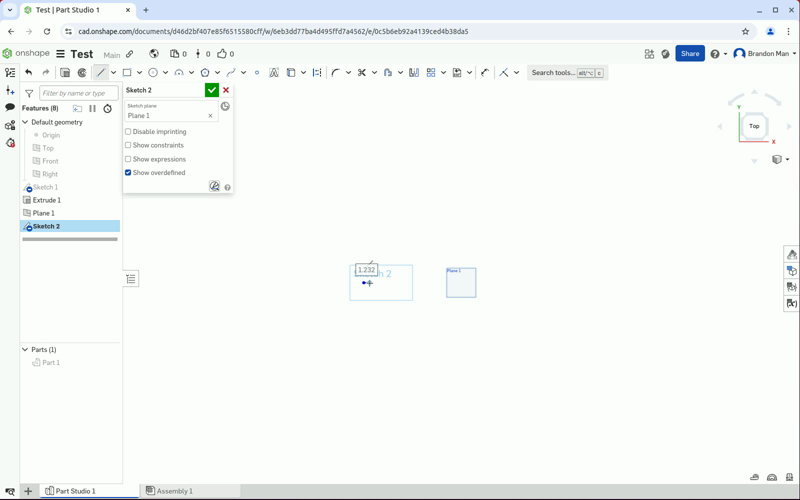
key_up(shift)
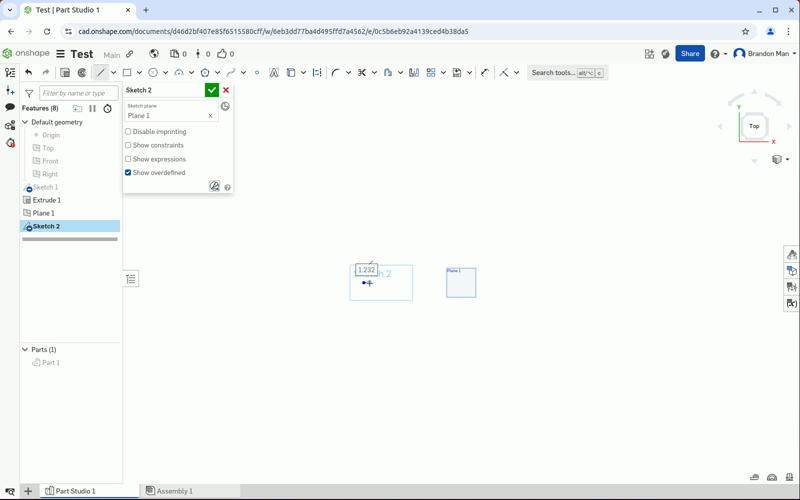
key(esc)
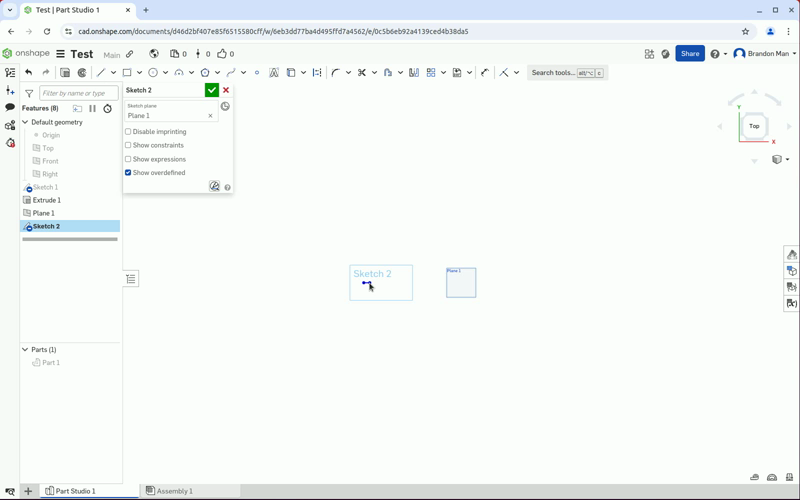
key(a)
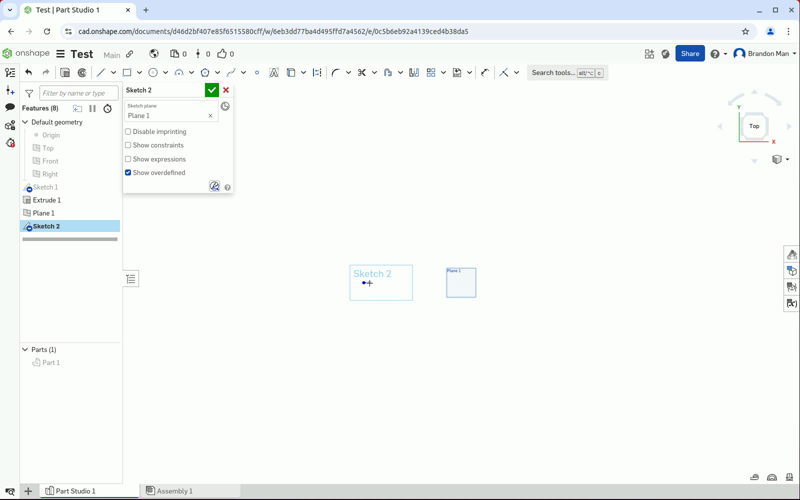
mouse_move(369, 282)
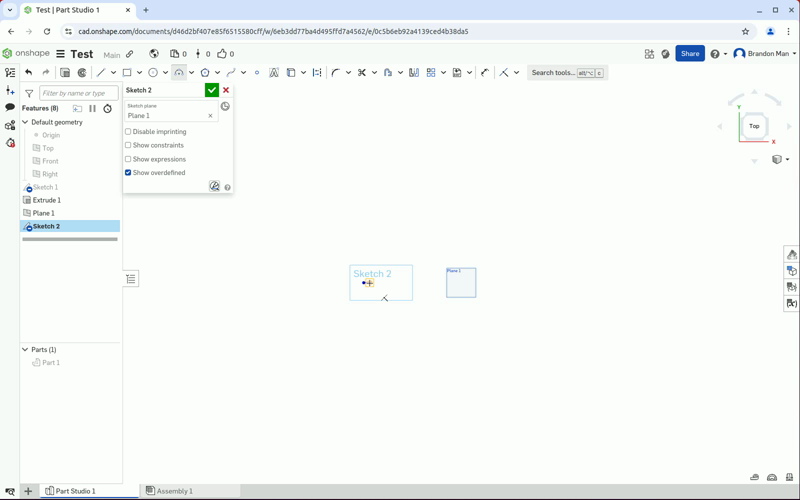
click(369, 282)
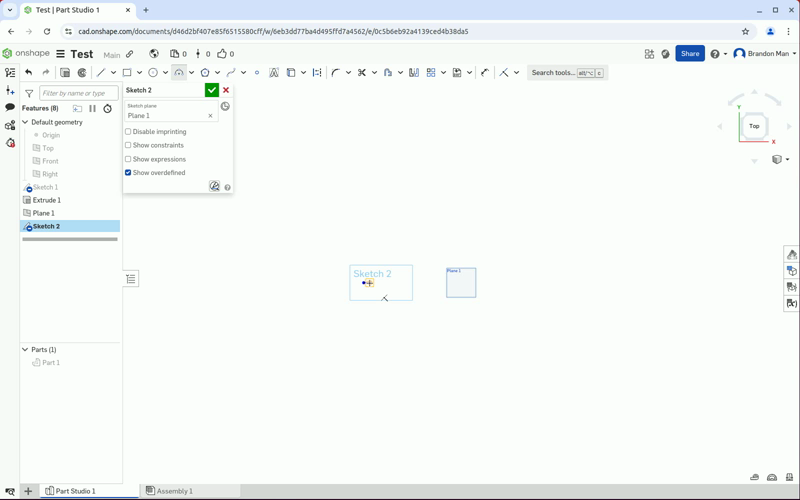
key_down(shift)
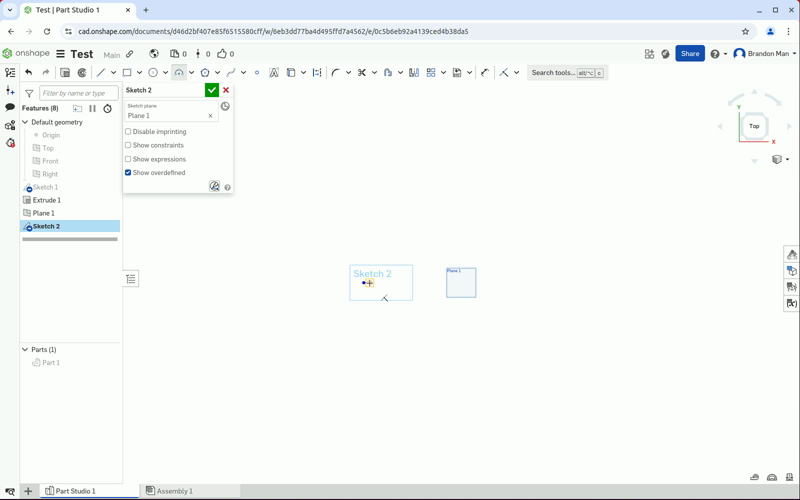
mouse_move(552, 282)
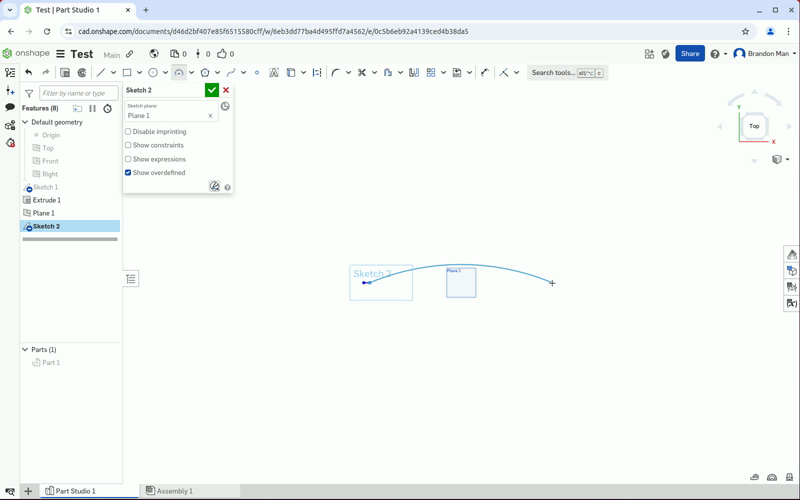
click(552, 282)
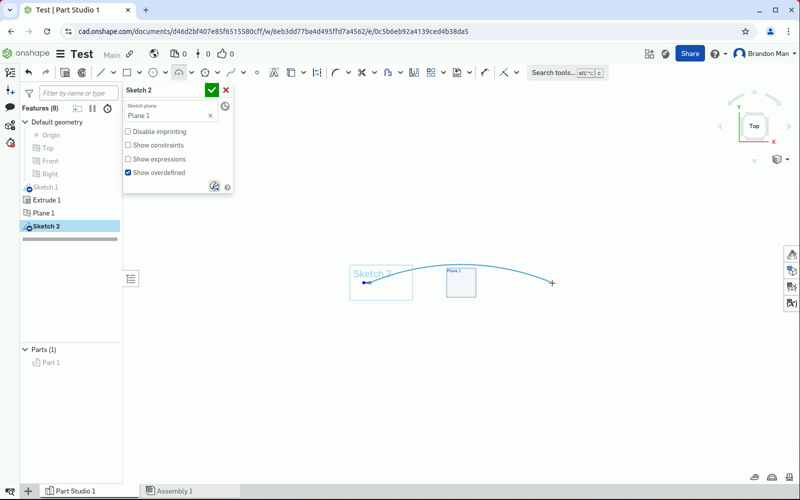
mouse_move(461, 191)
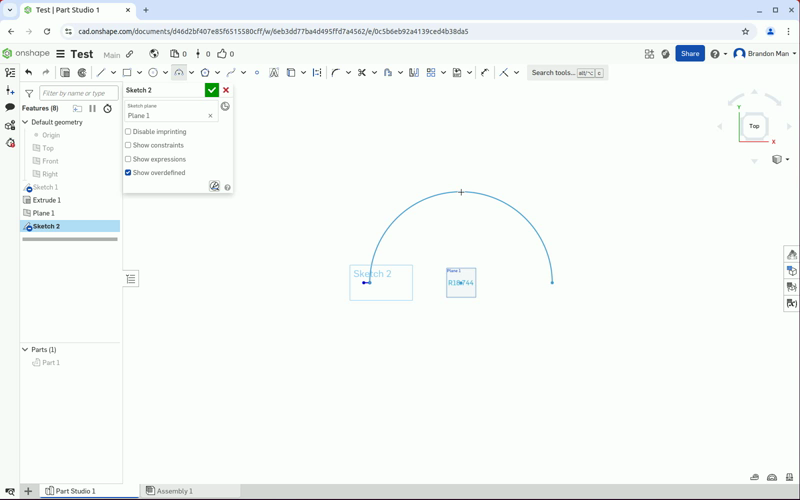
click(461, 191)
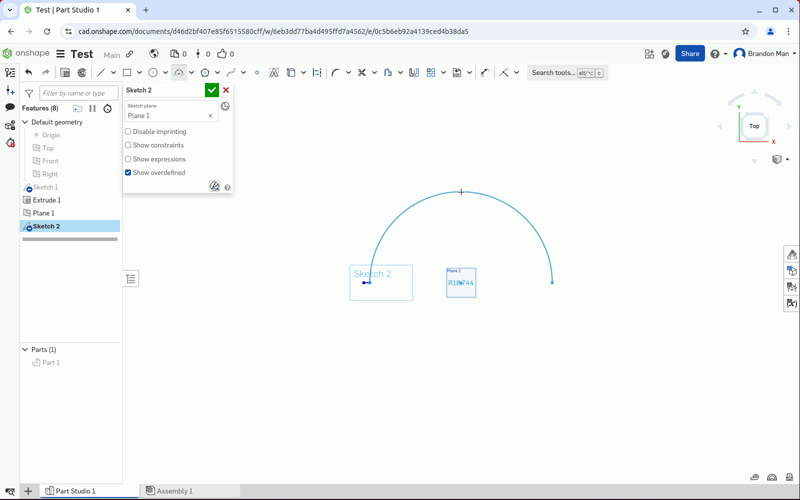
key_up(shift)
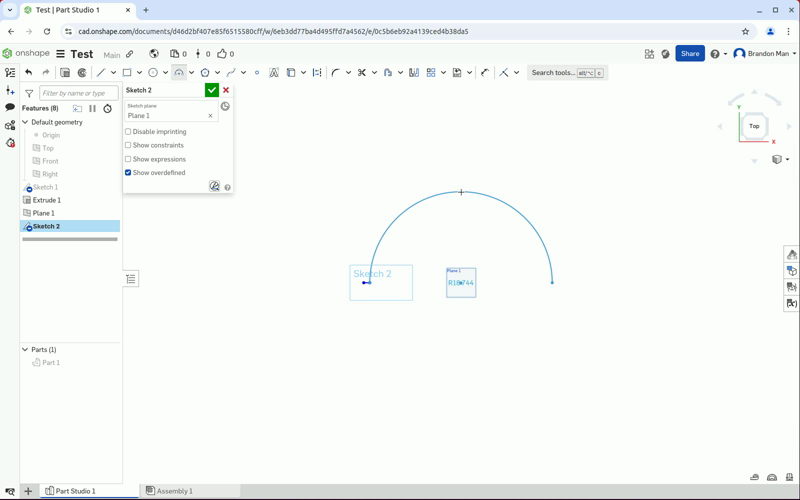
key(esc)
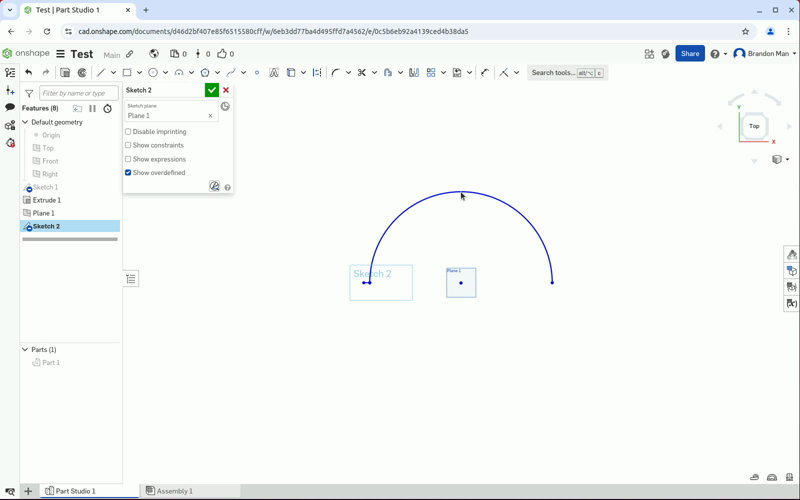
key(l)
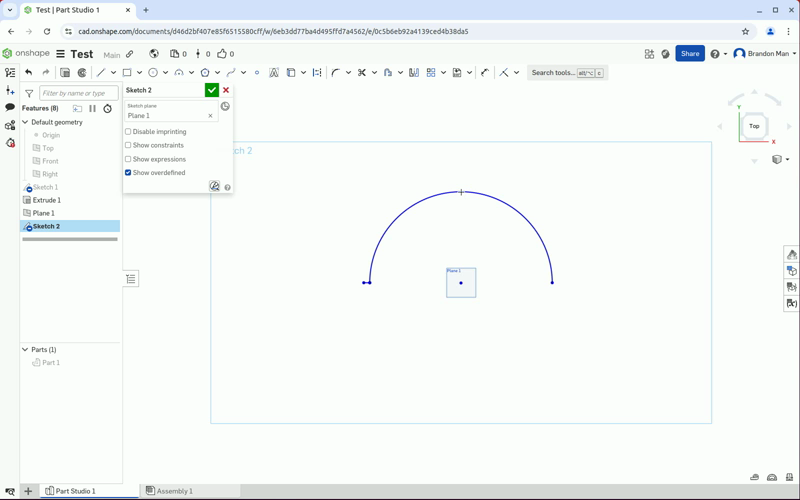
mouse_move(552, 282)
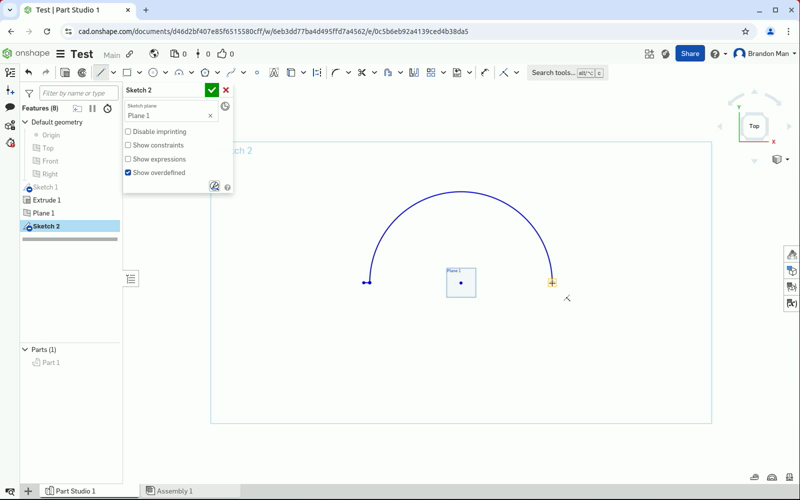
click(552, 282)
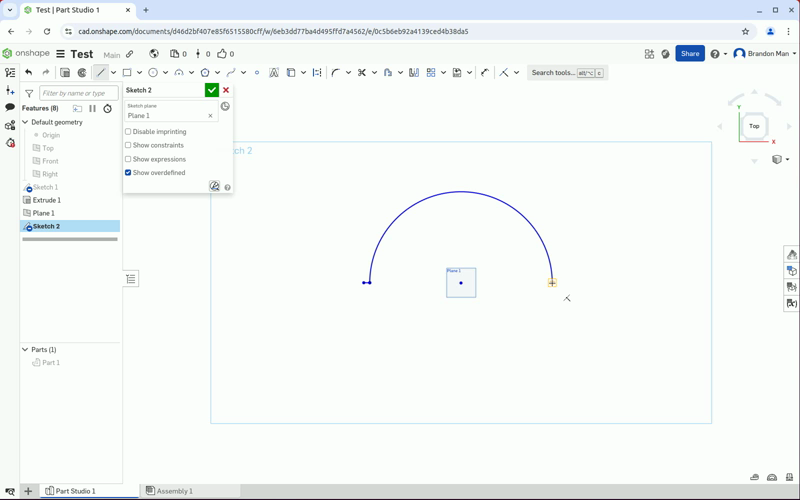
key_down(shift)
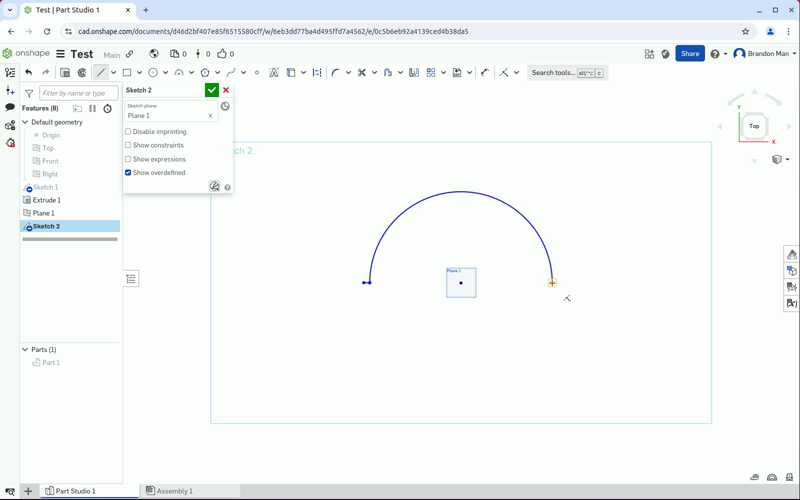
mouse_move(582, 282)
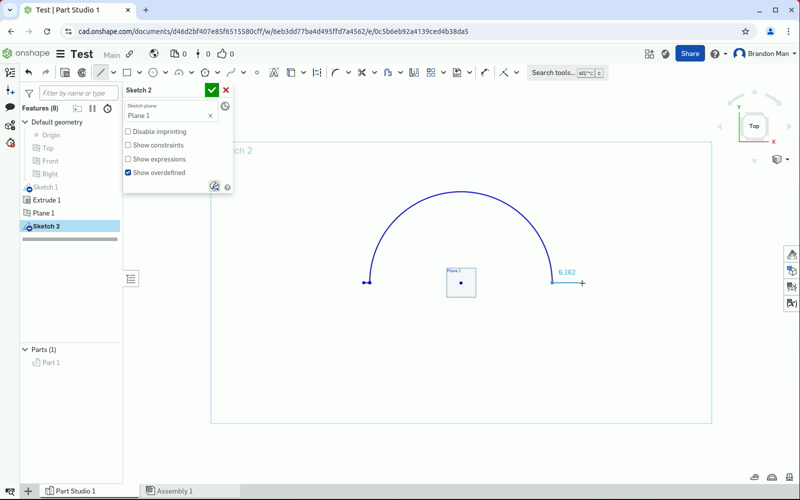
mouse_move(558, 282)
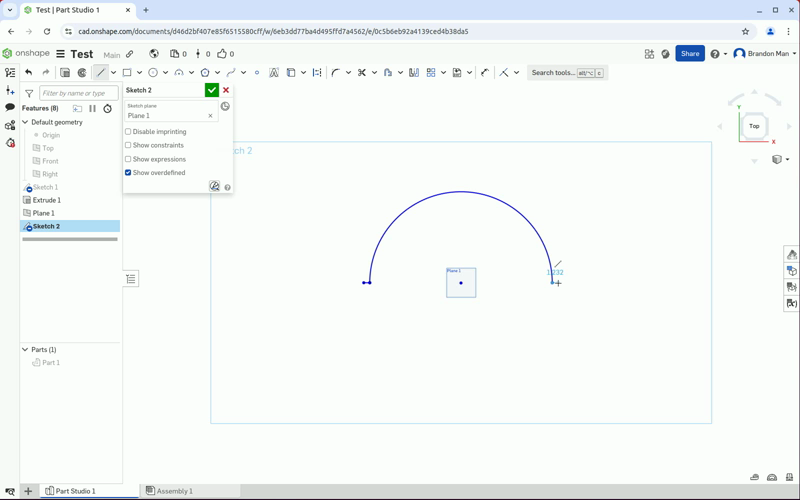
scroll(6)
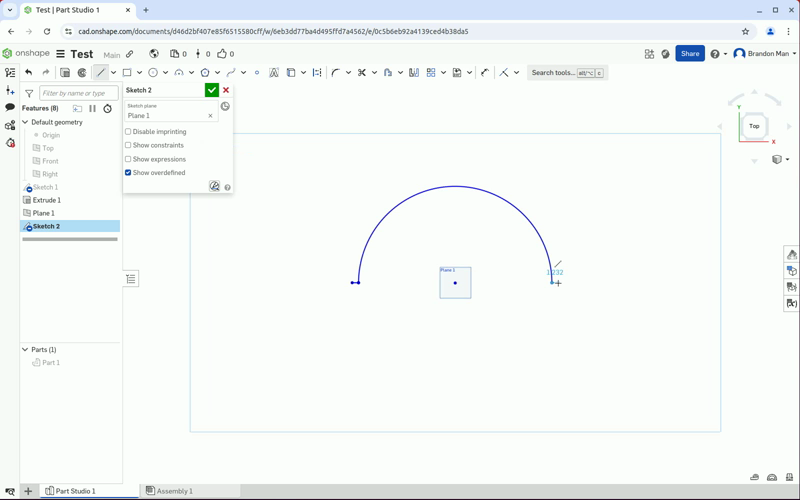
scroll(6)
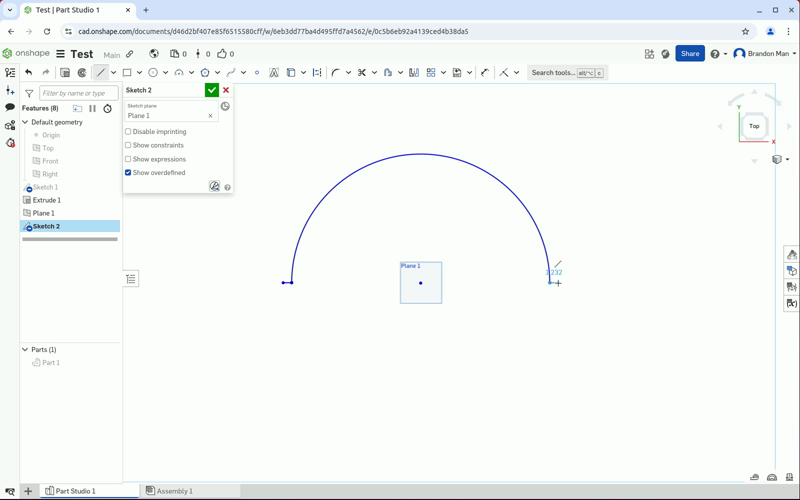
scroll(6)
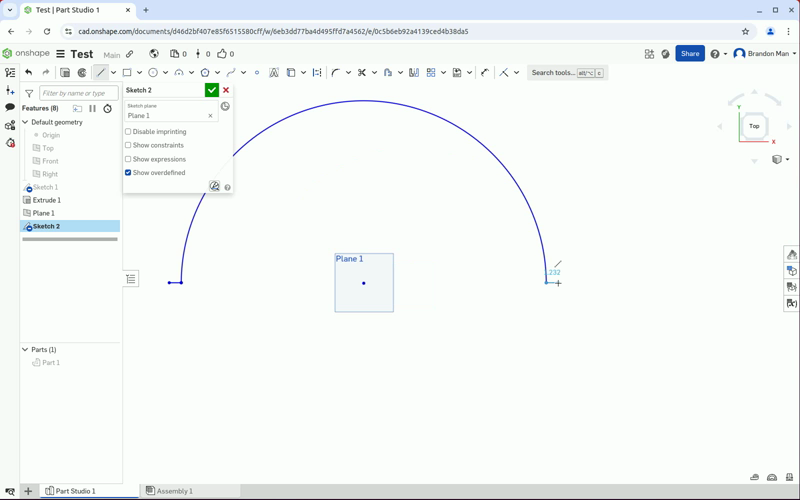
scroll(6)
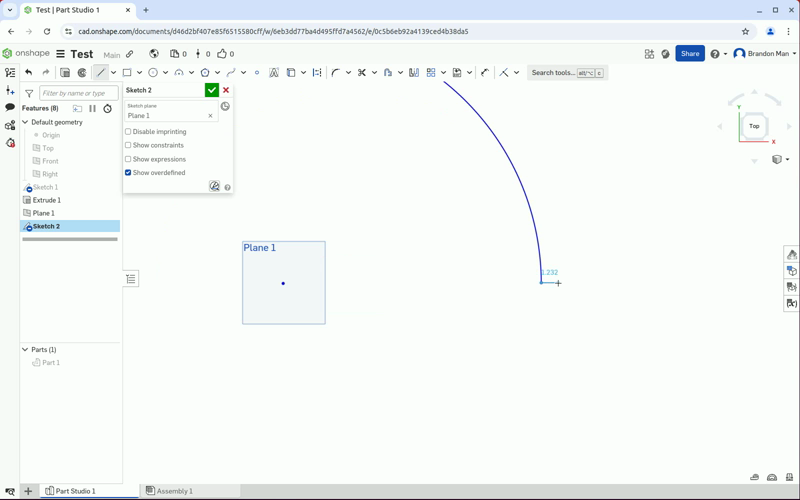
scroll(6)
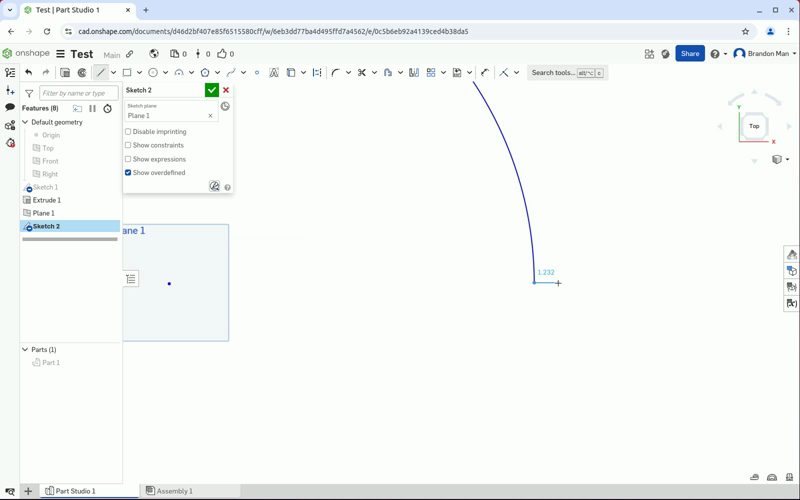
scroll(6)
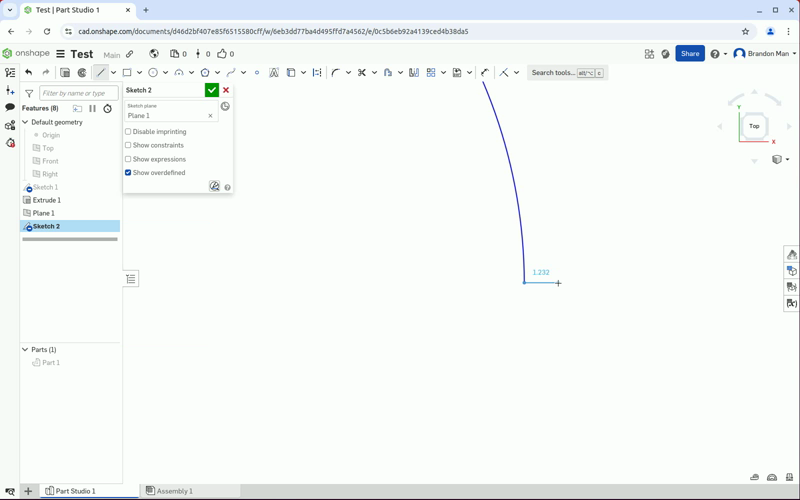
scroll(6)
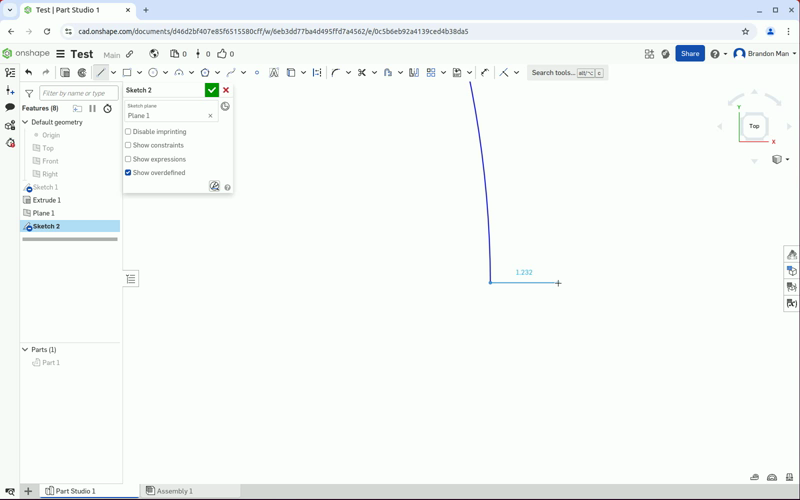
click(558, 282)
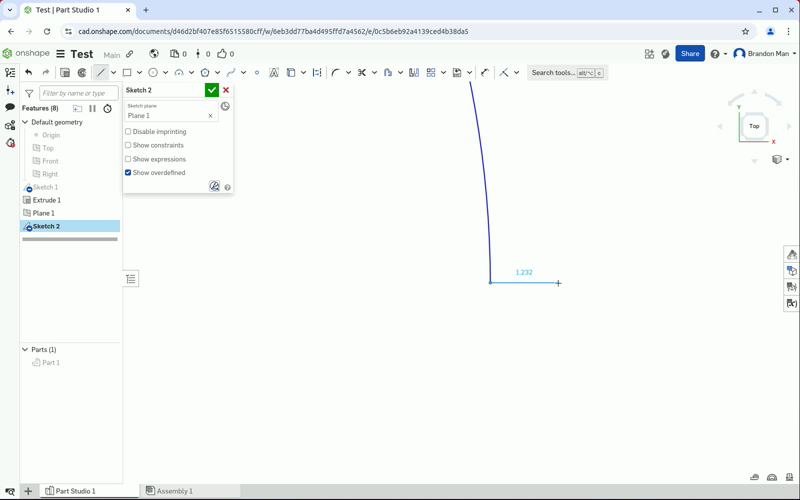
scroll(-6)
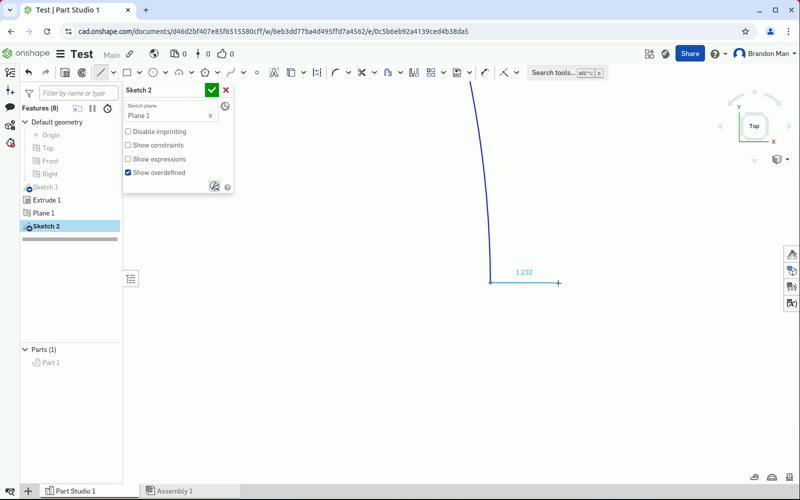
scroll(-6)
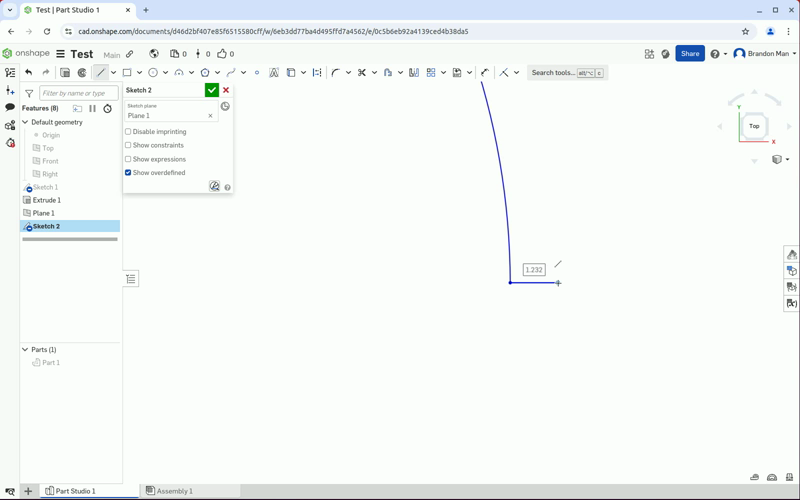
scroll(-6)
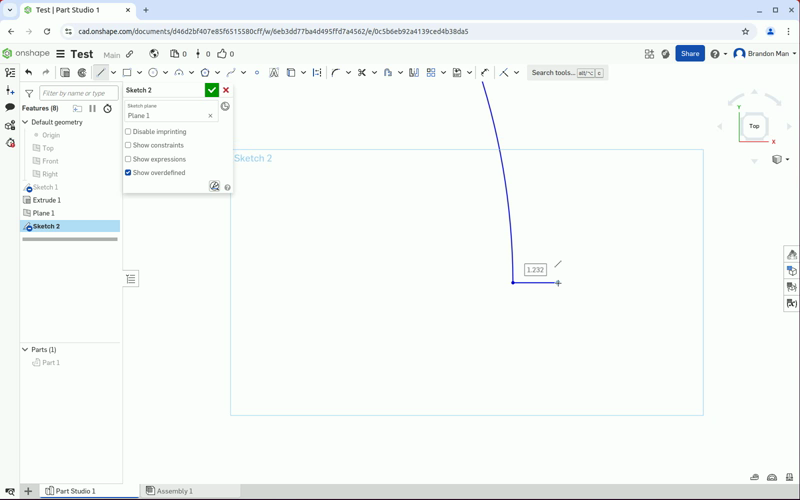
scroll(-6)
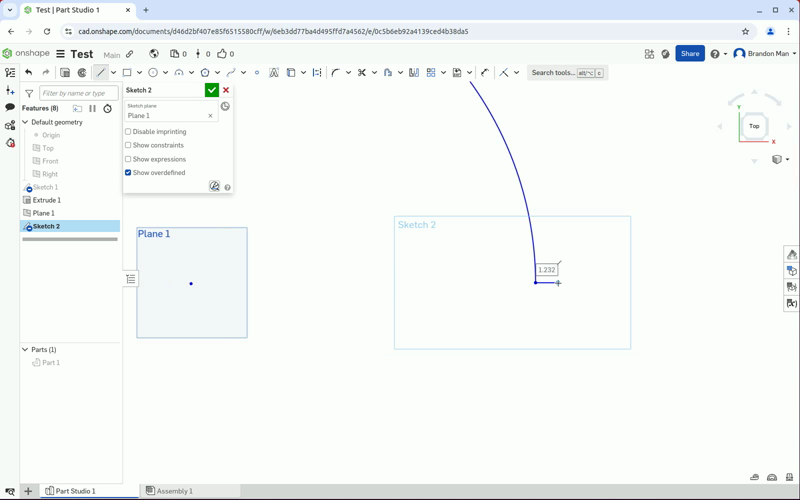
scroll(-6)
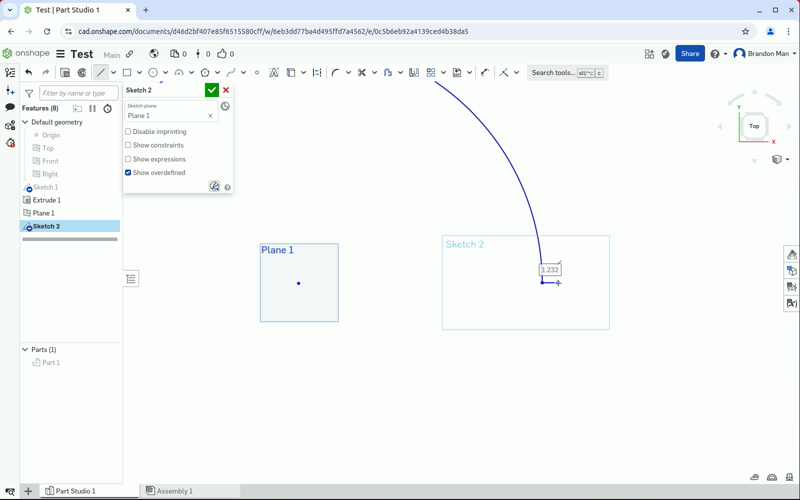
scroll(-6)
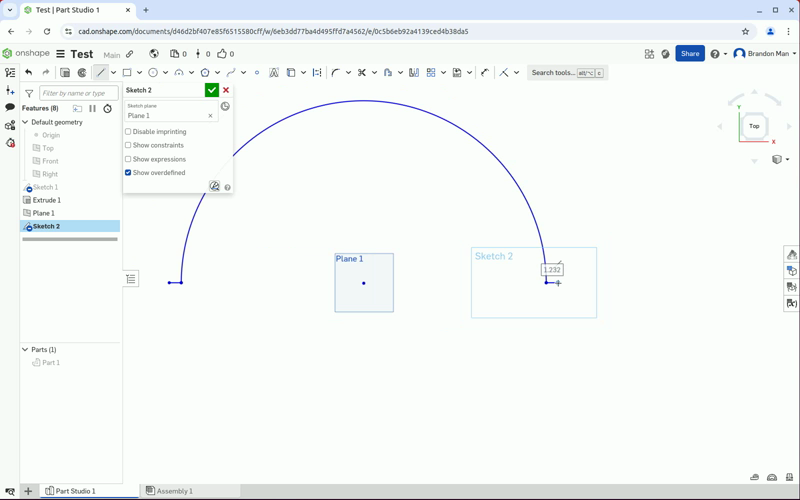
scroll(-6)
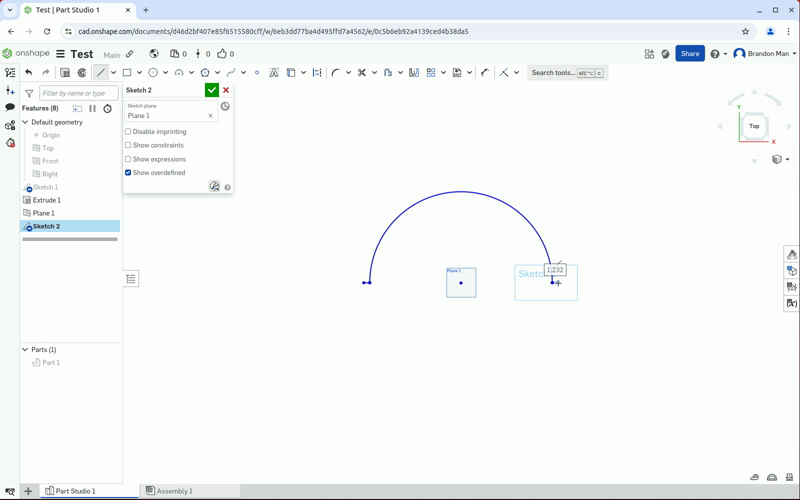
key_up(shift)
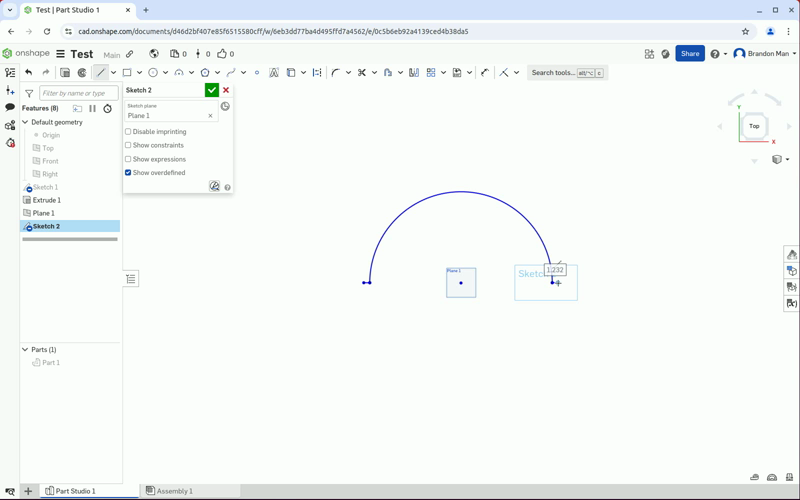
key(esc)
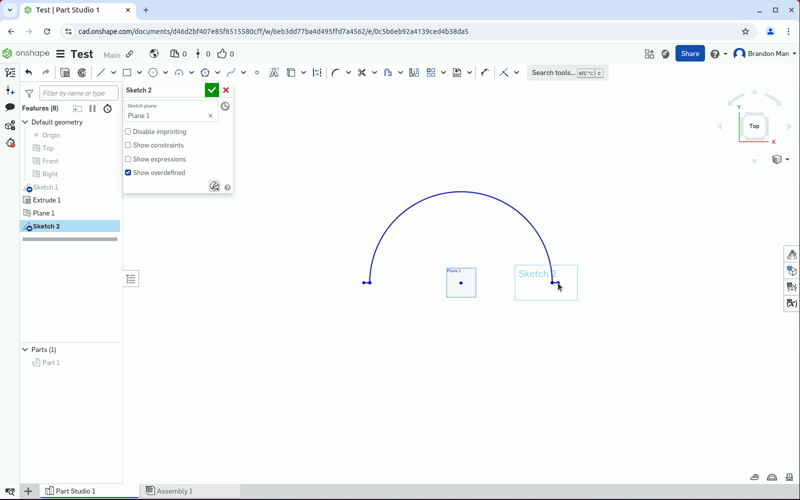
key(a)
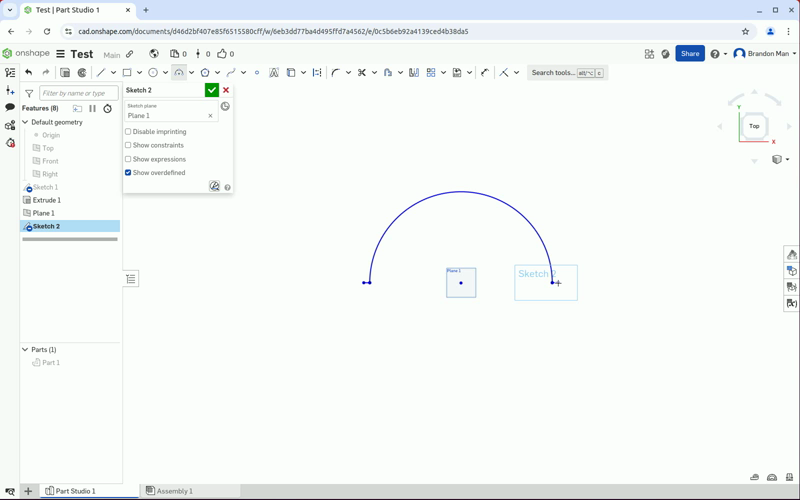
mouse_move(558, 282)
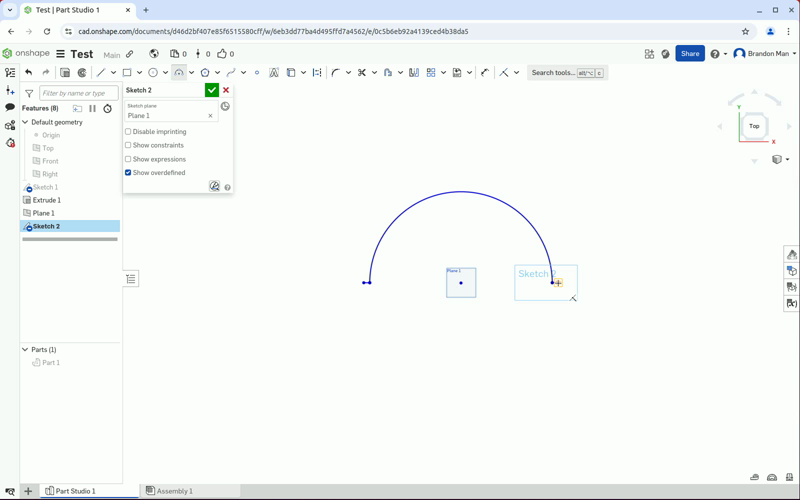
click(558, 282)
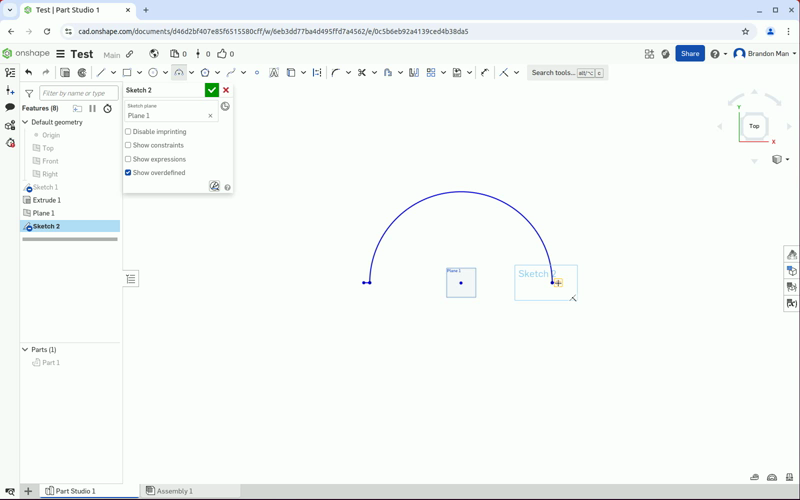
mouse_move(363, 282)
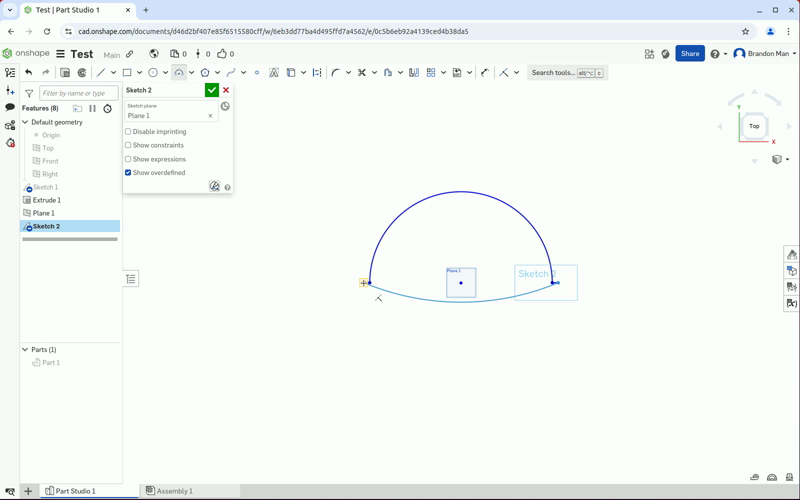
click(363, 282)
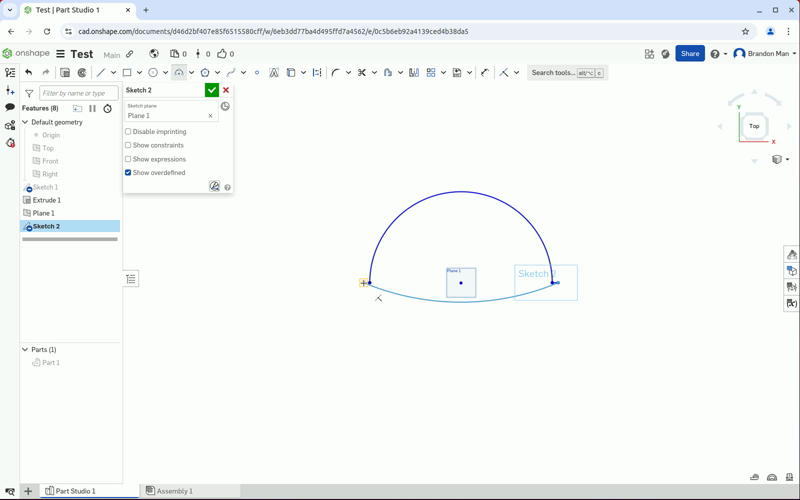
key_down(shift)
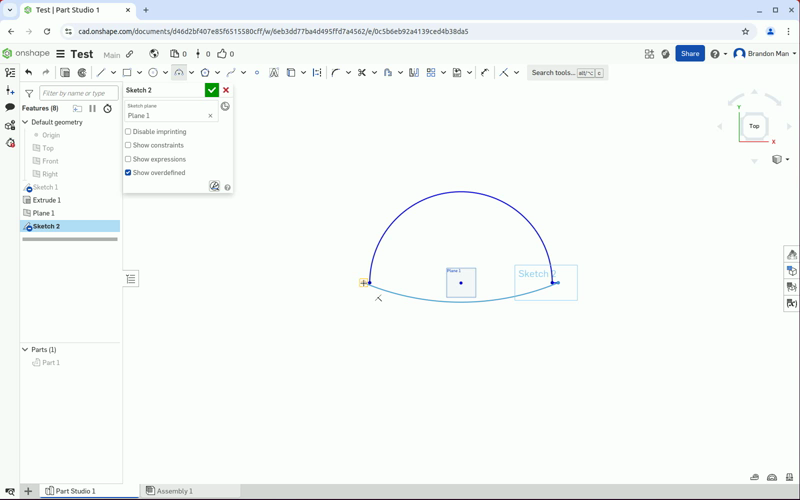
mouse_move(461, 185)
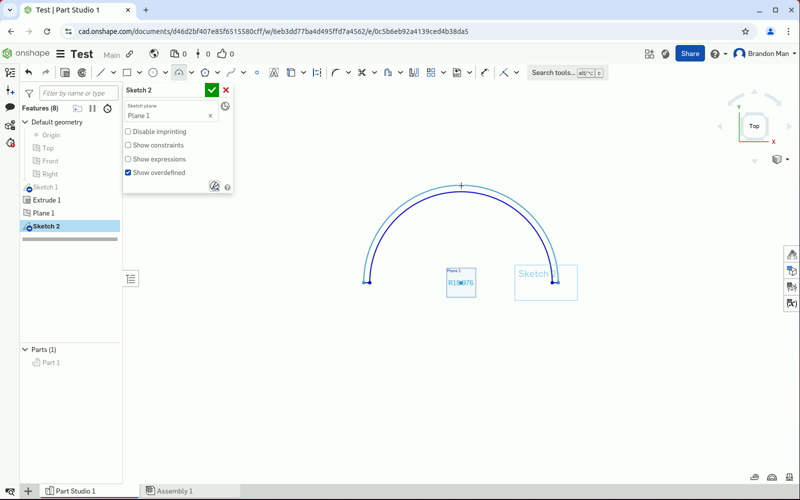
click(461, 185)
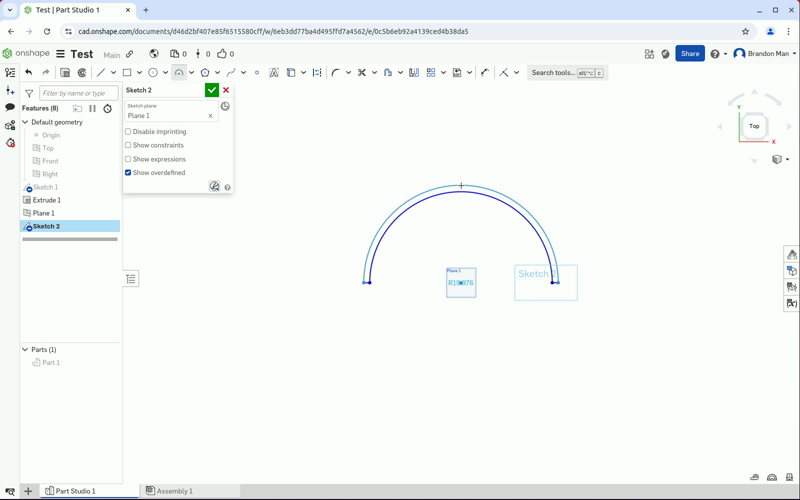
key_up(shift)
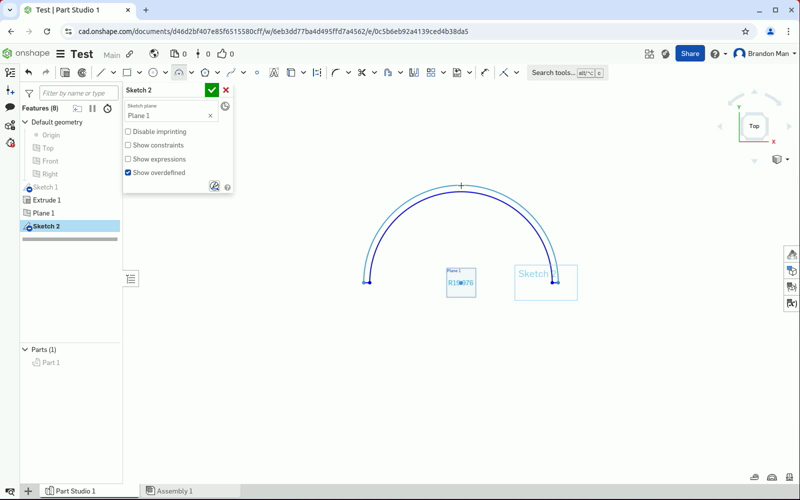
key(esc)
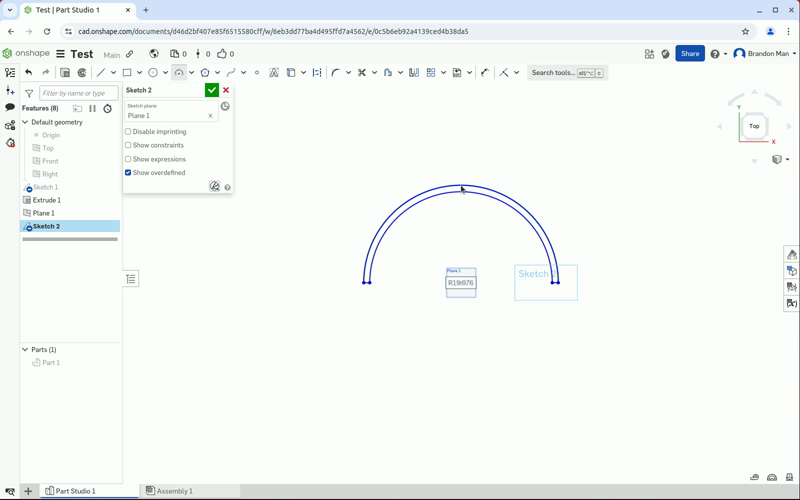
mouse_move(389, 232)
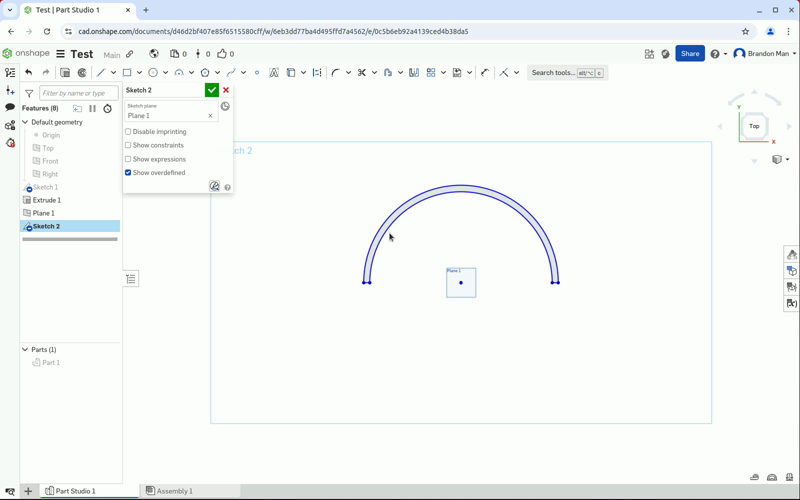
scroll(6)
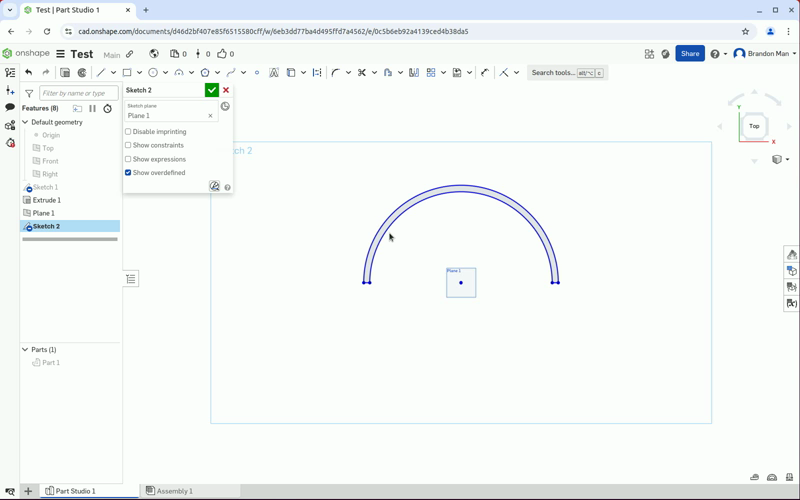
scroll(6)
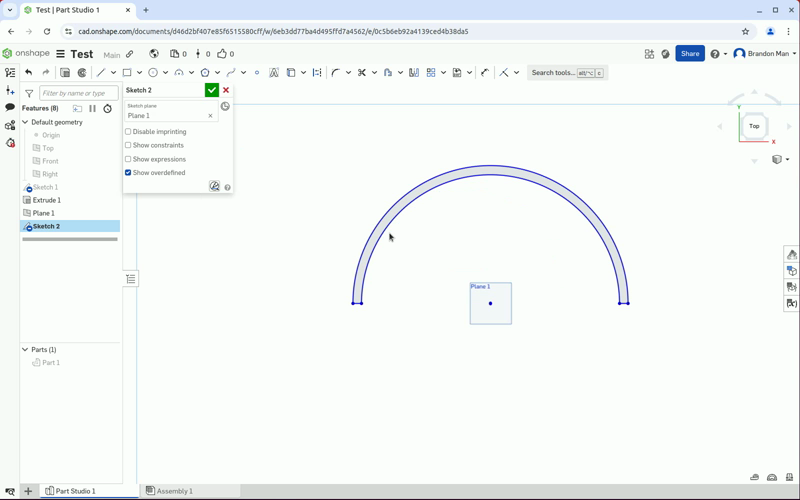
scroll(6)
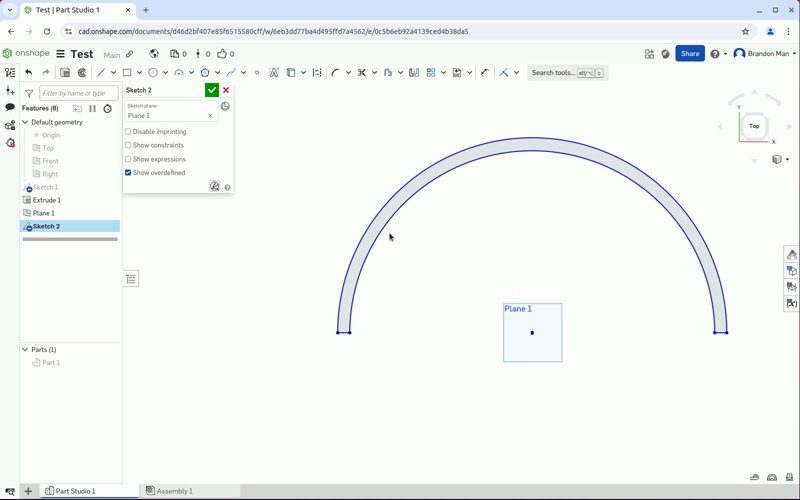
scroll(6)
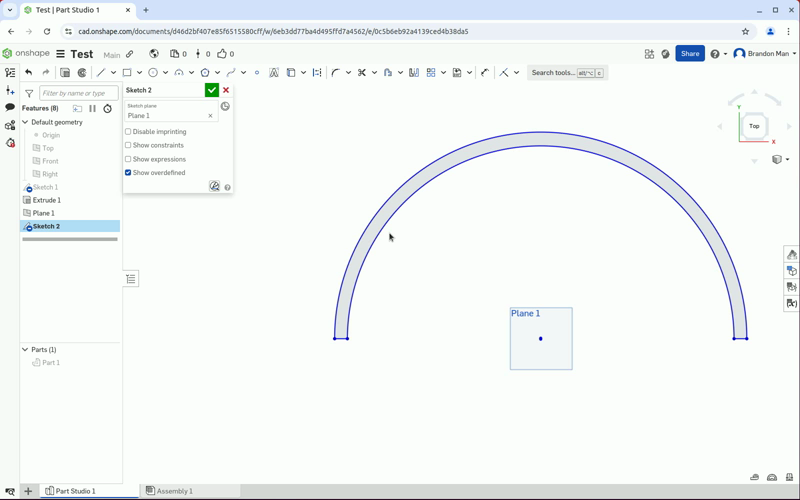
scroll(6)
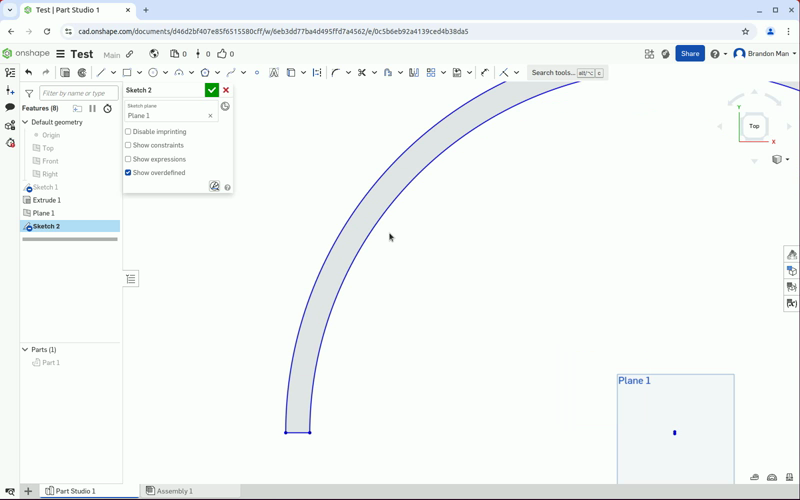
scroll(6)
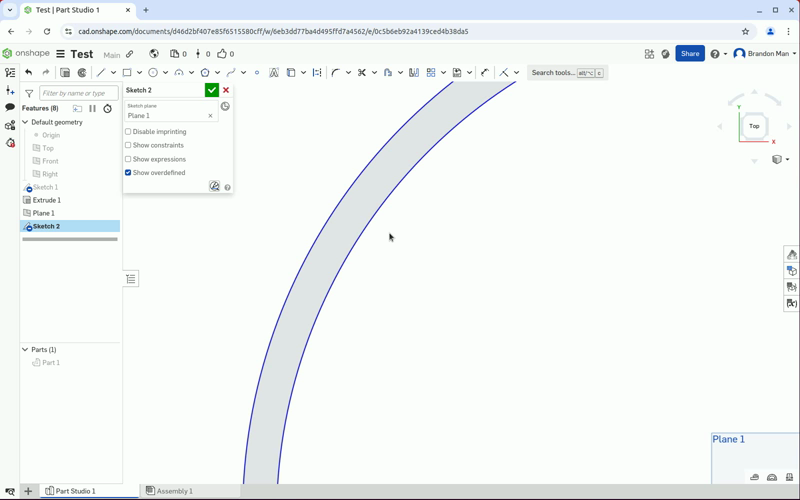
scroll(6)
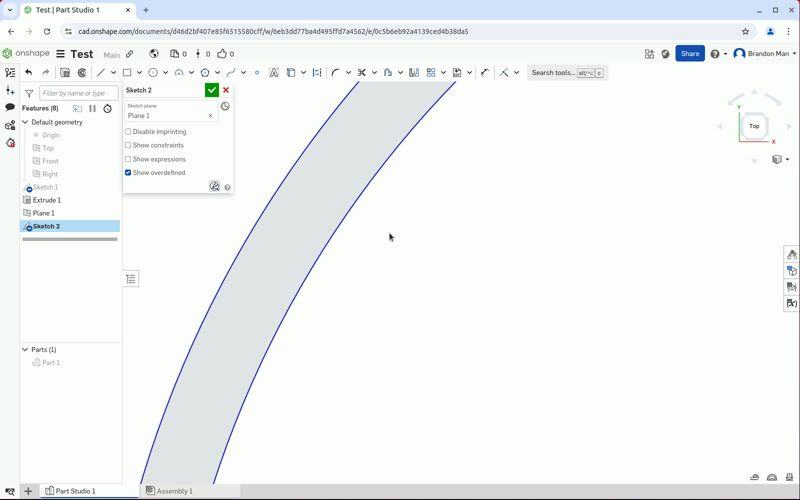
click(389, 232)
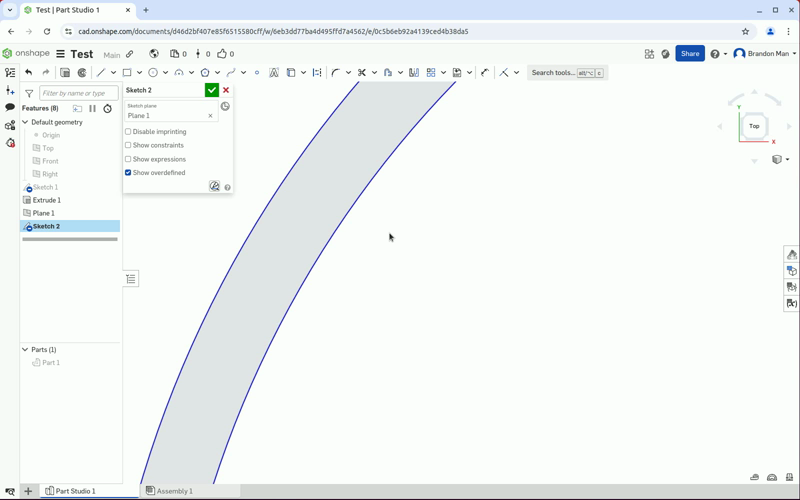
scroll(-6)
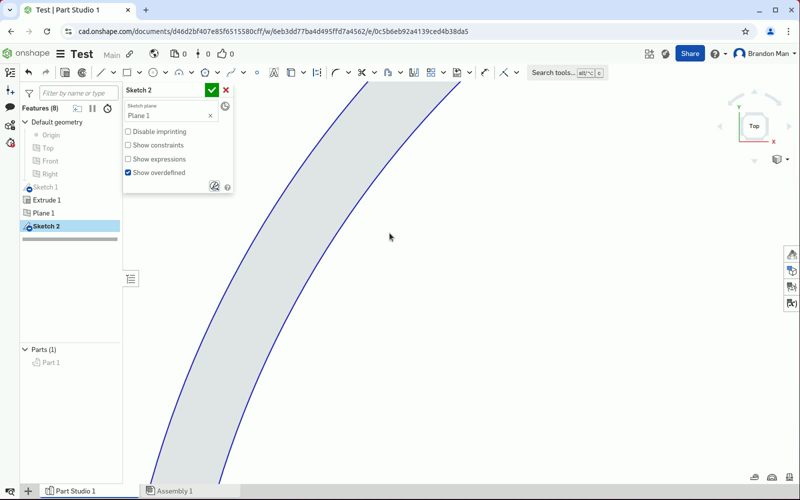
scroll(-6)
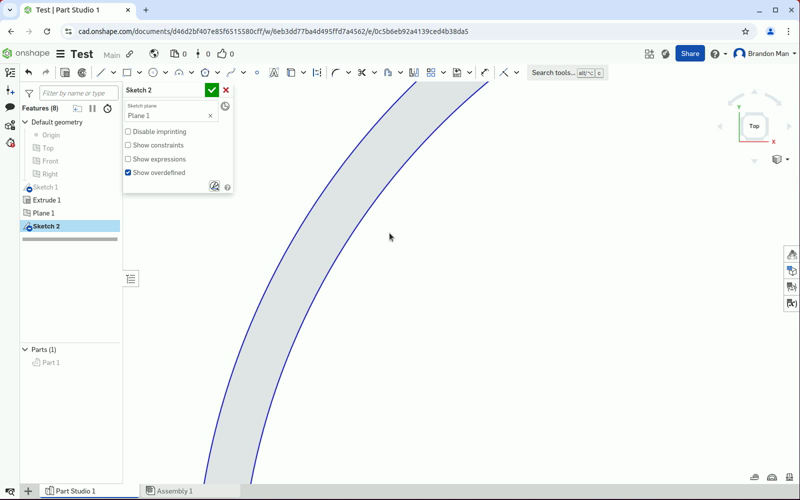
scroll(-6)
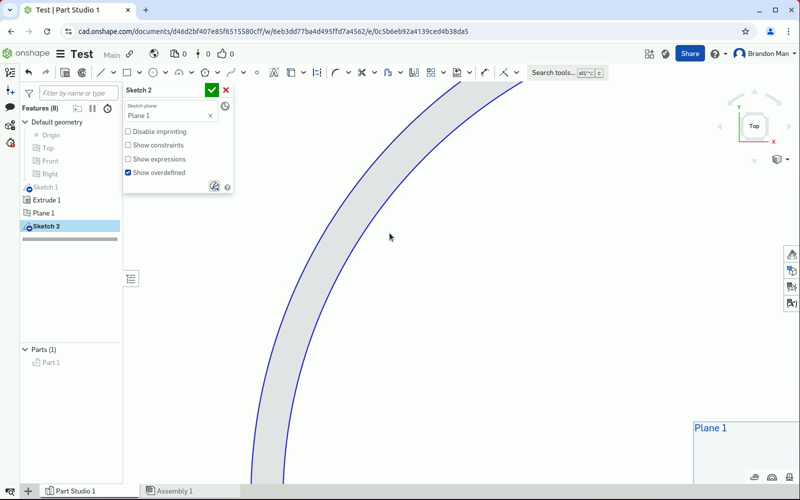
scroll(-6)
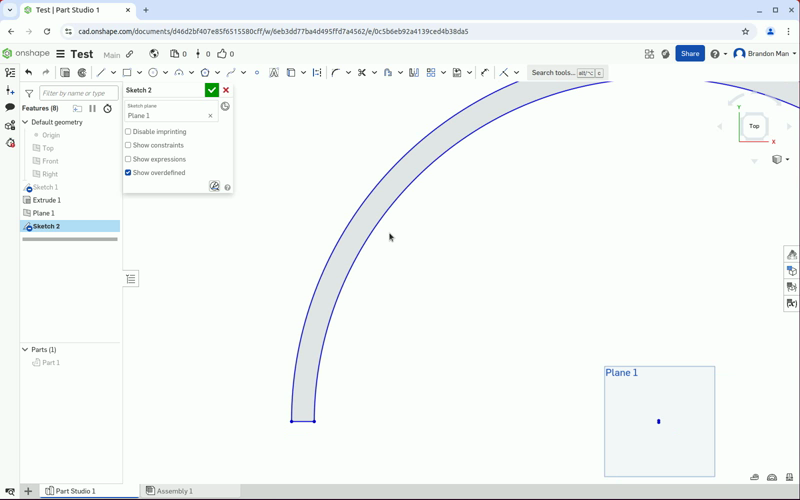
scroll(-6)
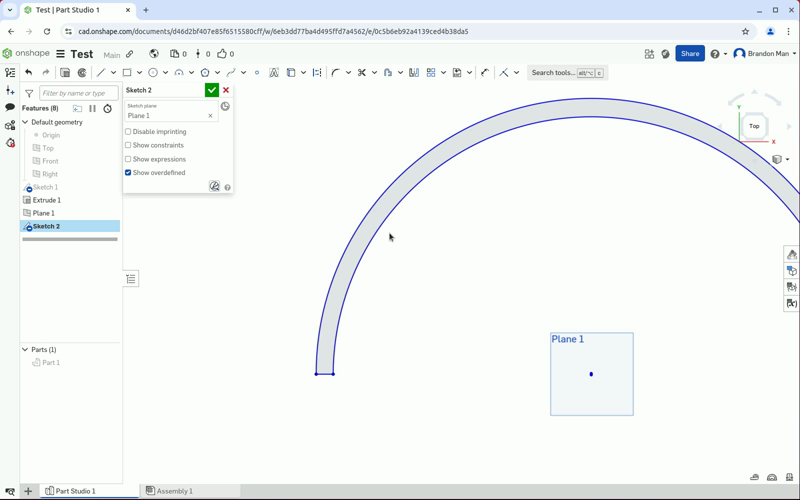
scroll(-6)
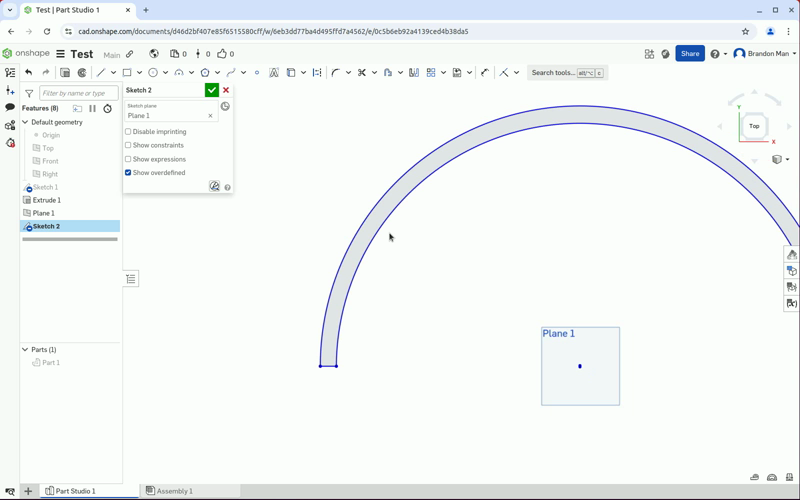
scroll(-6)
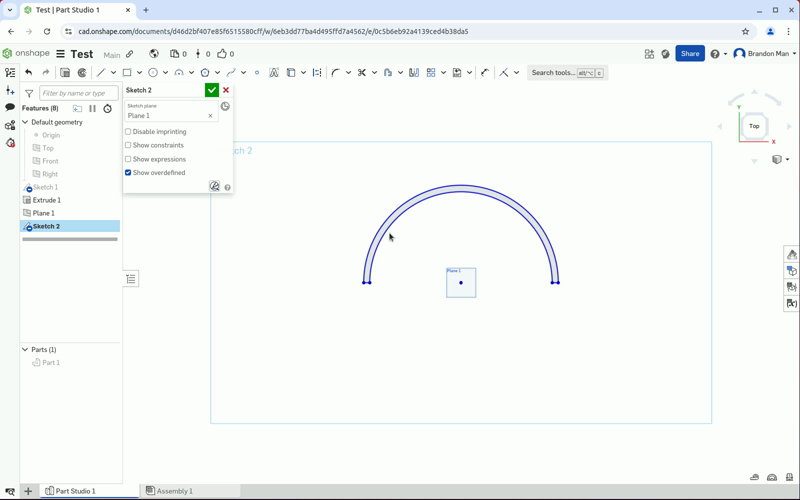
mouse_move(73, 352)
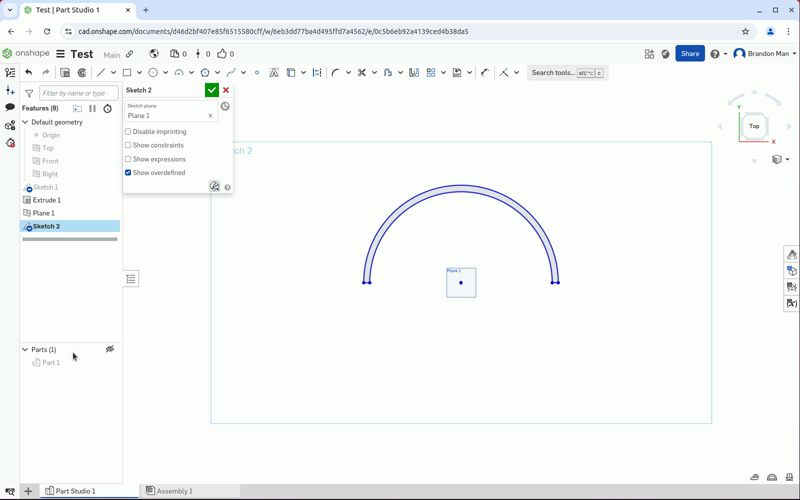
key(shift+y)
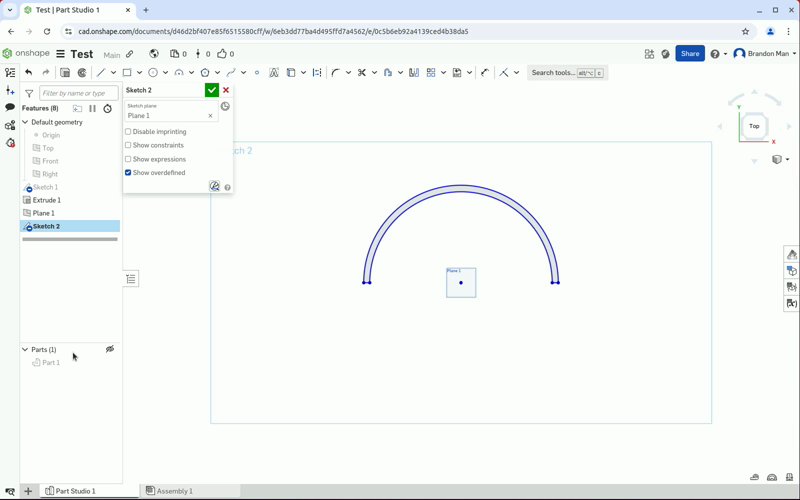
key(shift+e)
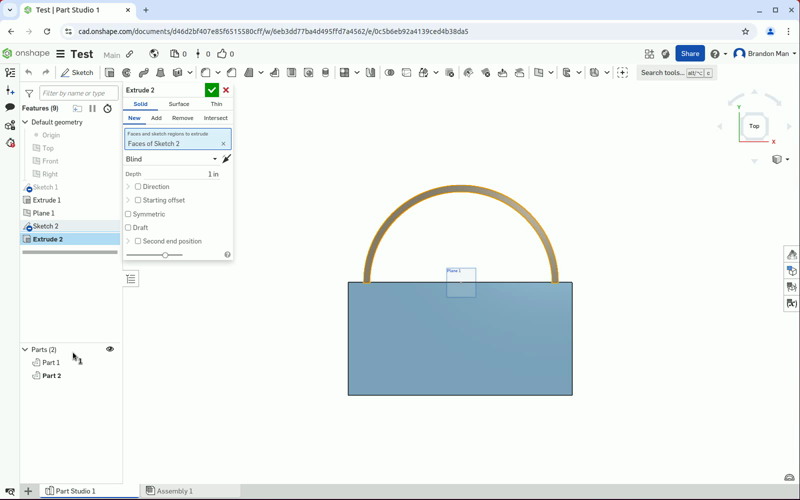
mouse_move(143, 106)
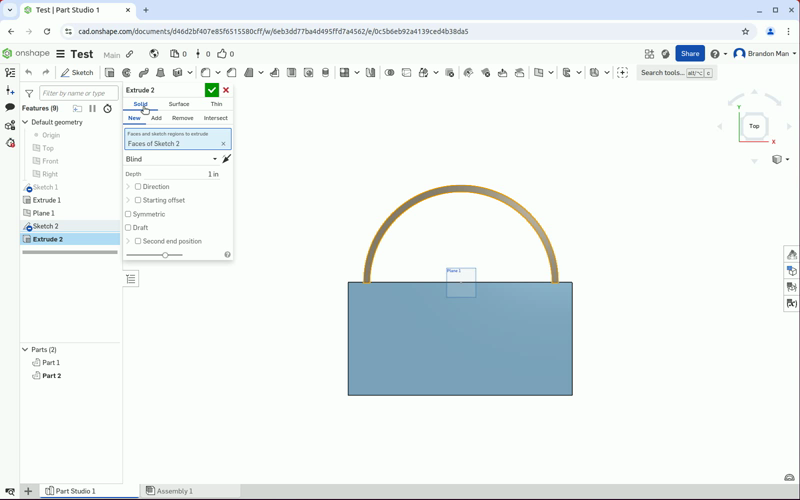
click(143, 106)
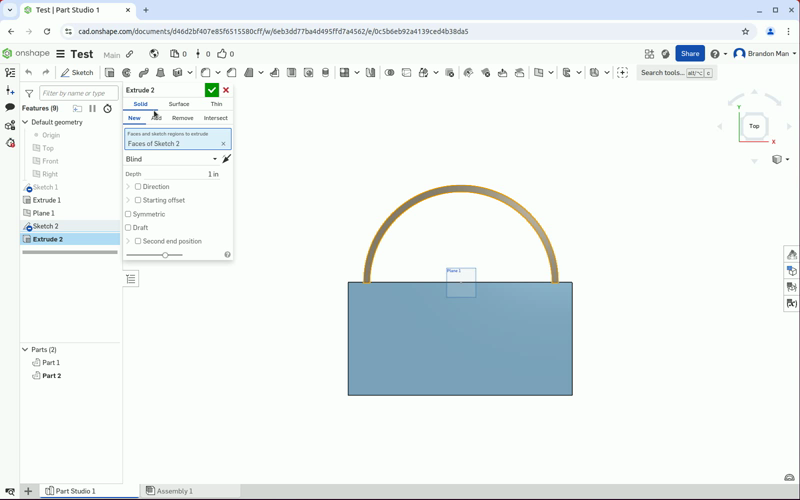
mouse_move(186, 120)
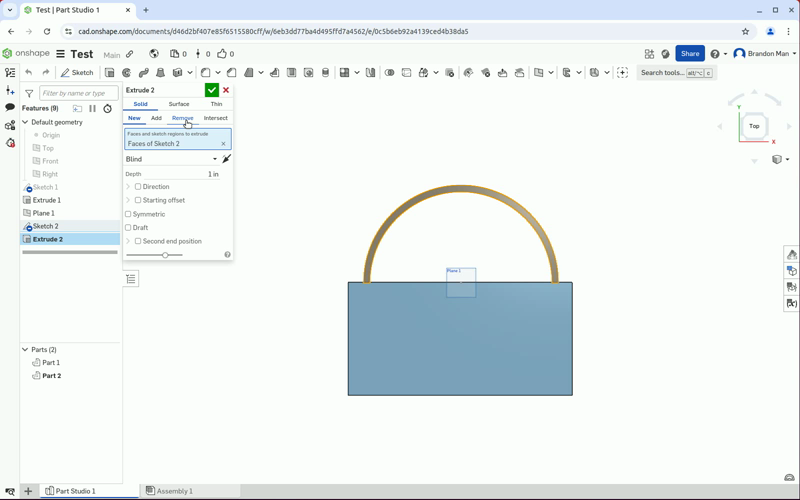
click(186, 120)
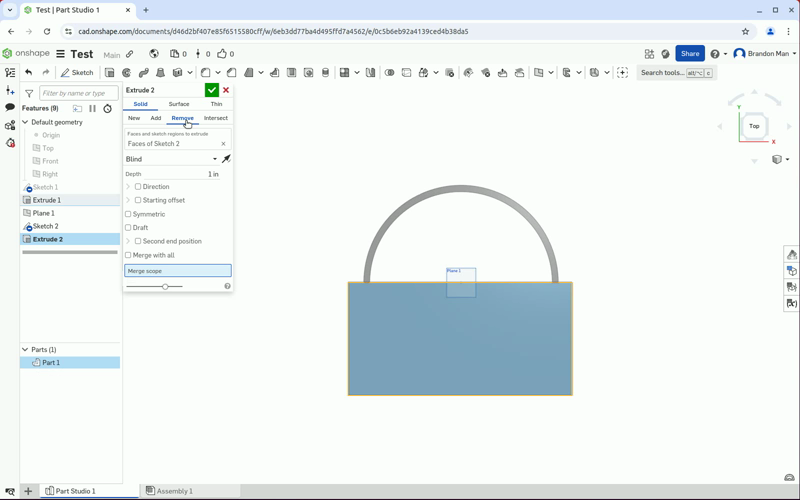
key(tab, 4)
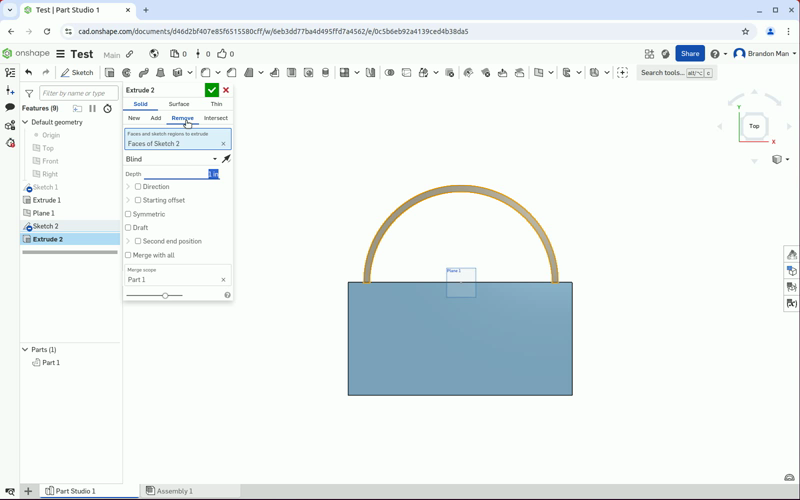
text(0.722)
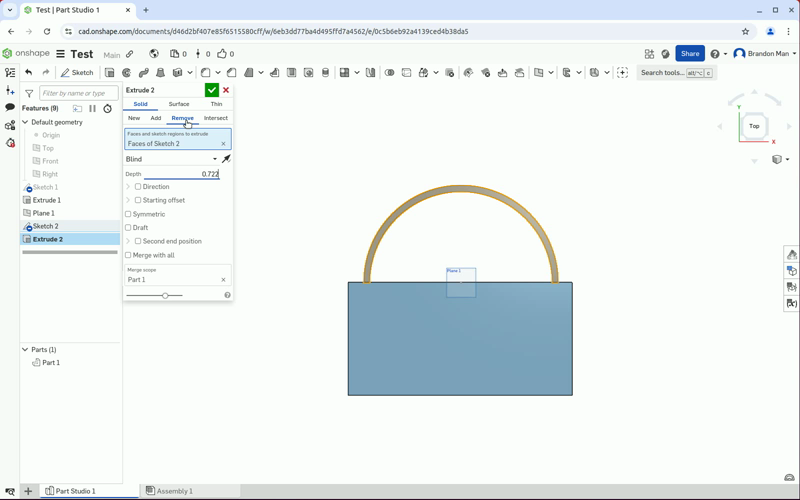
key(tab, 6)
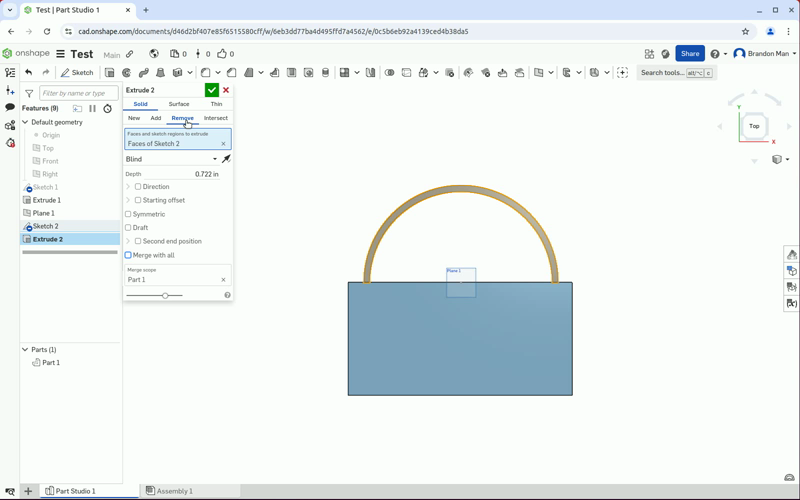
key(space)
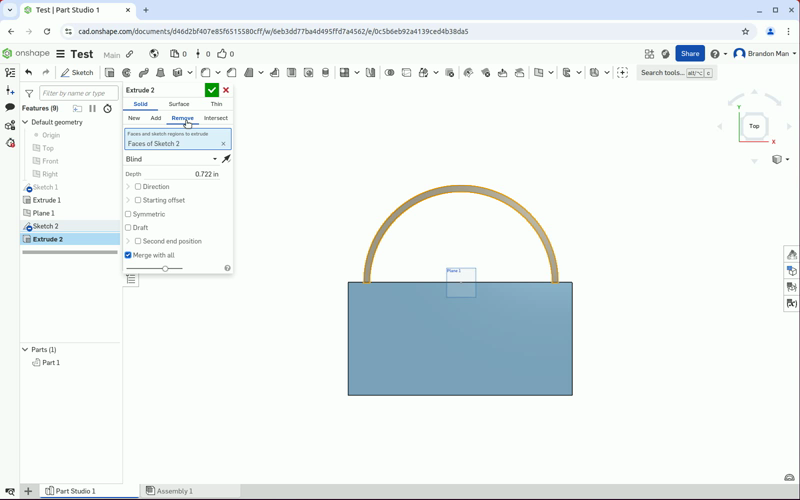
key(enter)
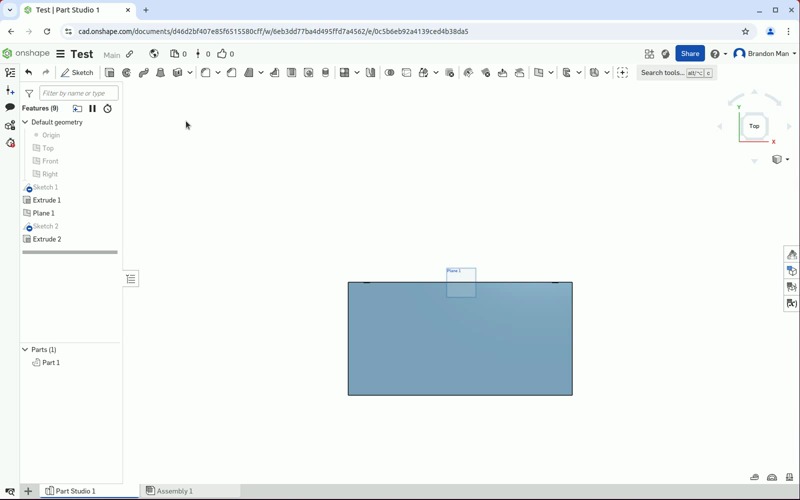
key(shift+h)
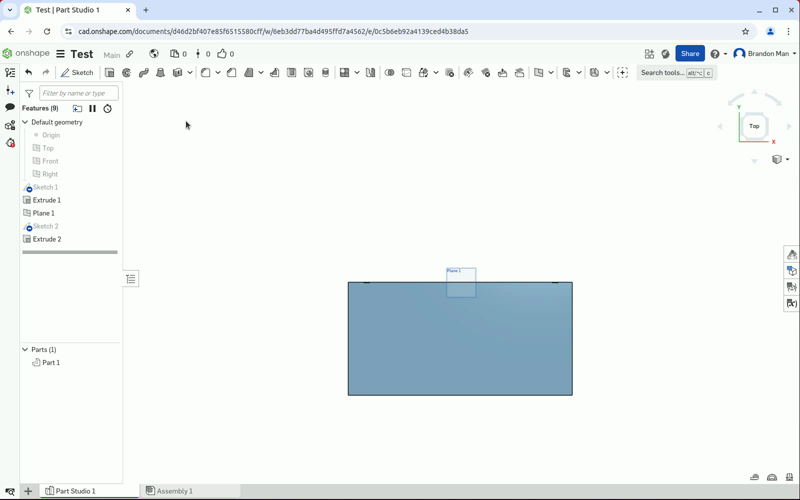
key(shift+h)
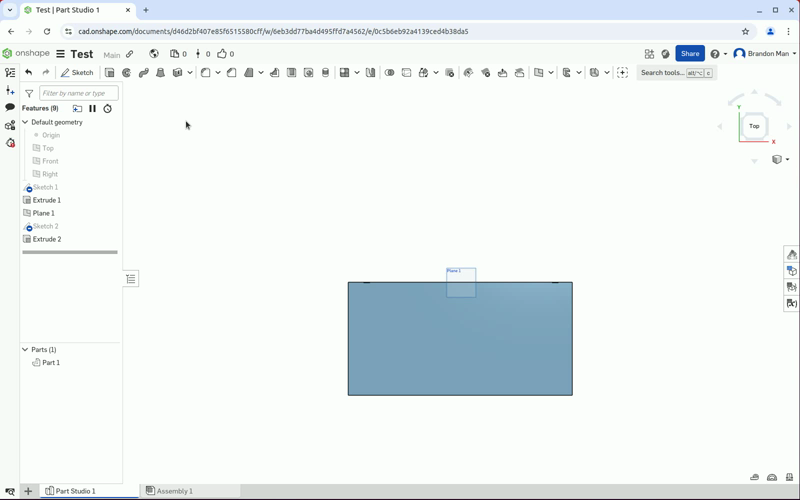
mouse_move(73, 189)
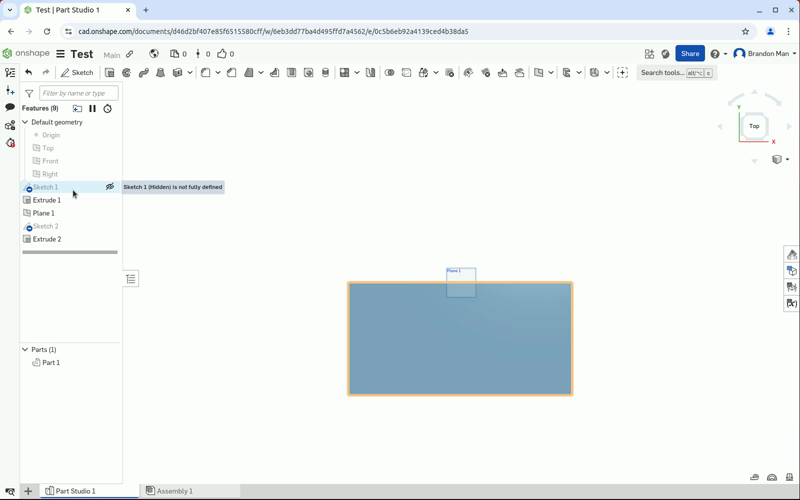
click(73, 189)
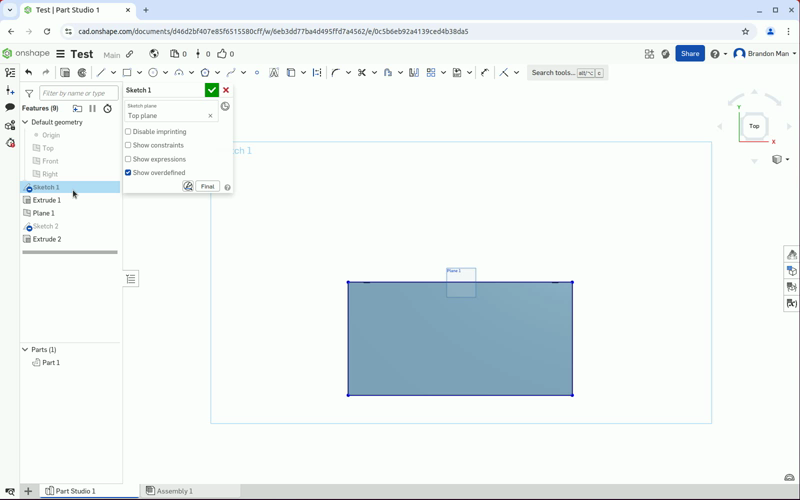
mouse_move(229, 92)
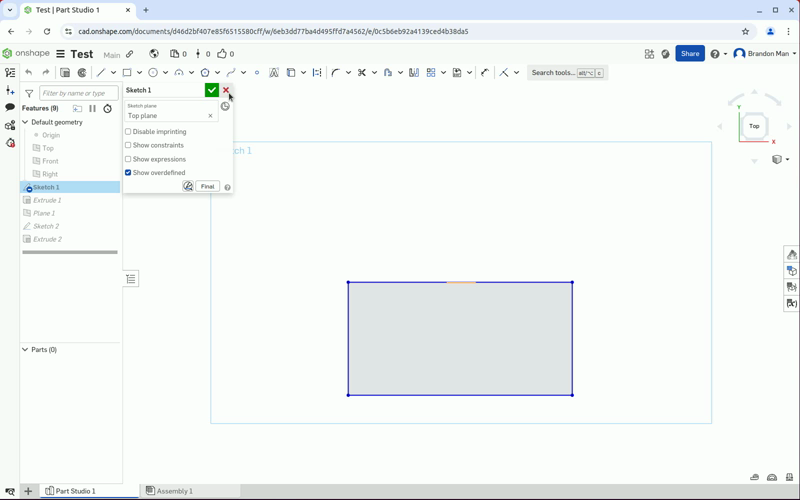
click(229, 92)
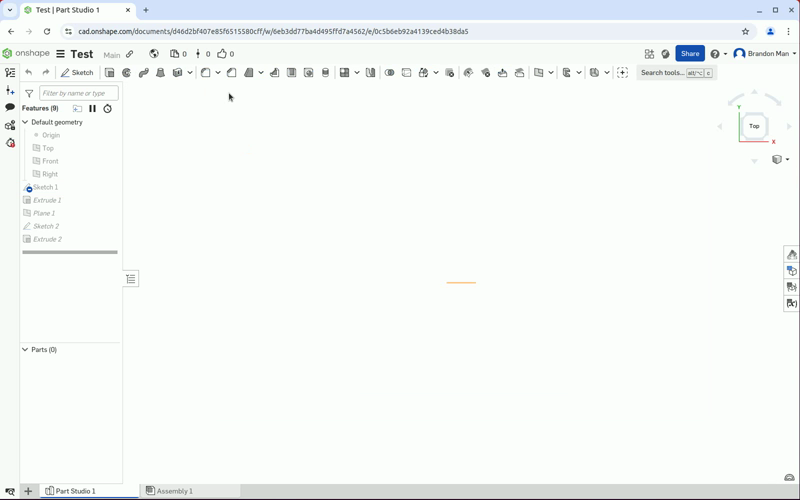
key(shift+s)
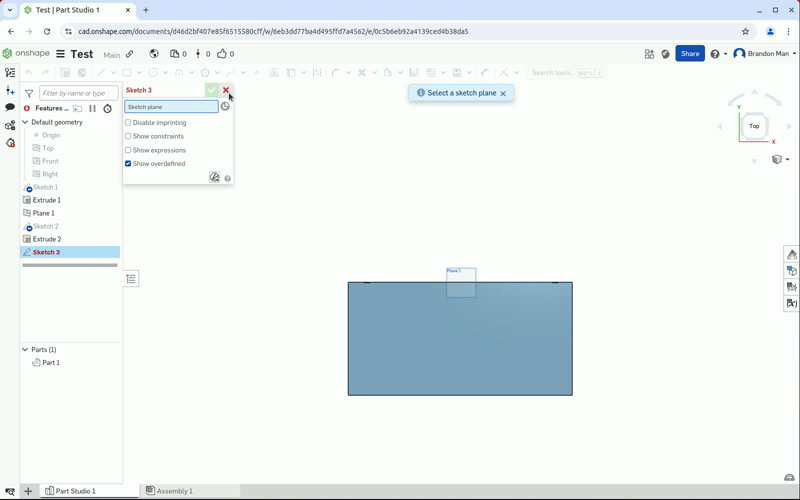
mouse_move(73, 215)
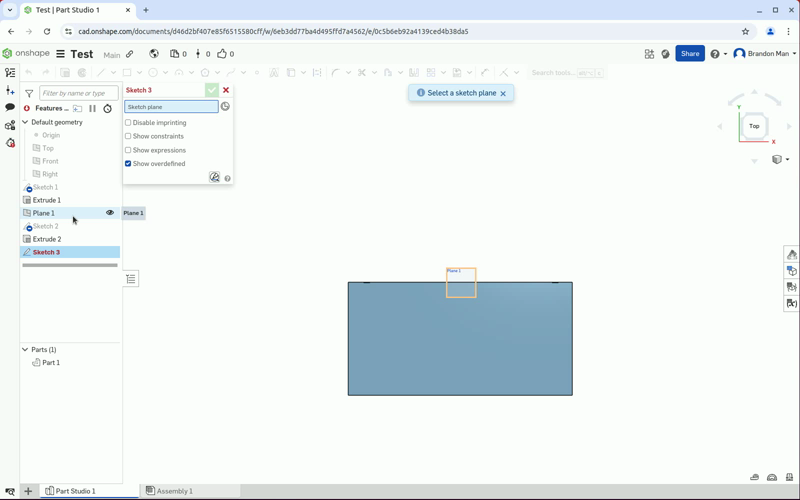
click(73, 215)
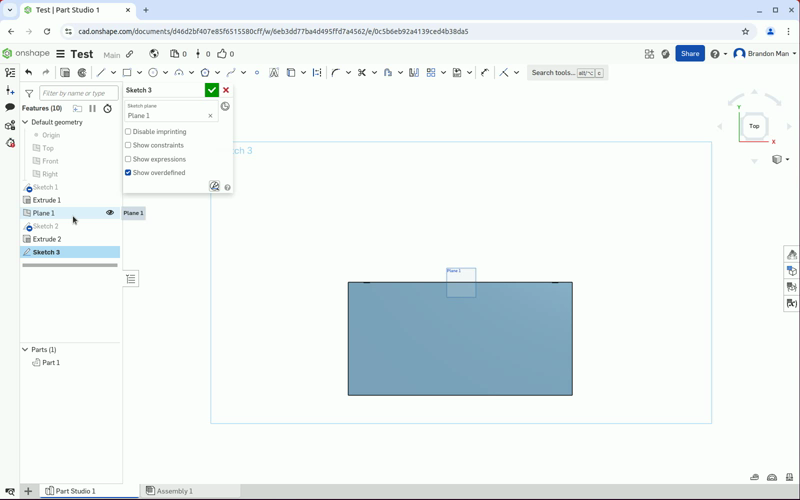
mouse_move(73, 352)
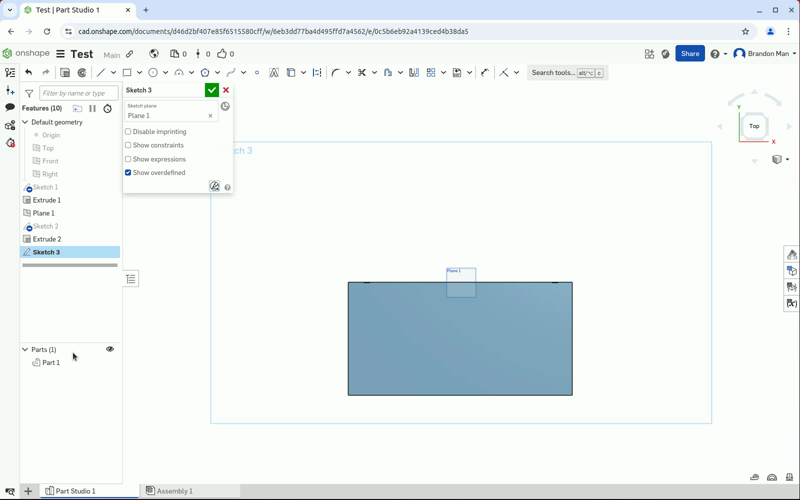
key(y)
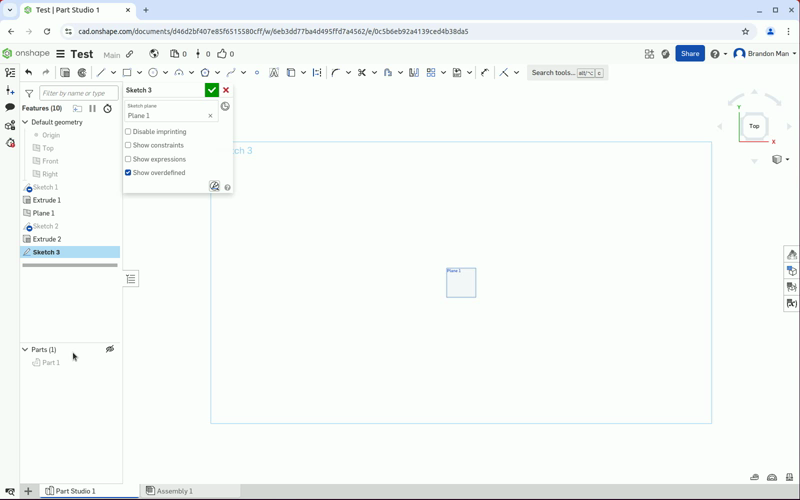
key(a)
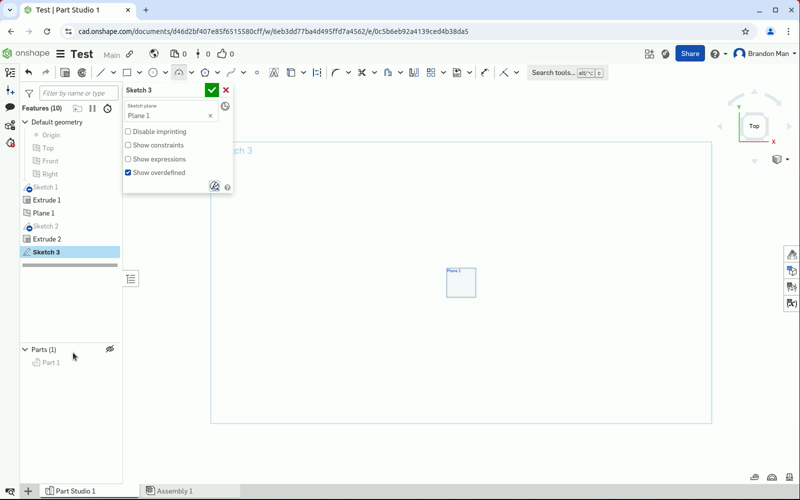
key_down(shift)
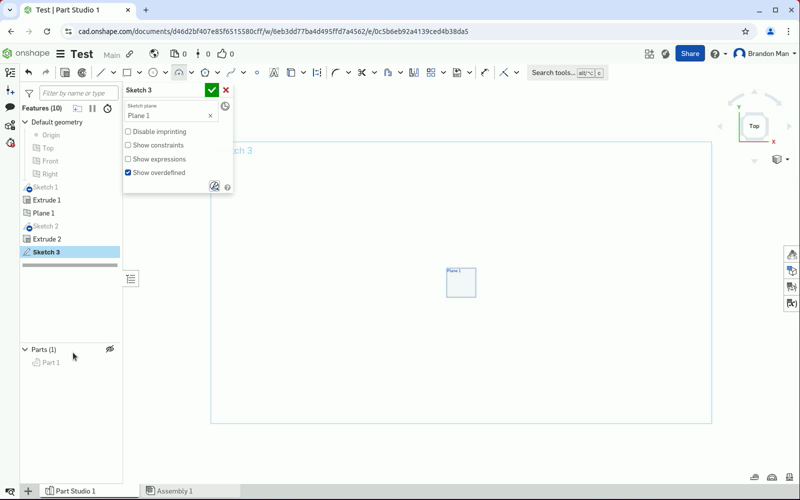
mouse_move(363, 282)
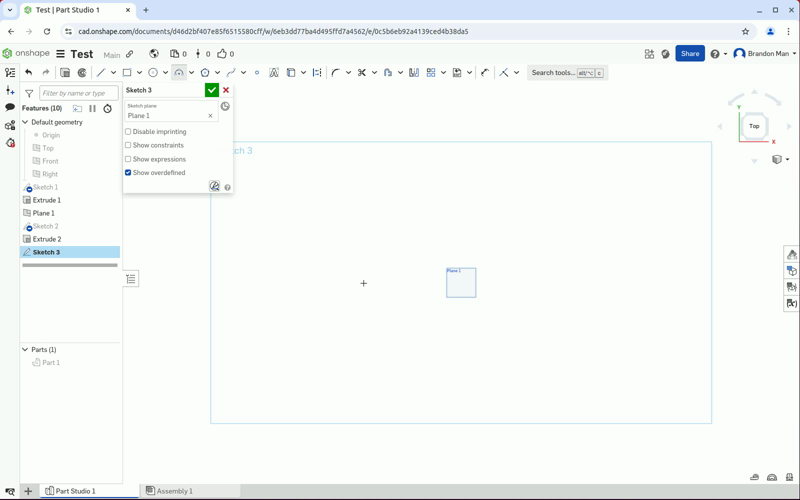
click(363, 282)
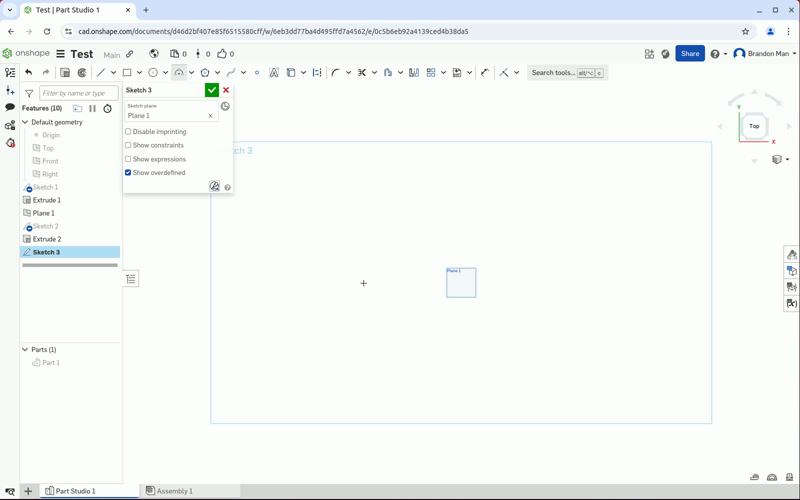
key_up(shift)
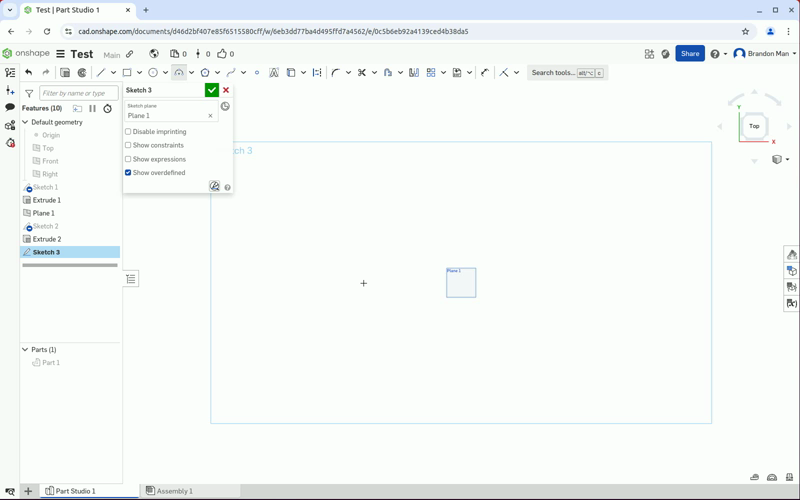
key_down(shift)
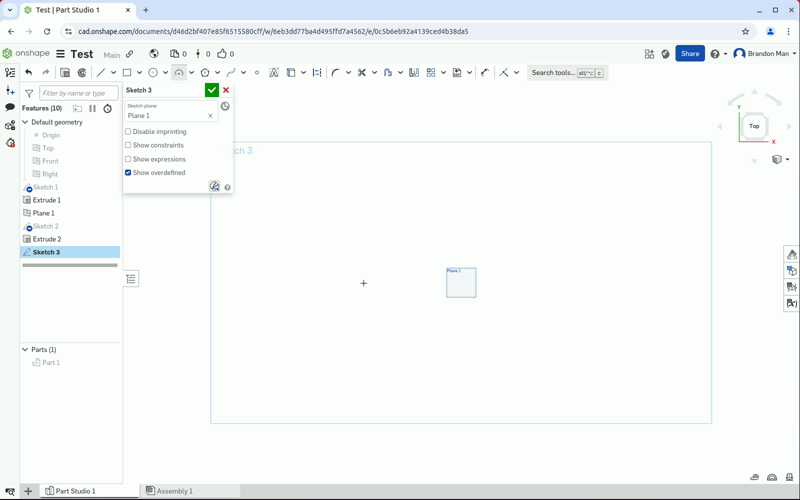
mouse_move(558, 282)
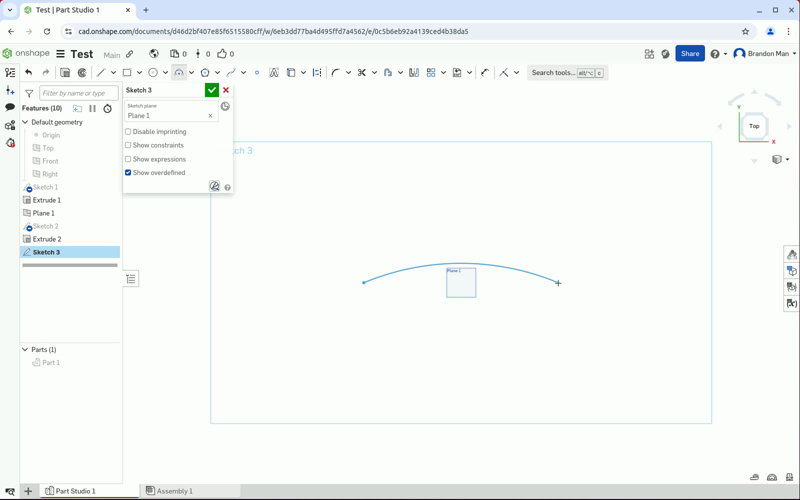
click(558, 282)
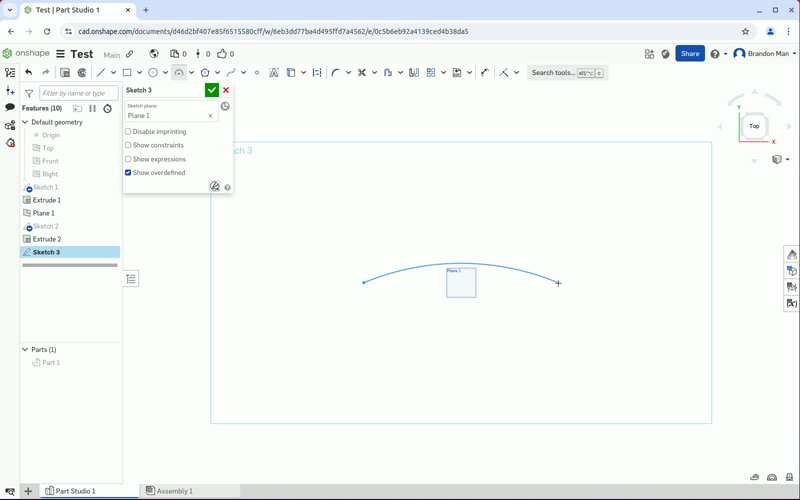
mouse_move(461, 380)
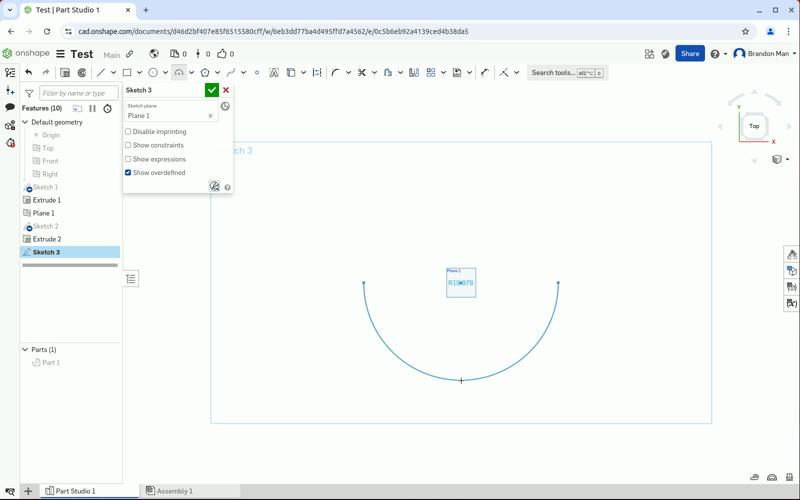
click(461, 380)
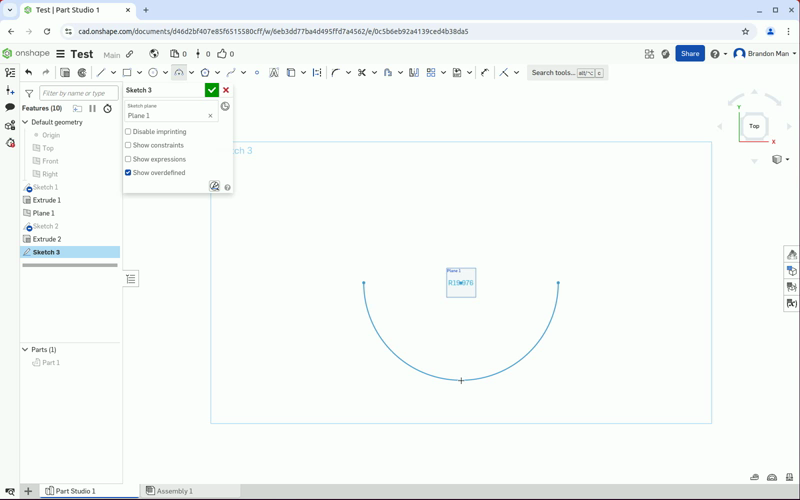
key_up(shift)
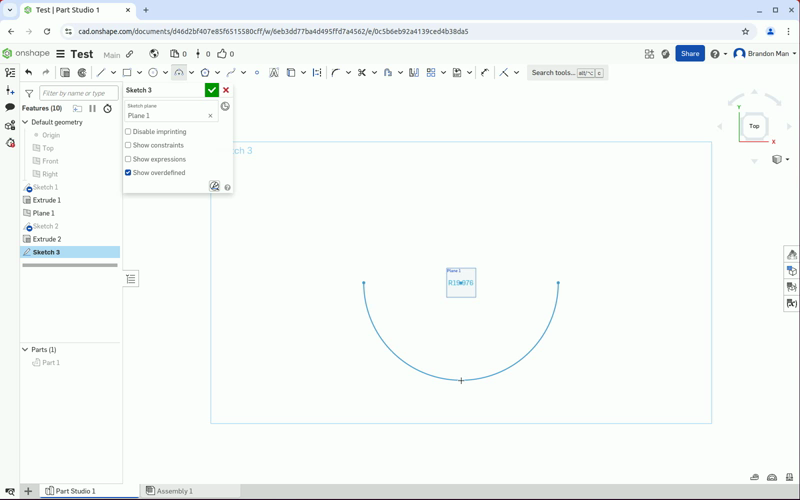
key(esc)
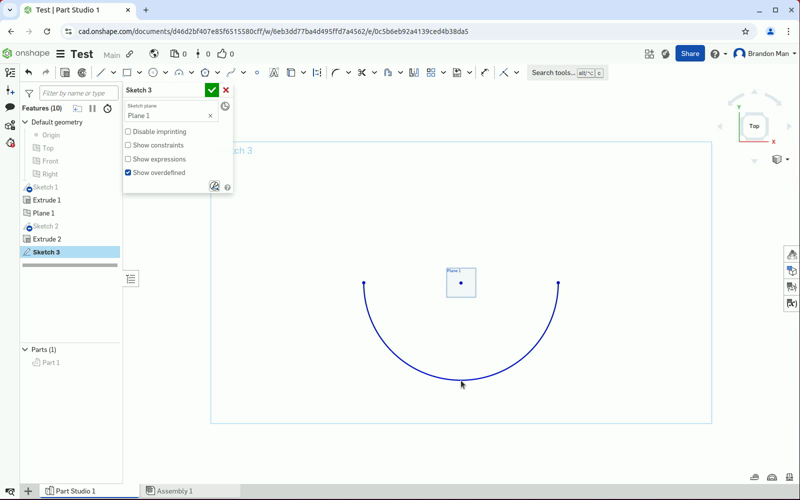
key(l)
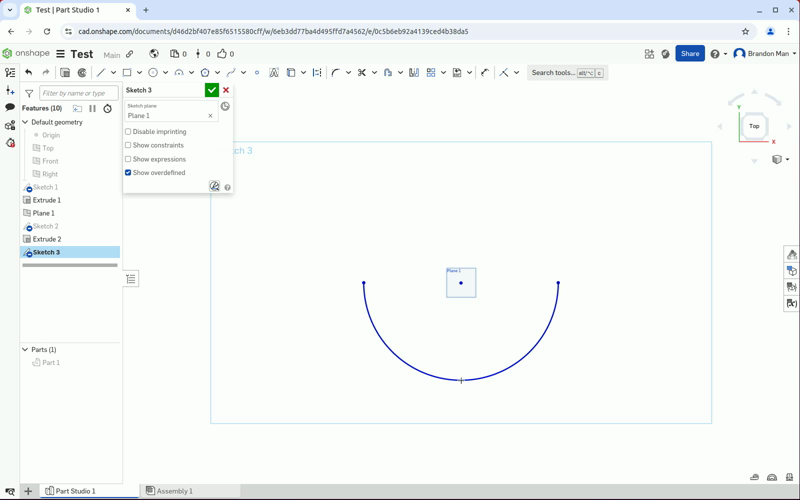
mouse_move(558, 282)
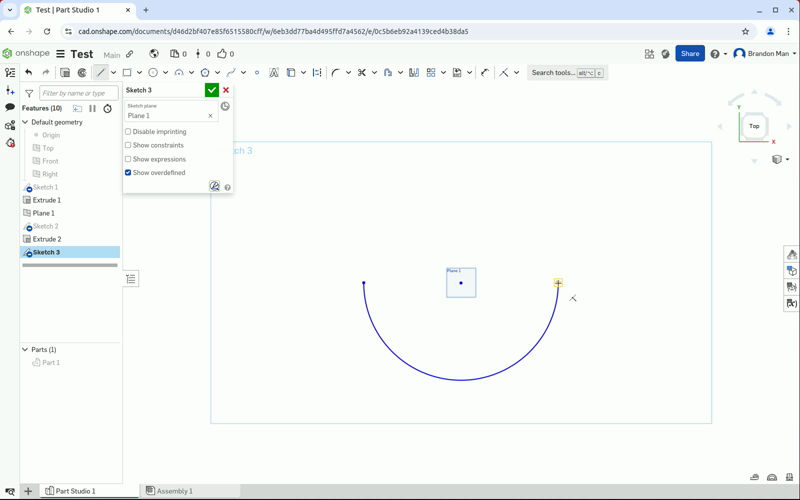
click(558, 282)
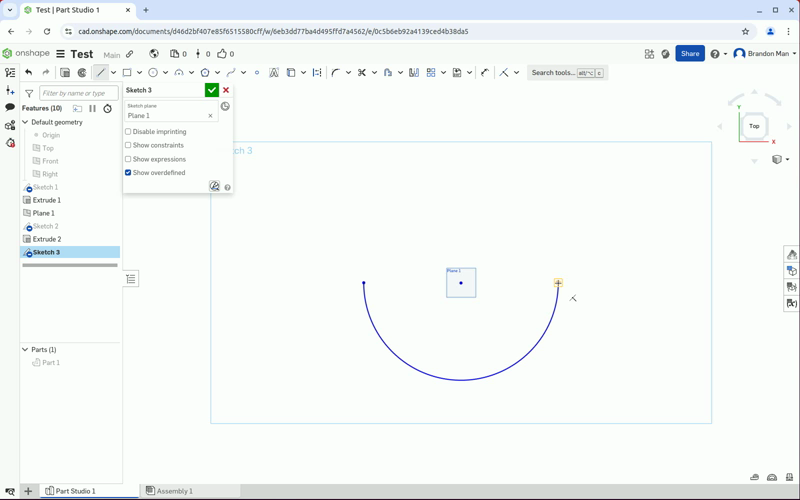
key_down(shift)
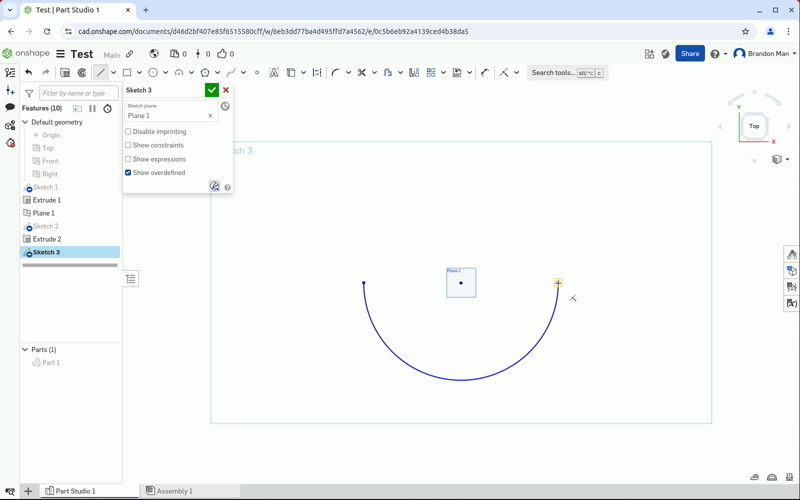
mouse_move(588, 282)
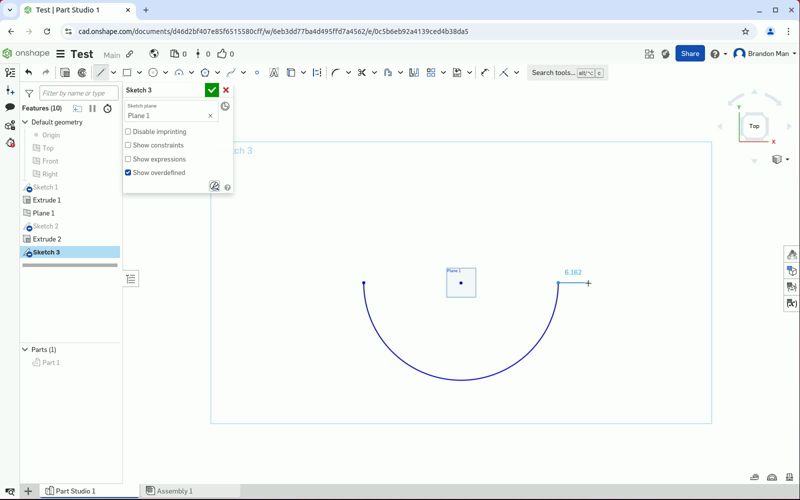
mouse_move(552, 282)
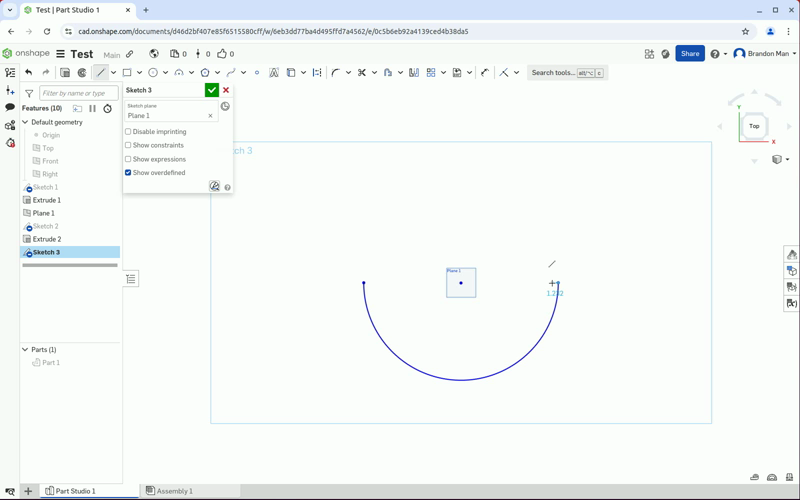
scroll(6)
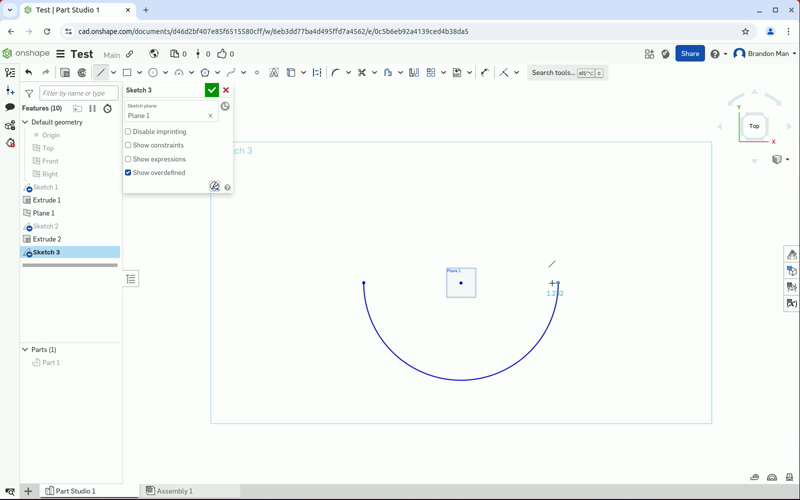
scroll(6)
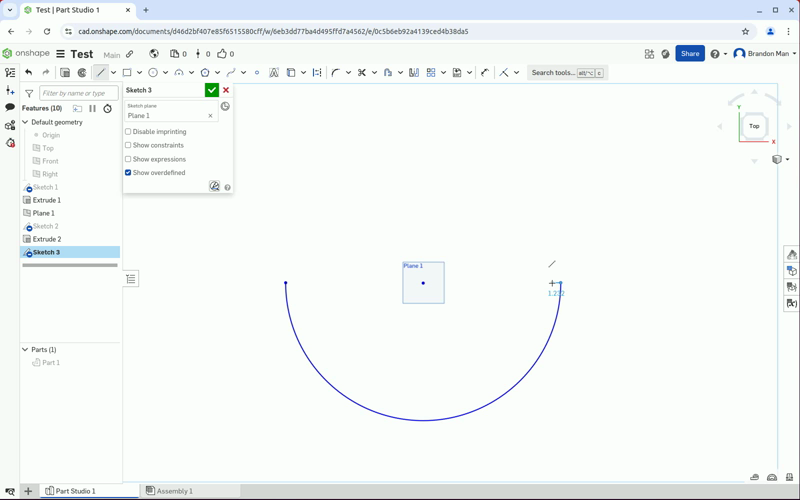
scroll(6)
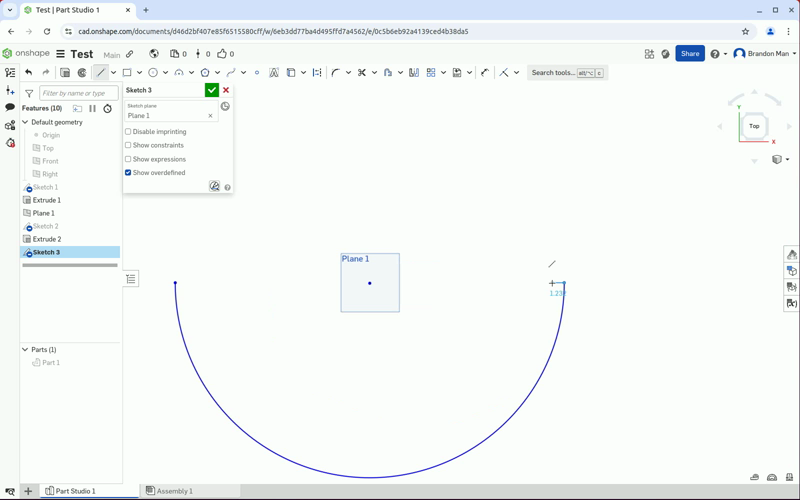
scroll(6)
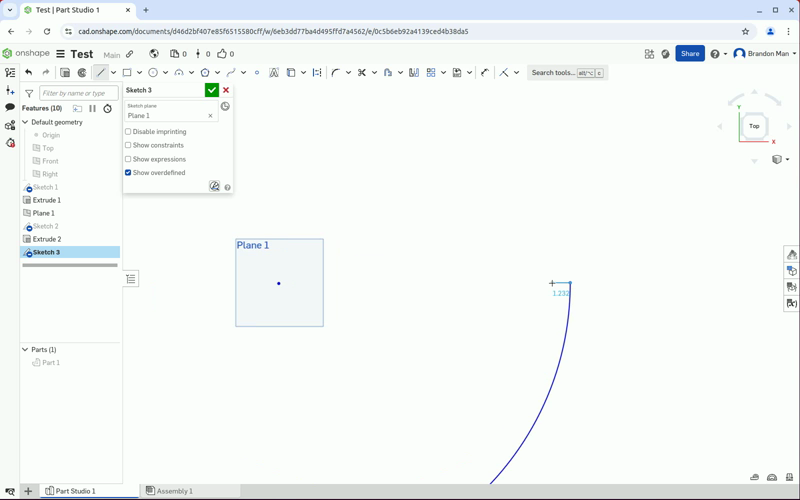
scroll(6)
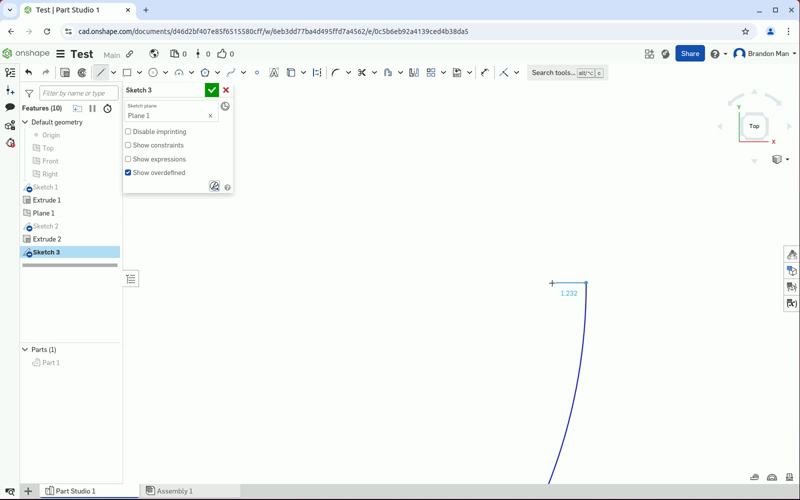
scroll(6)
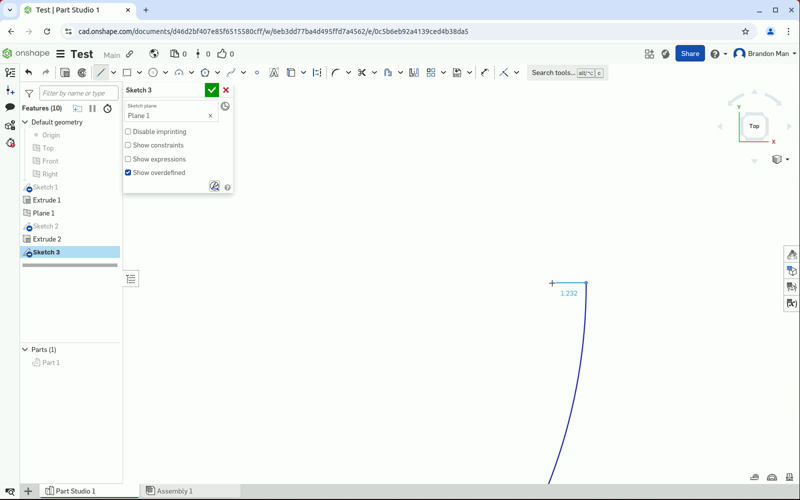
scroll(6)
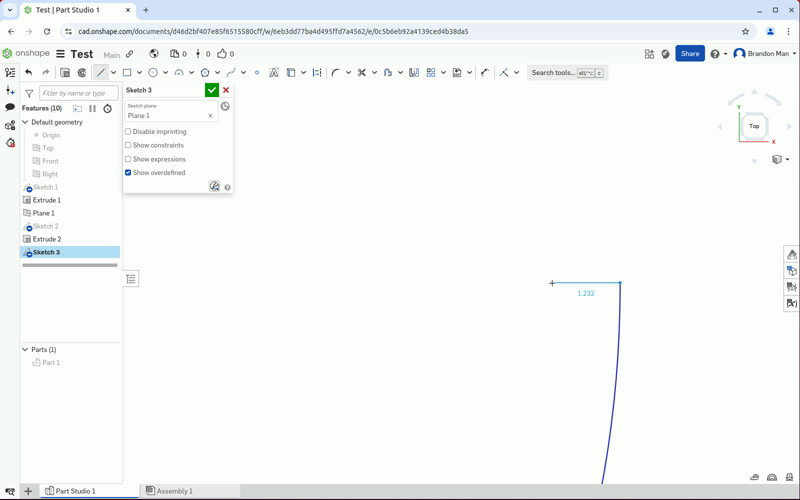
click(552, 282)
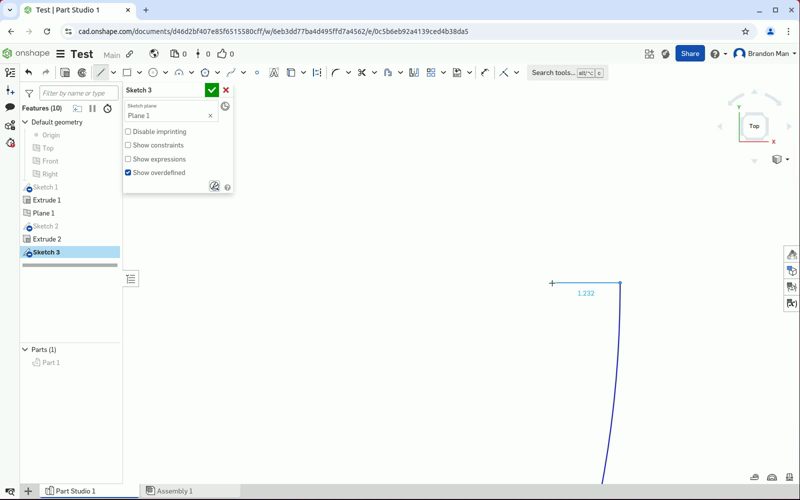
scroll(-6)
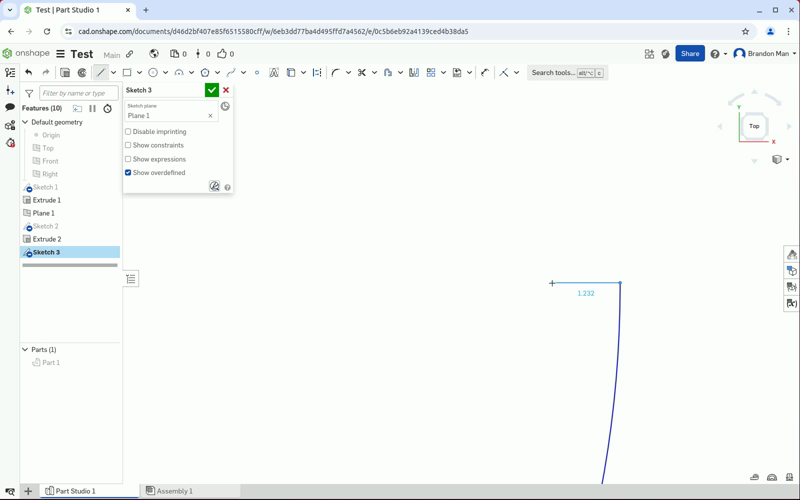
scroll(-6)
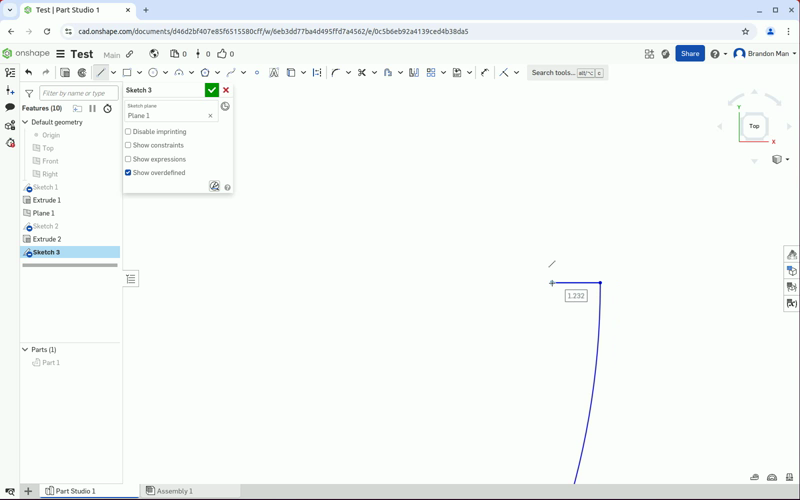
scroll(-6)
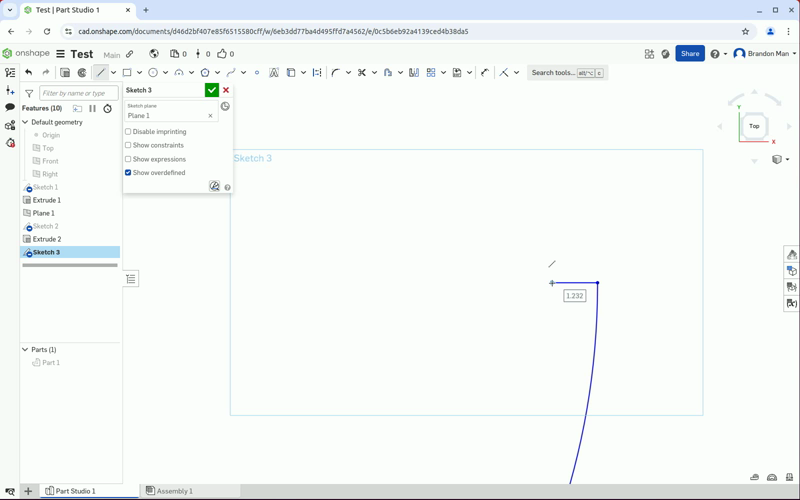
scroll(-6)
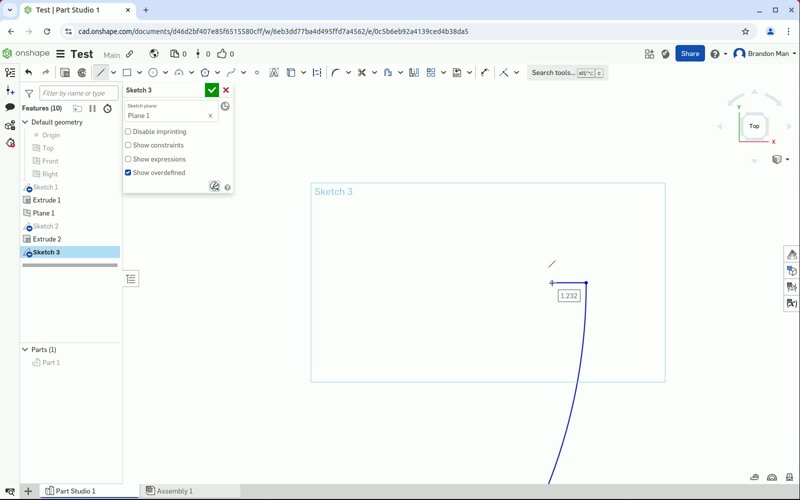
scroll(-6)
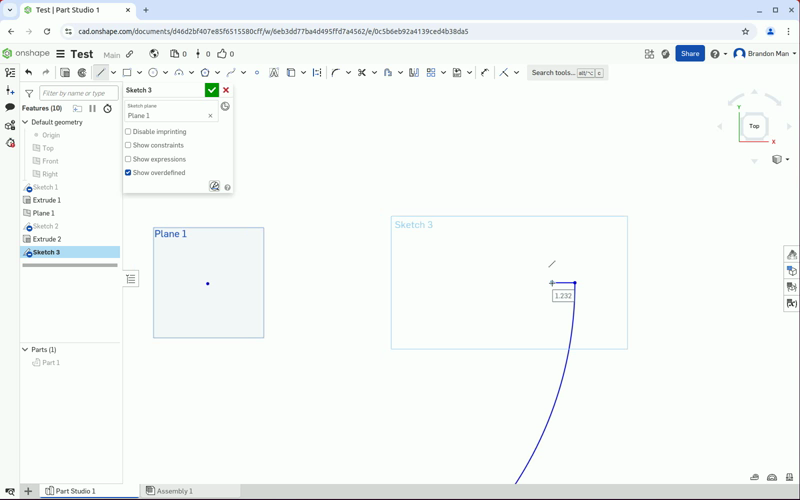
scroll(-6)
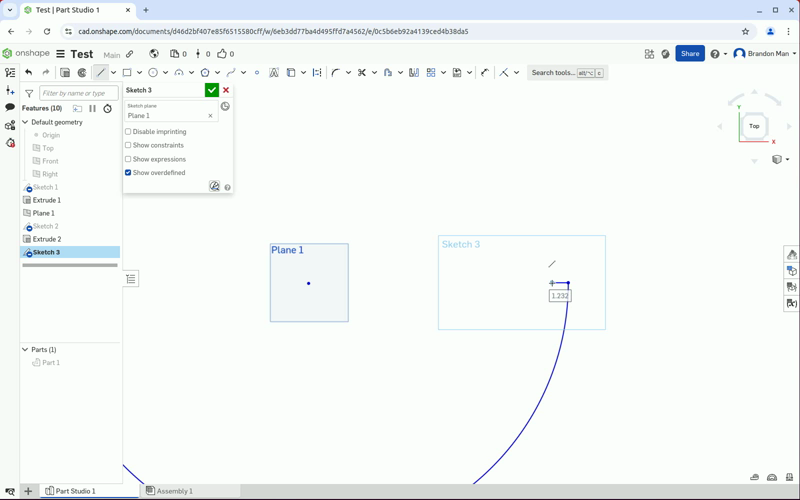
scroll(-6)
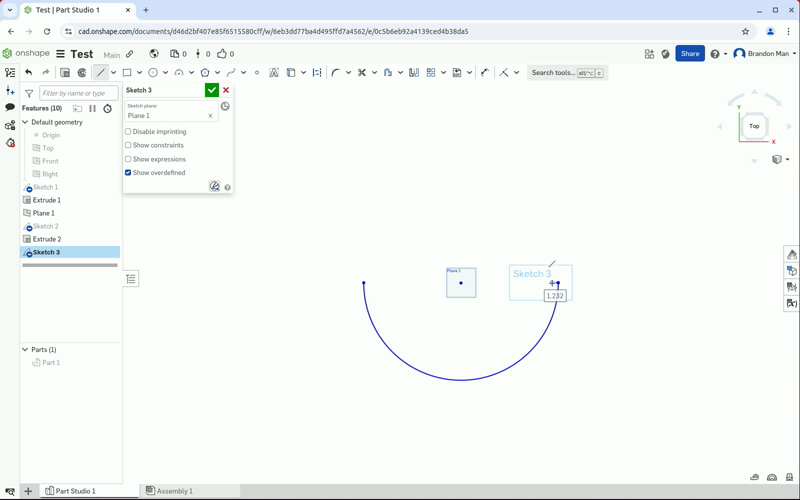
key_up(shift)
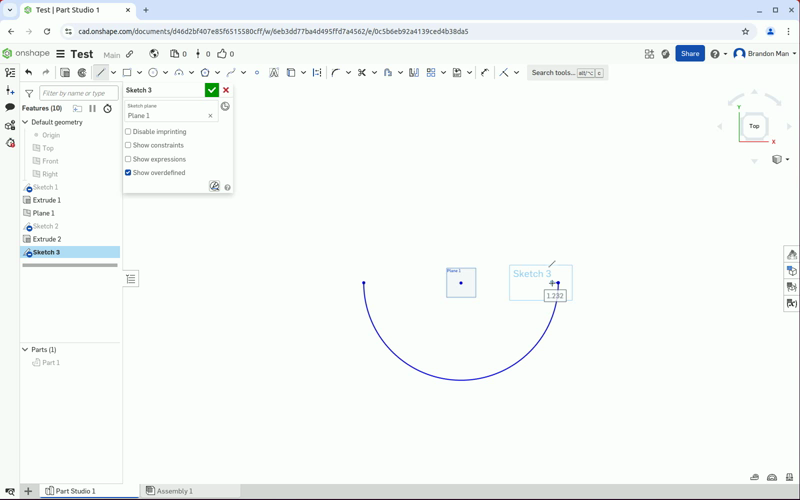
key(esc)
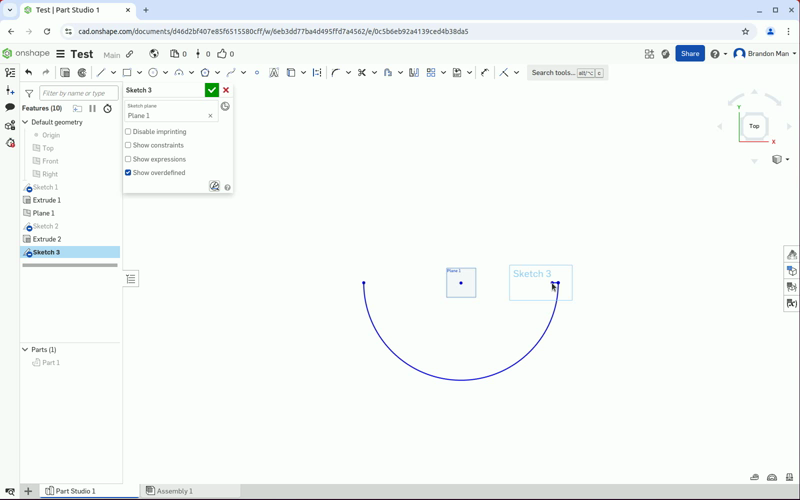
key(a)
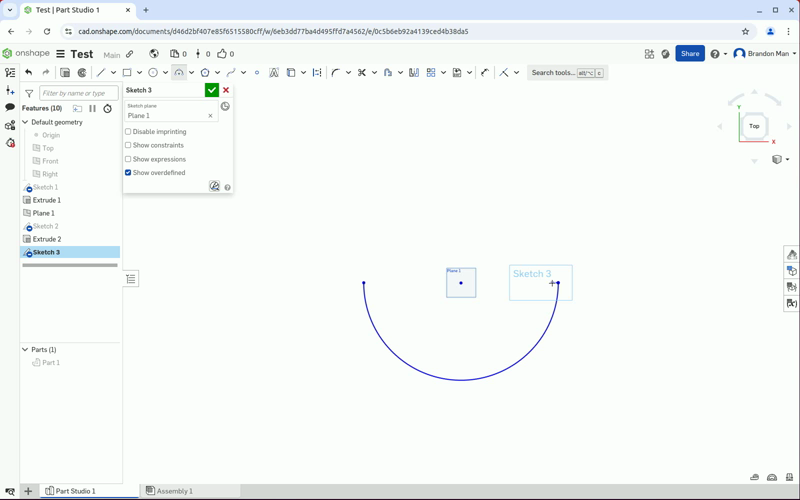
mouse_move(552, 282)
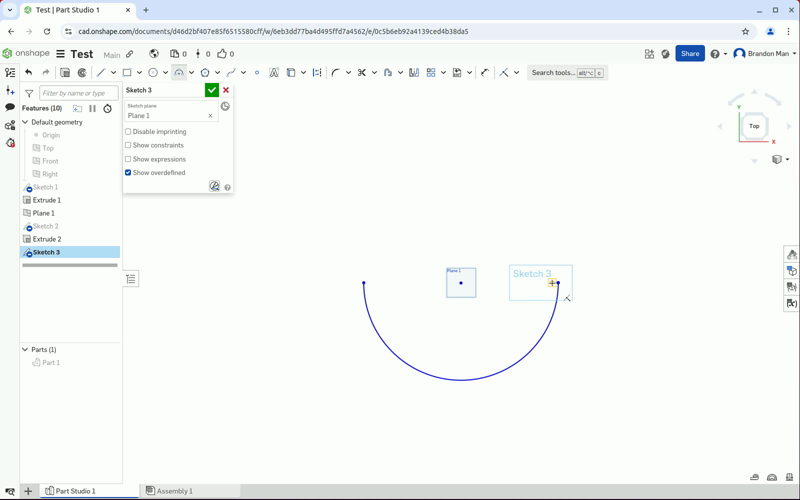
click(552, 282)
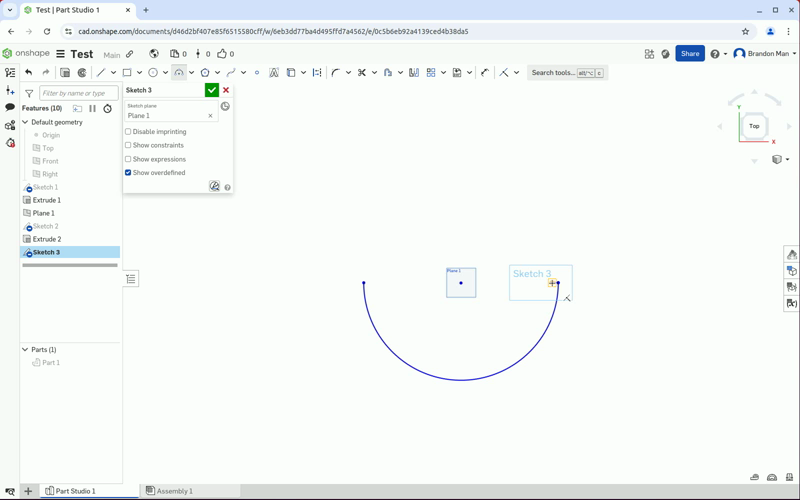
key_down(shift)
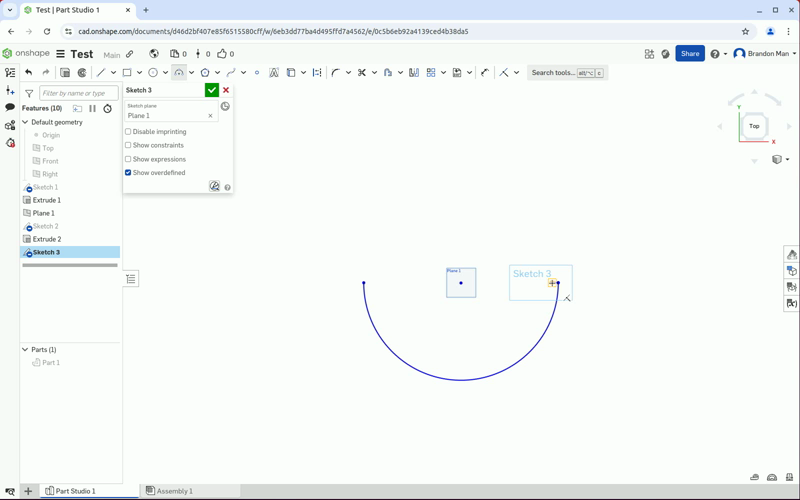
mouse_move(369, 282)
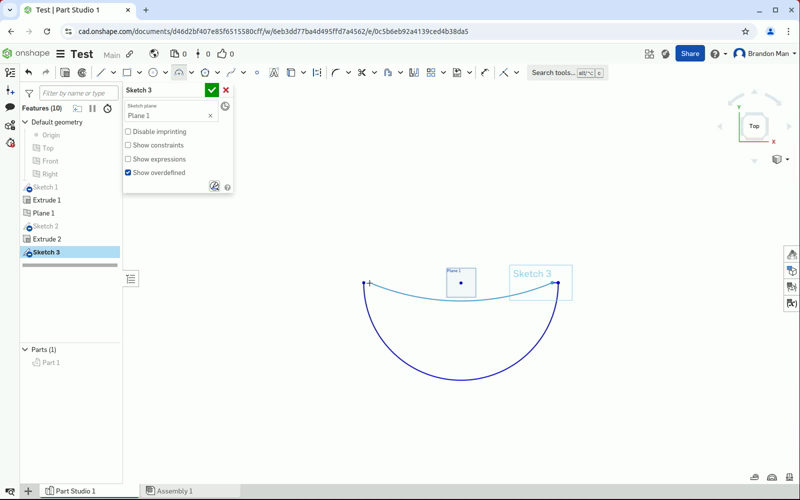
click(369, 282)
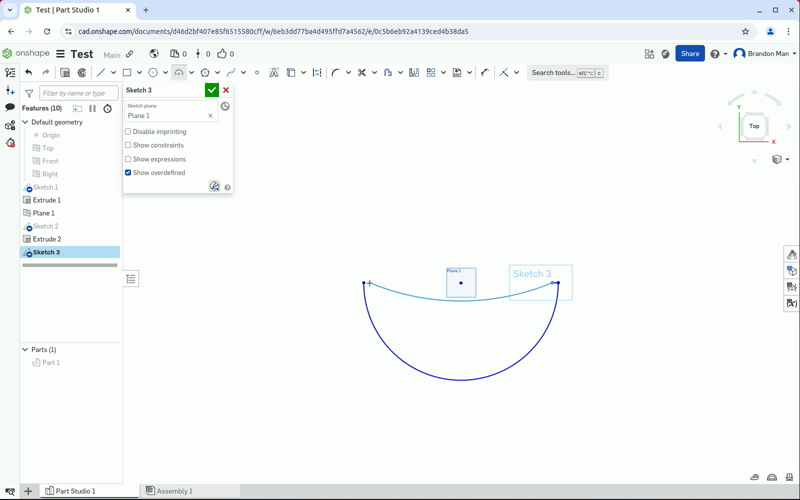
mouse_move(461, 374)
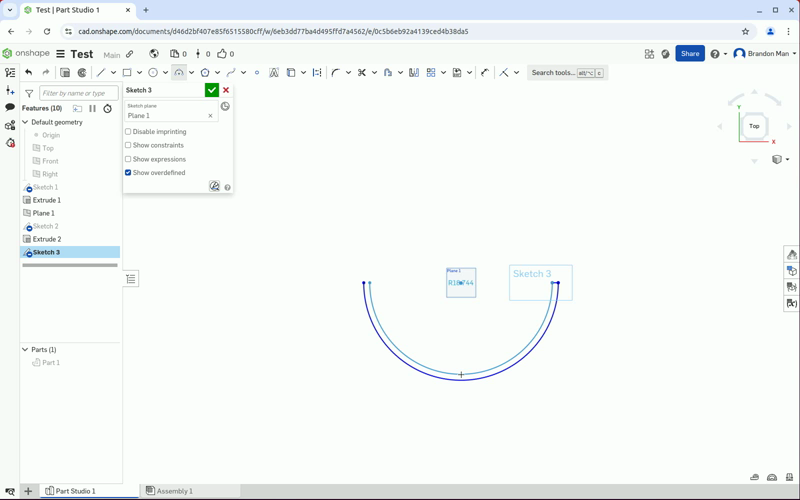
click(461, 374)
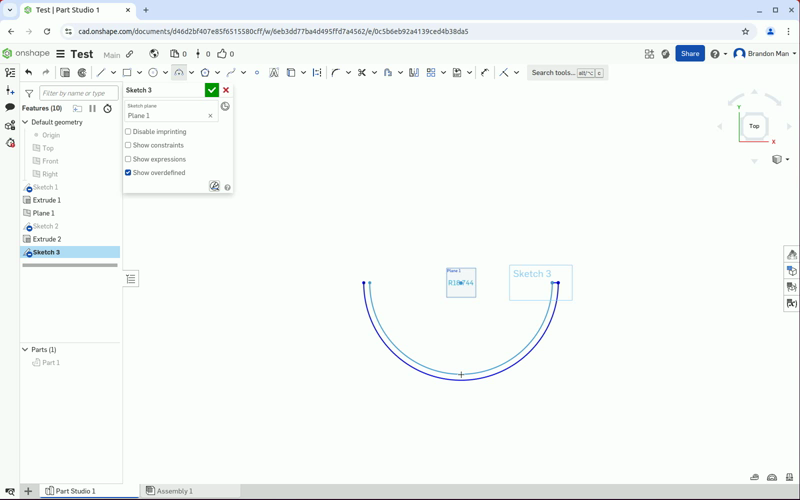
key_up(shift)
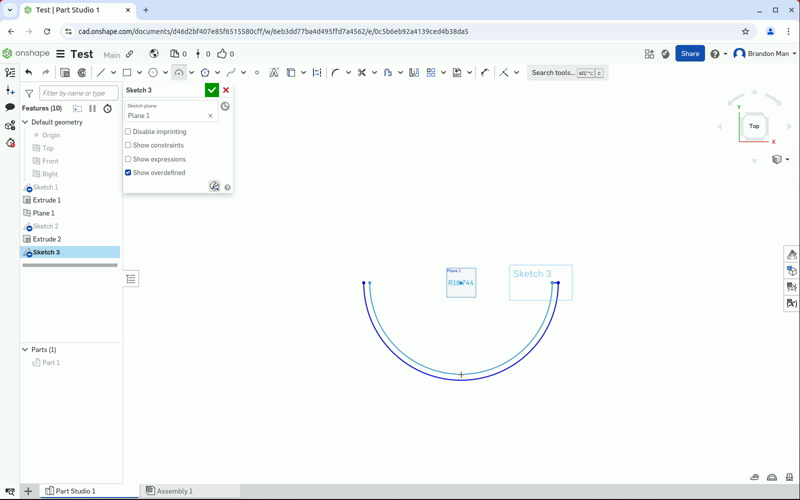
key(esc)
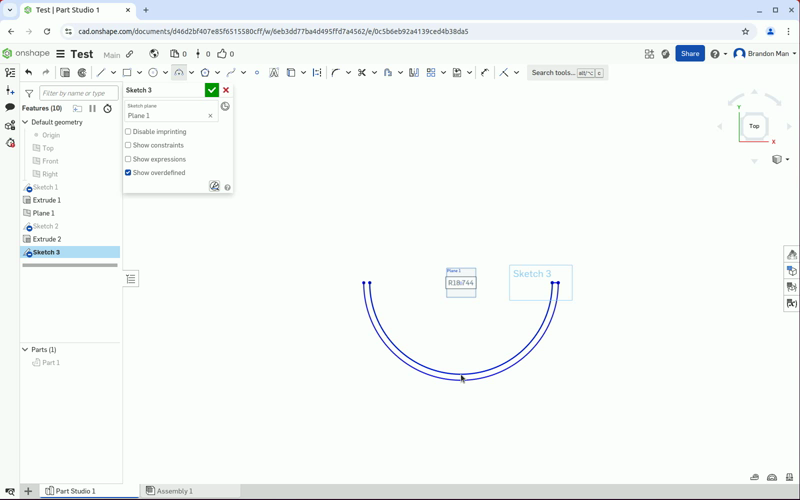
key(l)
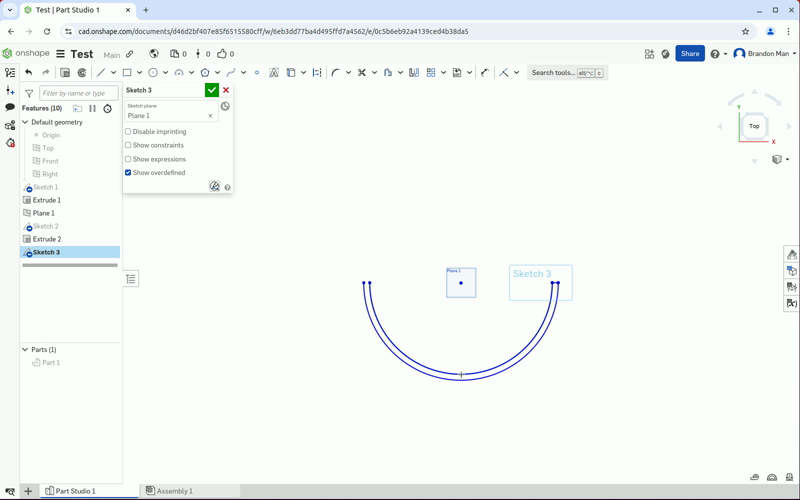
mouse_move(369, 282)
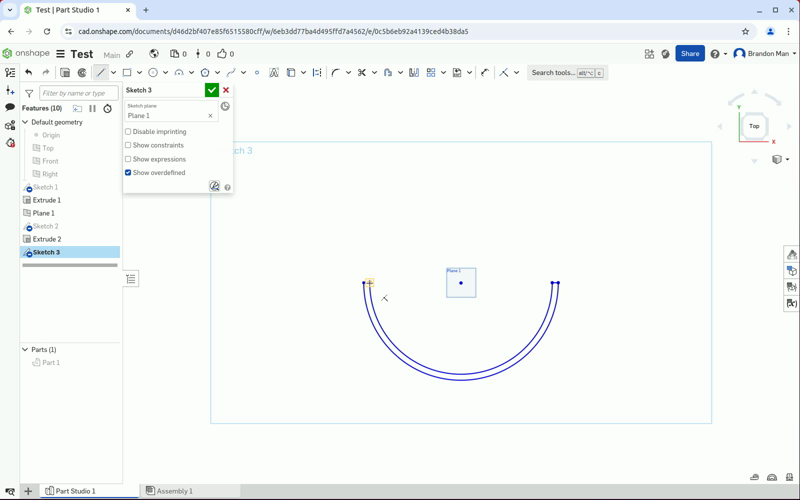
click(369, 282)
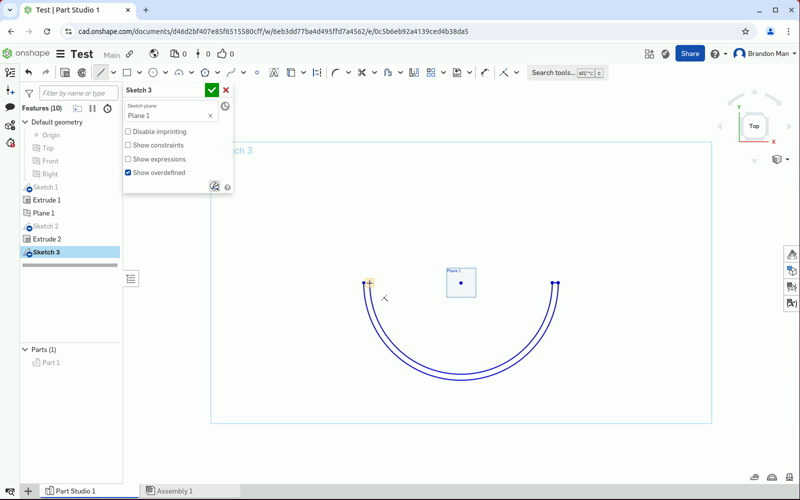
mouse_move(399, 282)
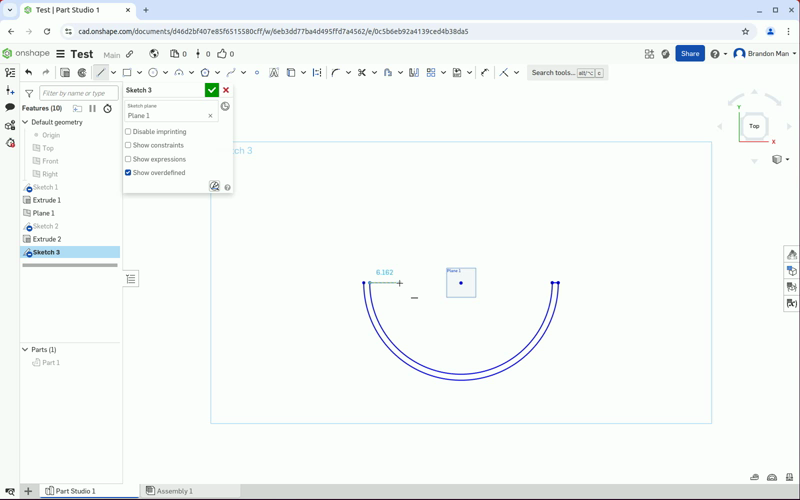
key_down(shift)
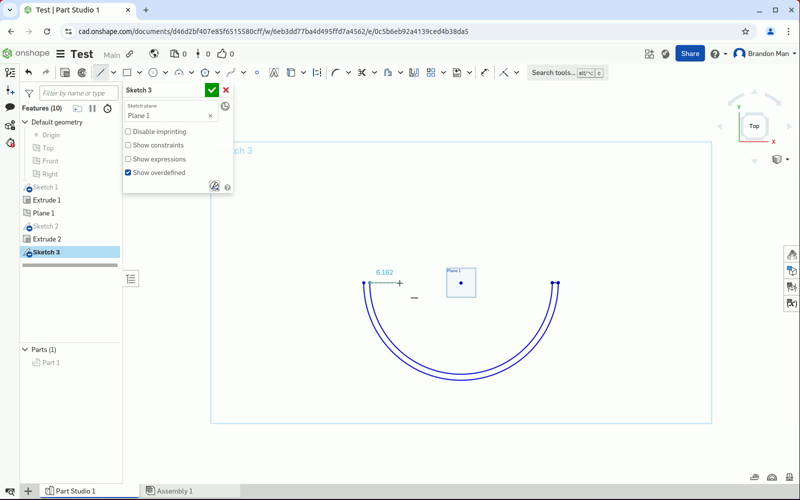
mouse_move(363, 282)
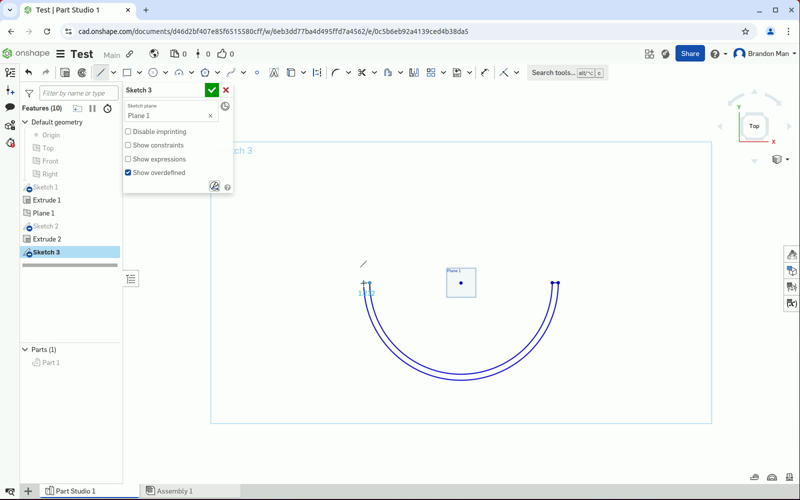
scroll(6)
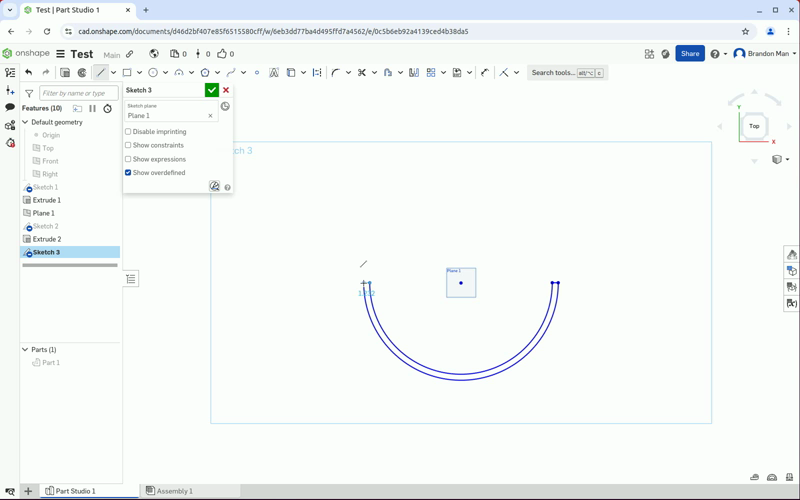
scroll(6)
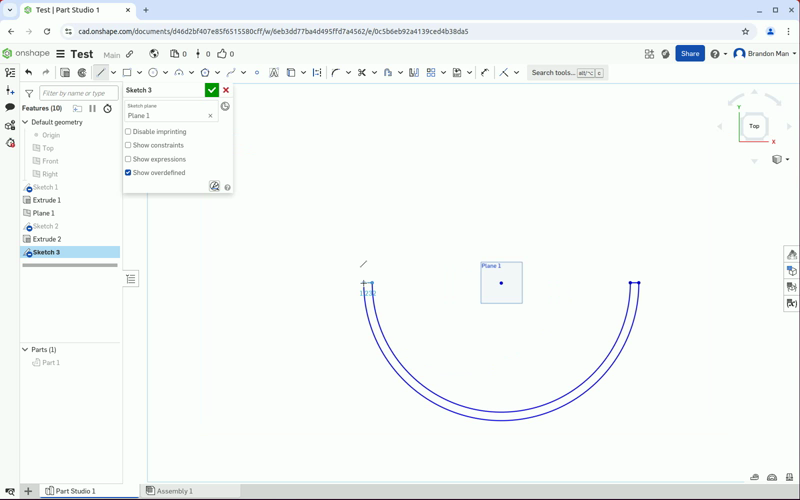
scroll(6)
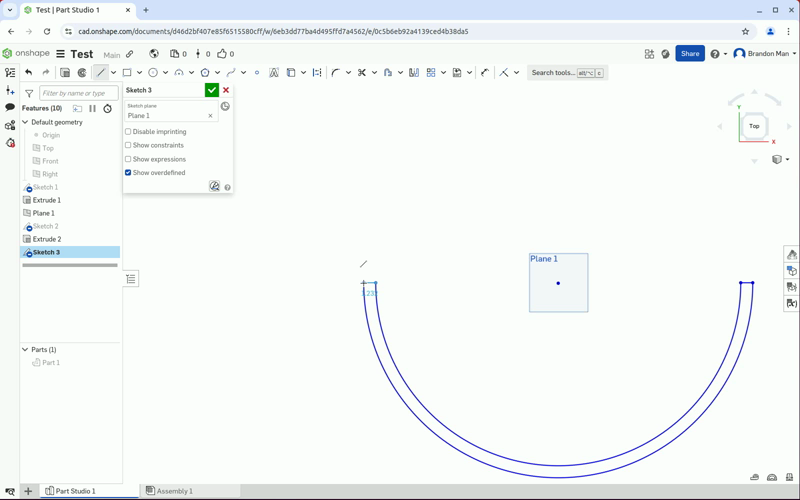
scroll(6)
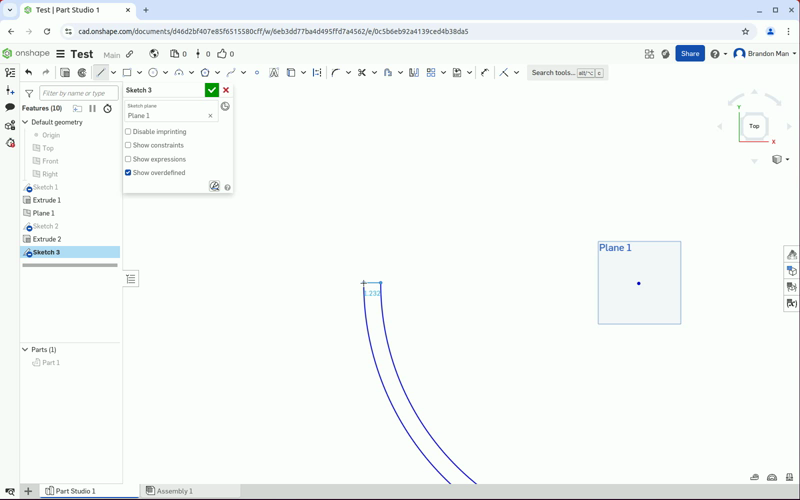
scroll(6)
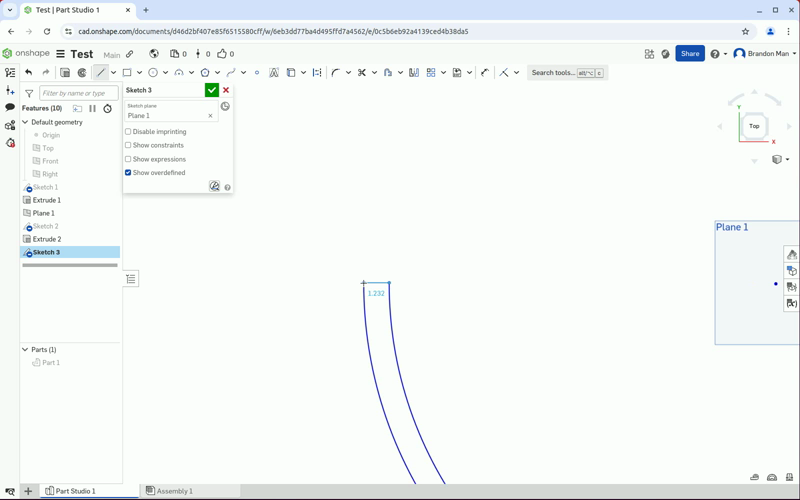
scroll(6)
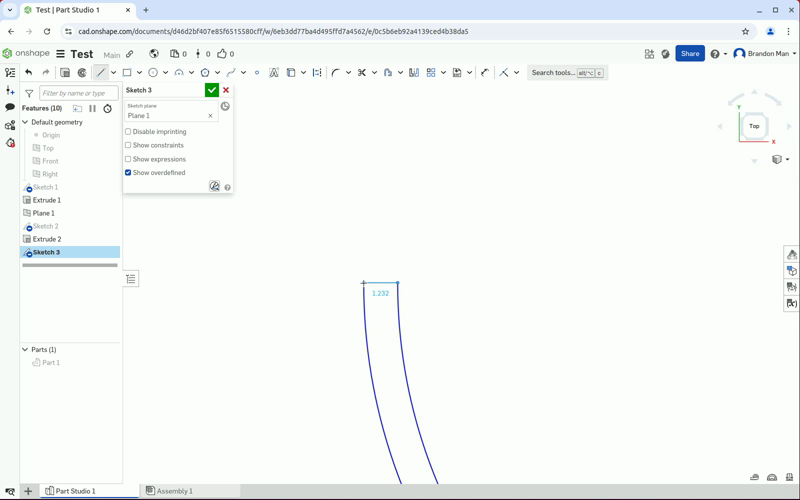
scroll(6)
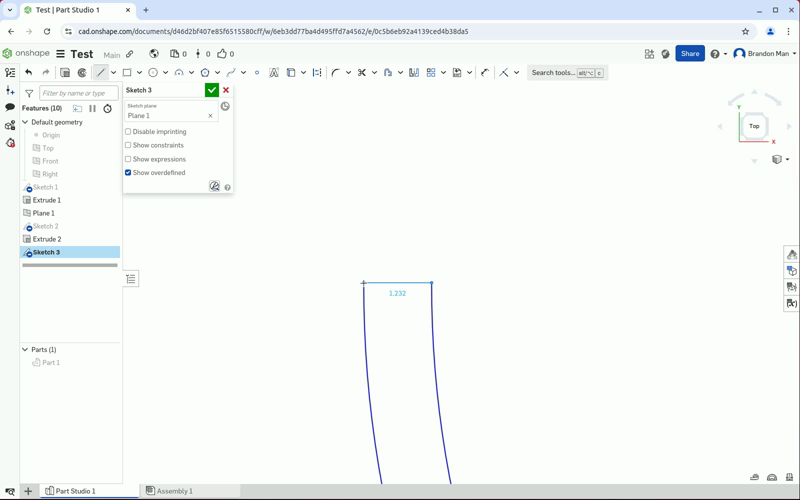
key_up(shift)
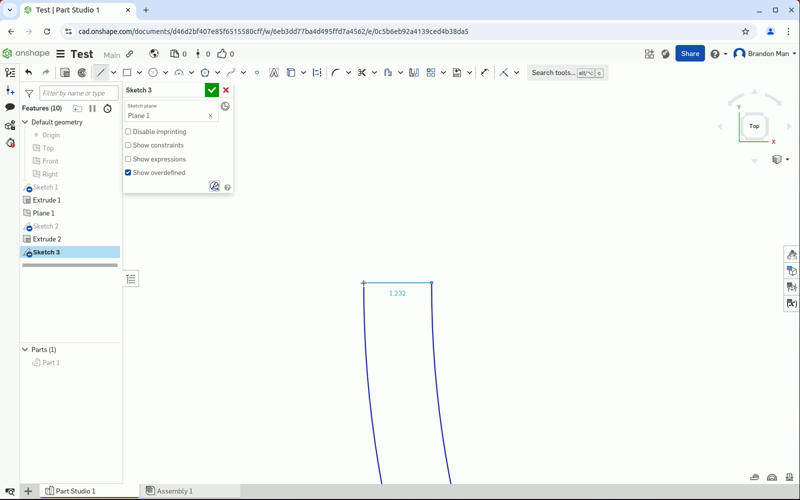
click(363, 282)
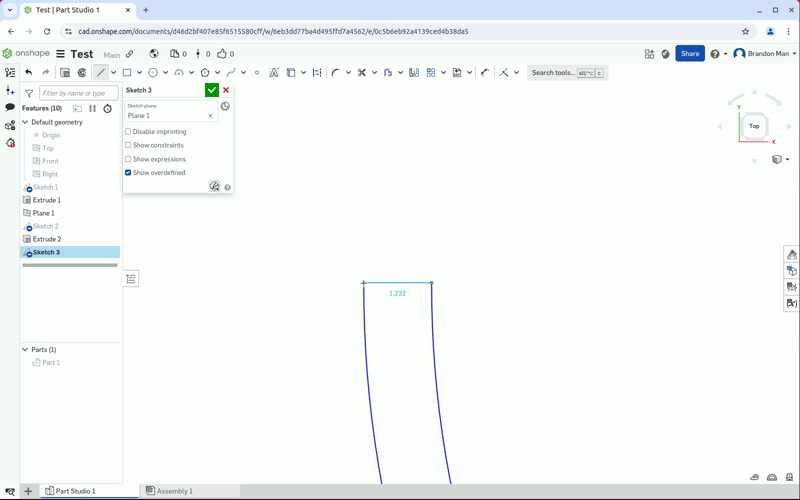
scroll(-6)
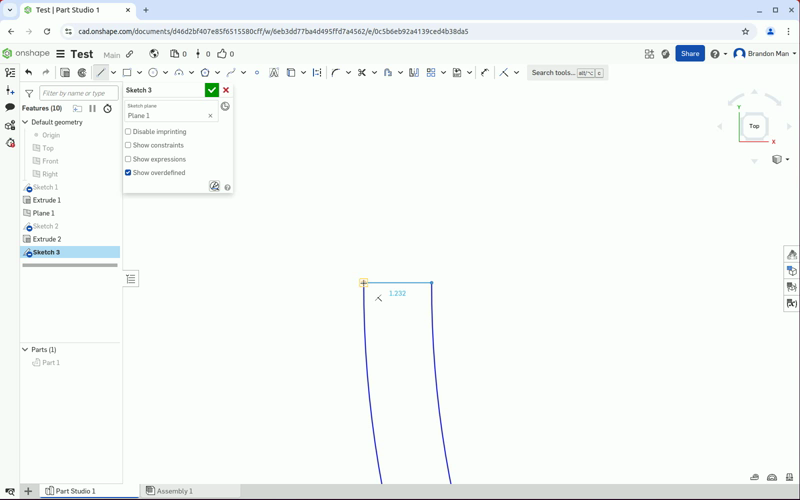
scroll(-6)
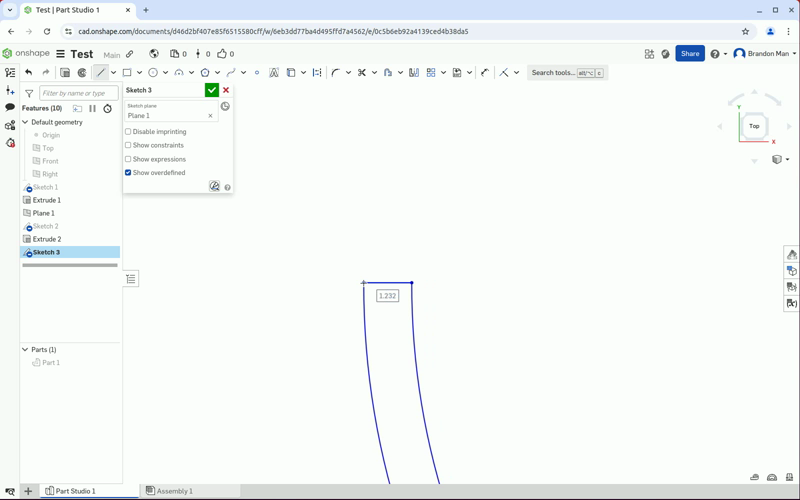
scroll(-6)
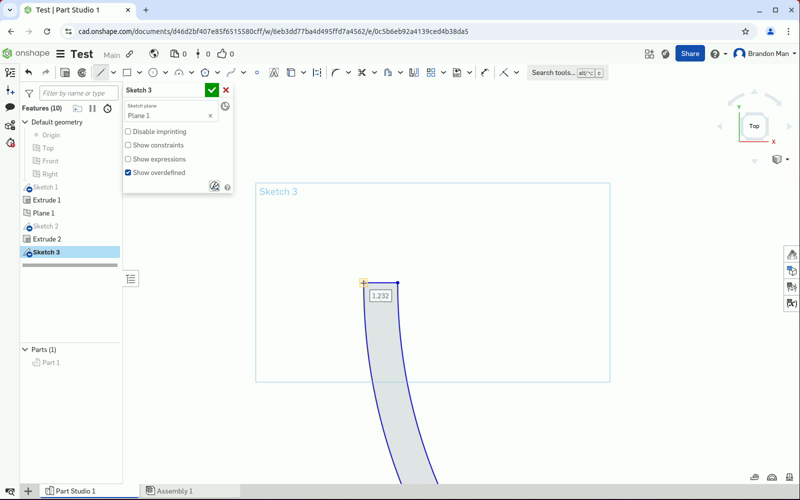
scroll(-6)
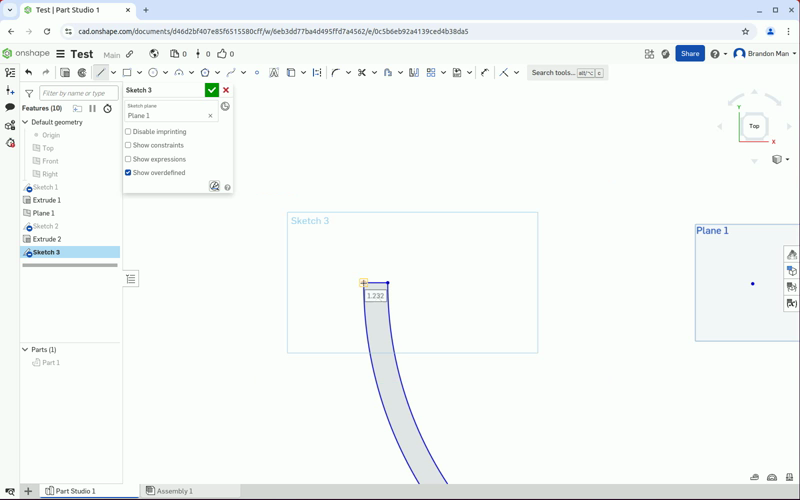
scroll(-6)
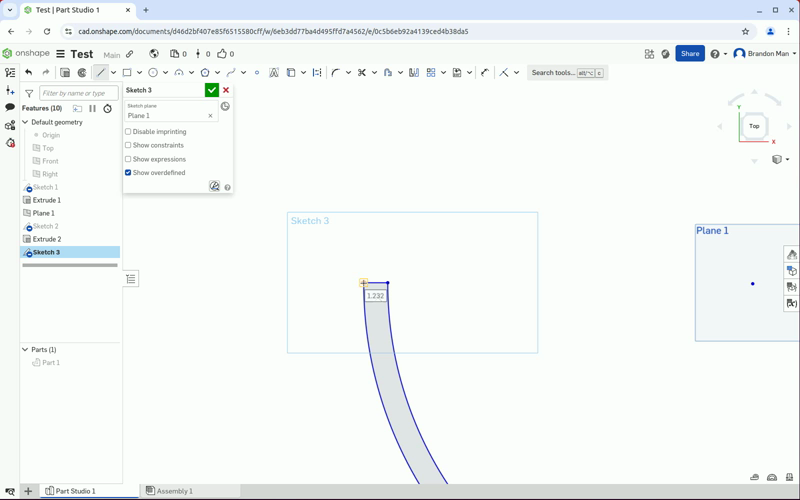
scroll(-6)
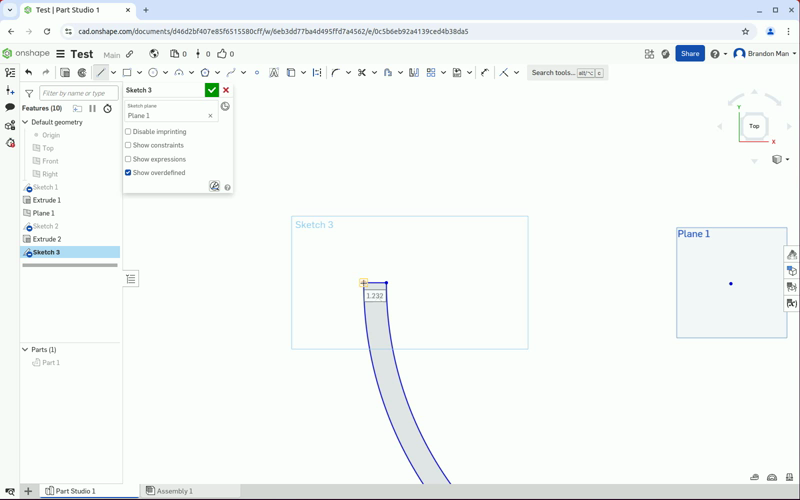
scroll(-6)
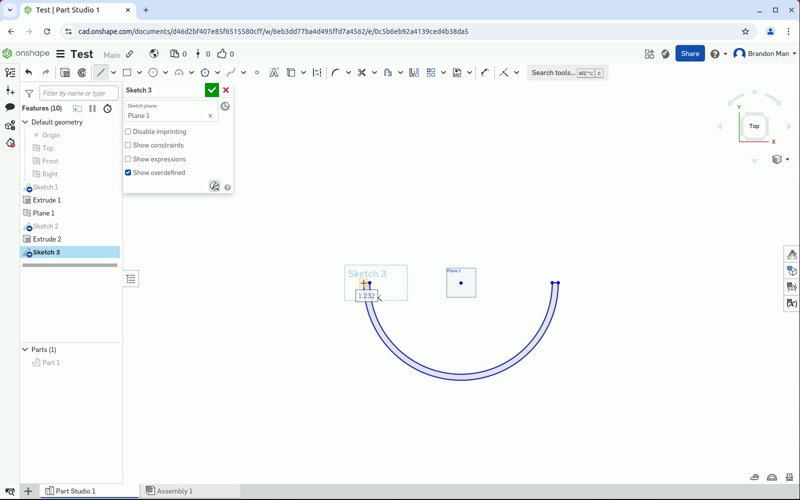
key(esc)
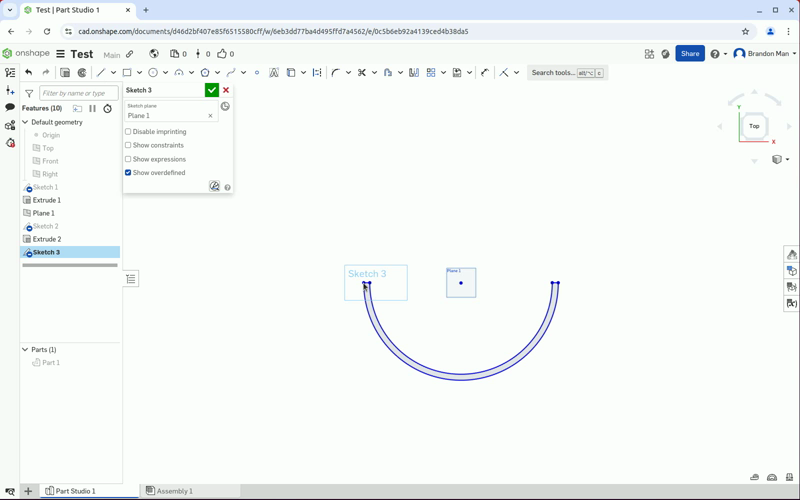
mouse_move(457, 350)
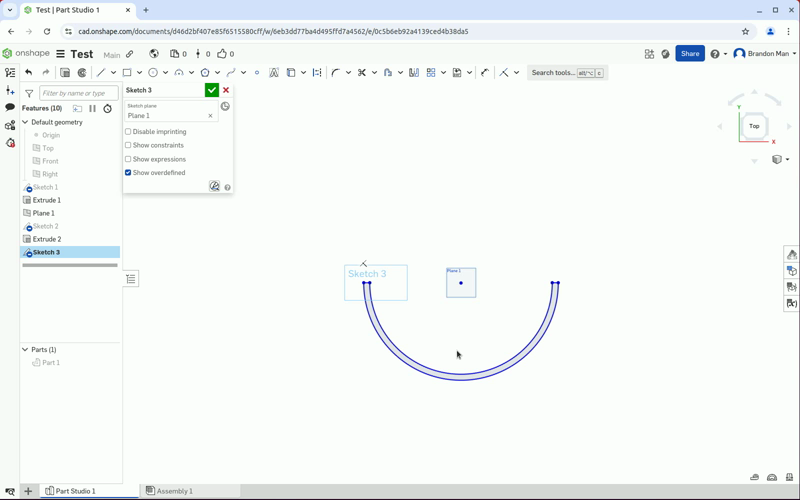
scroll(6)
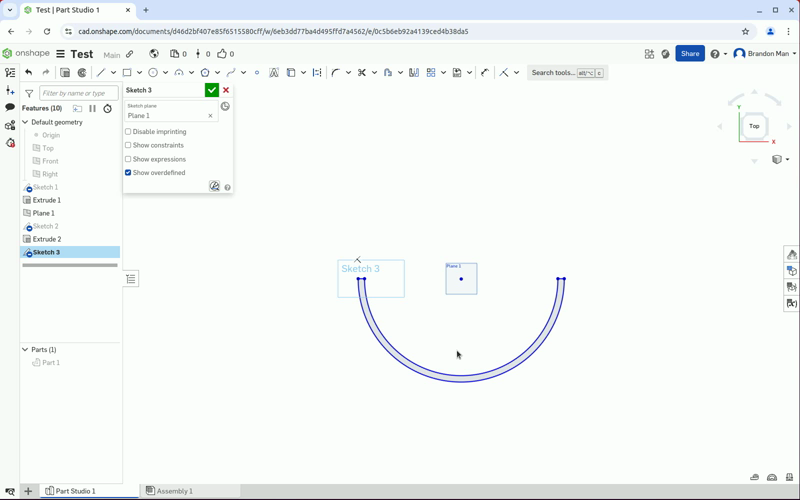
scroll(6)
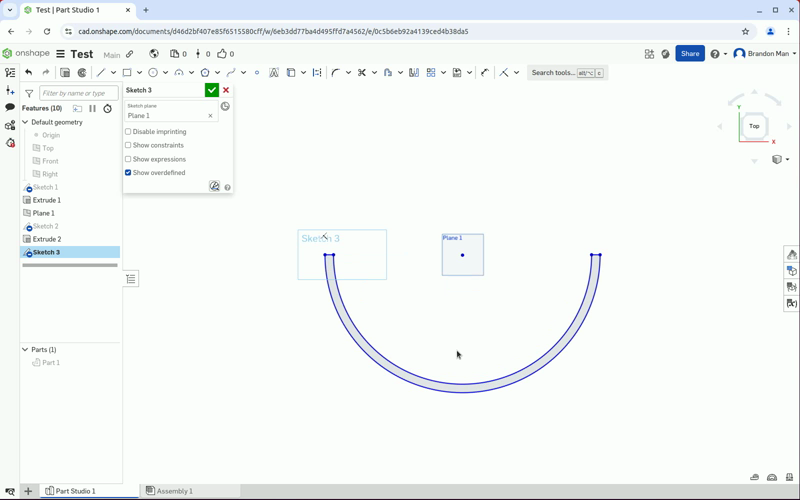
scroll(6)
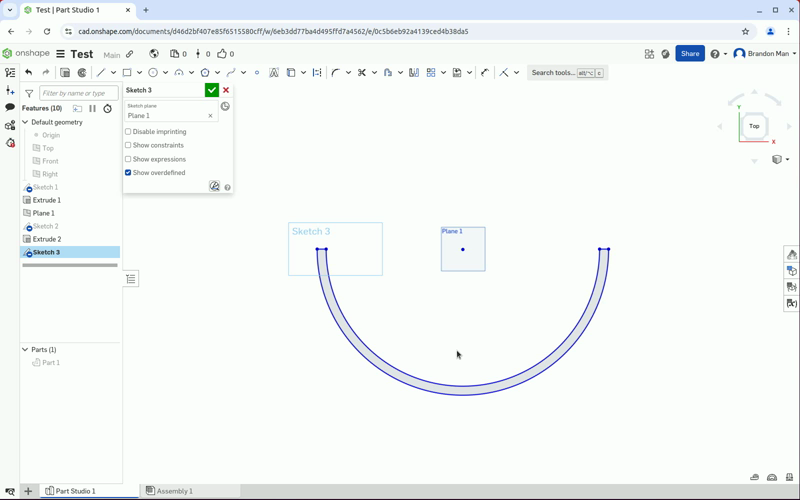
scroll(6)
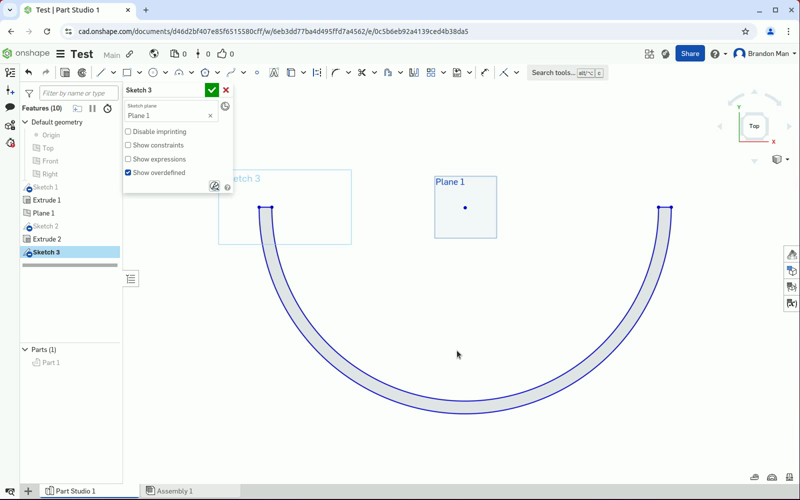
scroll(6)
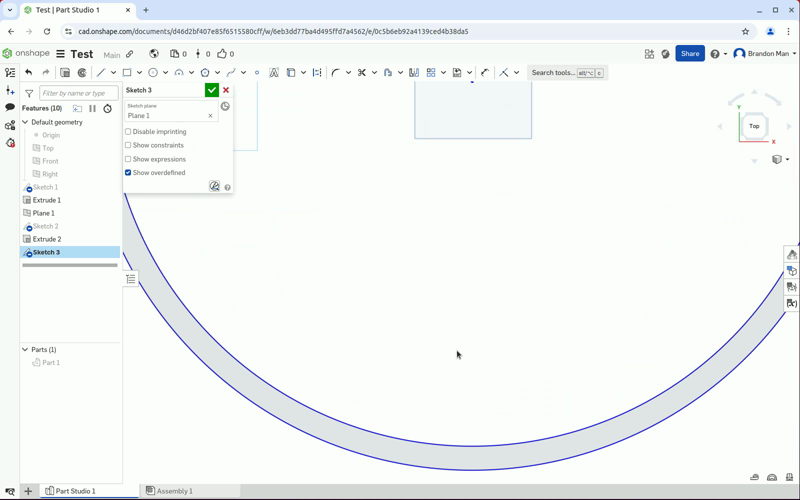
scroll(6)
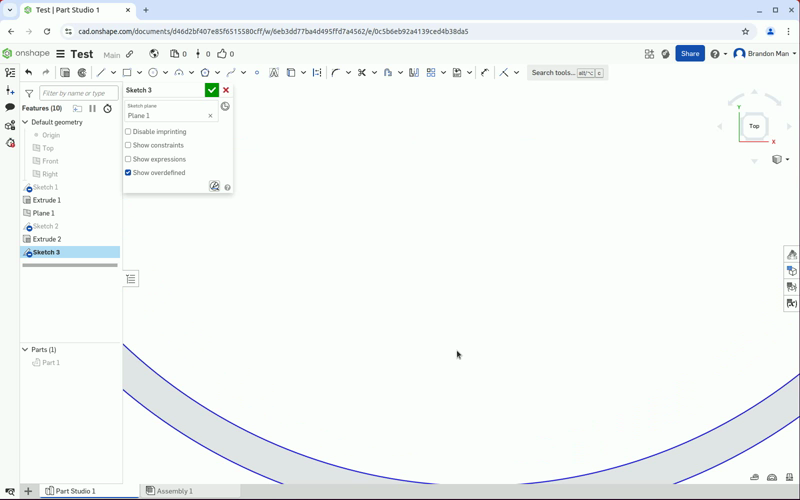
scroll(6)
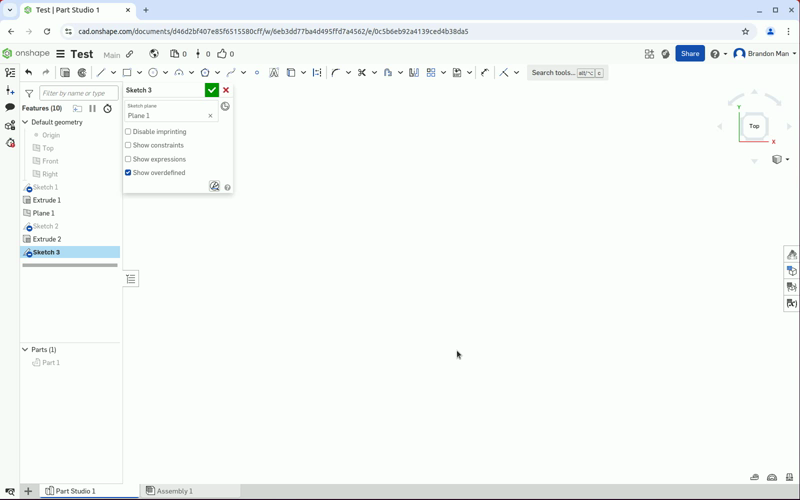
click(457, 350)
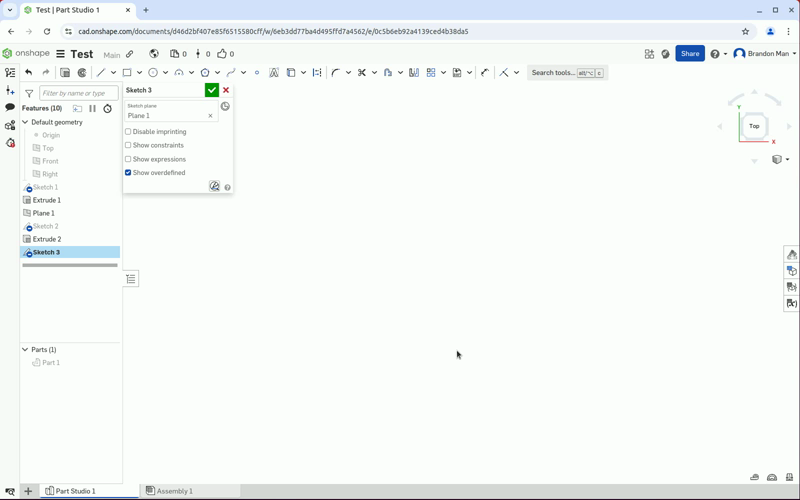
scroll(-6)
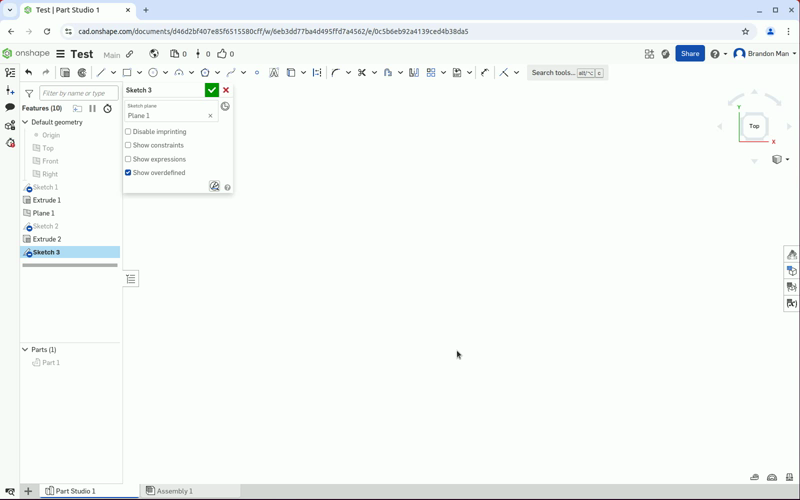
scroll(-6)
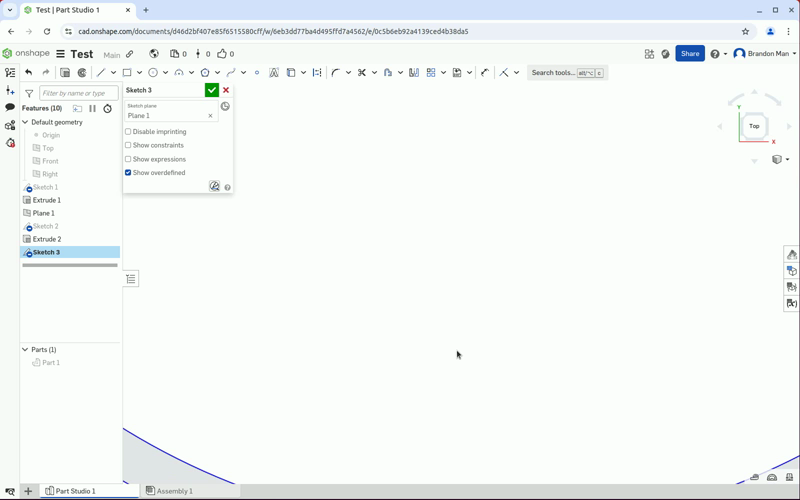
scroll(-6)
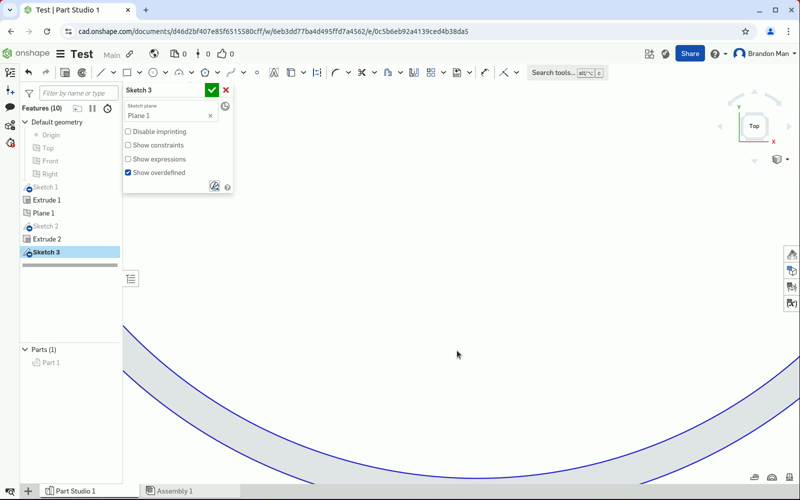
scroll(-6)
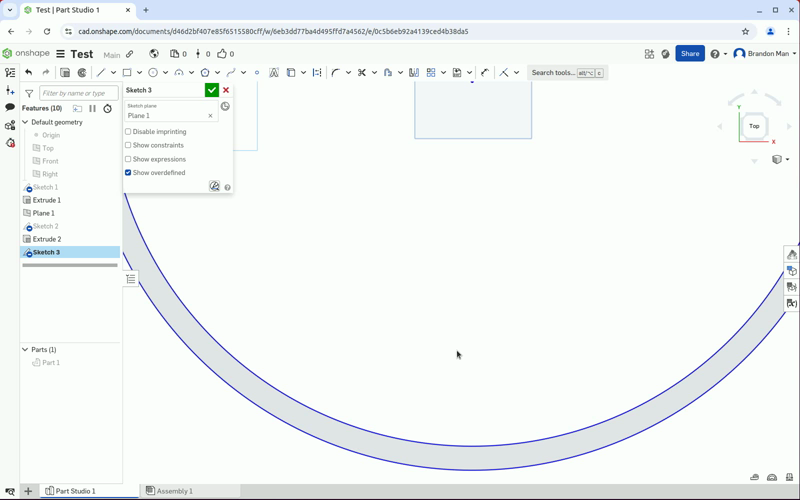
scroll(-6)
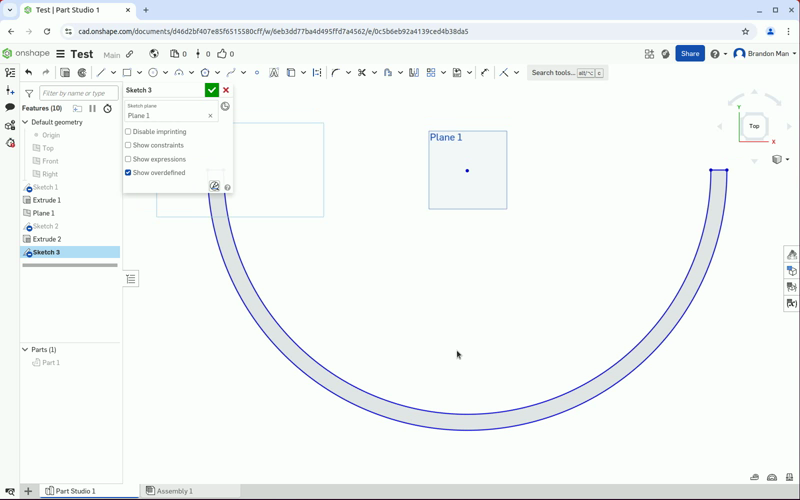
scroll(-6)
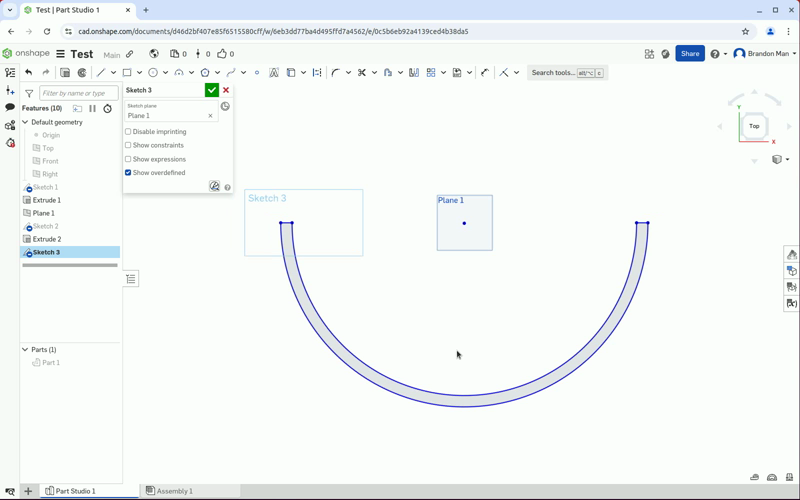
scroll(-6)
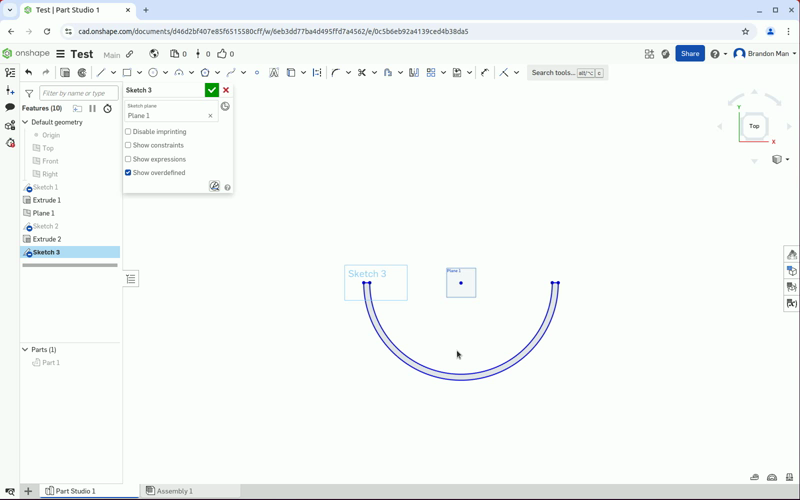
mouse_move(73, 352)
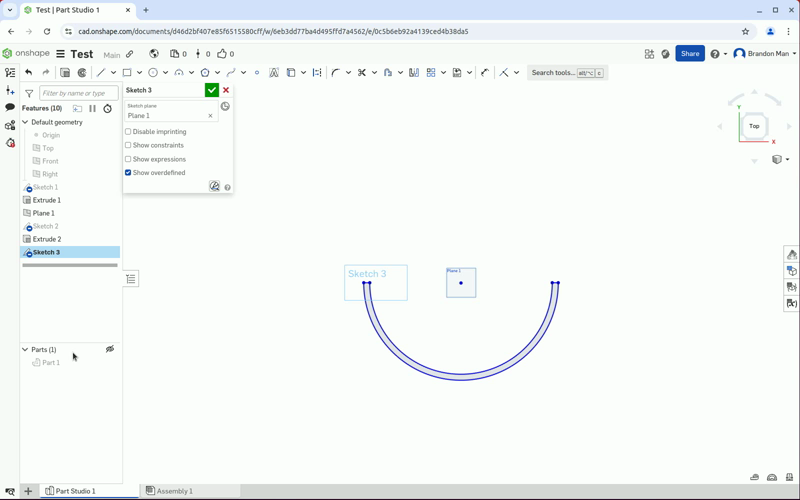
key(shift+y)
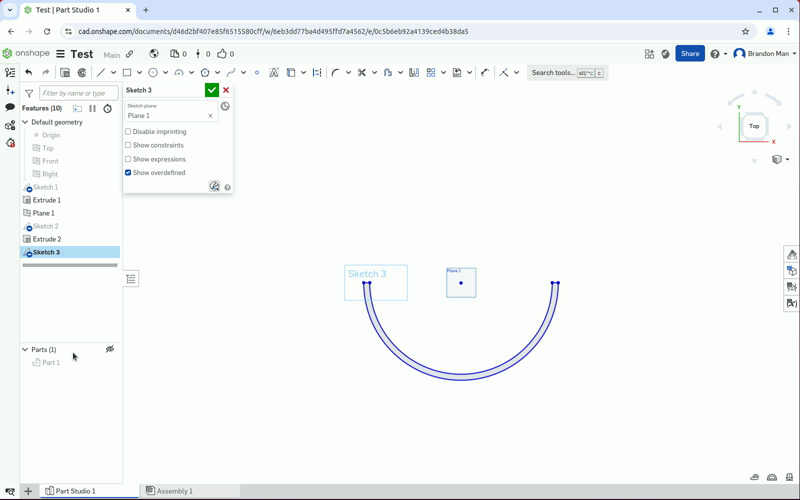
key(shift+e)
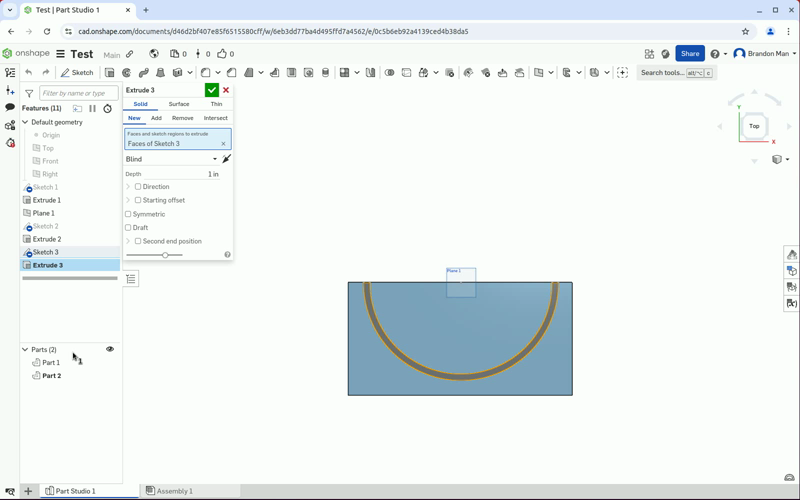
mouse_move(143, 106)
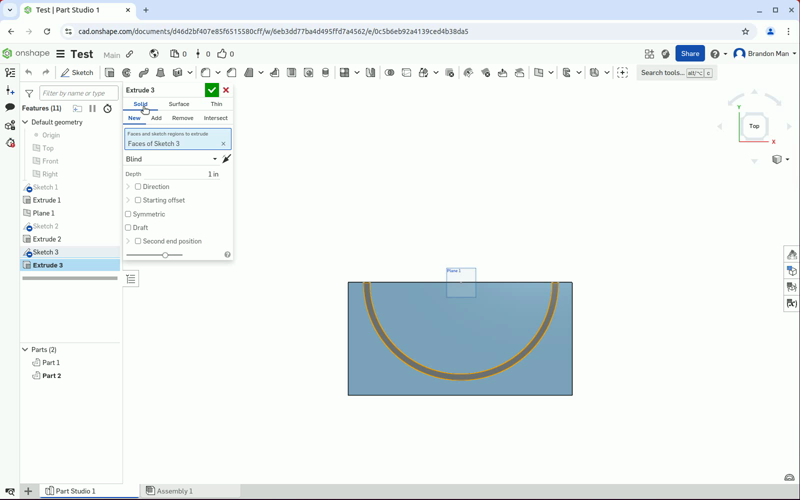
click(143, 106)
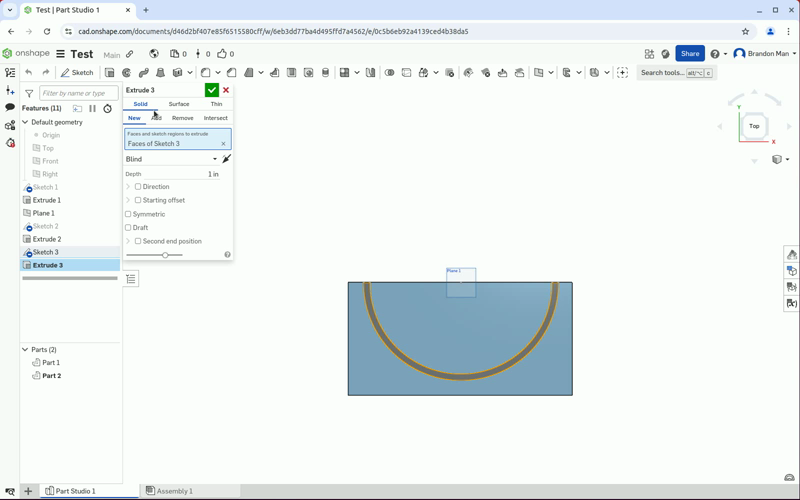
mouse_move(186, 120)
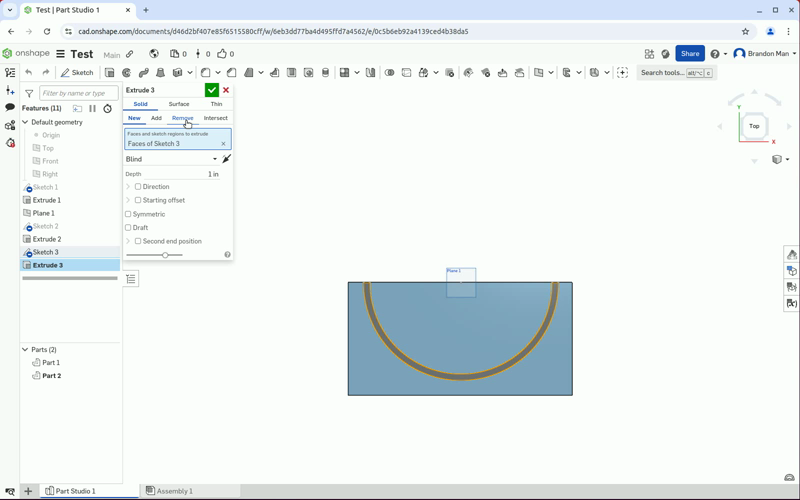
click(186, 120)
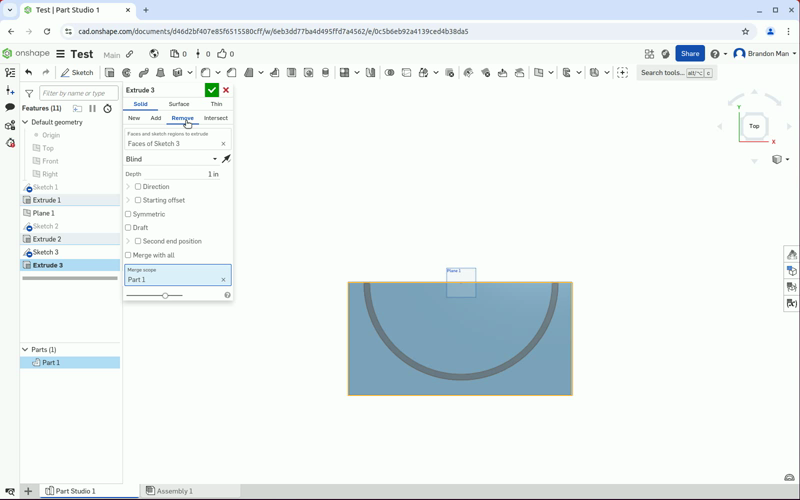
key(tab, 4)
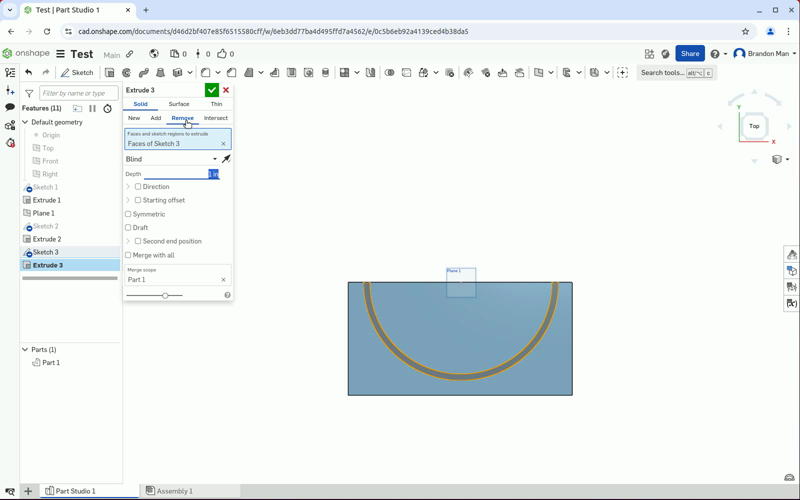
text(0.722)
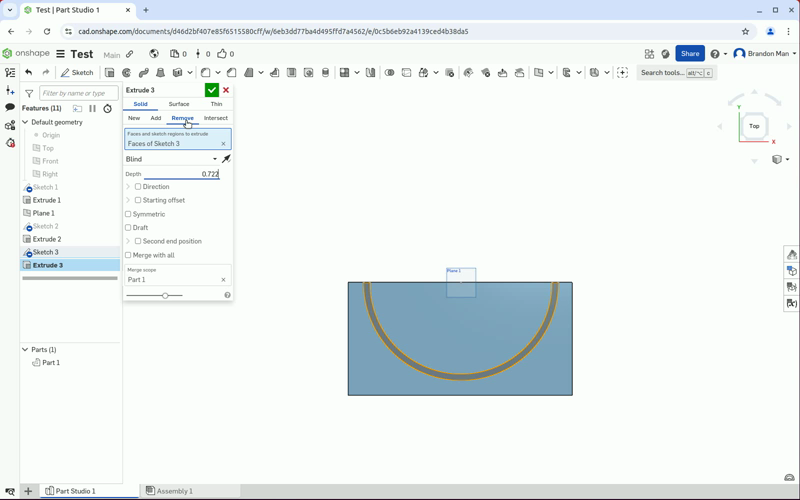
key(tab, 6)
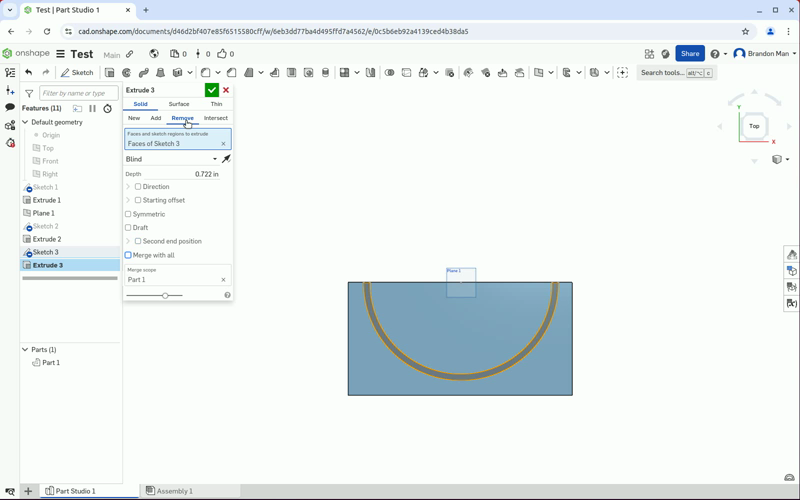
key(space)
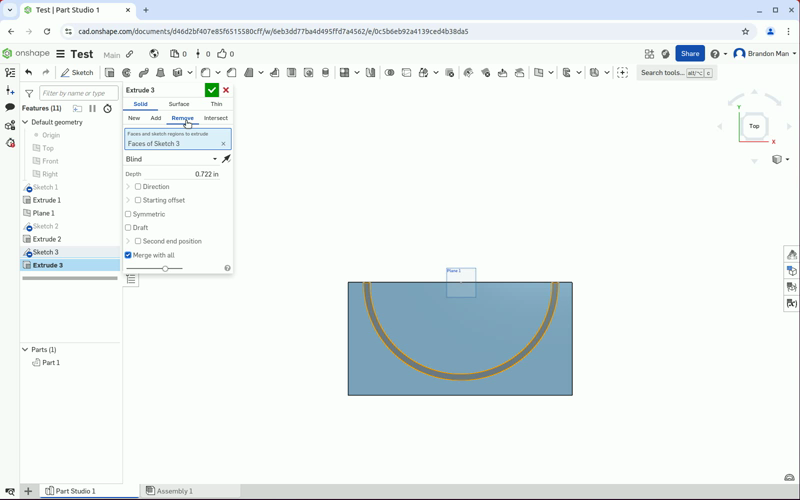
key(enter)
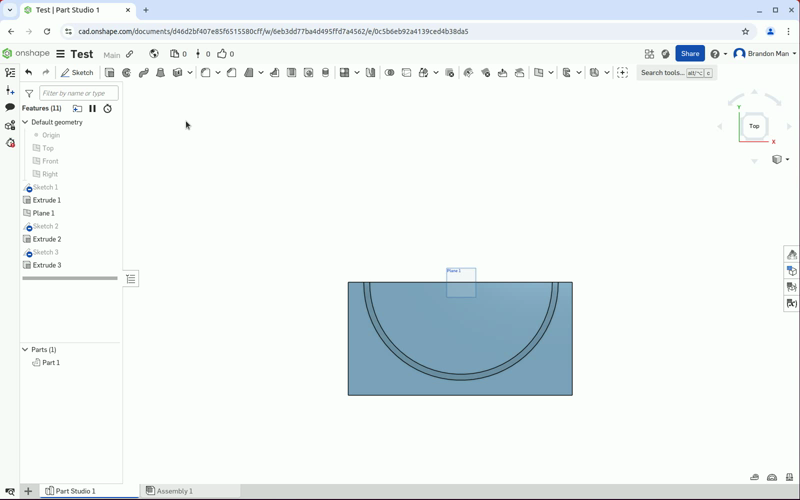
key(shift+h)
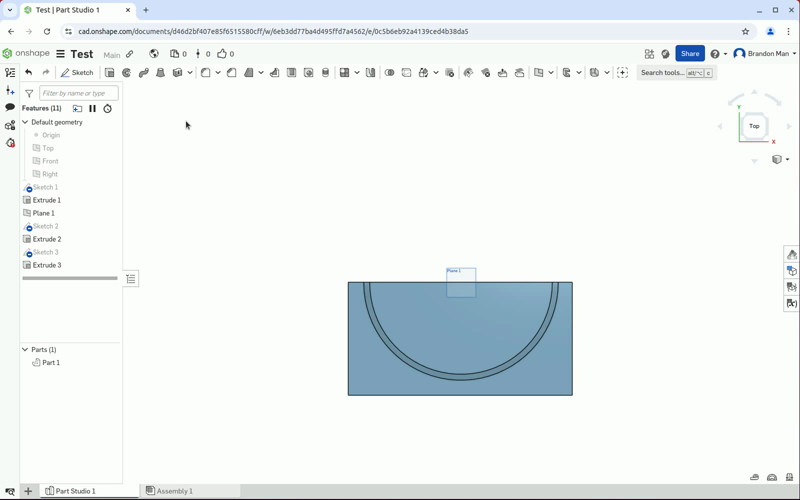
key(shift+h)
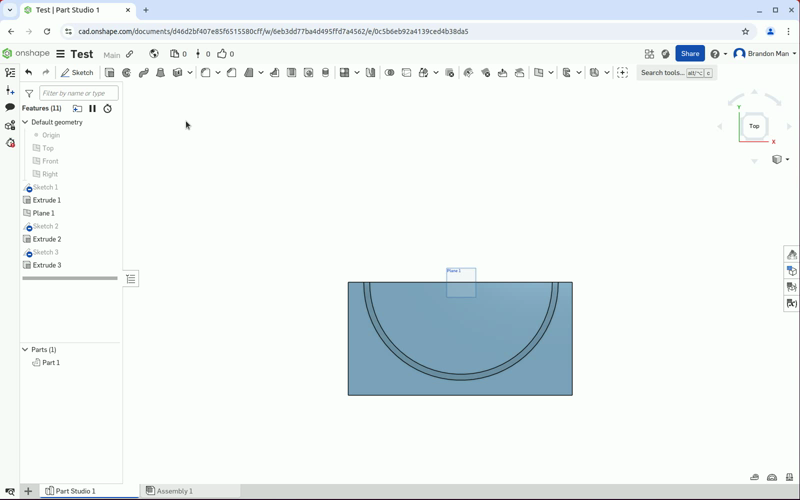
mouse_move(73, 189)
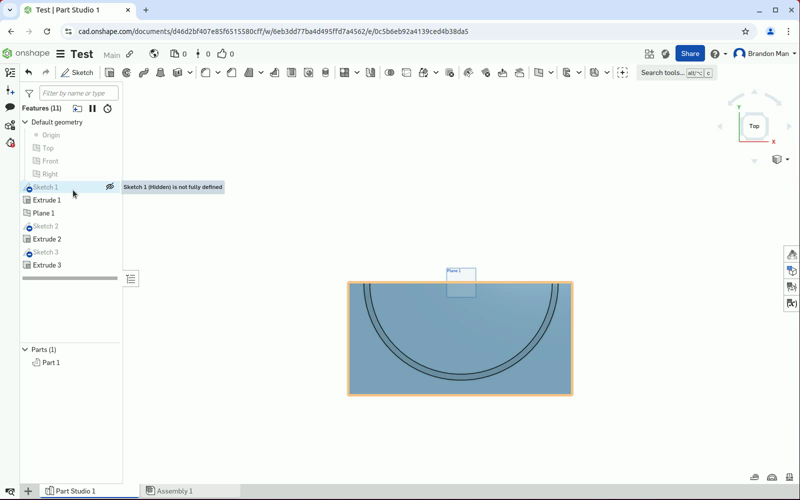
click(73, 189)
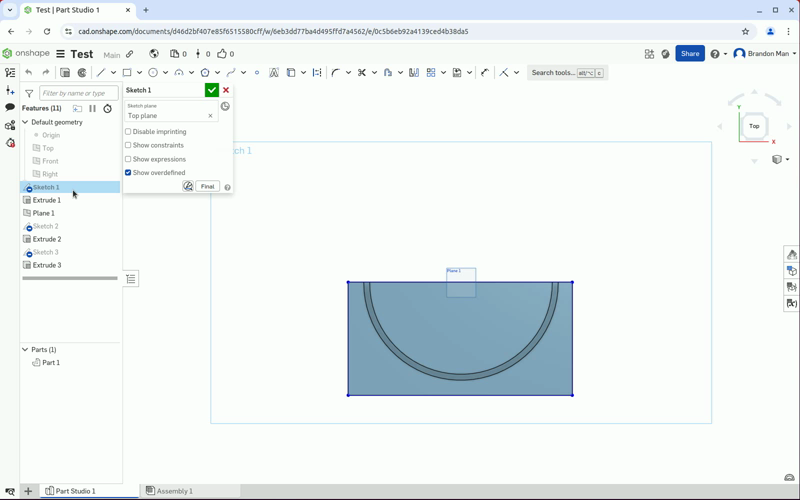
mouse_move(229, 92)
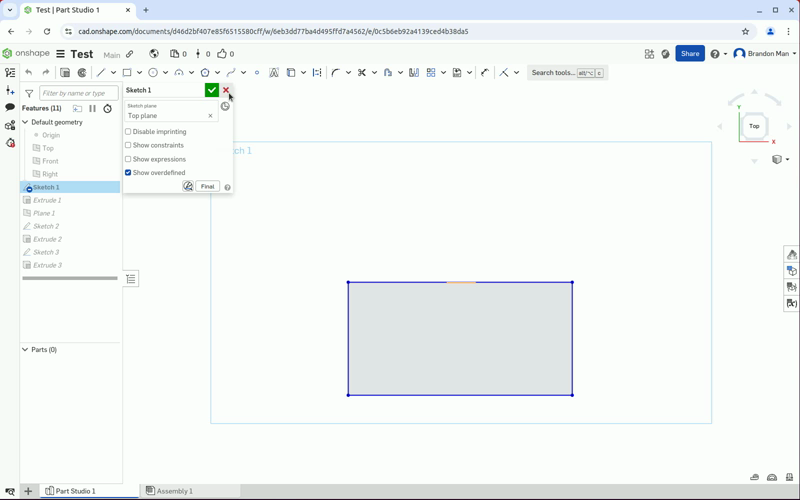
click(229, 92)
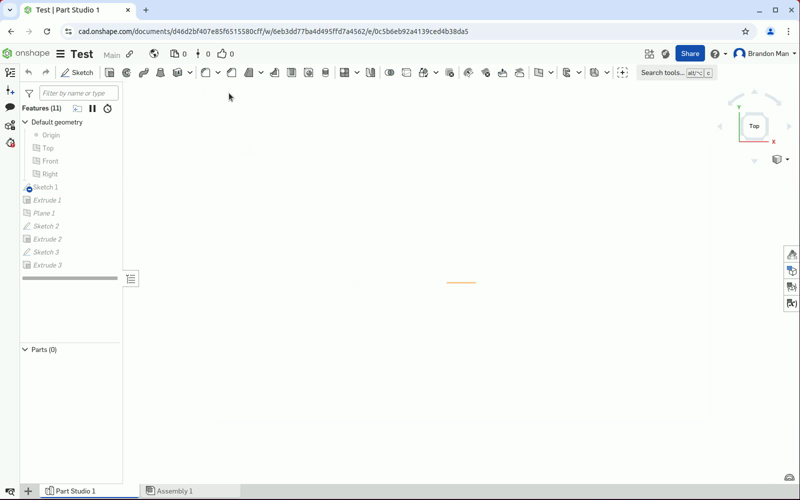
key(shift+s)
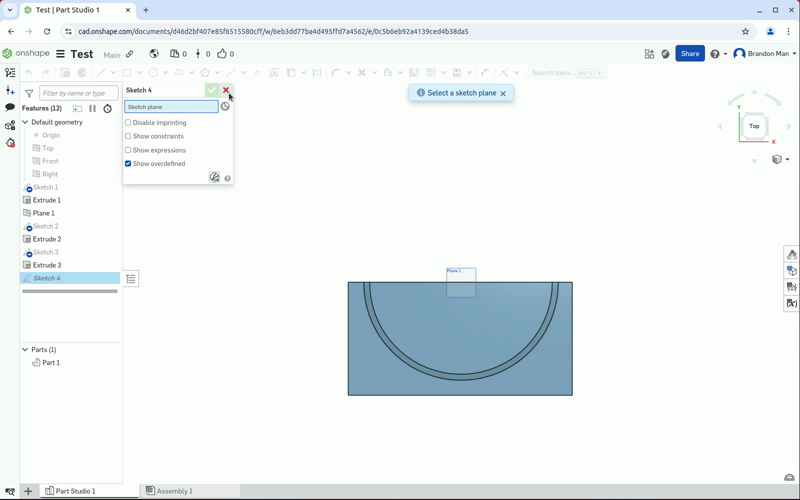
mouse_move(73, 215)
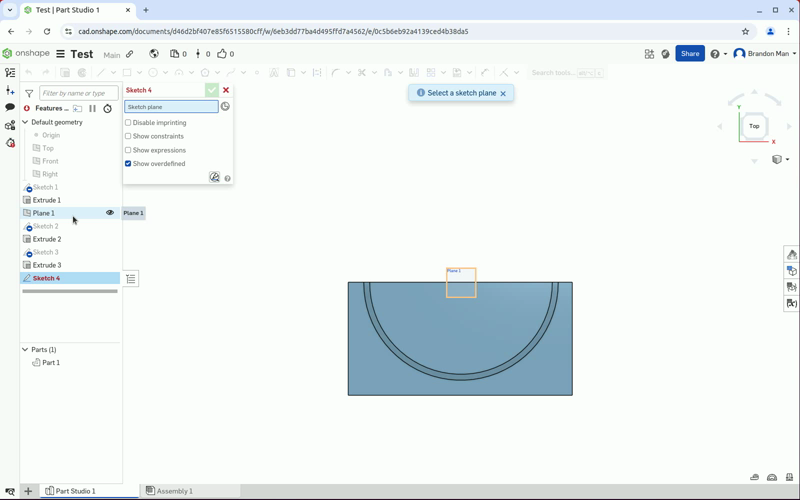
click(73, 215)
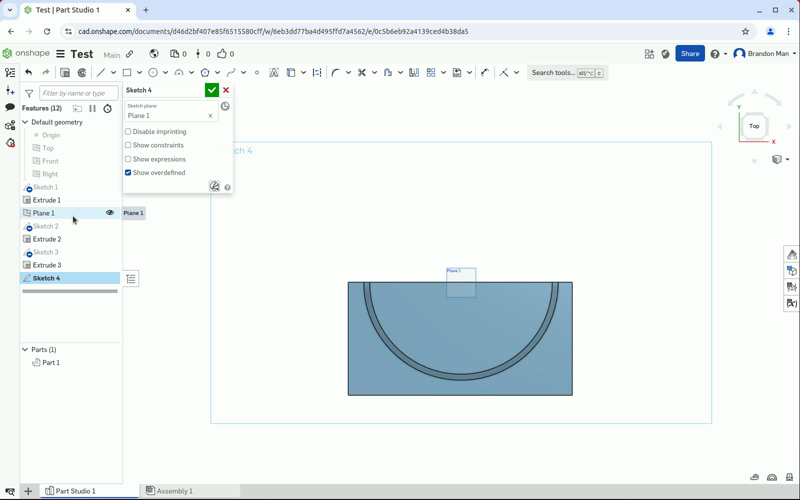
mouse_move(73, 352)
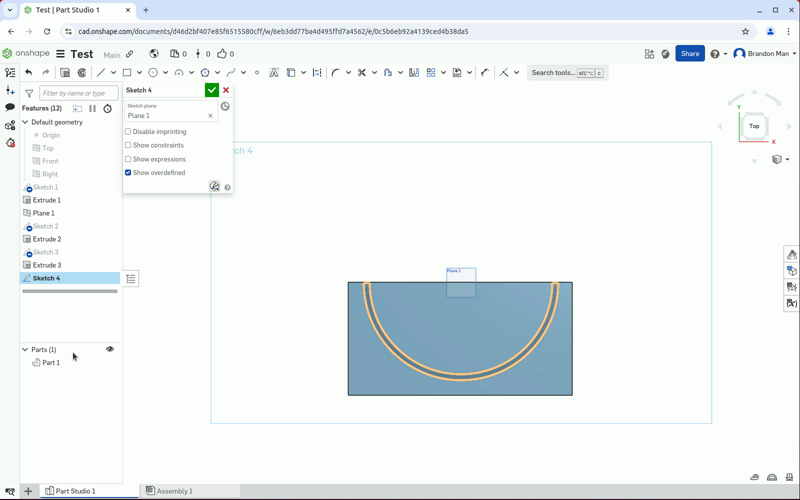
key(y)
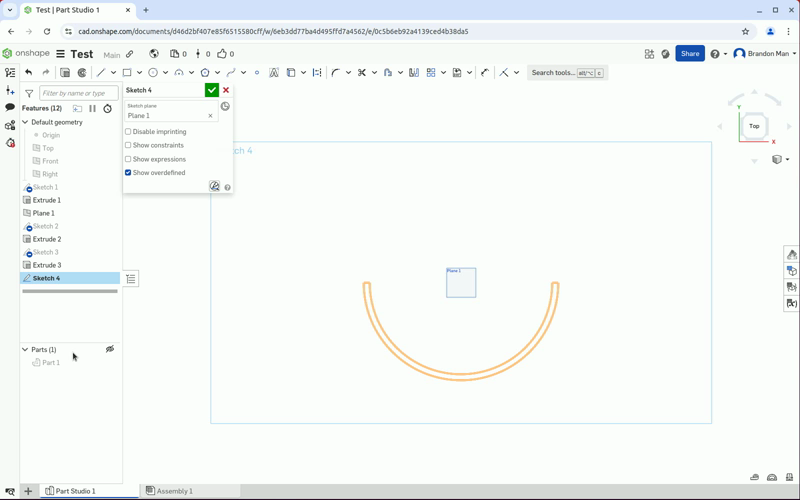
key(l)
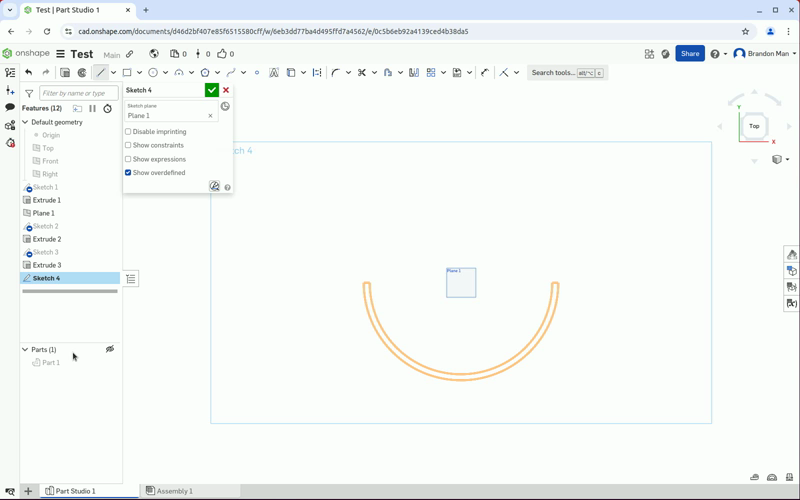
key_down(shift)
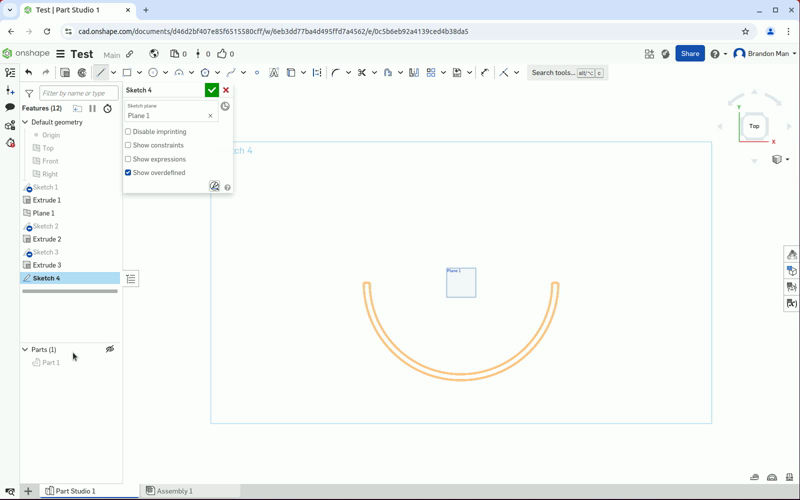
mouse_move(426, 282)
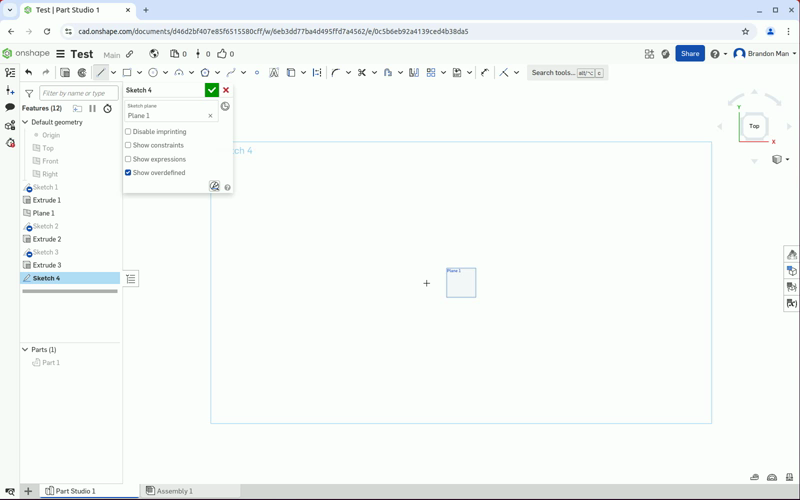
click(426, 282)
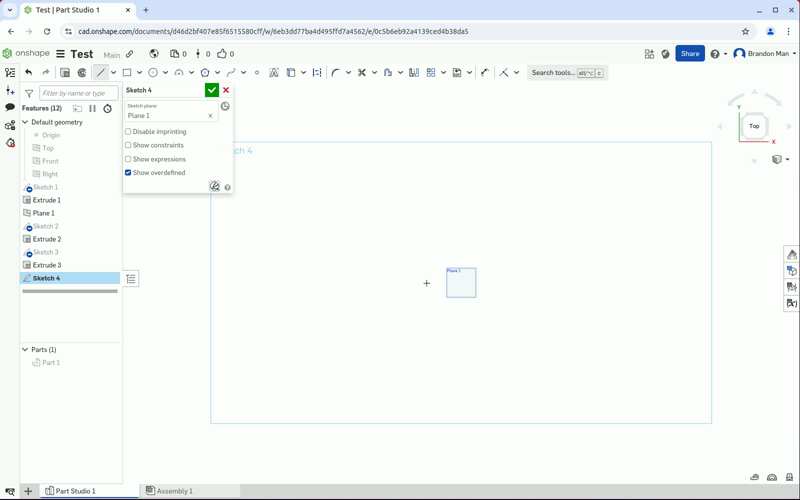
key_up(shift)
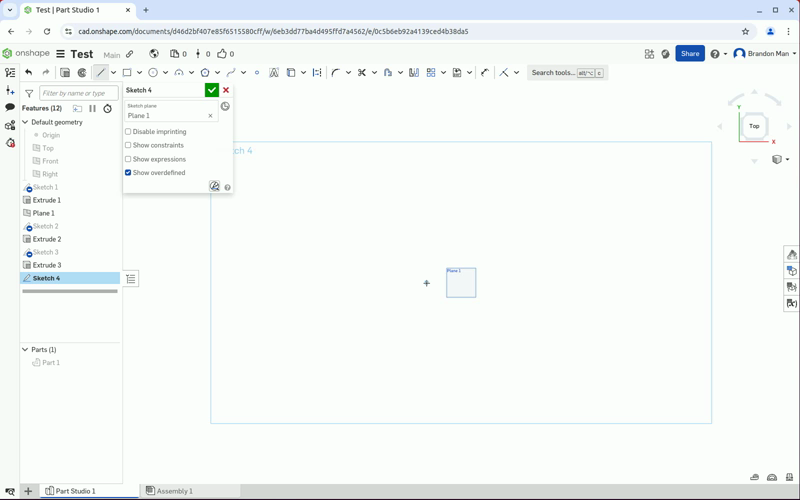
key_down(shift)
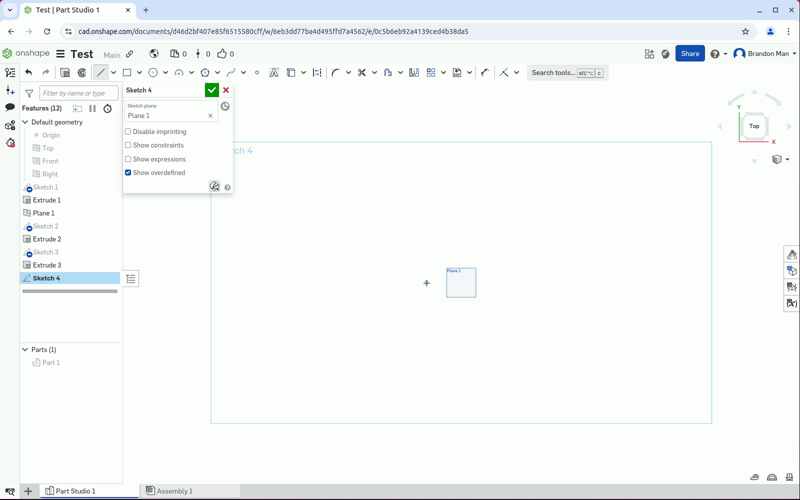
mouse_move(494, 282)
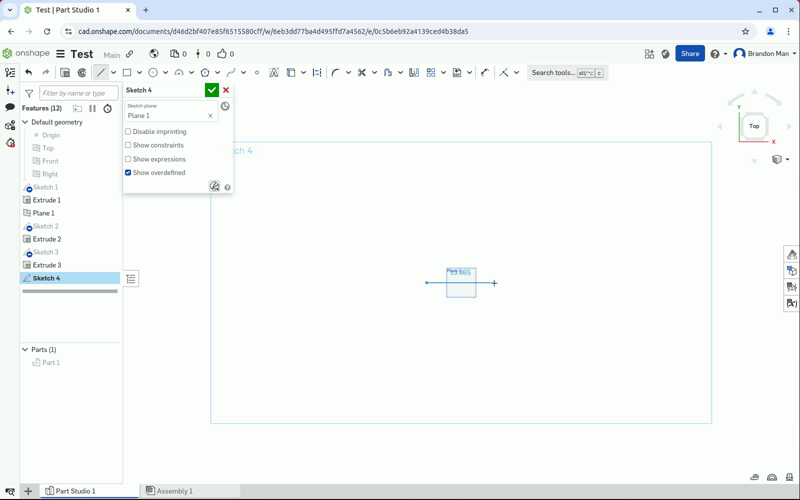
click(494, 282)
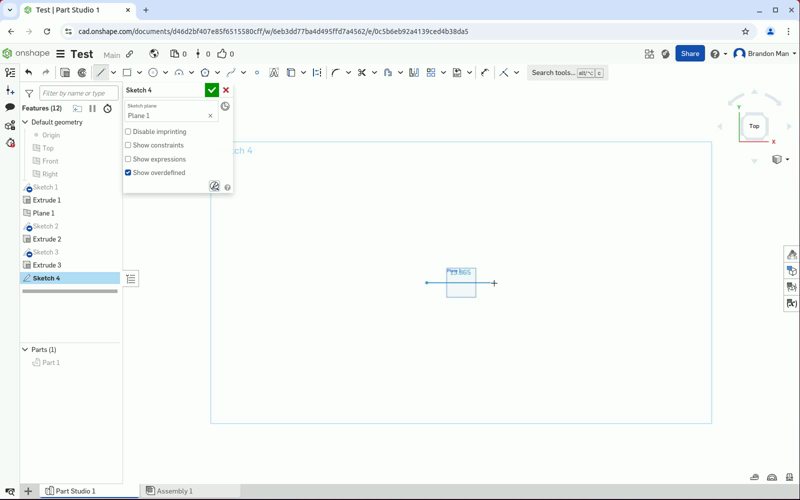
key_up(shift)
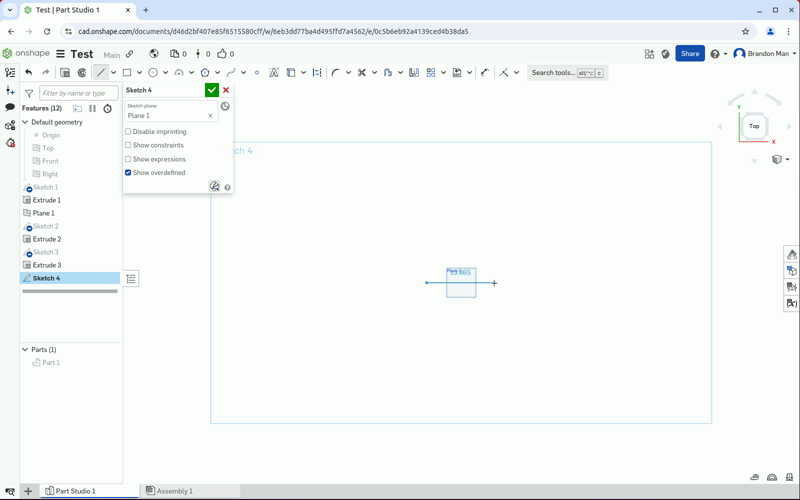
key(esc)
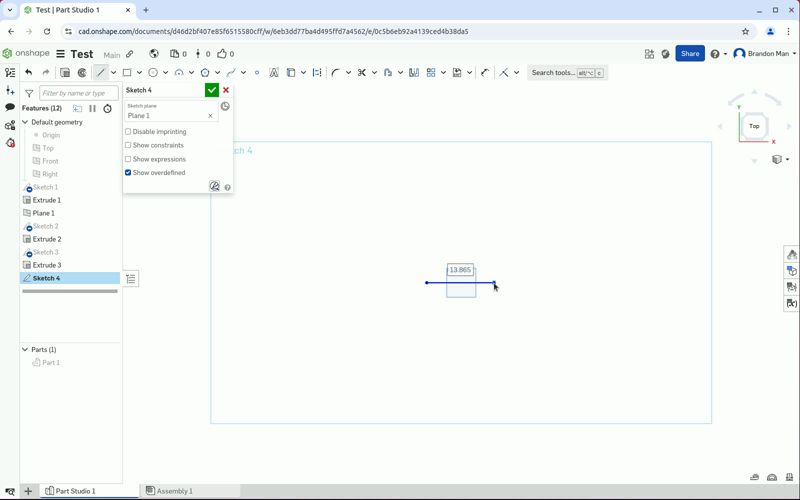
key(a)
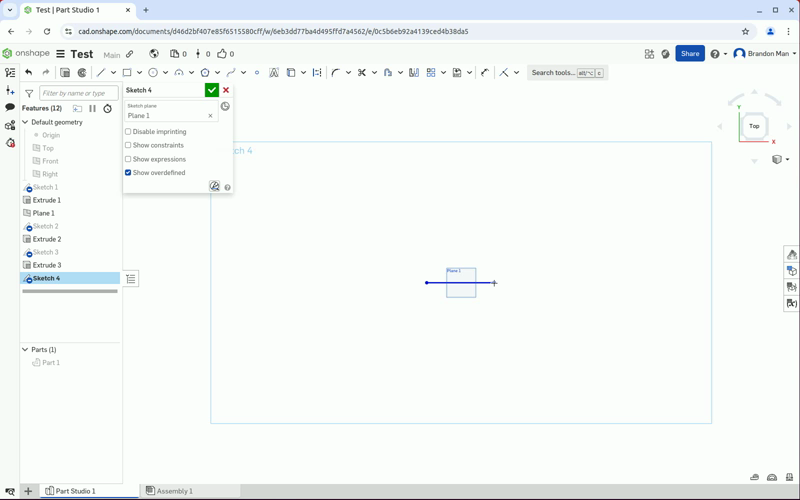
mouse_move(494, 282)
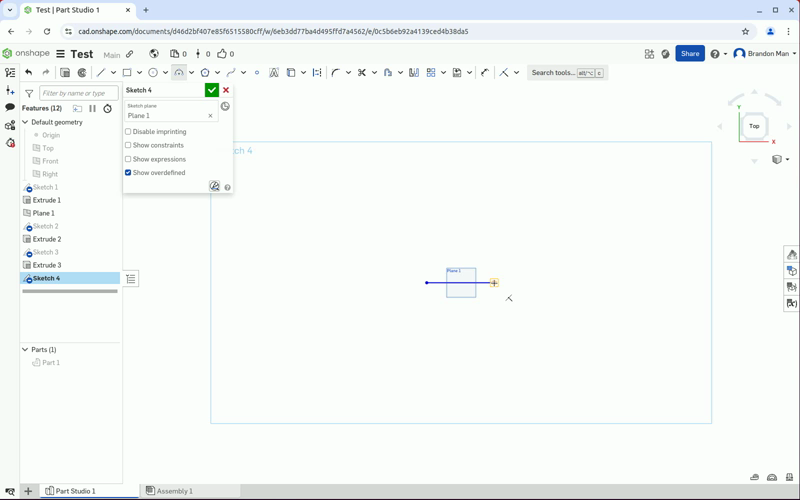
click(494, 282)
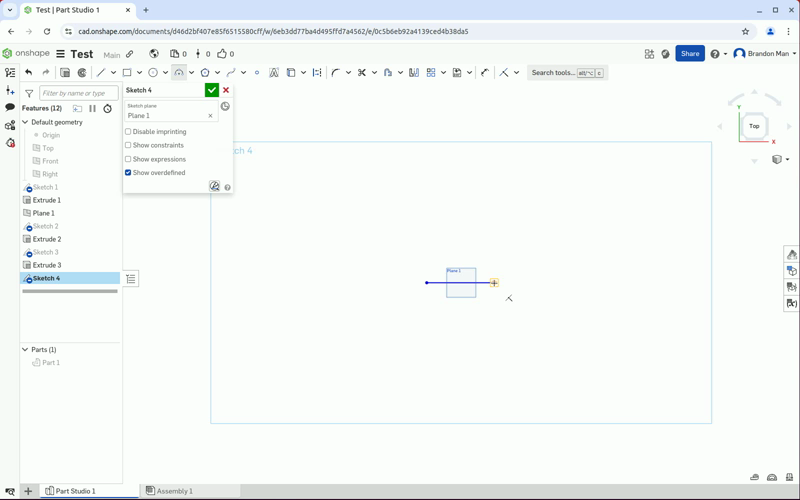
mouse_move(426, 282)
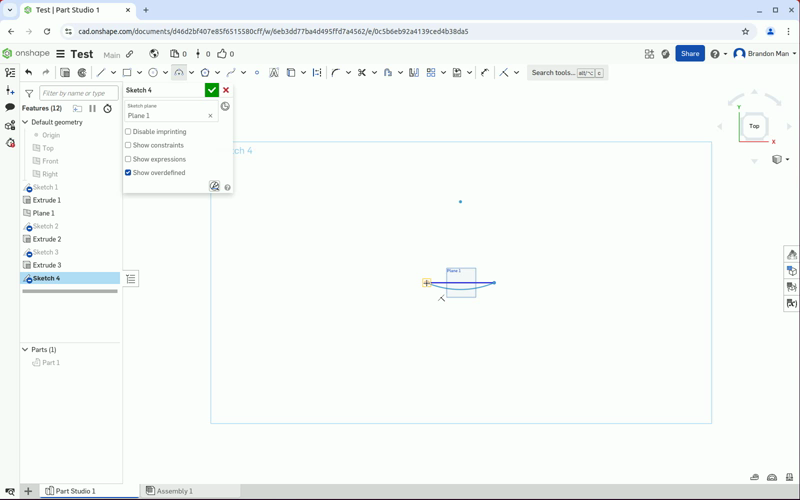
click(426, 282)
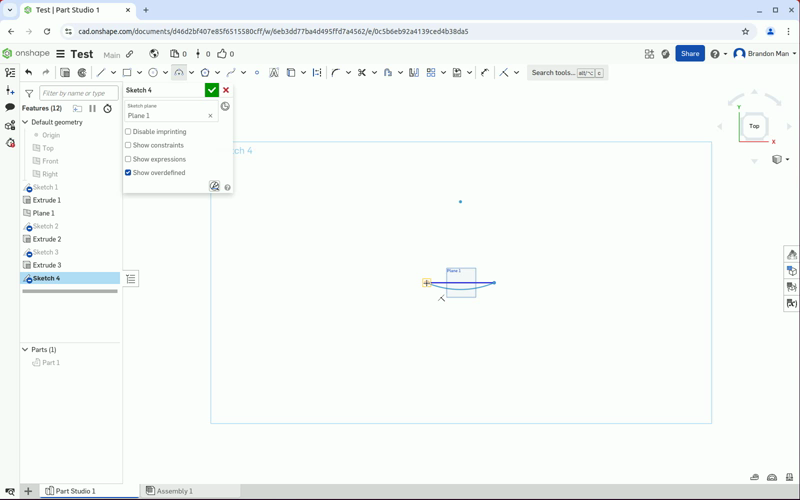
key_down(shift)
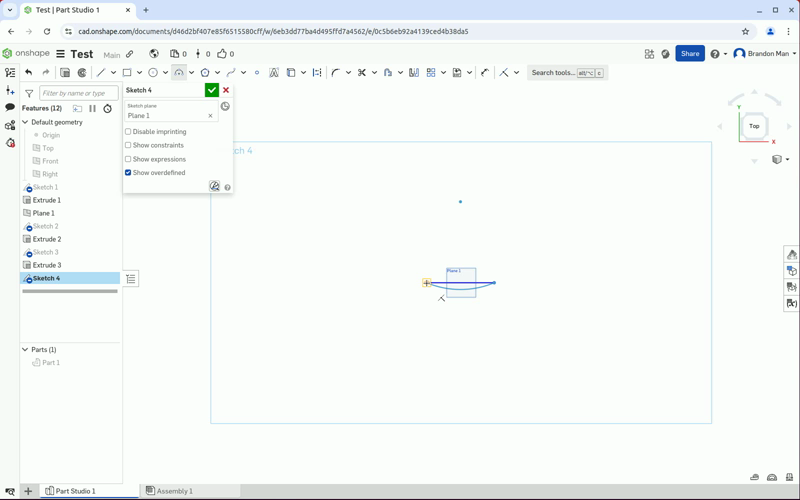
mouse_move(460, 249)
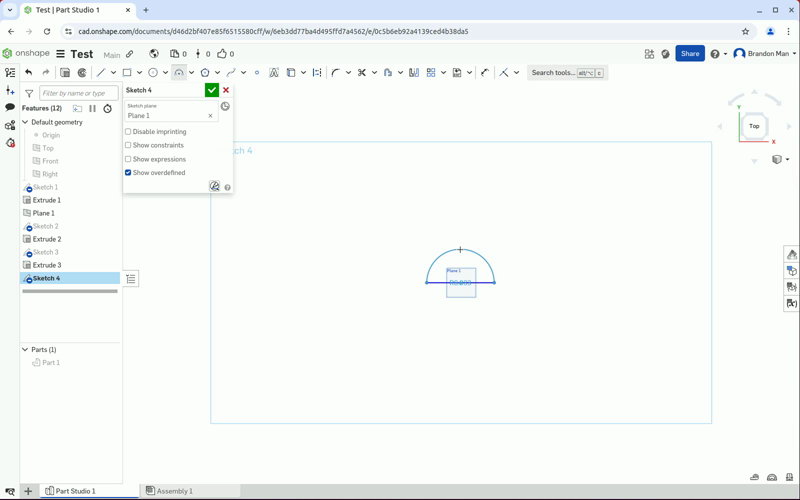
click(460, 249)
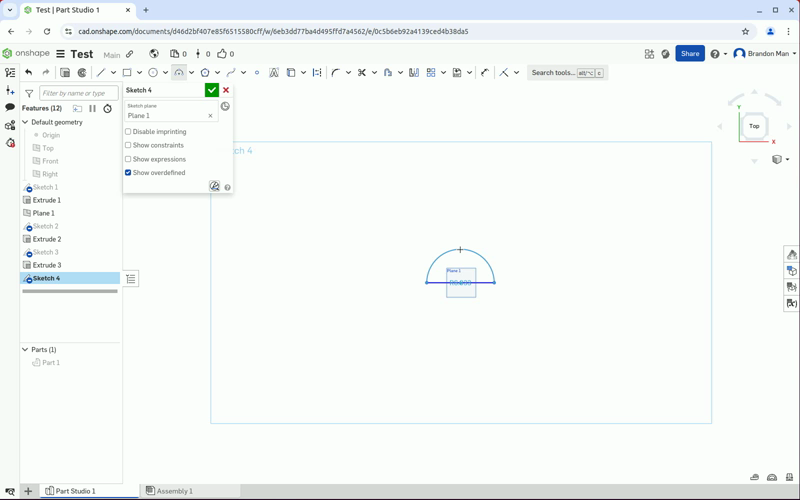
key_up(shift)
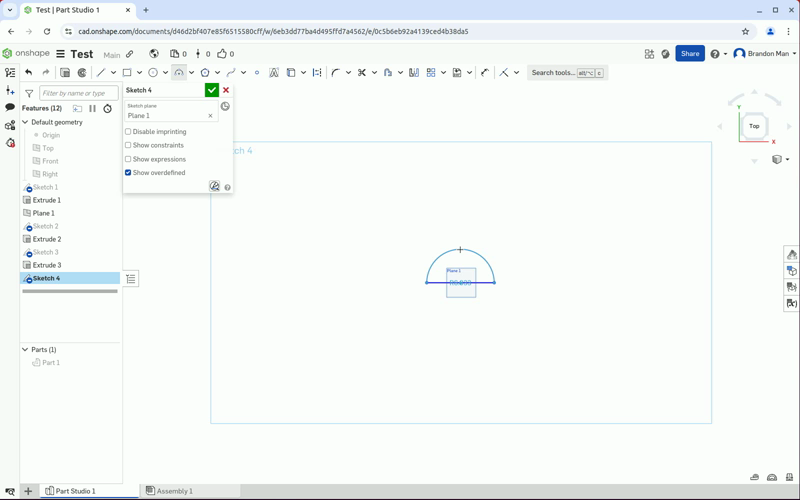
key(esc)
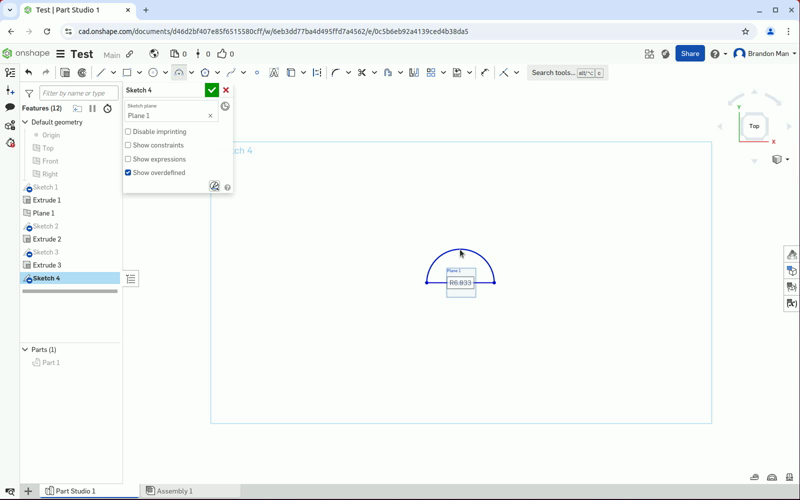
mouse_move(468, 276)
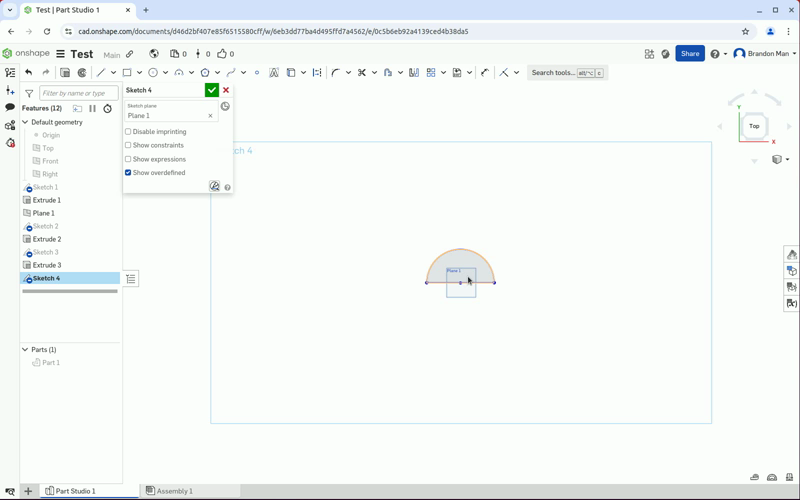
scroll(6)
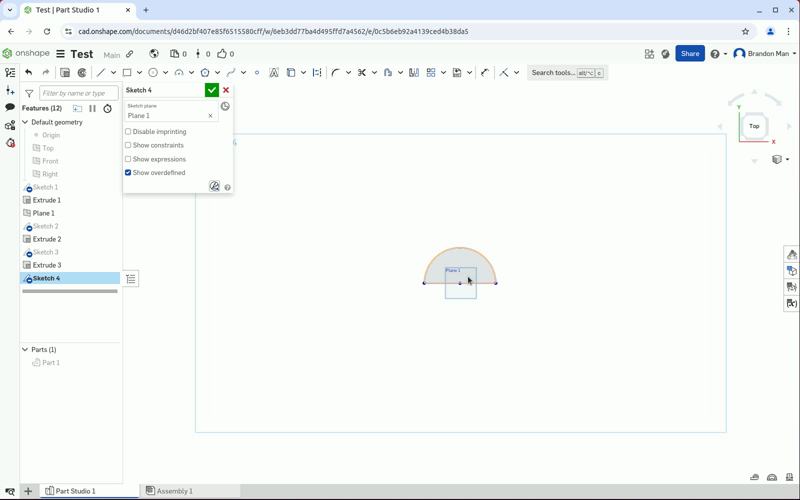
scroll(6)
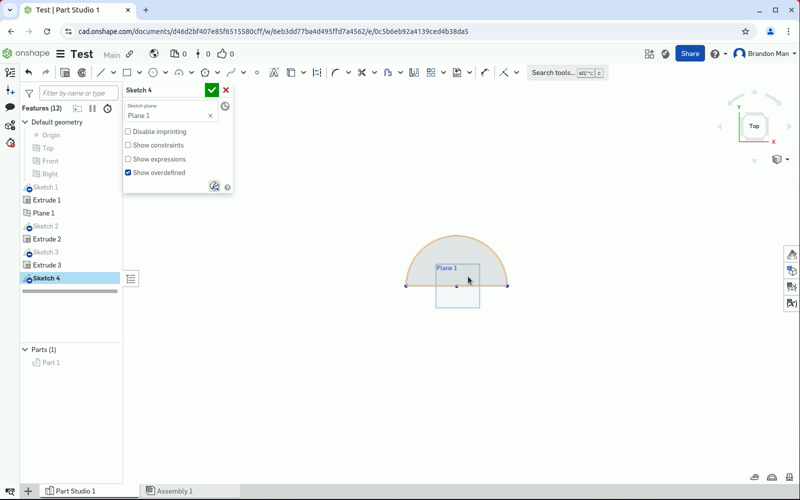
scroll(6)
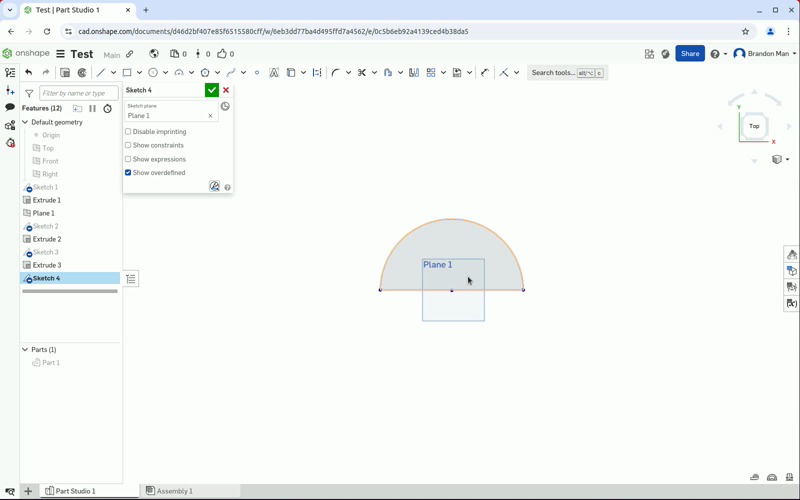
scroll(6)
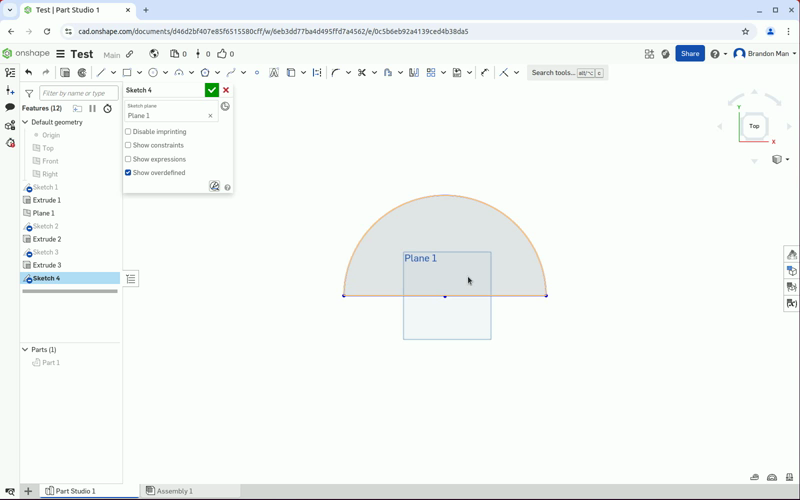
scroll(6)
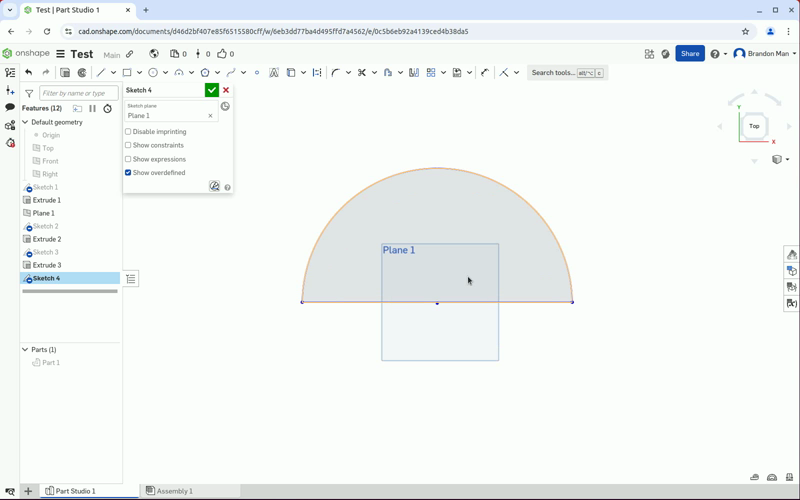
scroll(6)
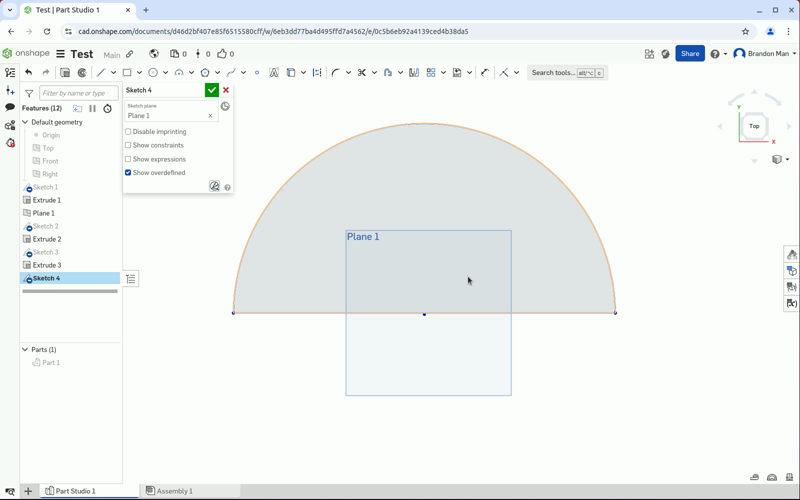
scroll(6)
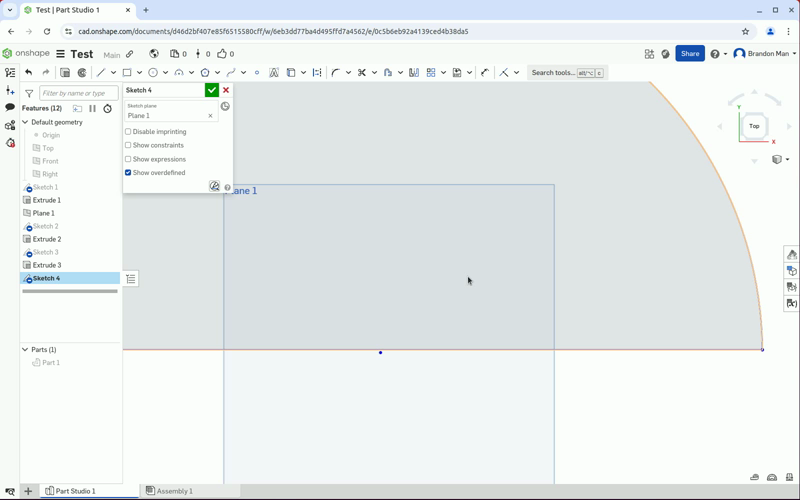
click(468, 276)
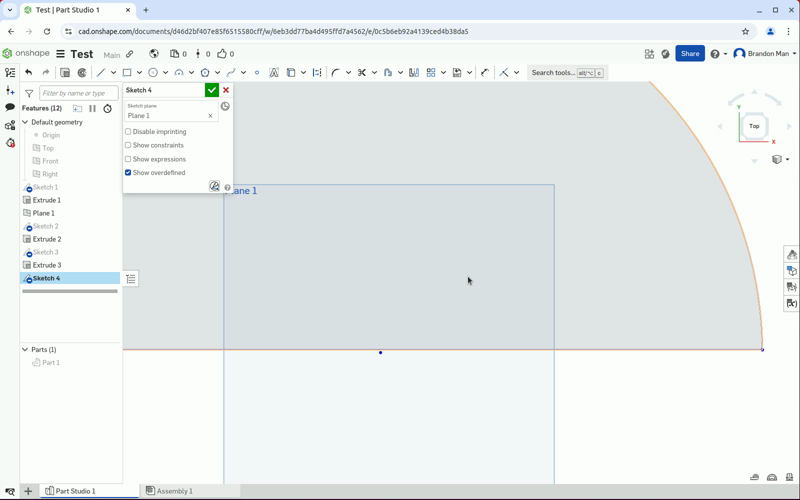
scroll(-6)
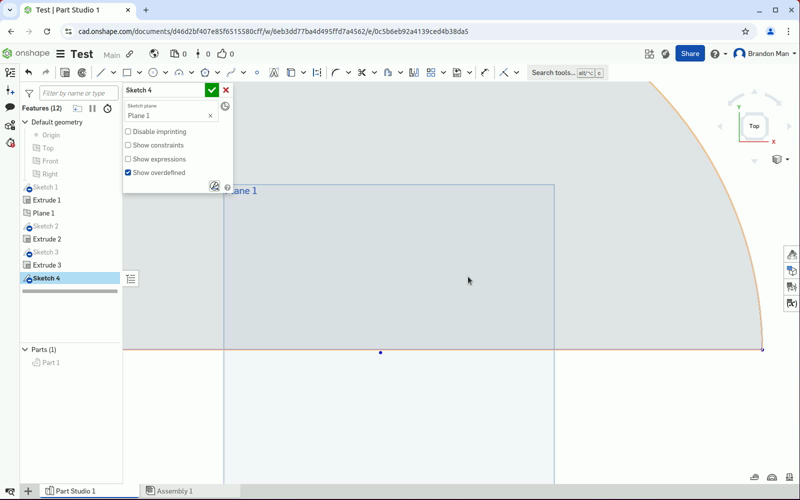
scroll(-6)
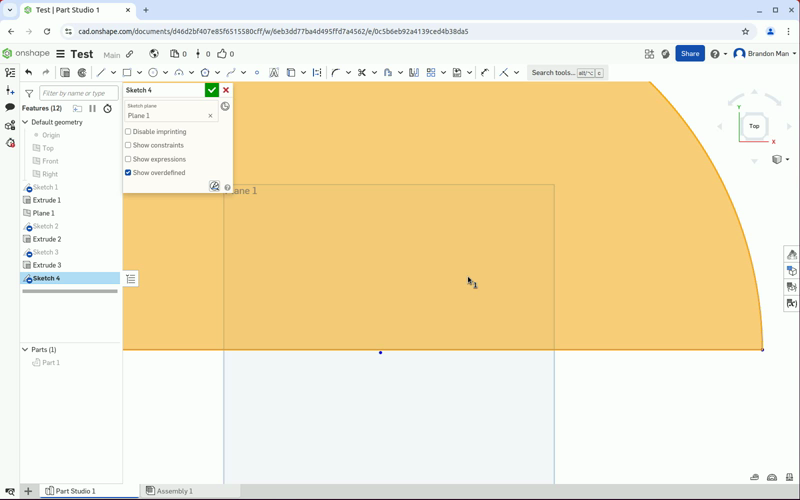
scroll(-6)
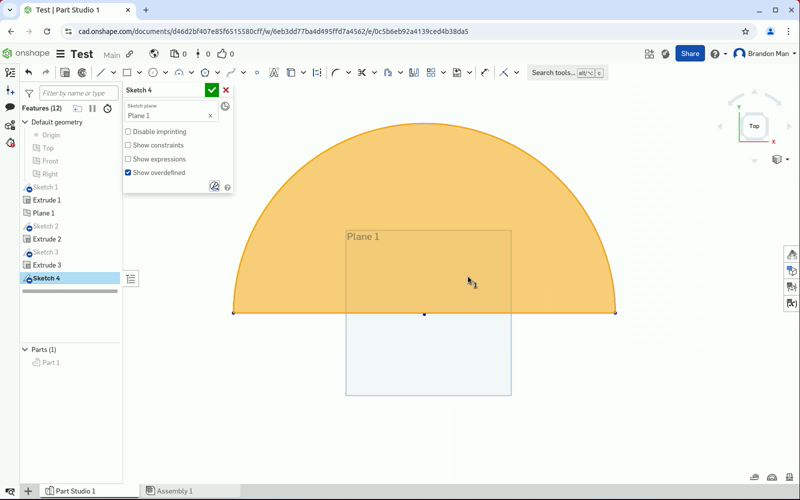
scroll(-6)
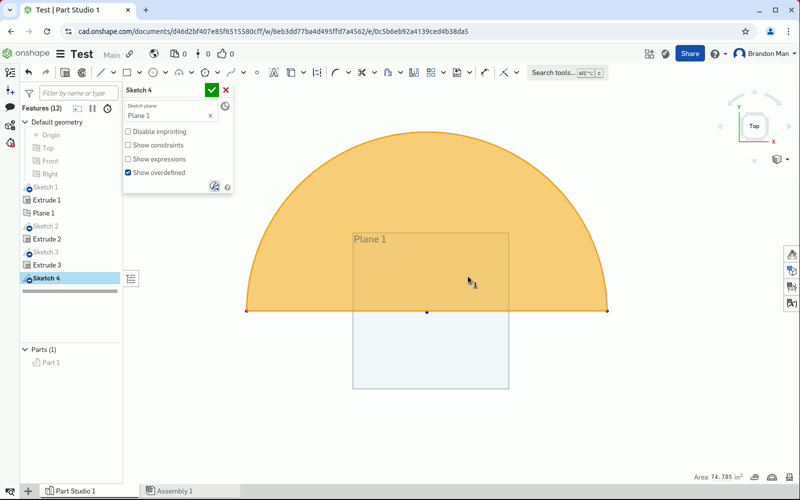
scroll(-6)
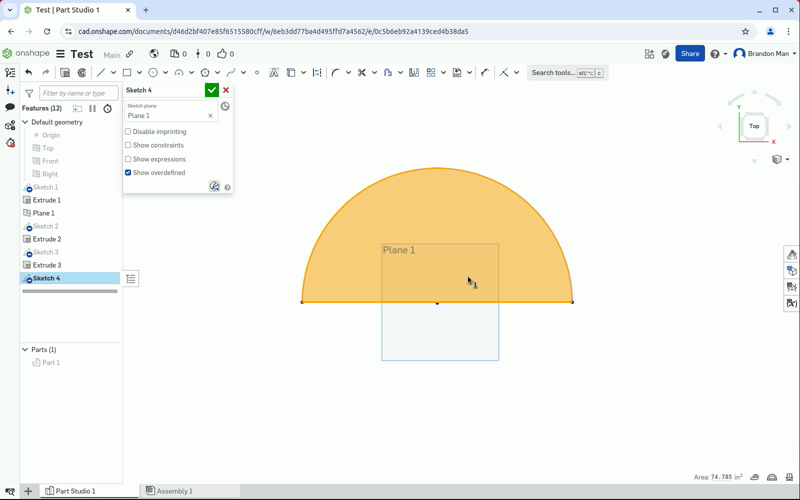
scroll(-6)
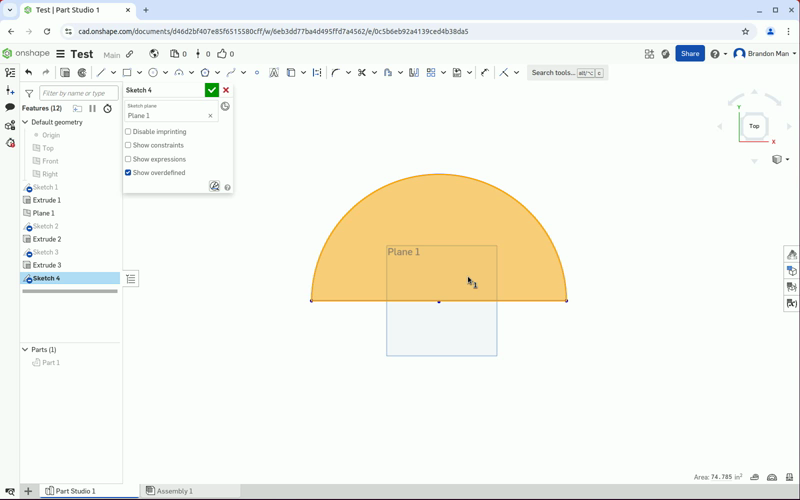
scroll(-6)
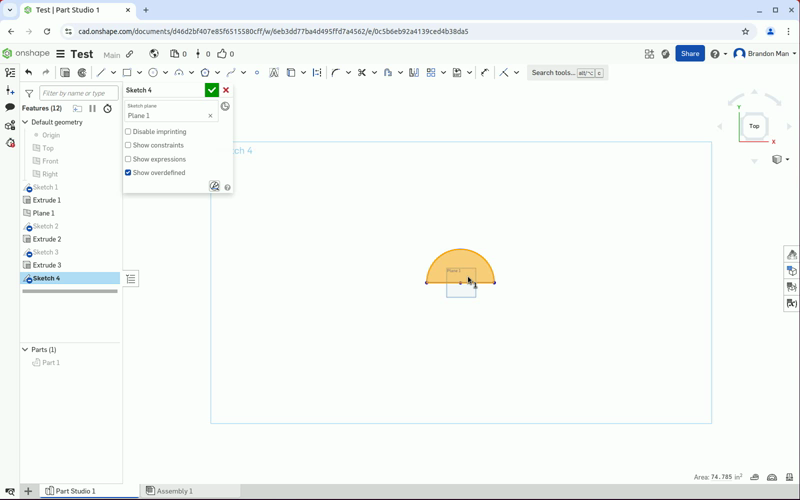
mouse_move(73, 352)
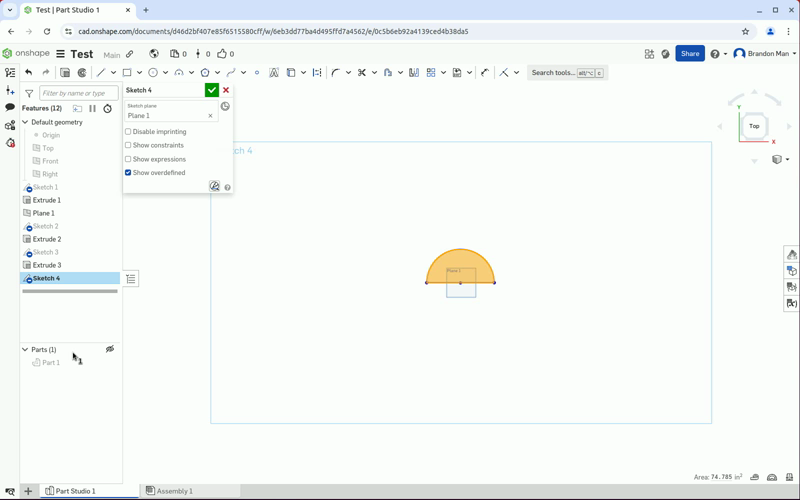
key(shift+y)
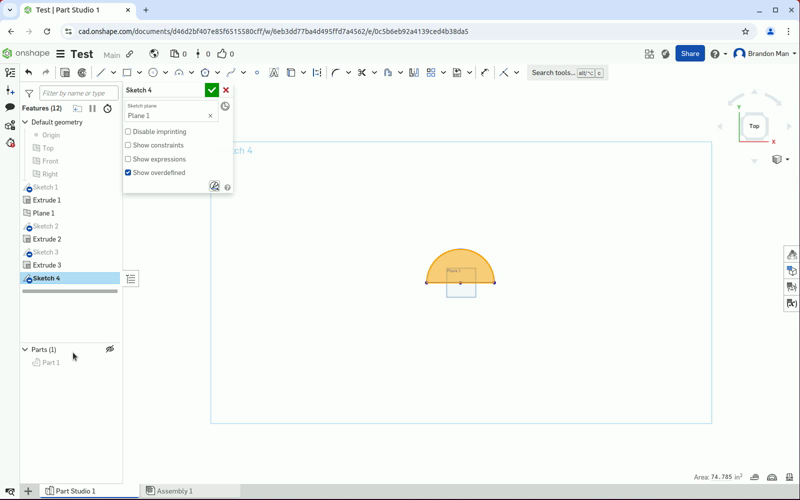
key(shift+e)
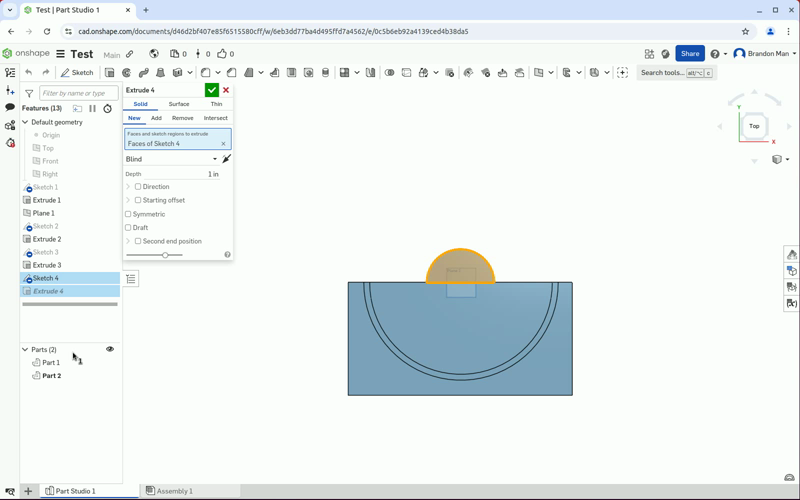
mouse_move(143, 106)
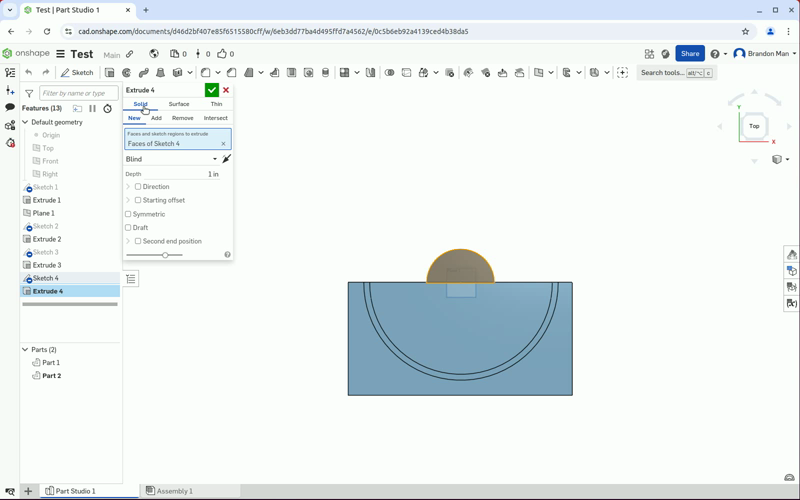
click(143, 106)
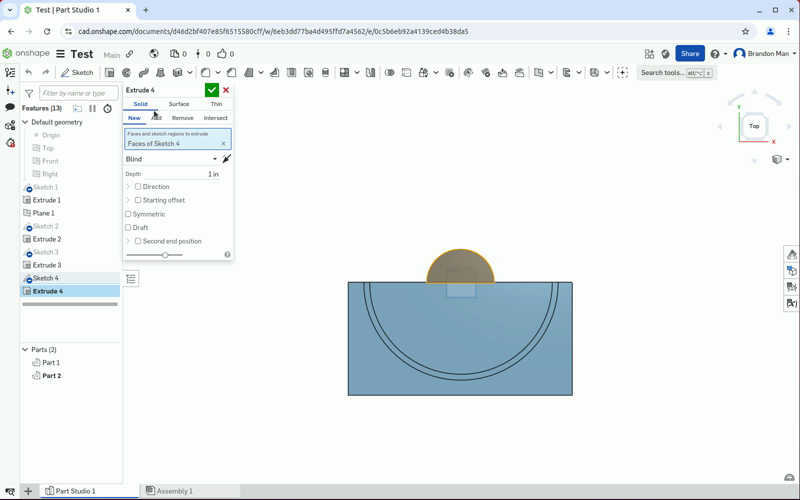
mouse_move(186, 120)
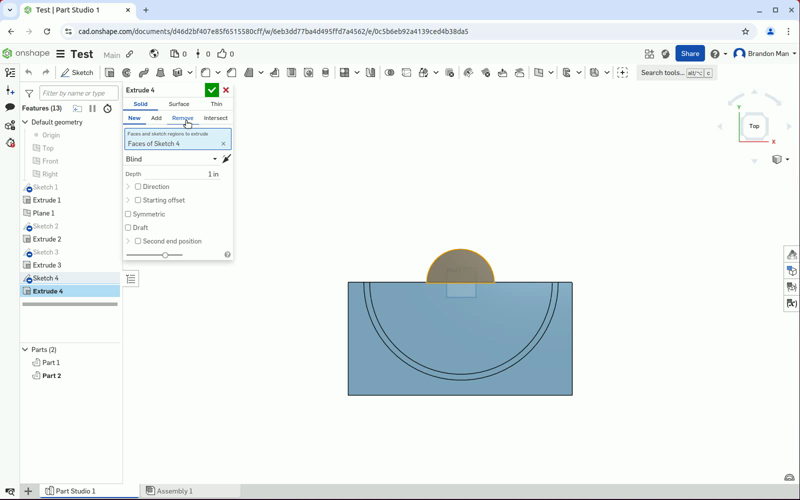
click(186, 120)
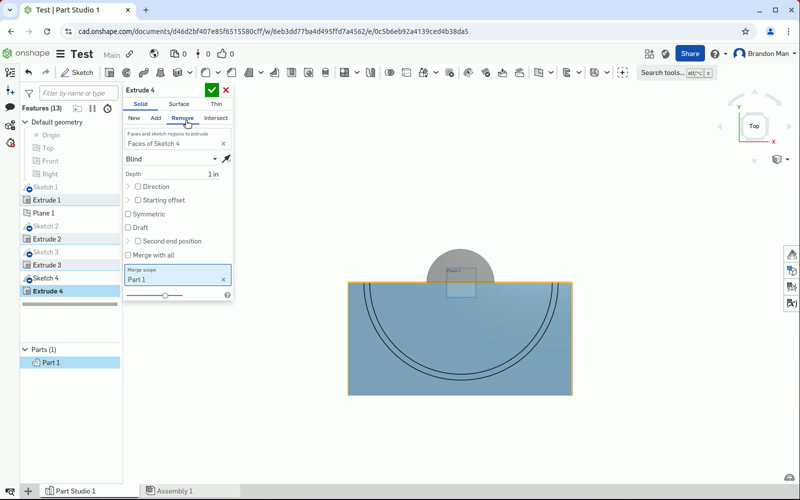
key(tab, 4)
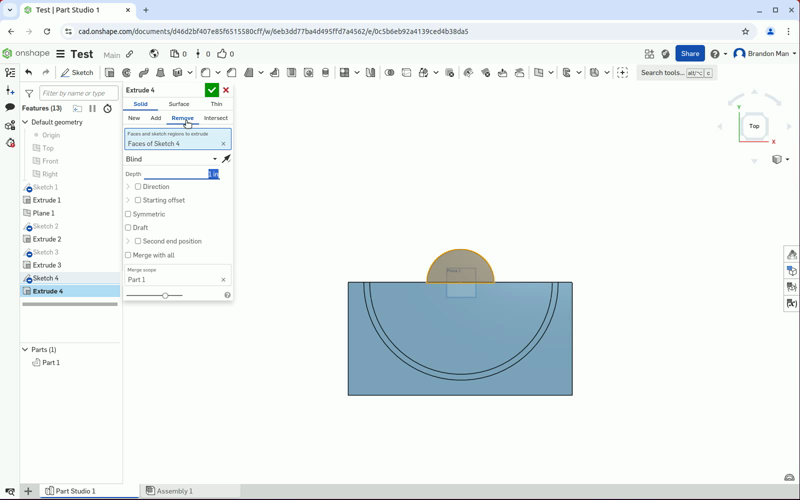
text(0.722)
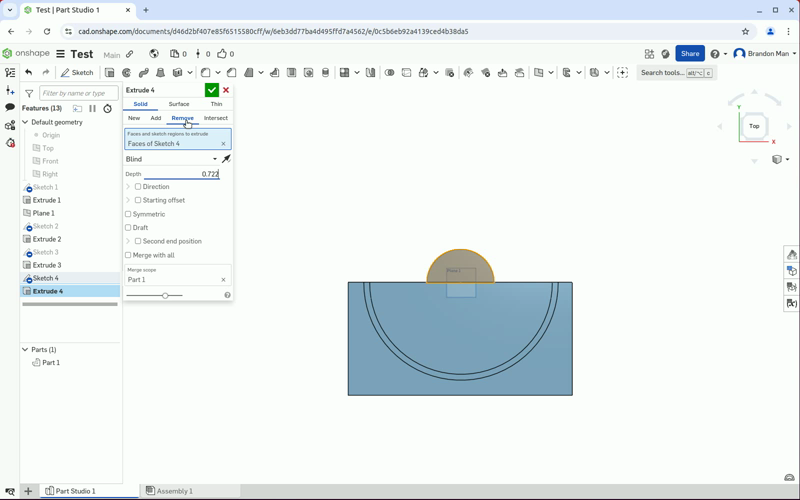
key(tab, 6)
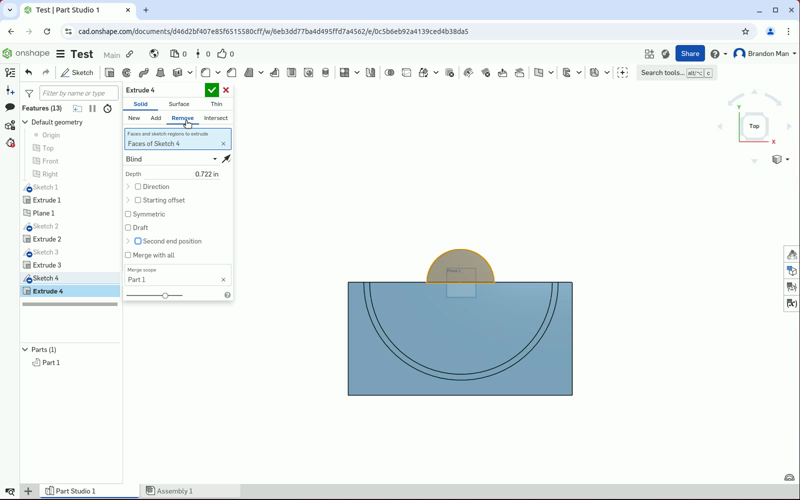
key(space)
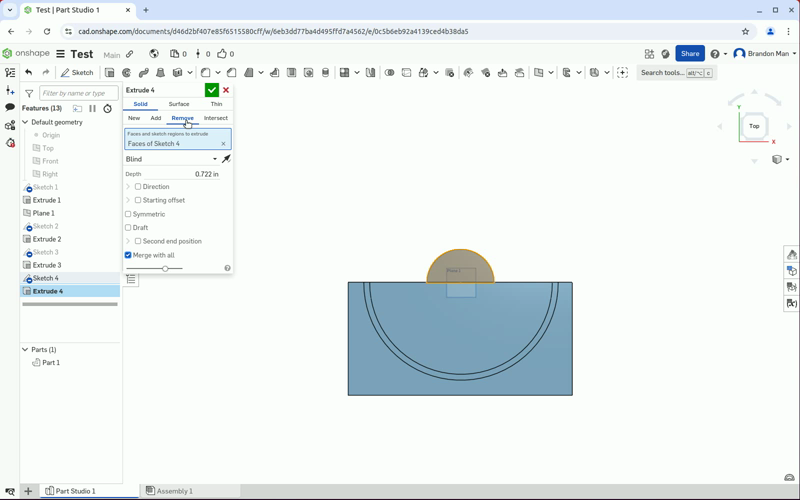
key(enter)
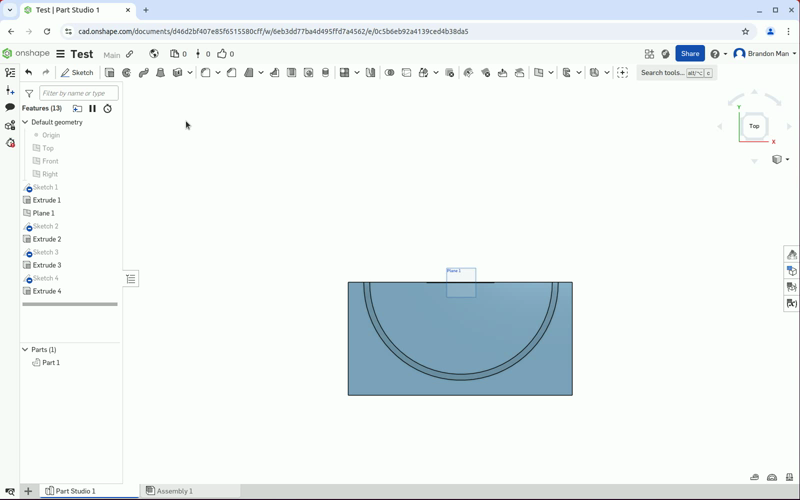
key(shift+h)
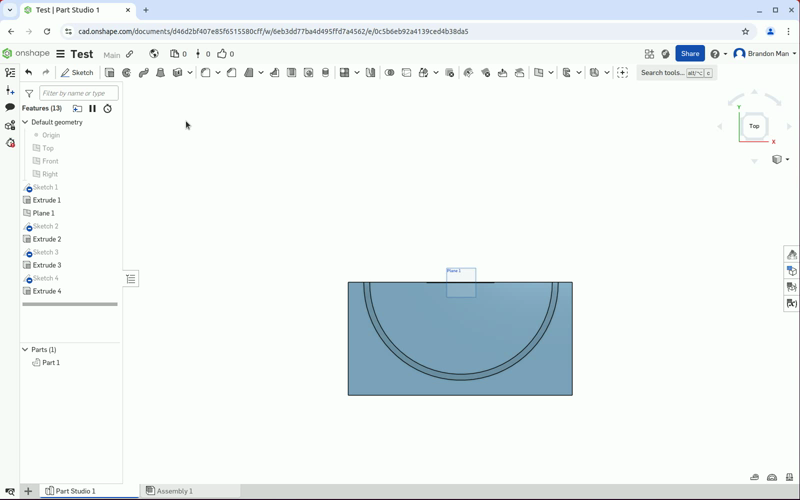
key(shift+h)
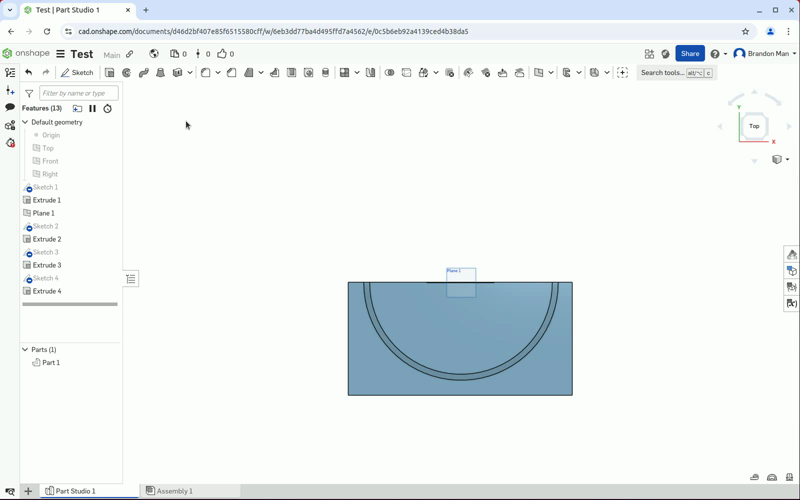
mouse_move(73, 189)
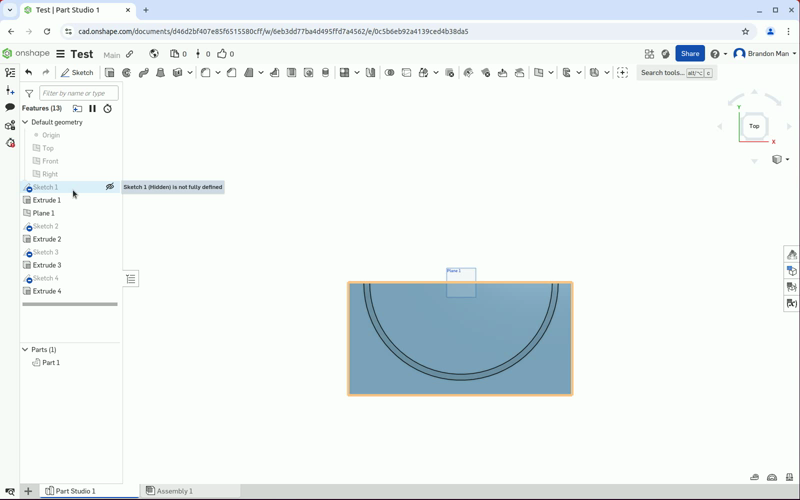
click(73, 189)
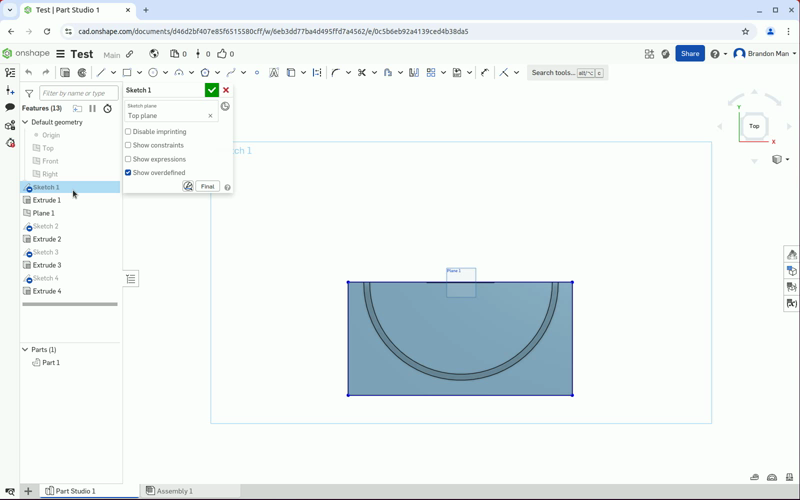
mouse_move(229, 92)
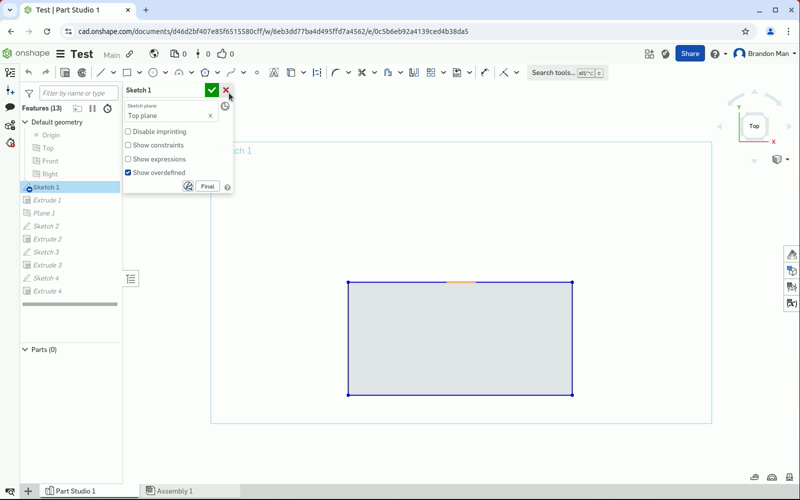
click(229, 92)
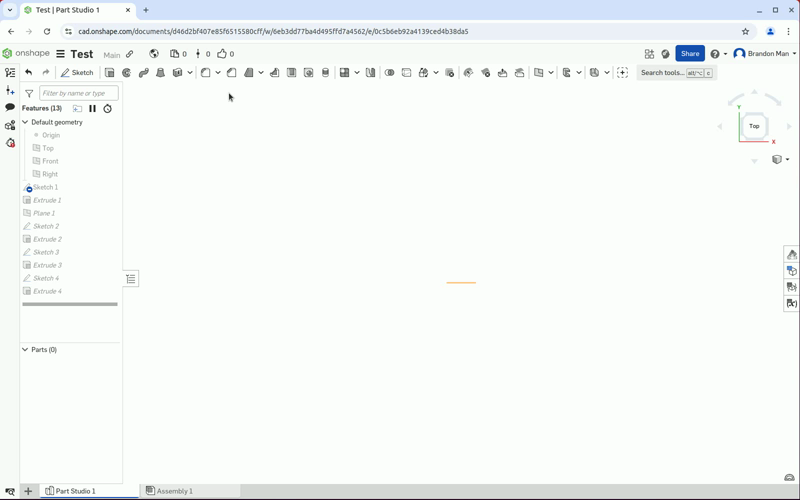
key(shift+s)
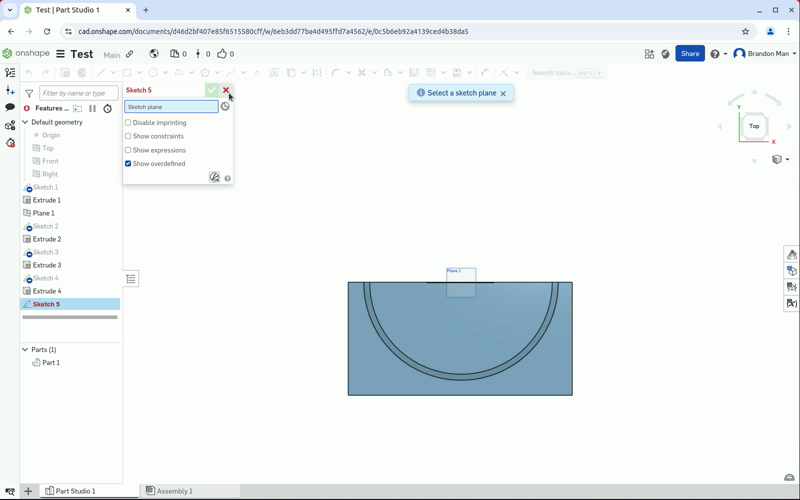
mouse_move(73, 215)
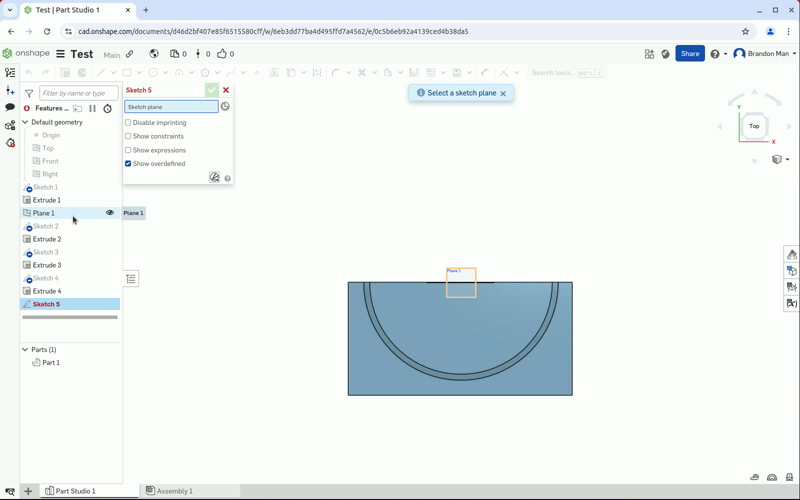
click(73, 215)
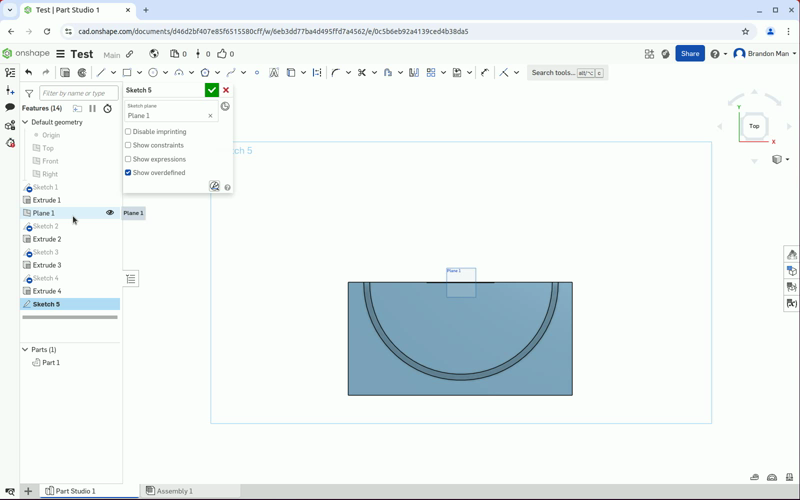
mouse_move(73, 352)
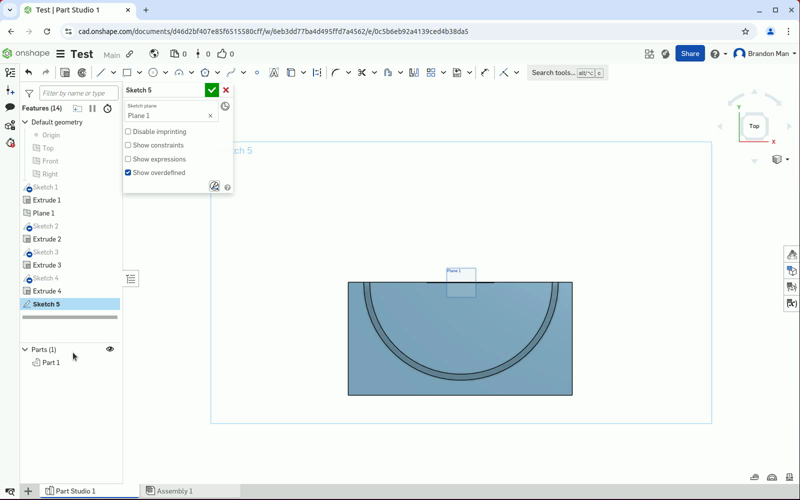
key(y)
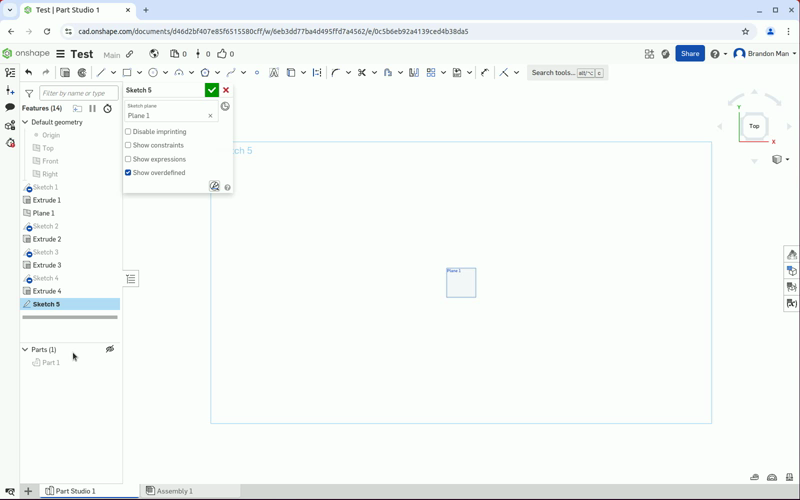
key(a)
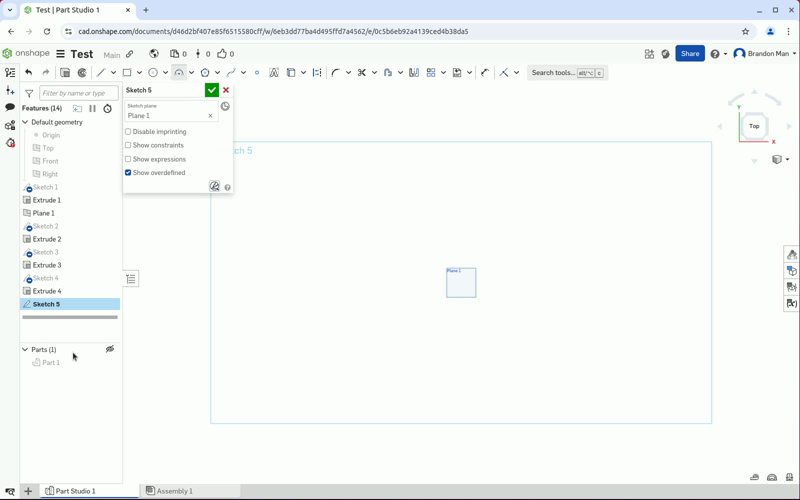
key_down(shift)
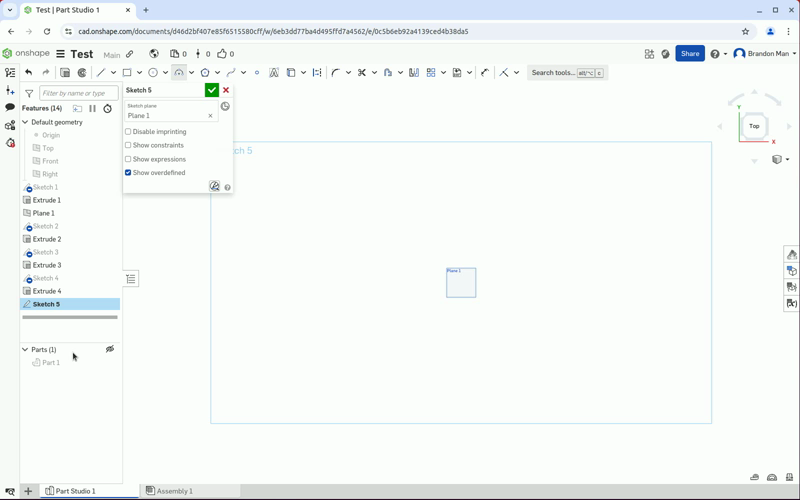
mouse_move(426, 282)
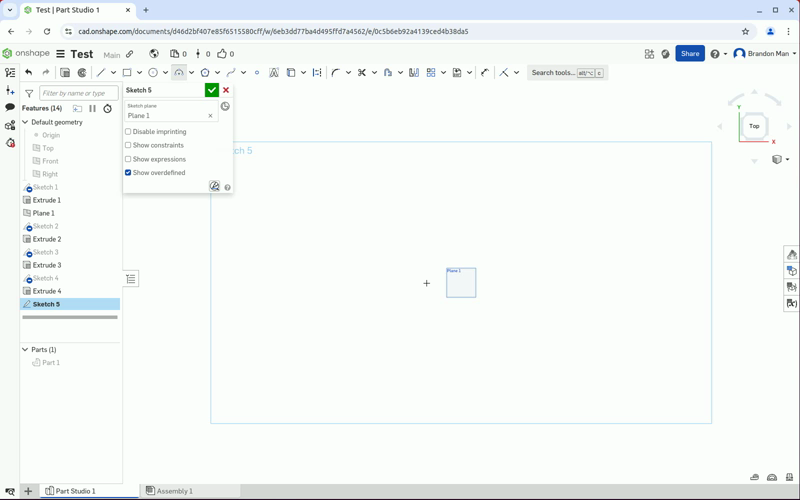
click(426, 282)
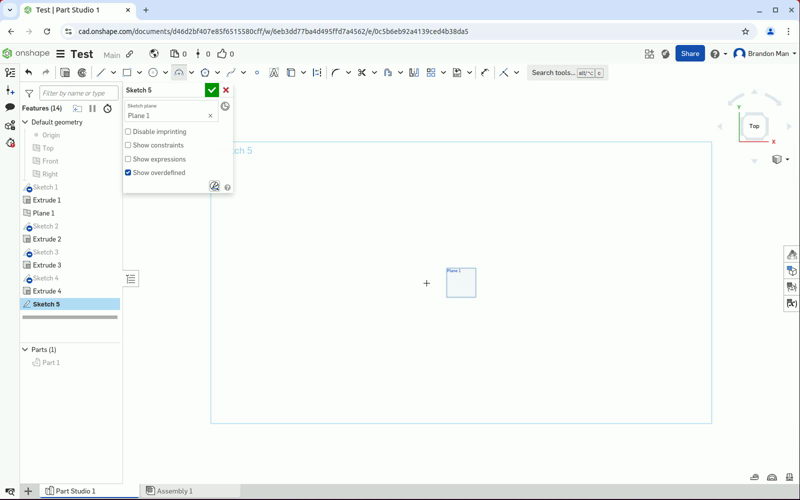
key_up(shift)
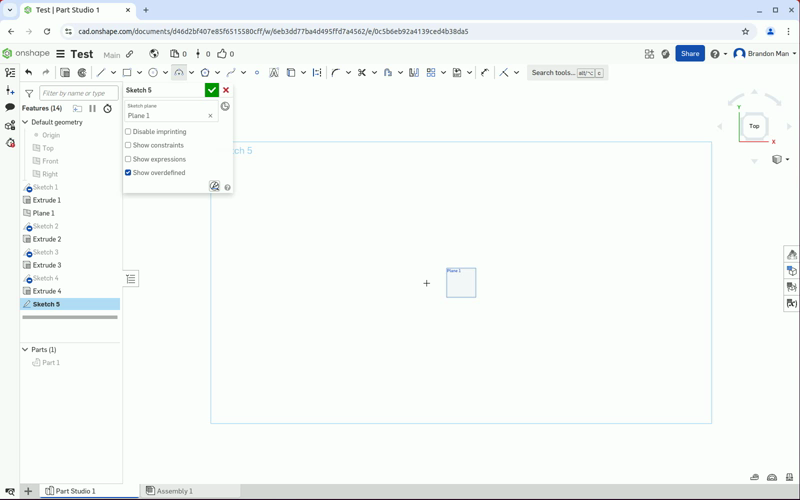
key_down(shift)
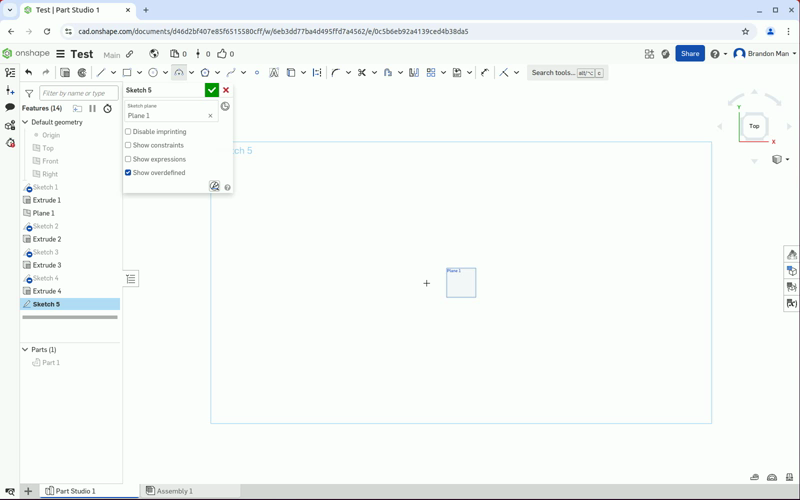
mouse_move(494, 282)
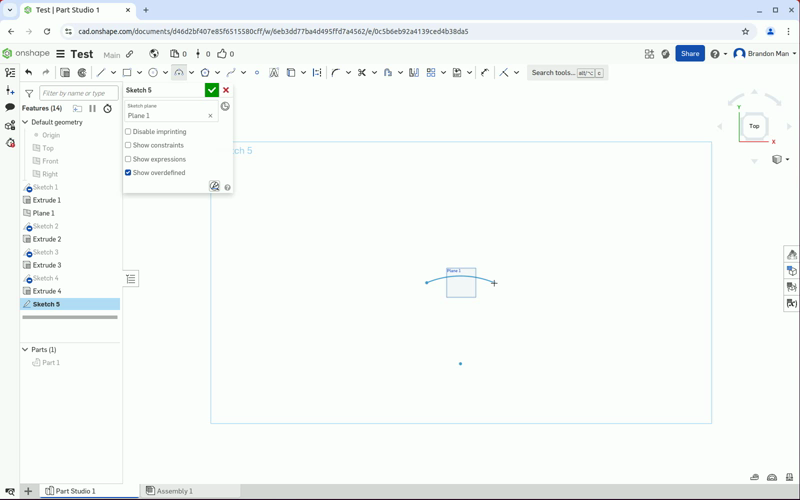
click(494, 282)
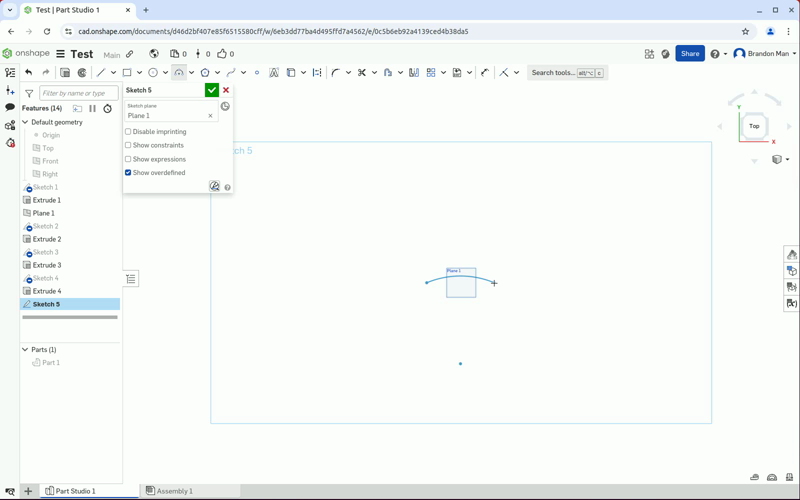
mouse_move(460, 316)
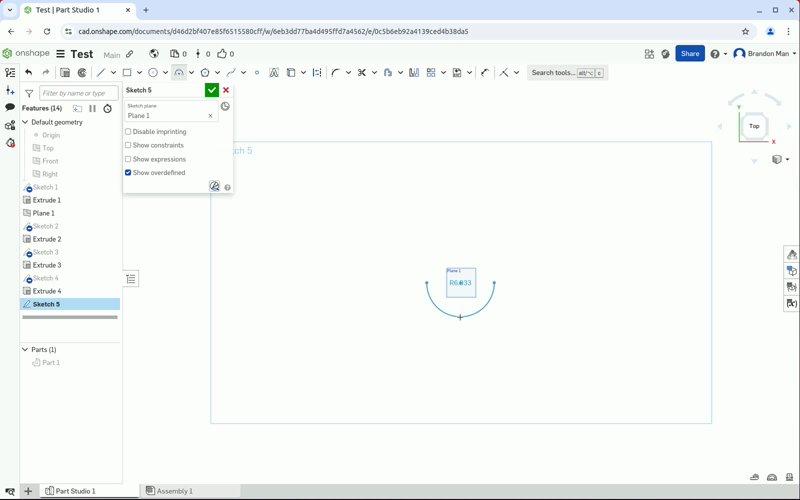
click(460, 316)
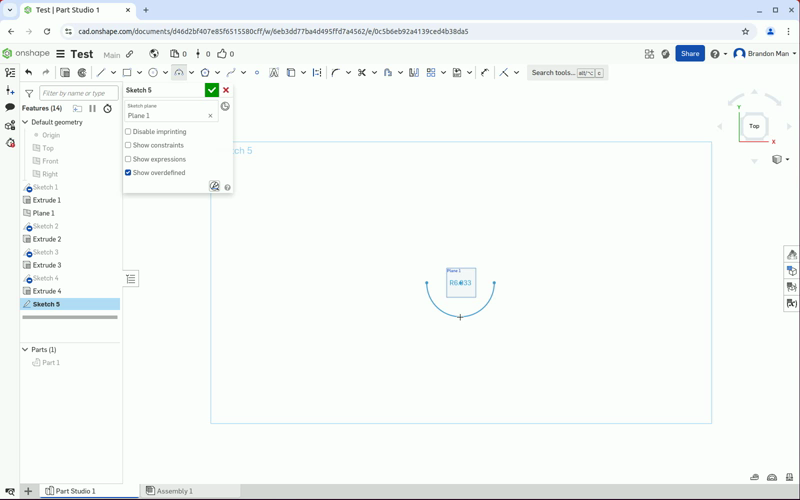
key_up(shift)
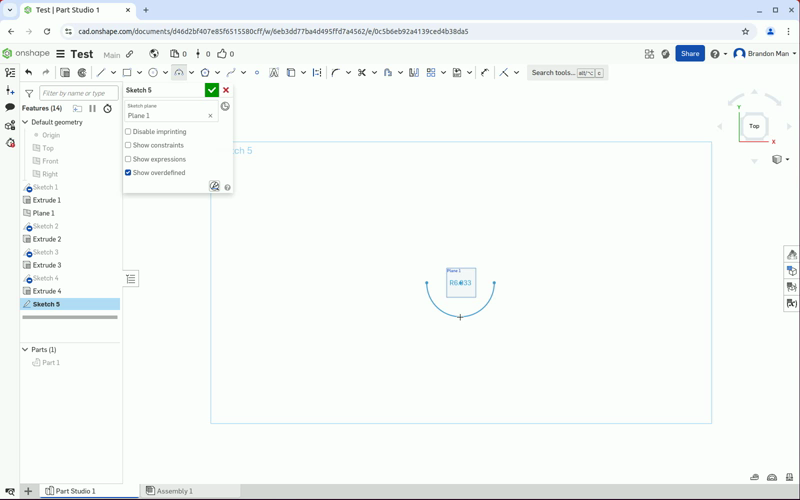
key(esc)
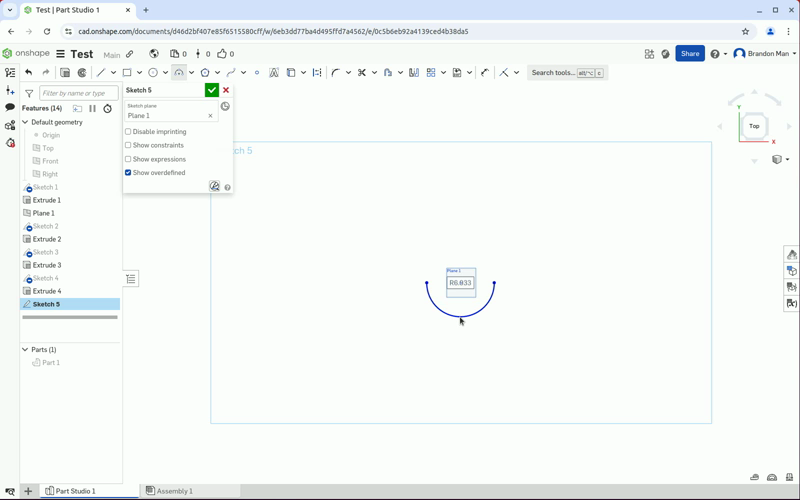
key(l)
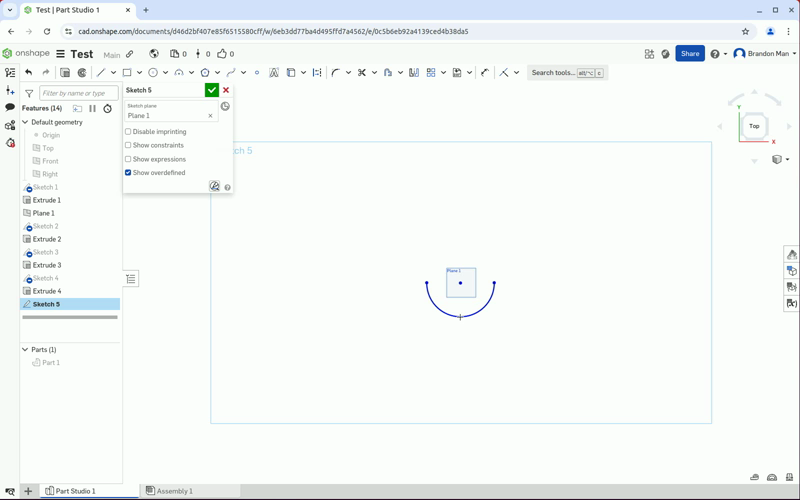
mouse_move(494, 282)
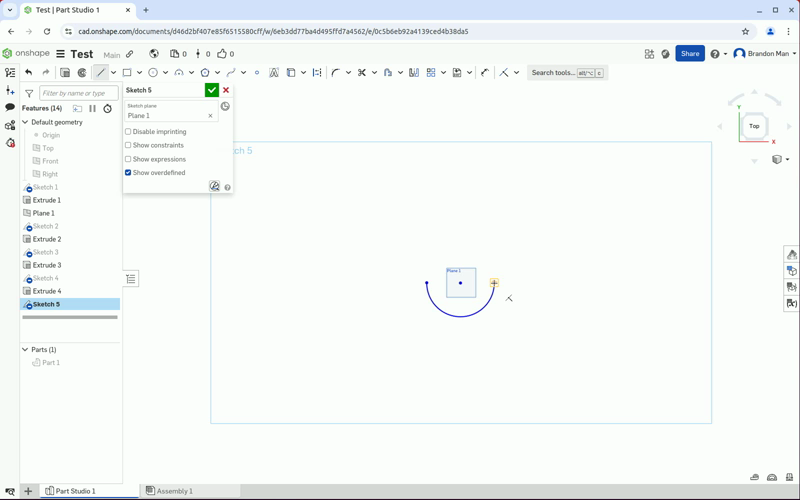
click(494, 282)
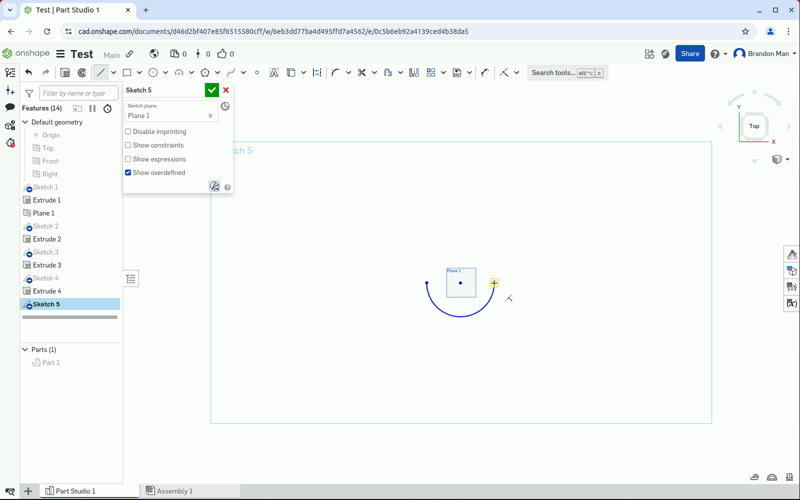
key_down(shift)
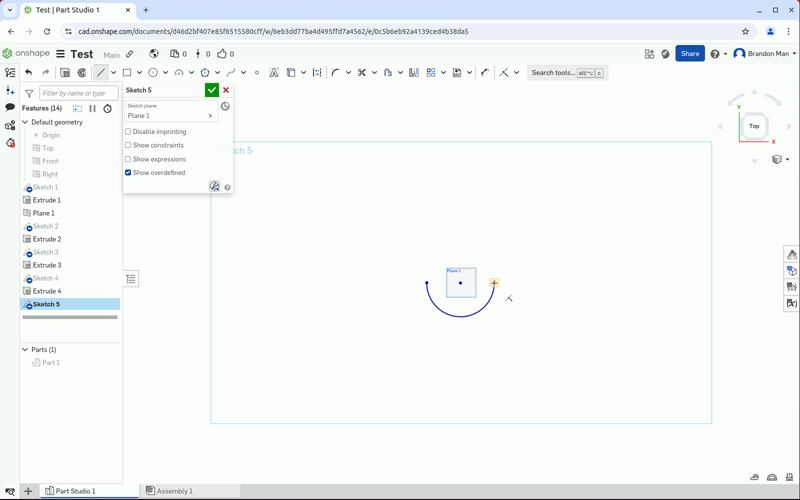
mouse_move(426, 282)
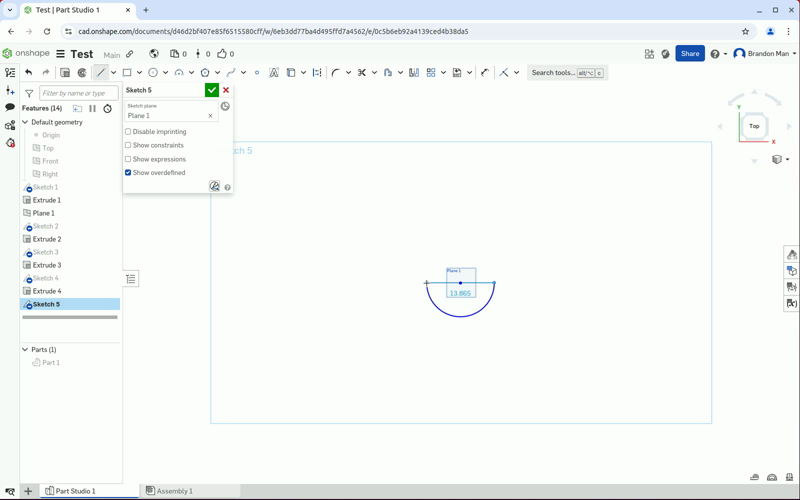
key_up(shift)
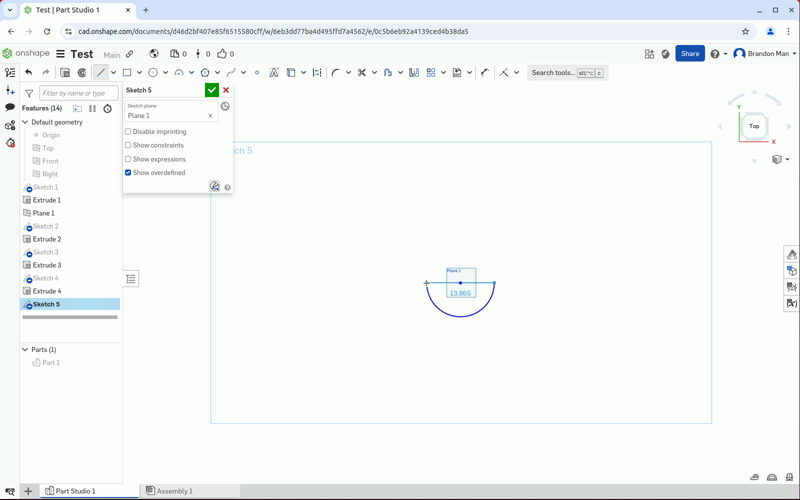
click(426, 282)
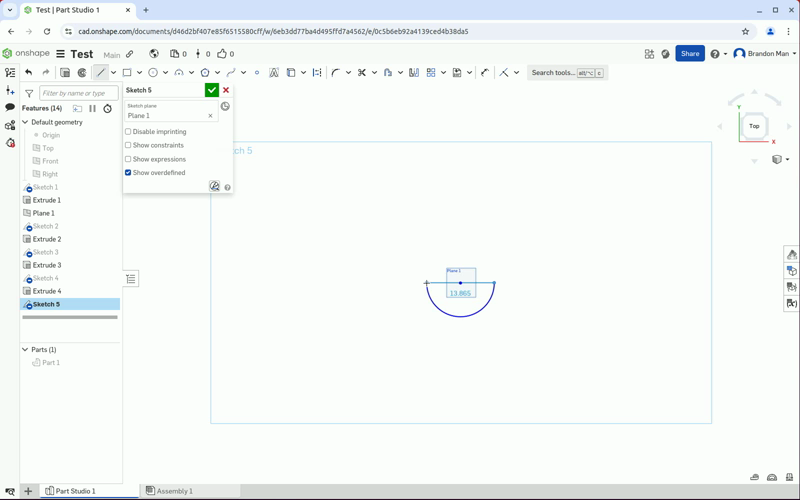
key(esc)
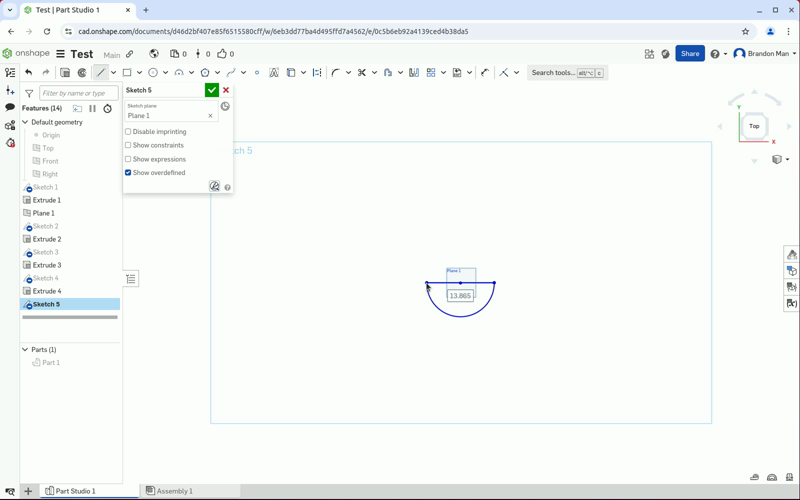
mouse_move(433, 294)
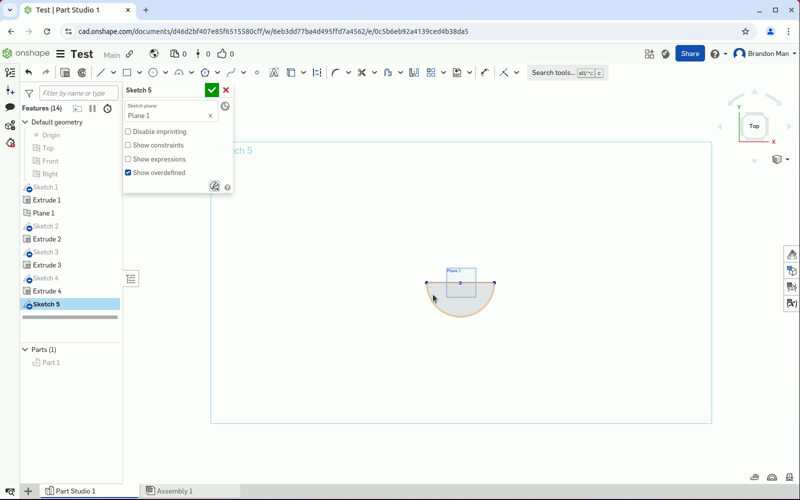
scroll(6)
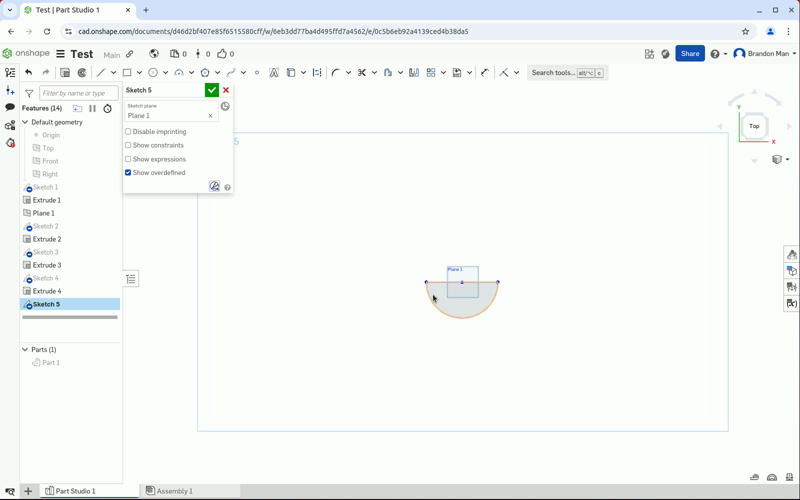
scroll(6)
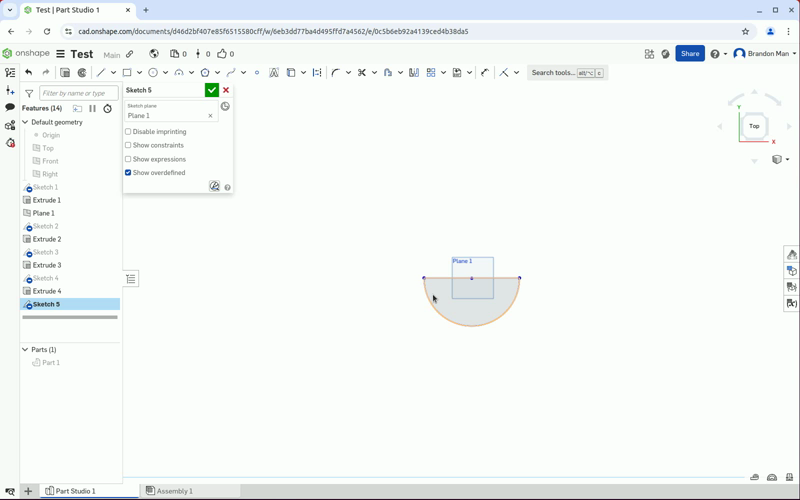
scroll(6)
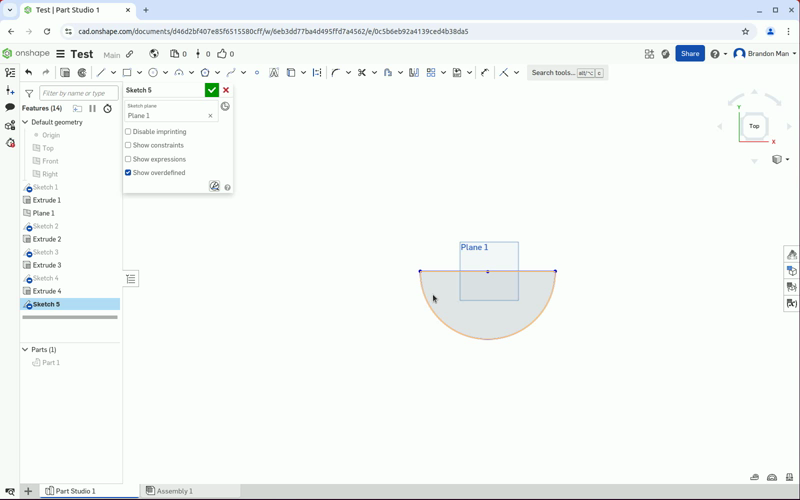
scroll(6)
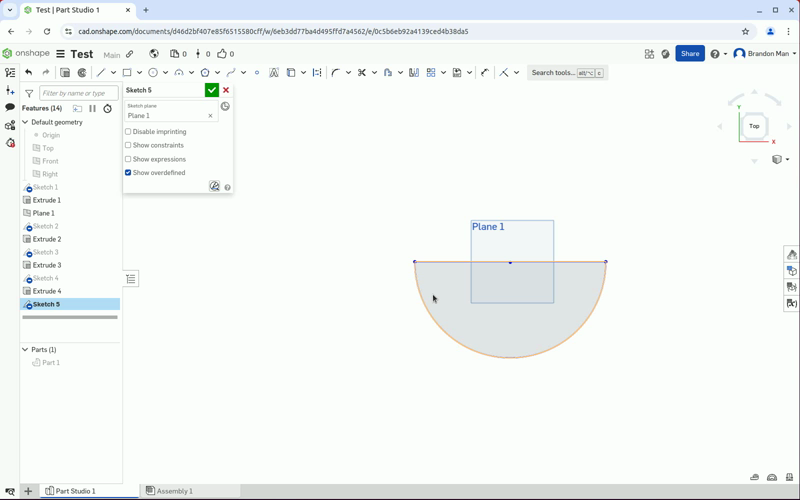
scroll(6)
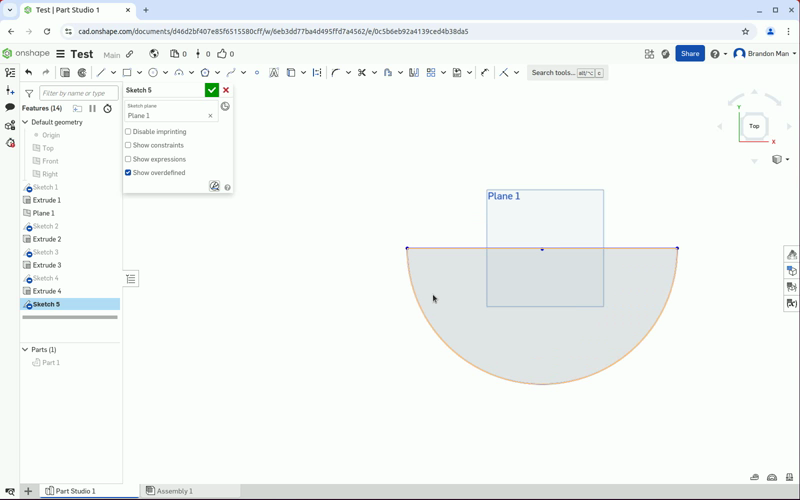
scroll(6)
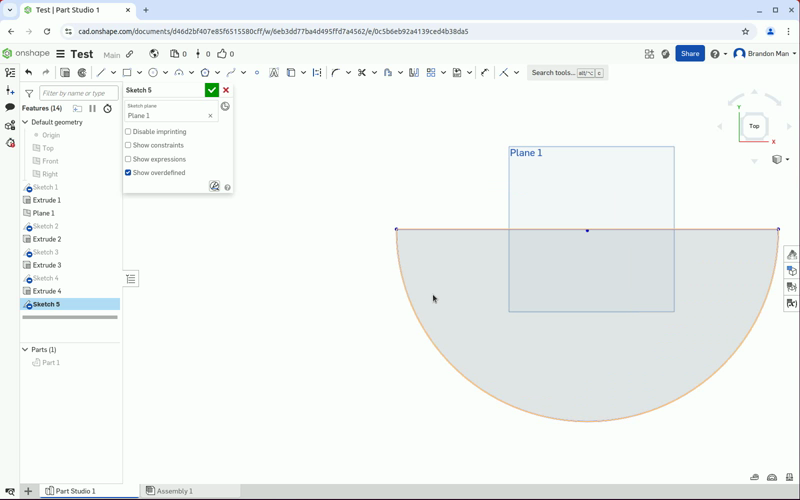
scroll(6)
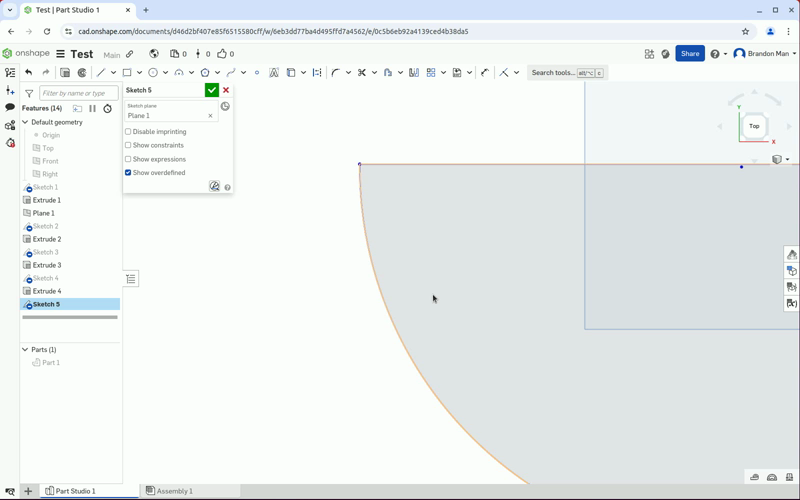
click(433, 294)
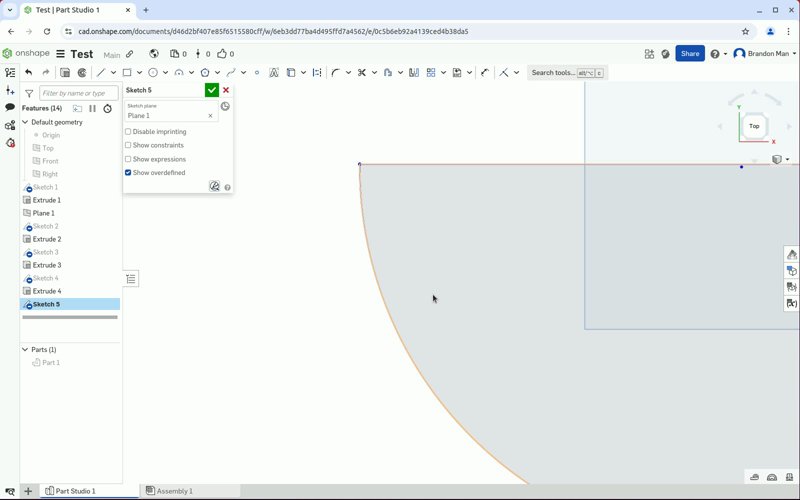
scroll(-6)
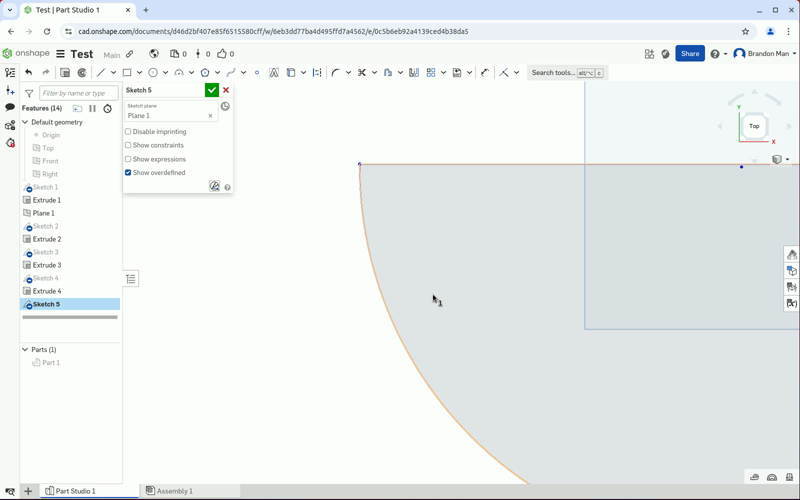
scroll(-6)
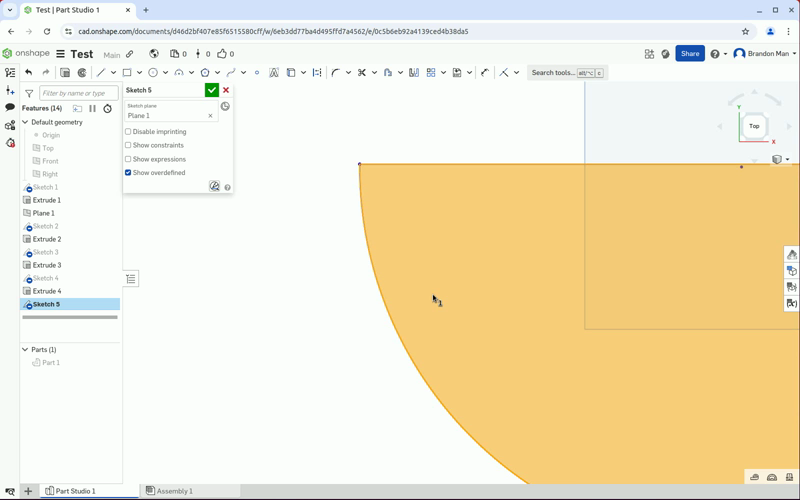
scroll(-6)
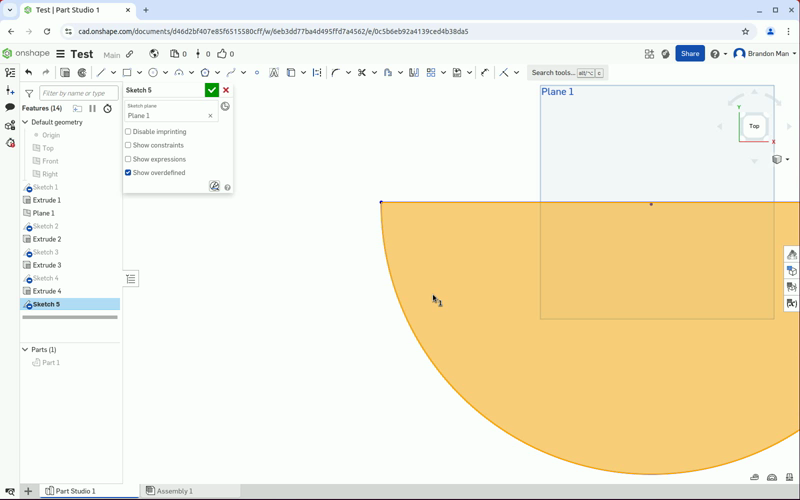
scroll(-6)
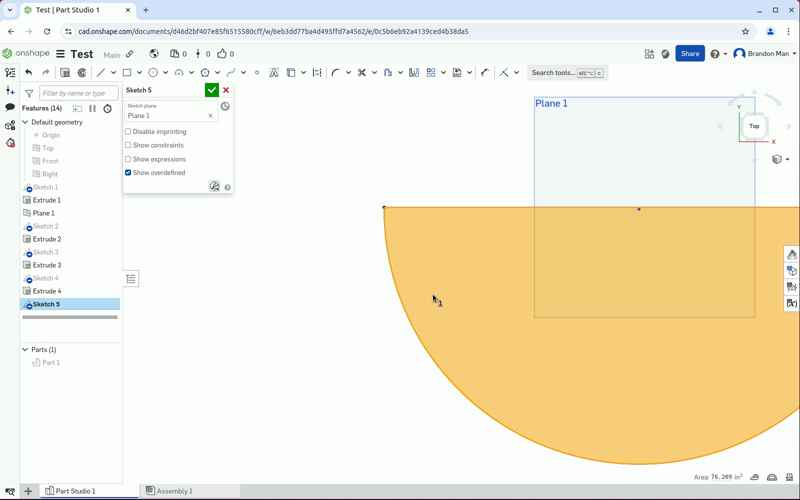
scroll(-6)
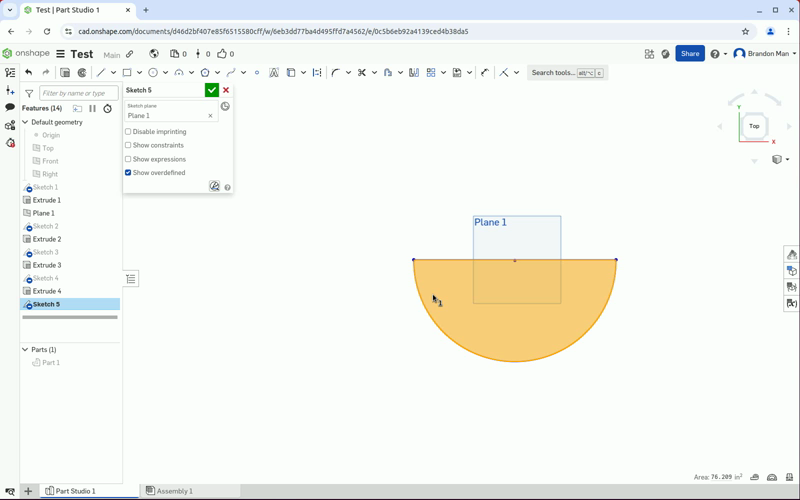
scroll(-6)
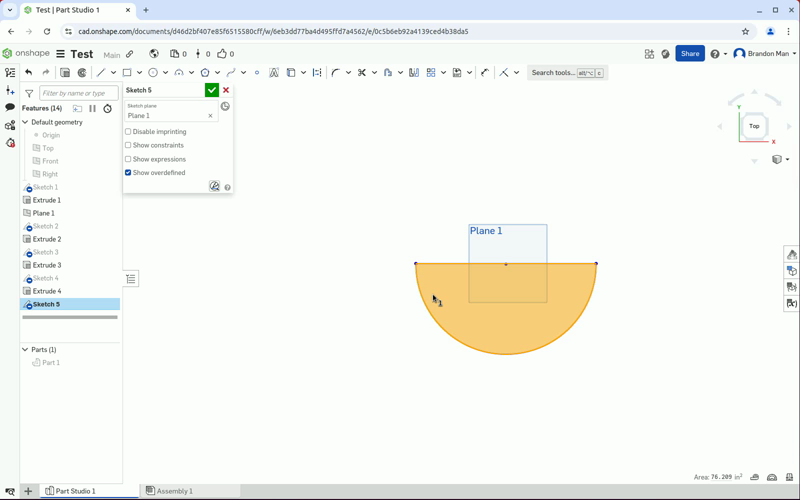
scroll(-6)
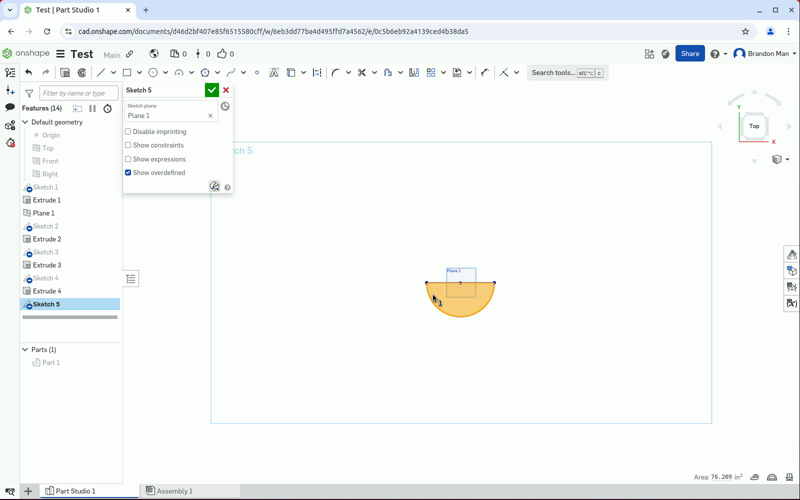
mouse_move(73, 352)
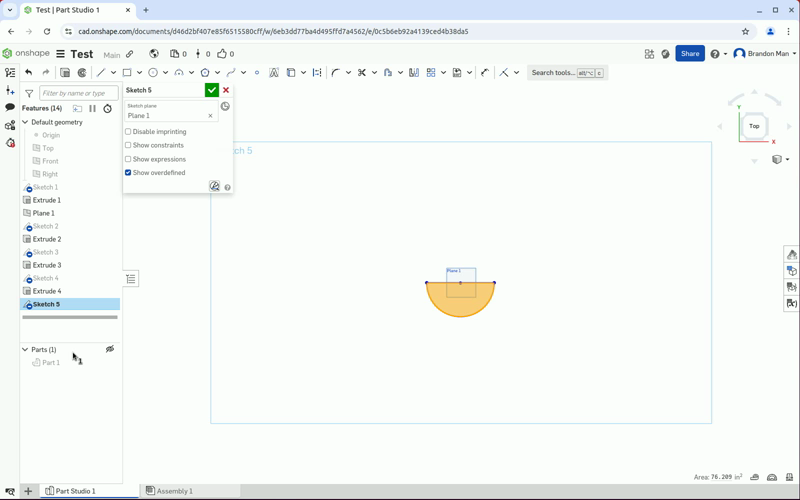
key(shift+y)
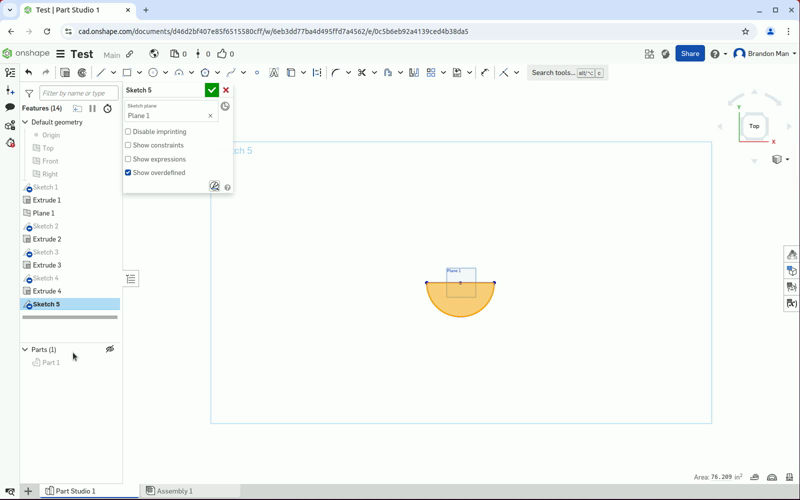
key(shift+e)
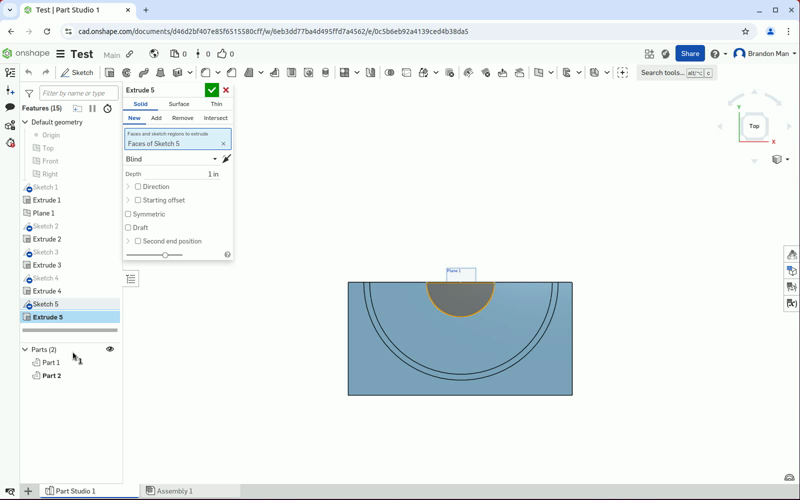
mouse_move(143, 106)
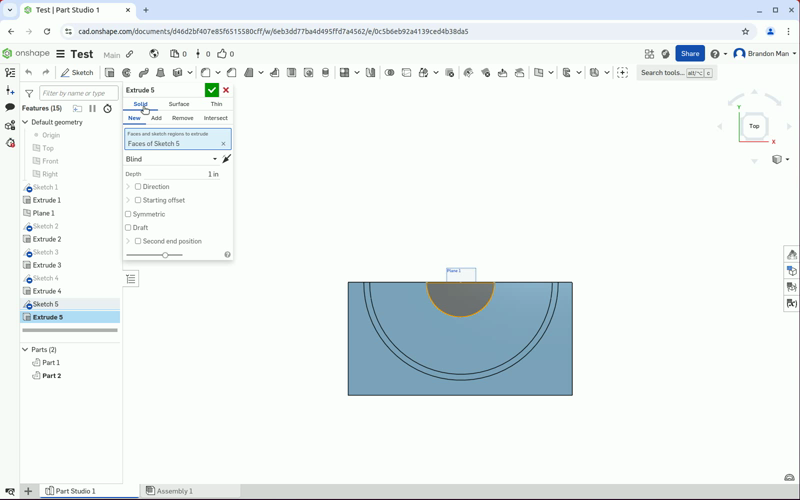
click(143, 106)
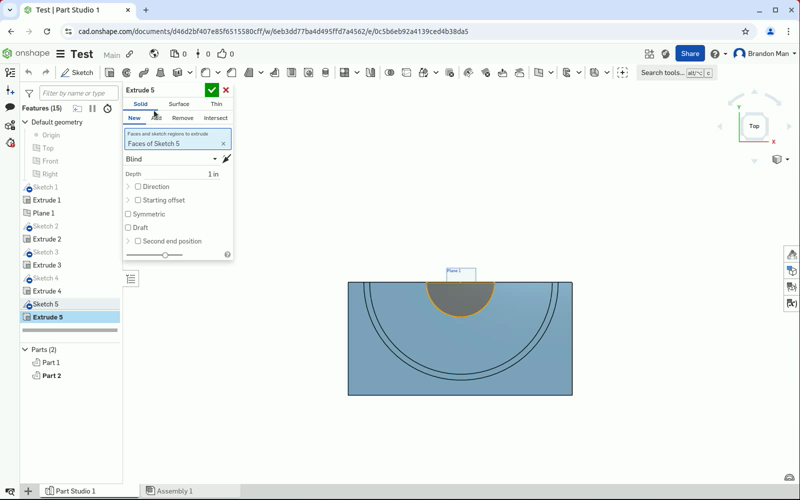
mouse_move(186, 120)
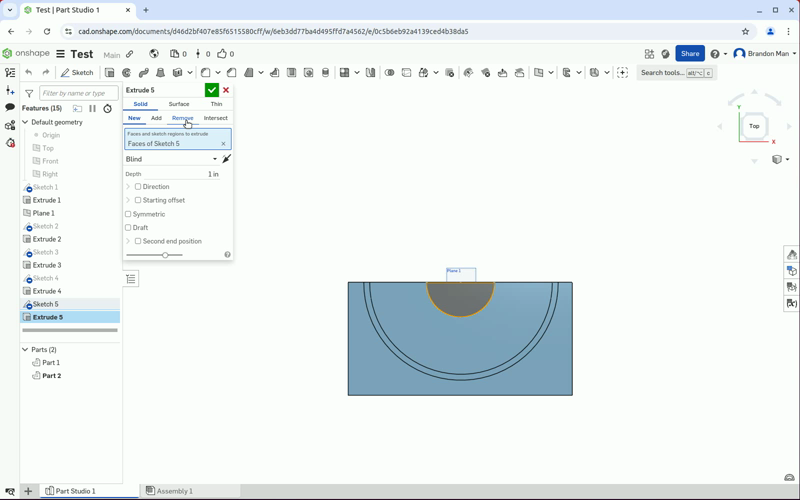
click(186, 120)
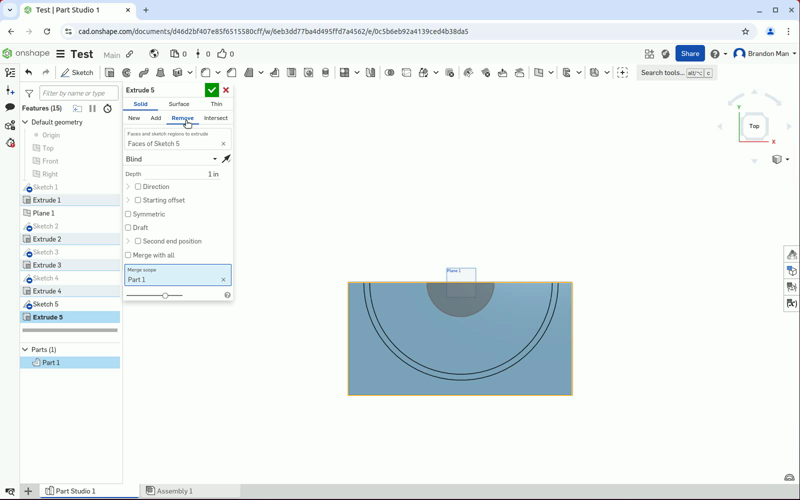
key(tab, 4)
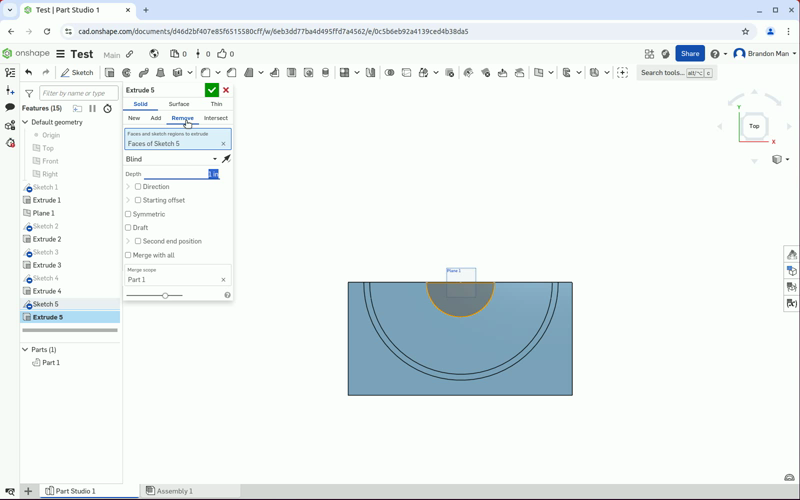
text(0.722)
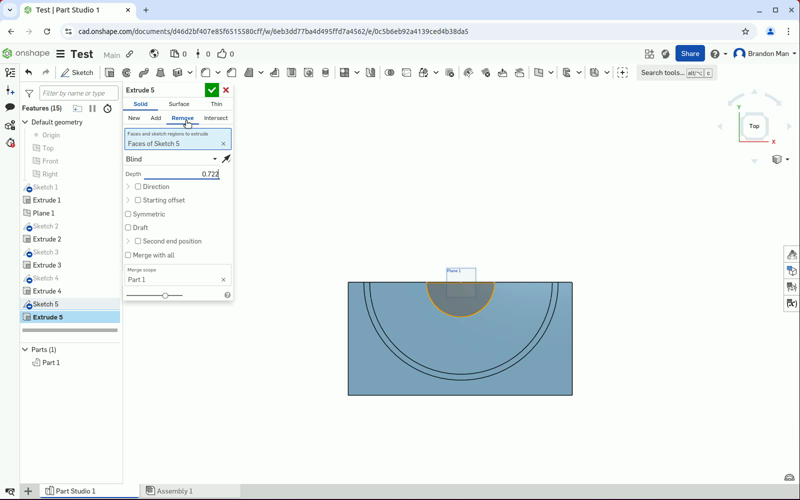
key(tab, 6)
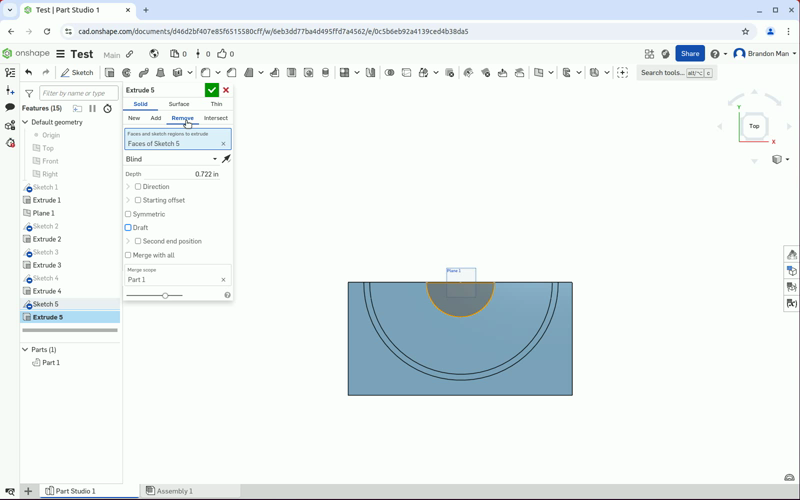
key(space)
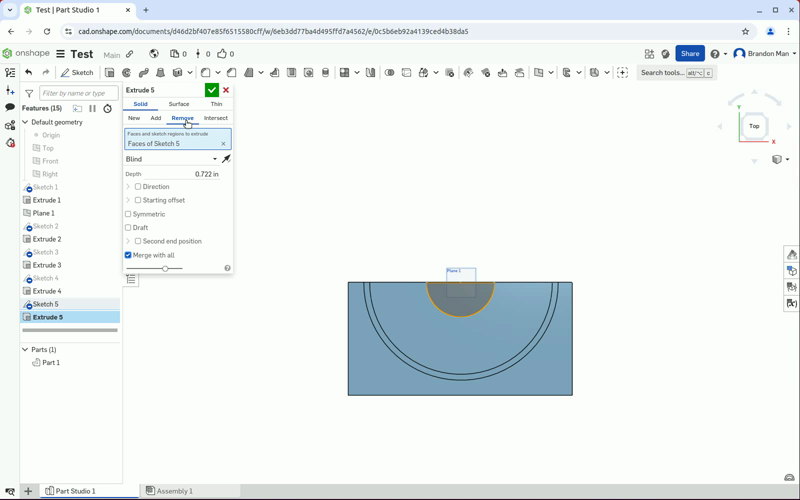
key(enter)
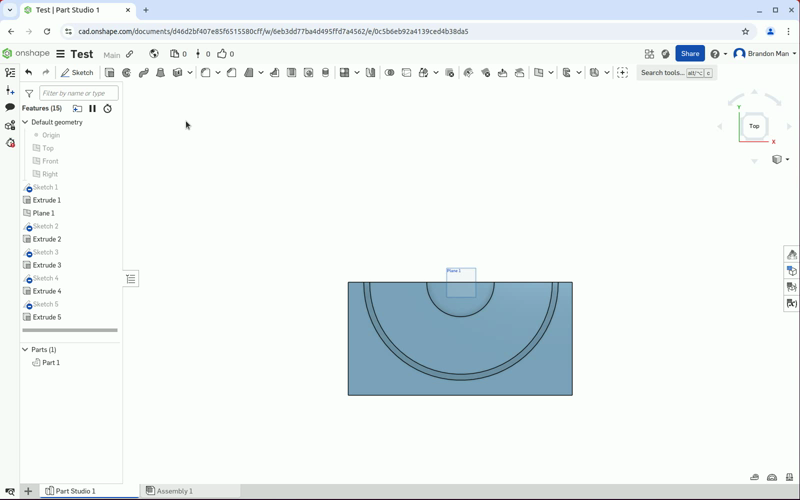
key(shift+h)
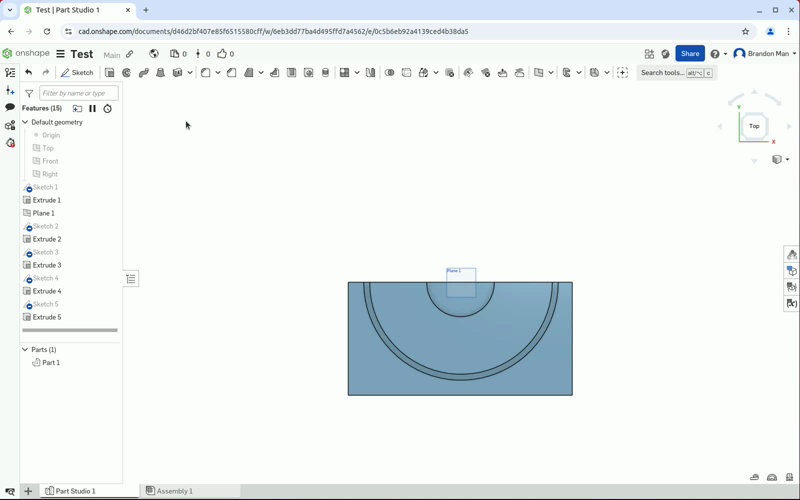
key(shift+h)
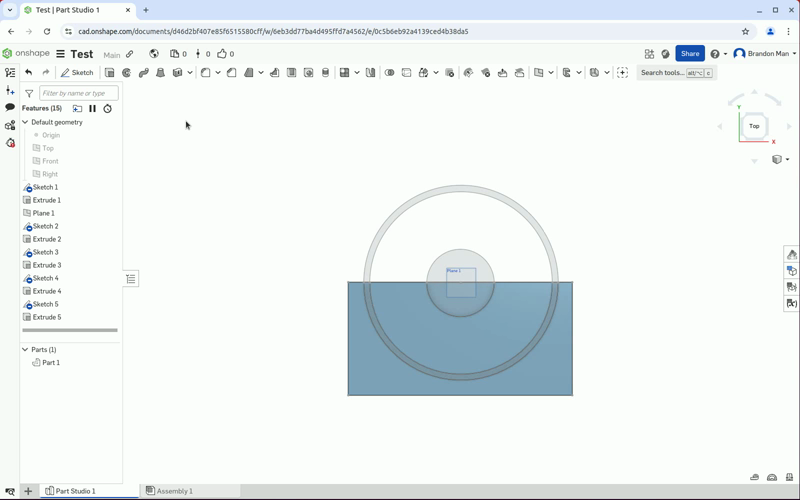
key(shift+7)
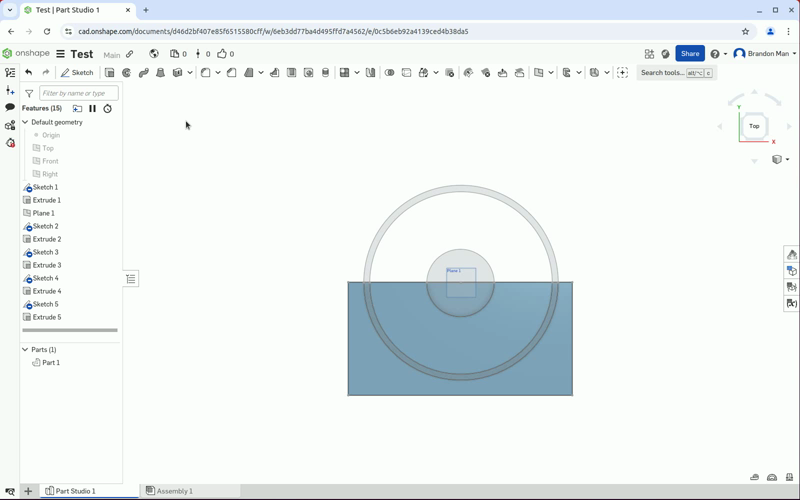
key(up, 3)
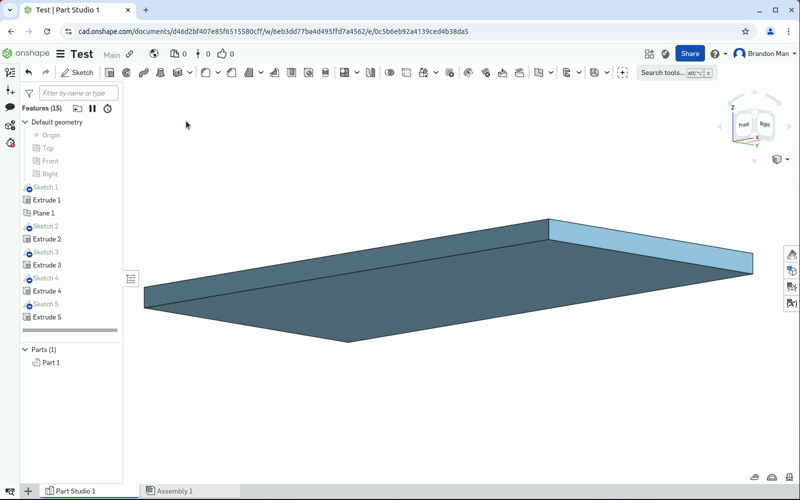
key(left, 3)
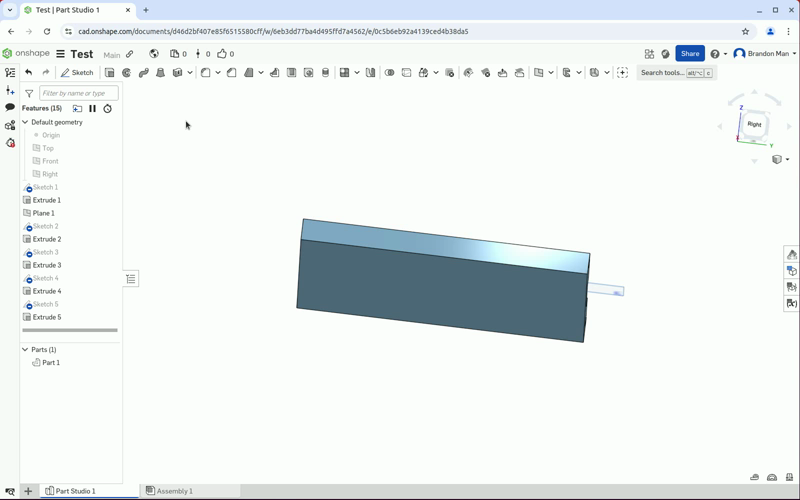
key(right, 3)
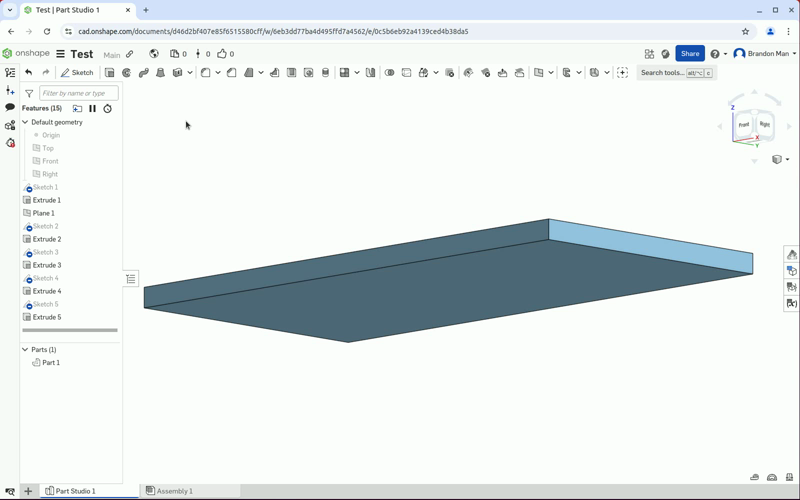
key(down, 3)
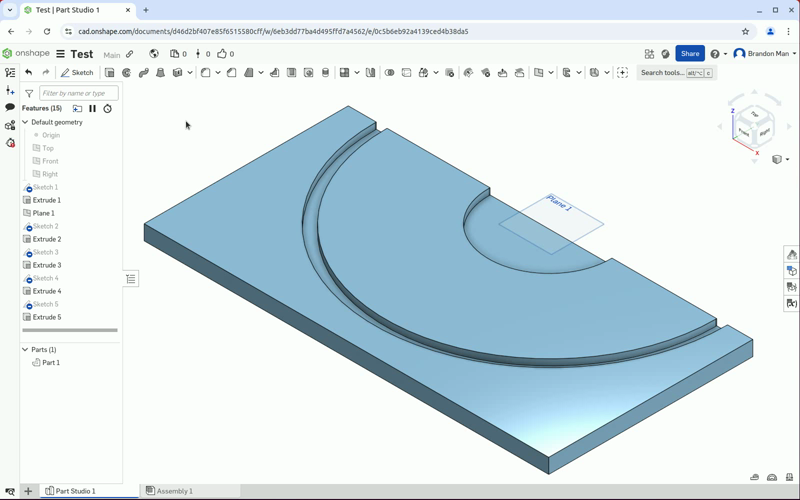
mouse_move(73, 189)
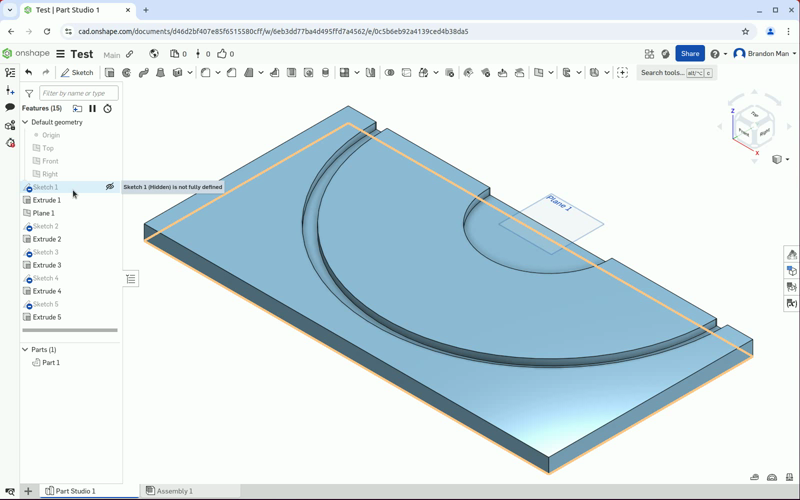
click(73, 189)